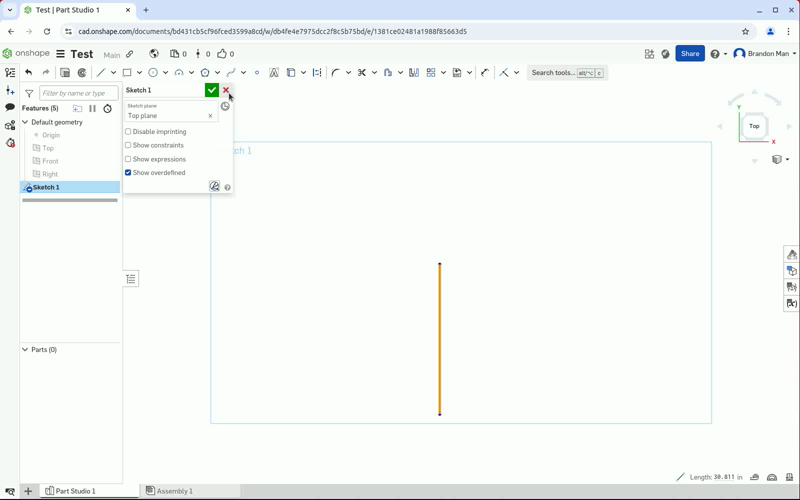
key(shift+h)
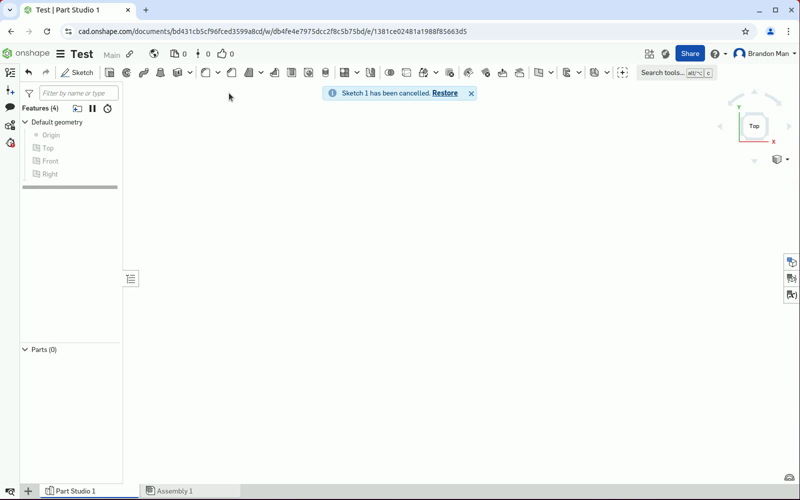
mouse_move(73, 352)
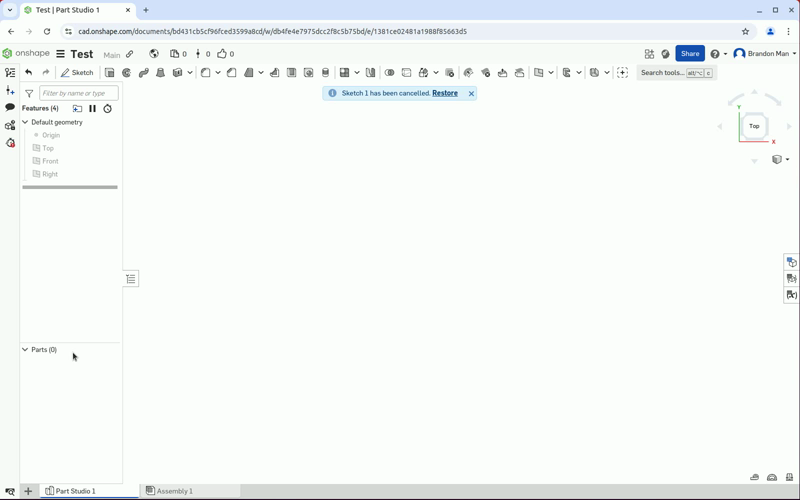
key(y)
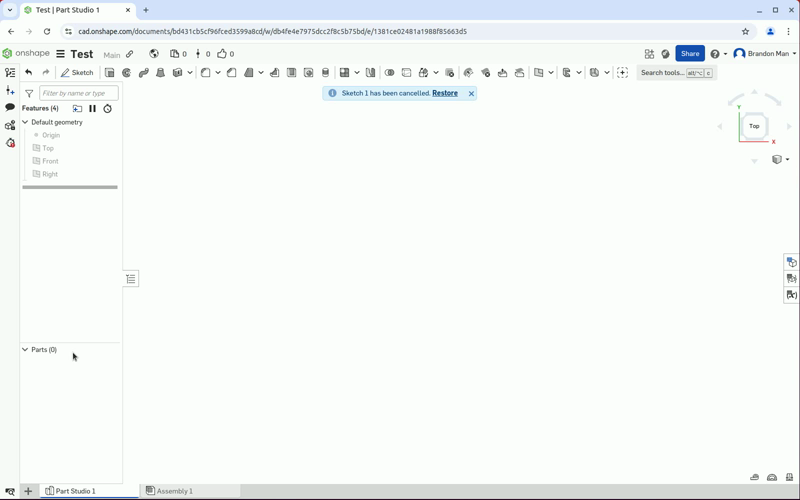
key(shift+p)
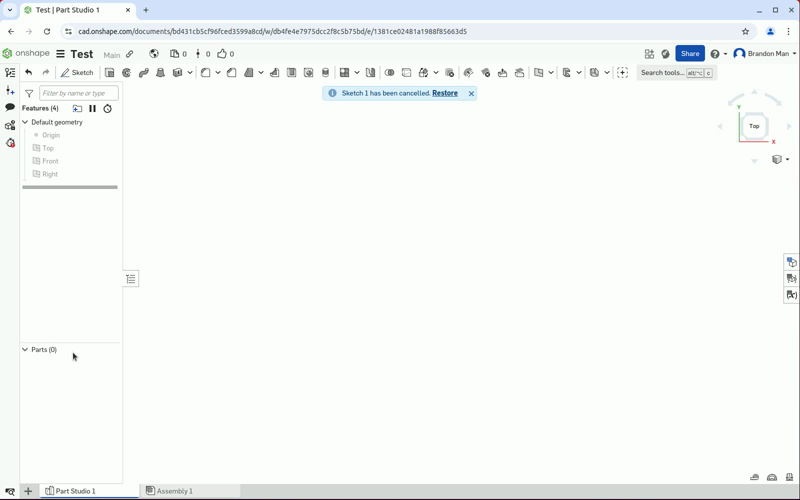
key(space)
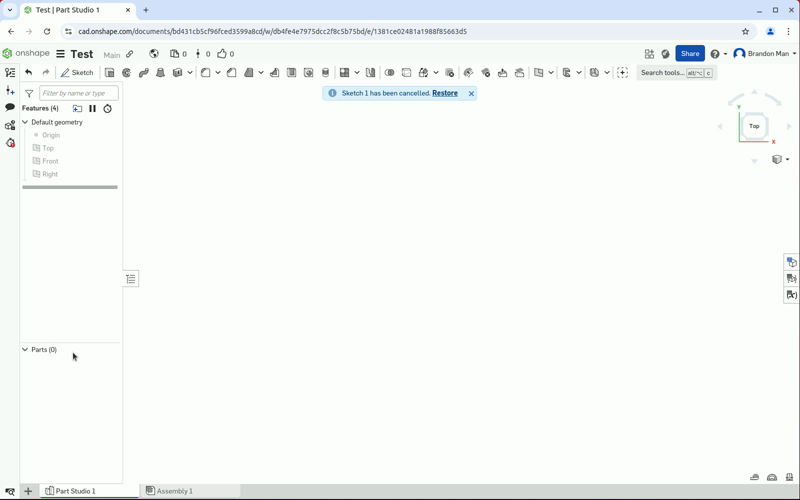
key_down(shift)
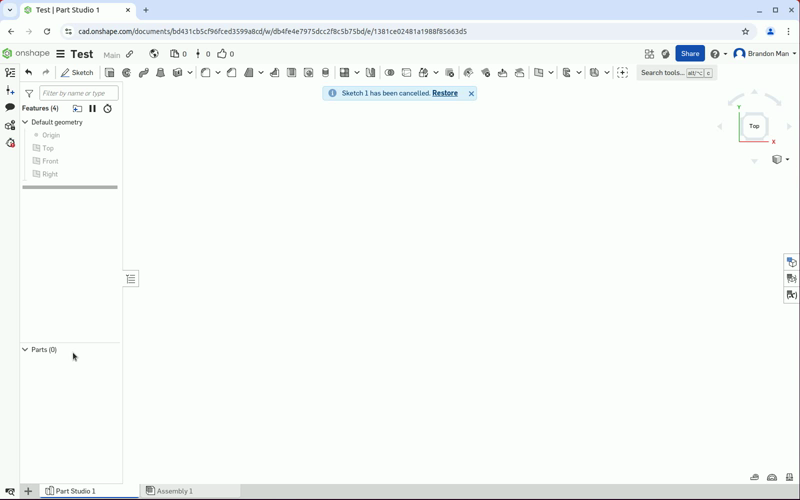
key(up)
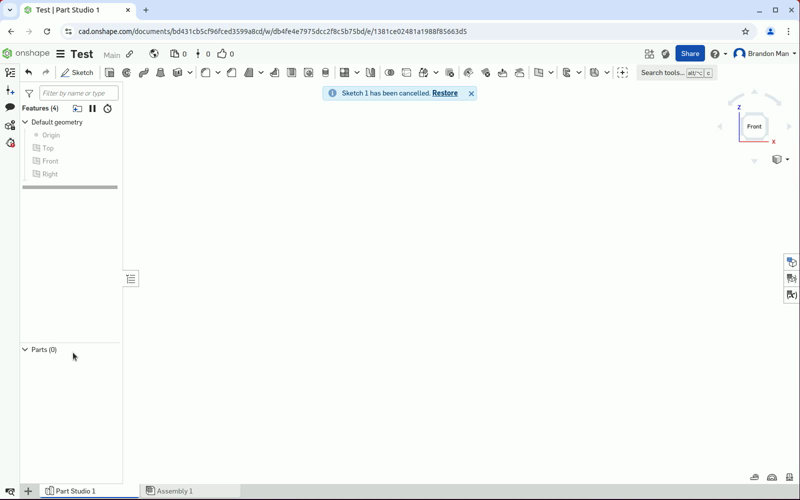
key_up(shift)
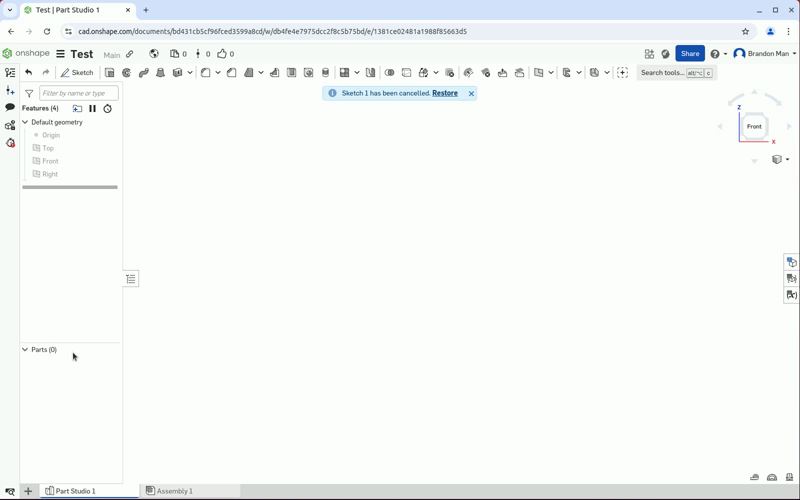
key(space)
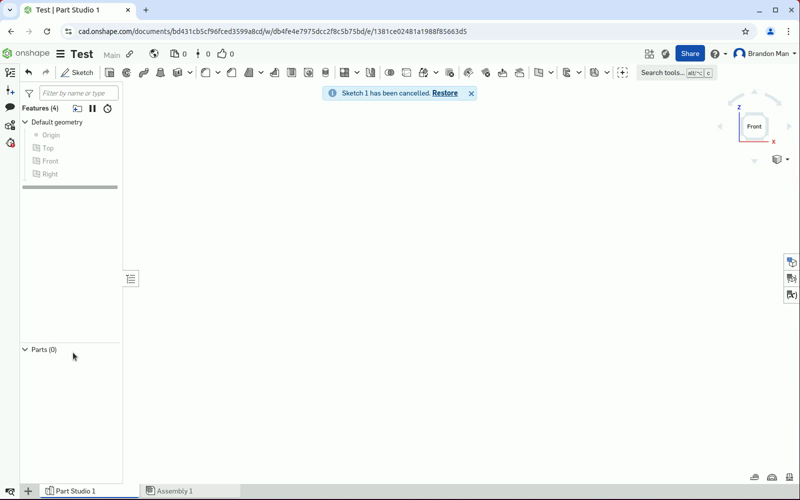
key_down(shift)
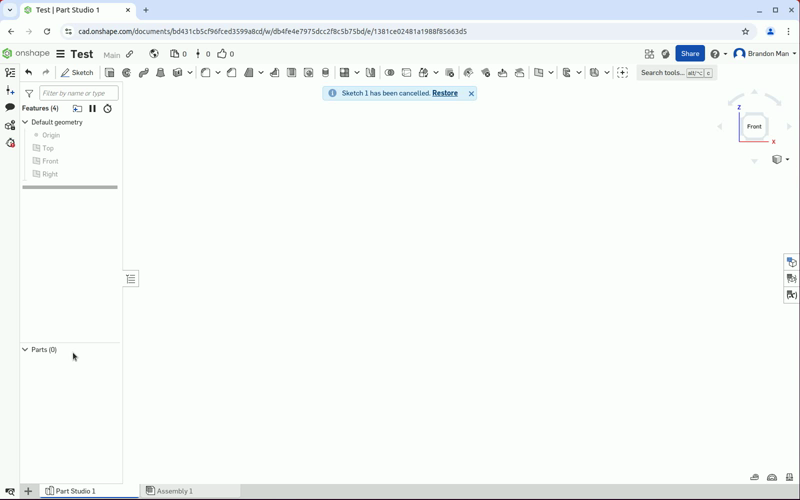
key(left)
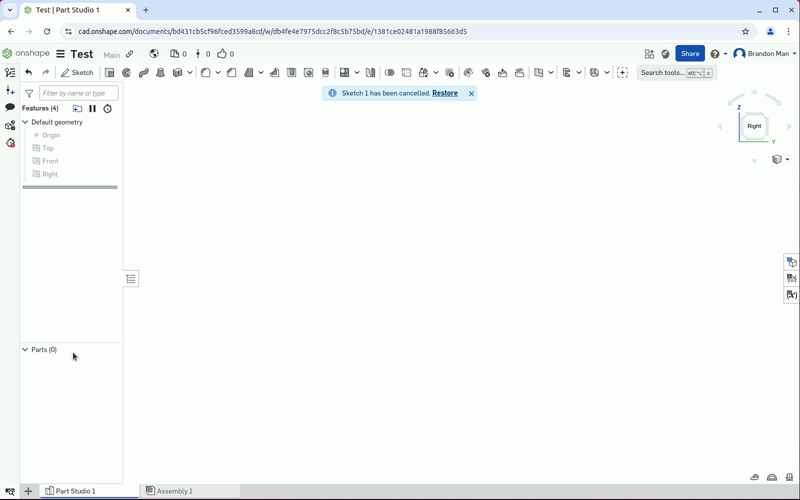
key_up(shift)
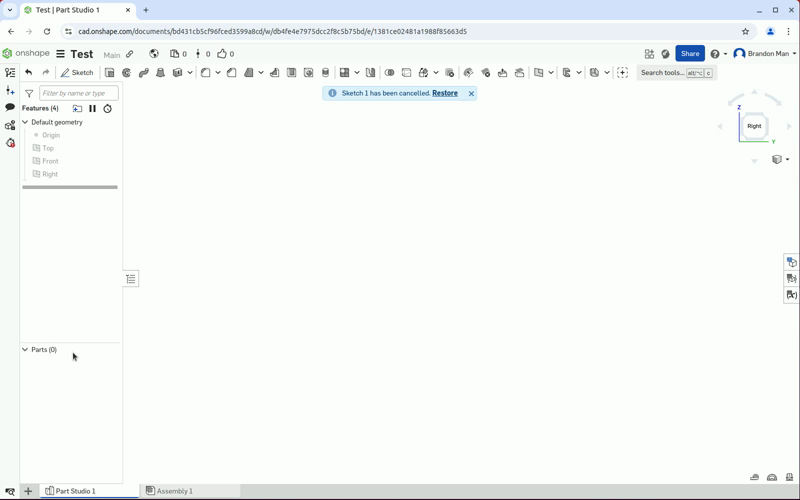
mouse_move(73, 352)
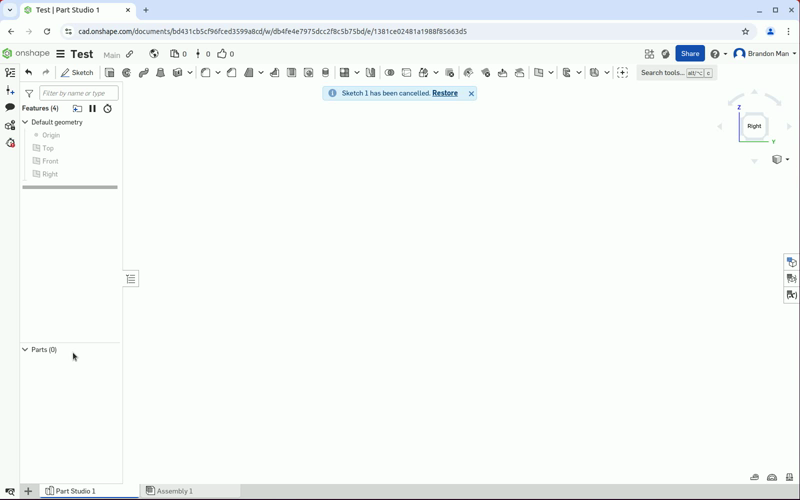
key(shift+y)
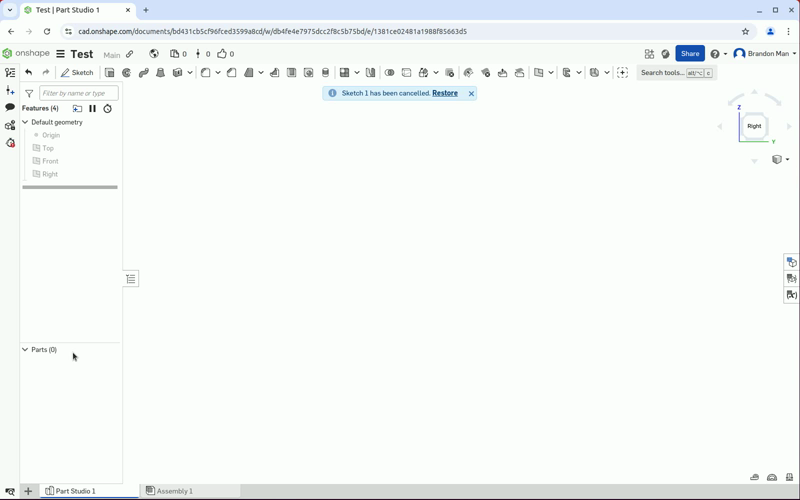
key(shift+s)
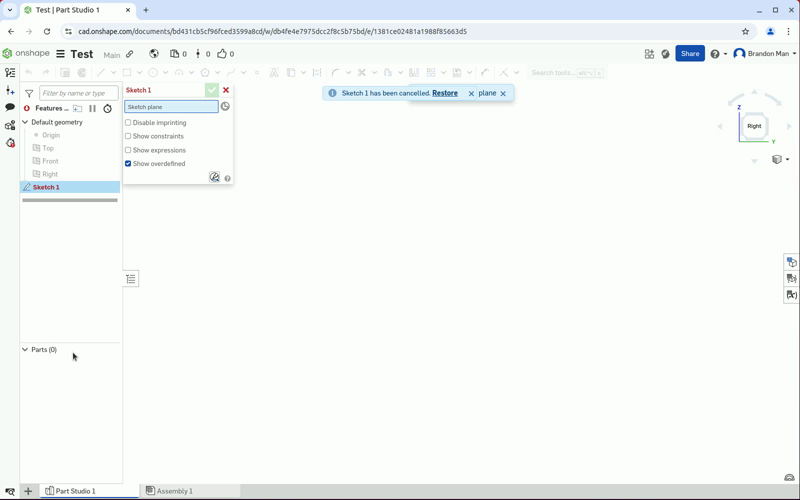
mouse_move(73, 176)
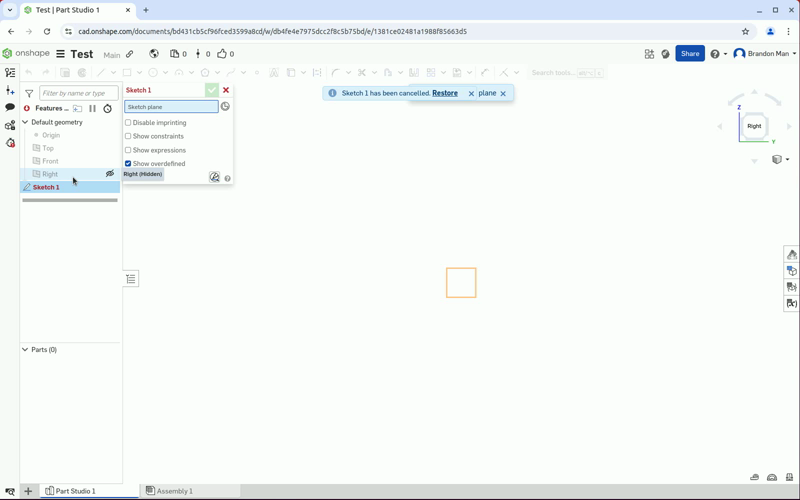
click(73, 176)
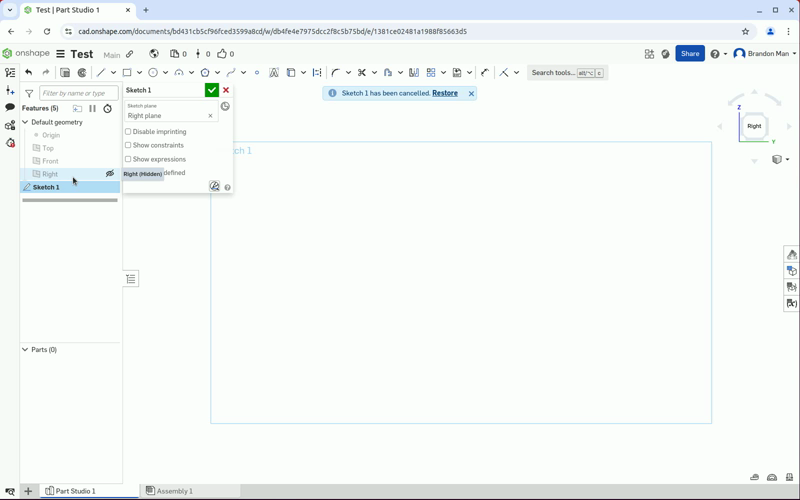
mouse_move(73, 352)
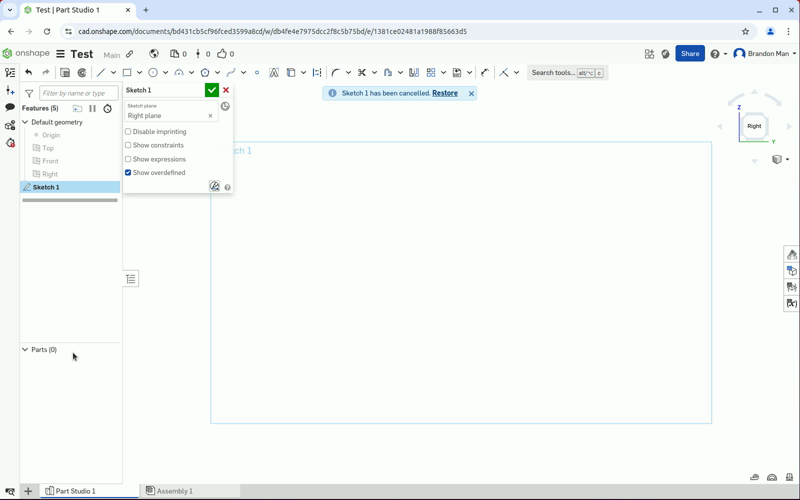
key(y)
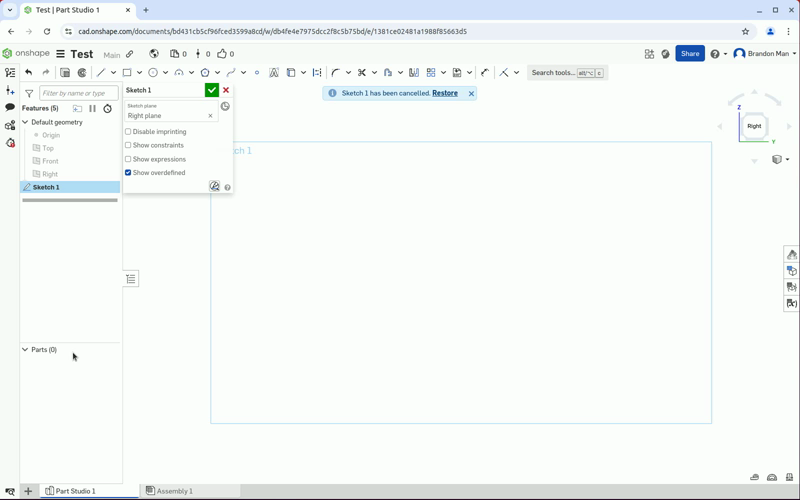
key(l)
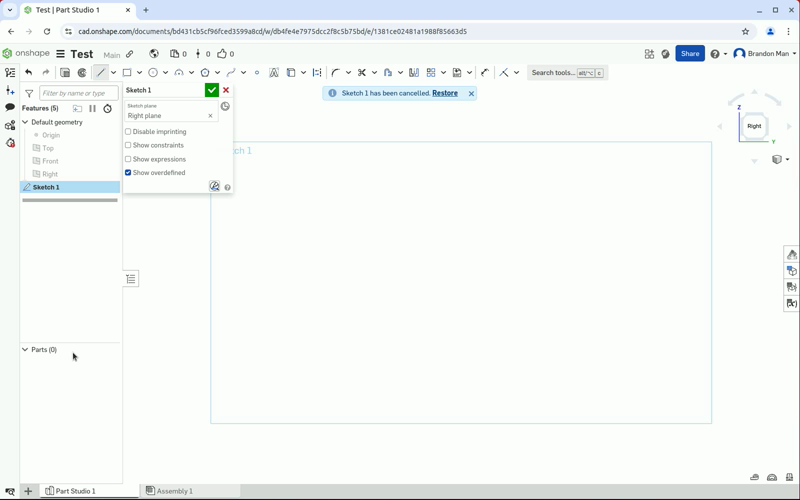
key_down(shift)
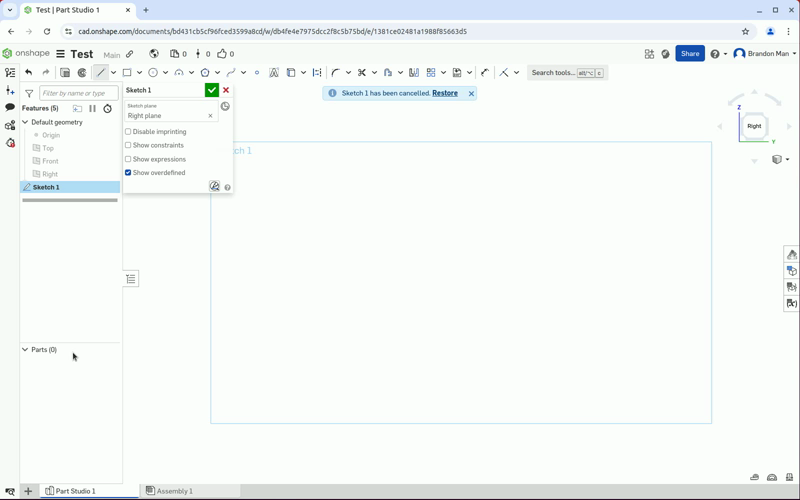
mouse_move(460, 282)
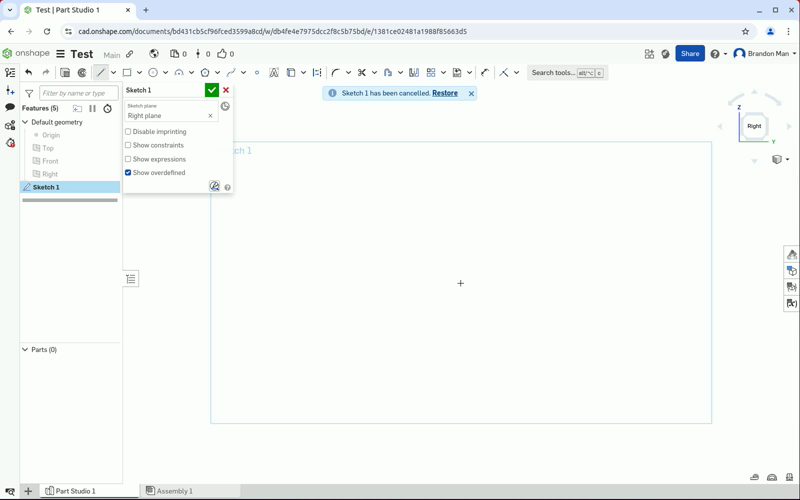
click(460, 282)
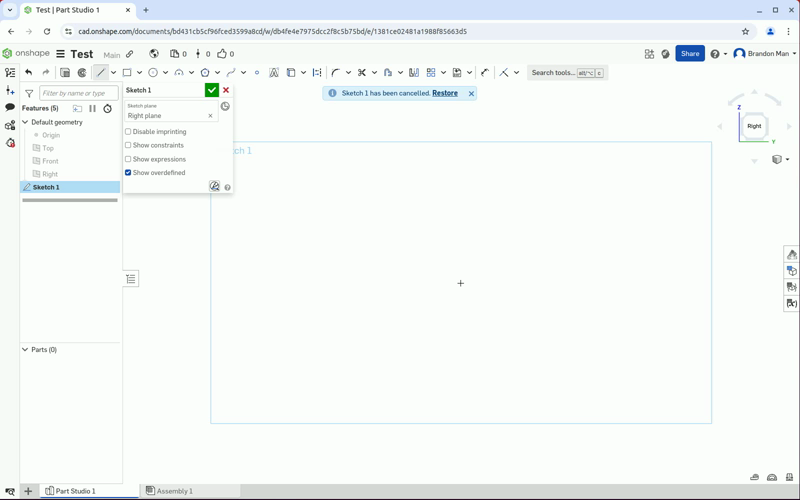
key_up(shift)
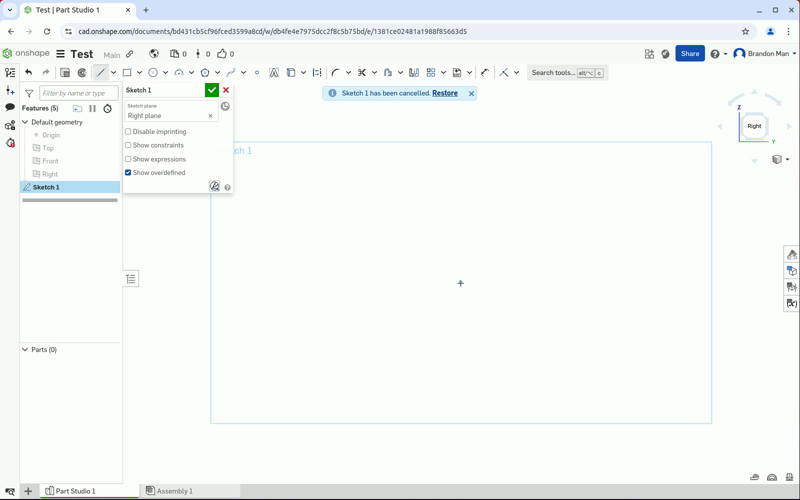
key_down(shift)
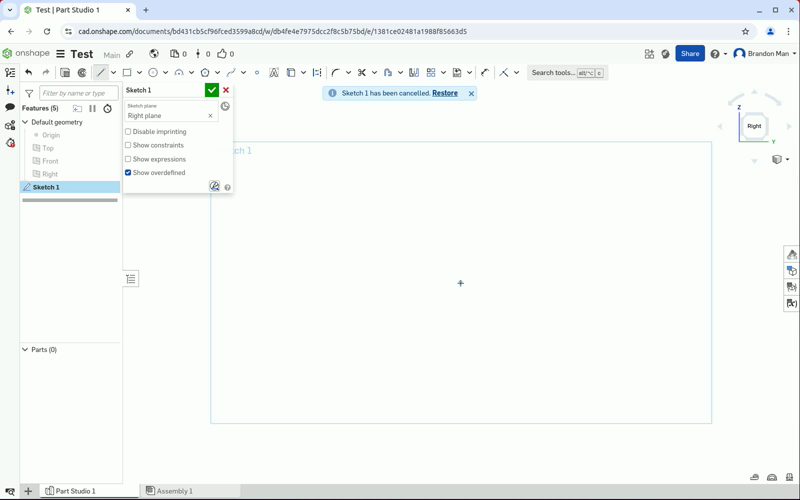
mouse_move(490, 282)
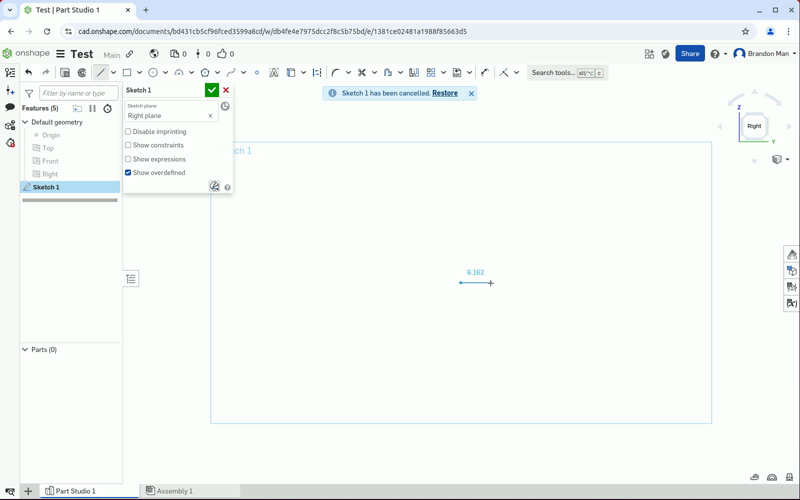
mouse_move(461, 282)
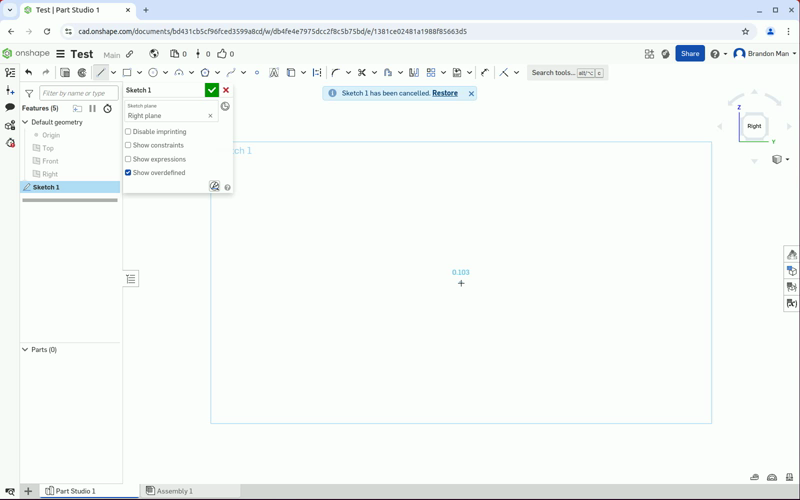
scroll(6)
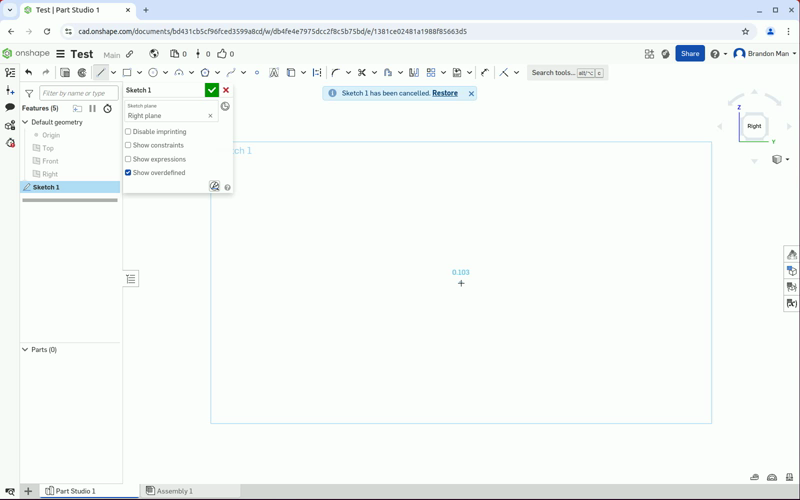
scroll(6)
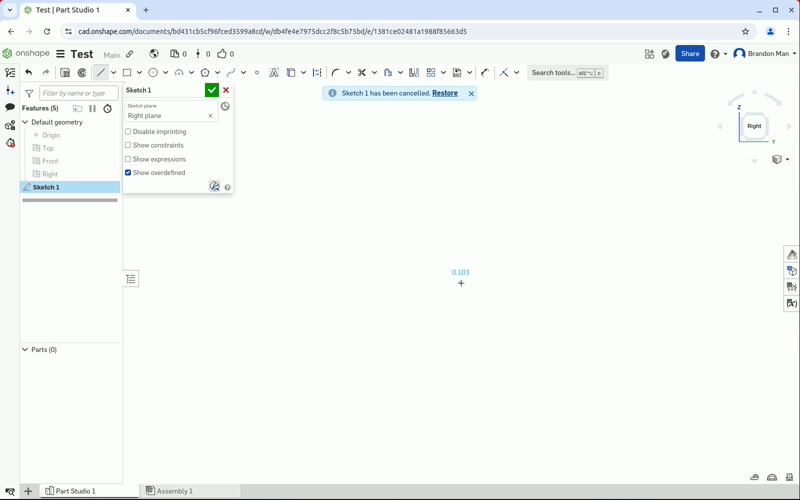
scroll(6)
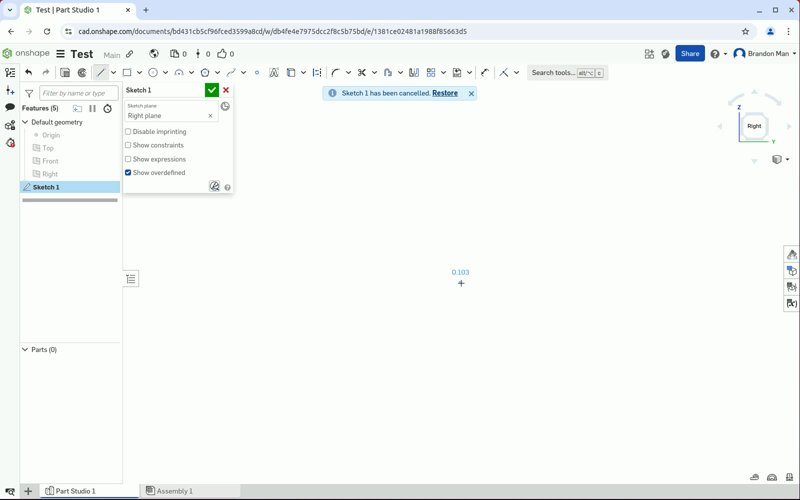
scroll(6)
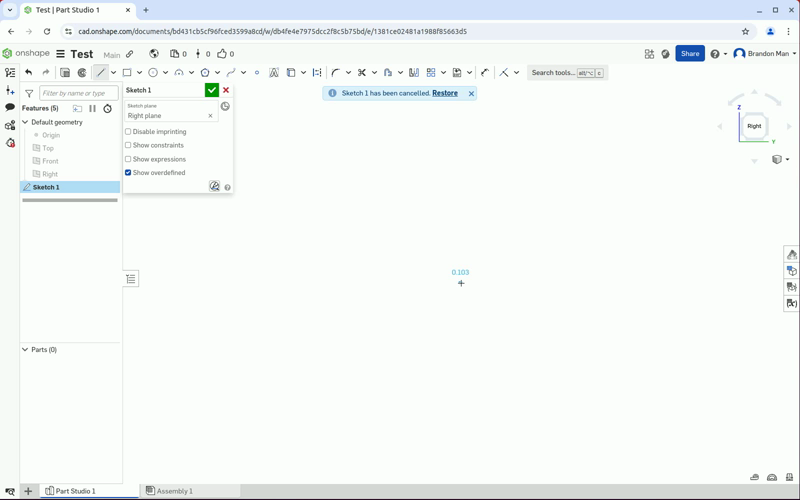
scroll(6)
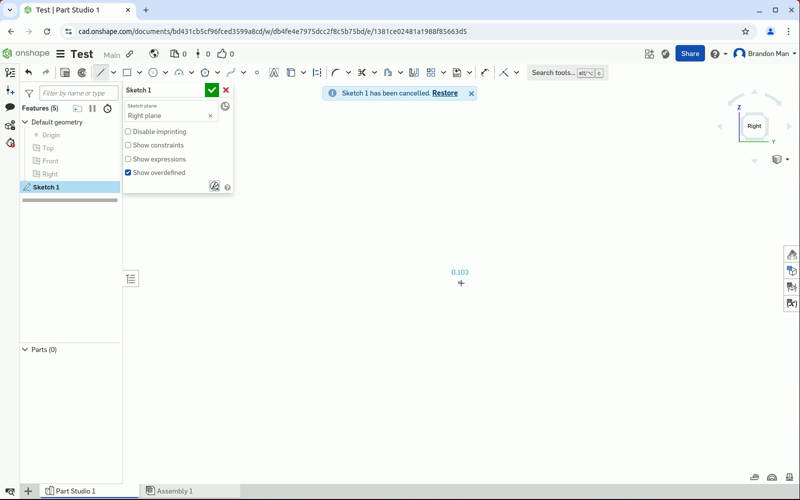
scroll(6)
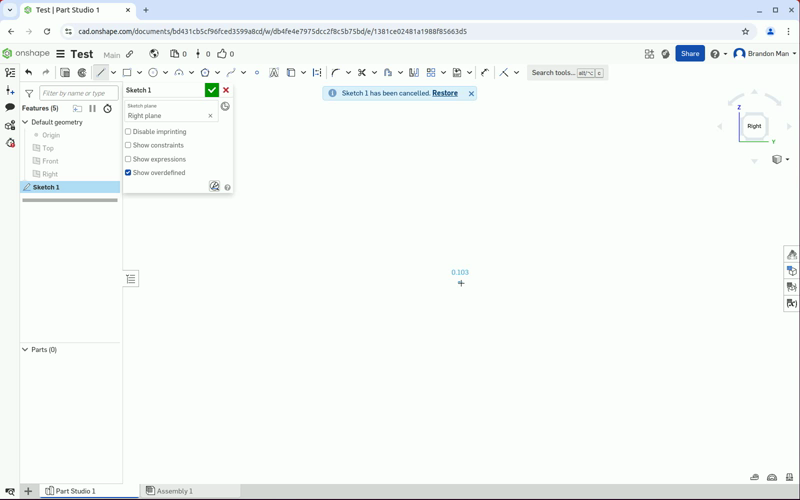
scroll(6)
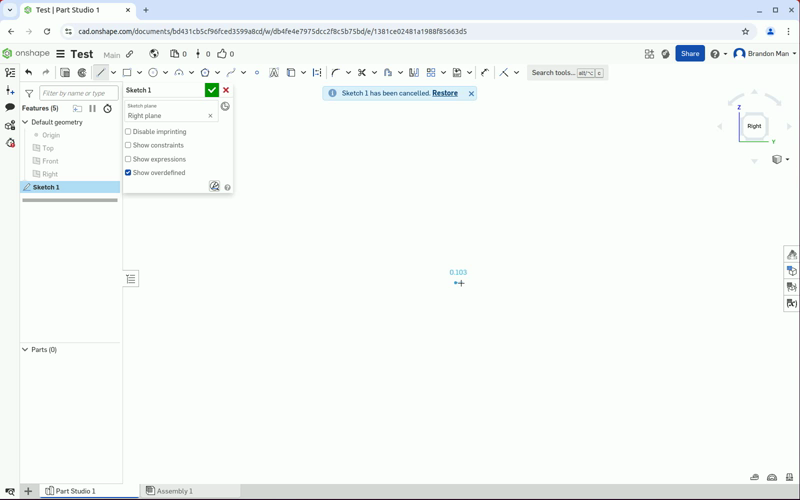
click(461, 282)
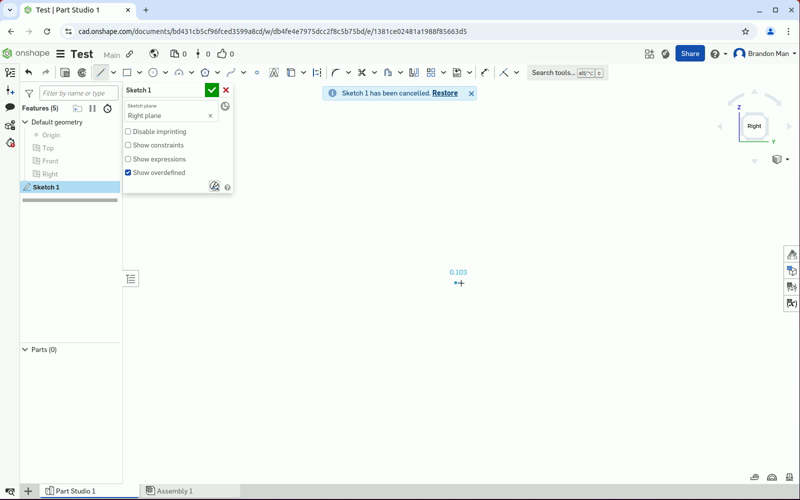
scroll(-6)
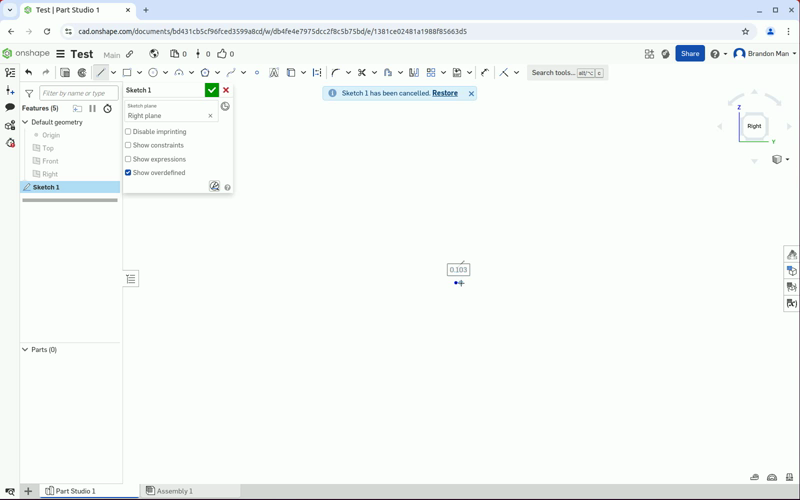
scroll(-6)
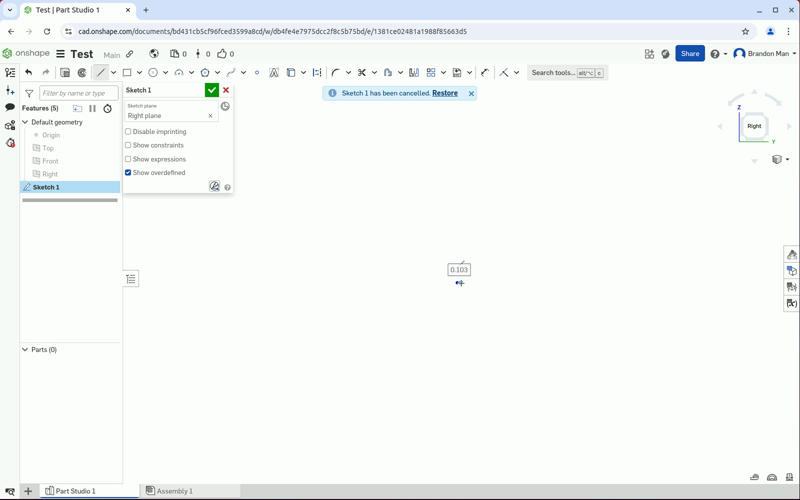
scroll(-6)
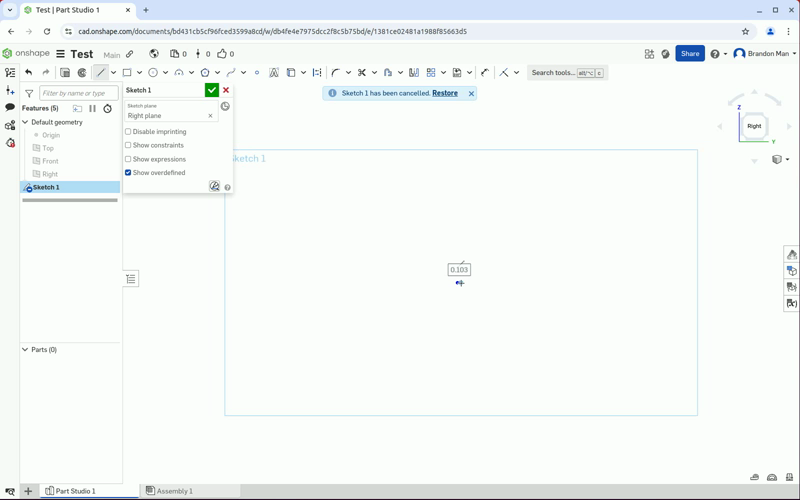
scroll(-6)
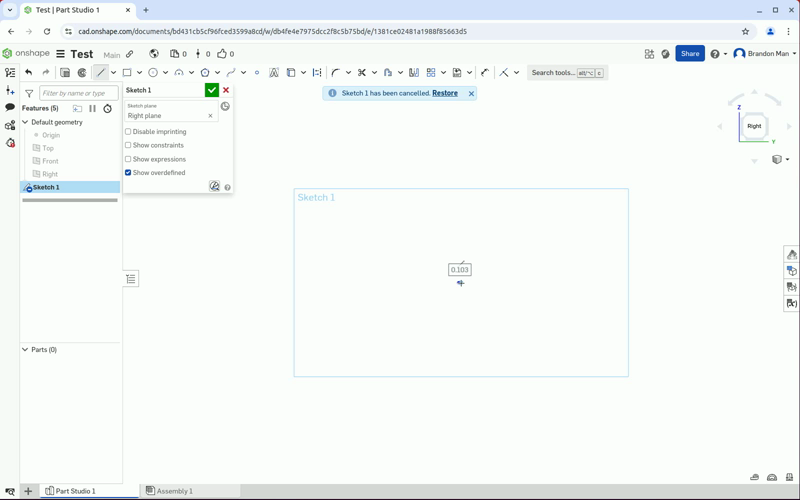
scroll(-6)
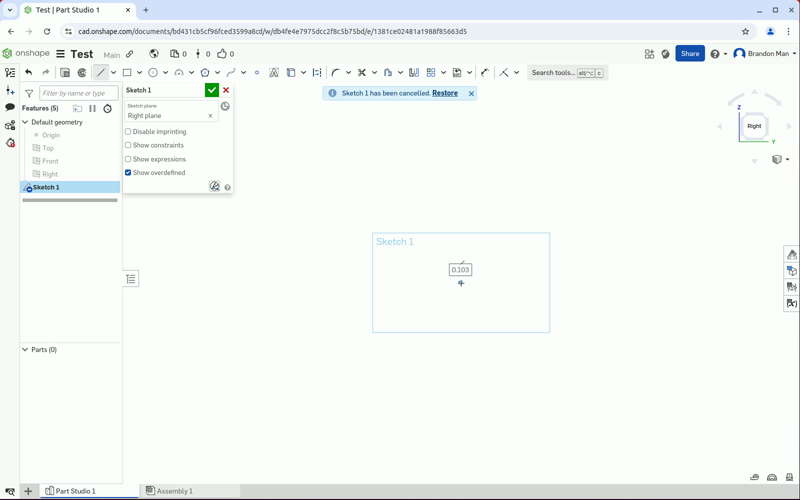
scroll(-6)
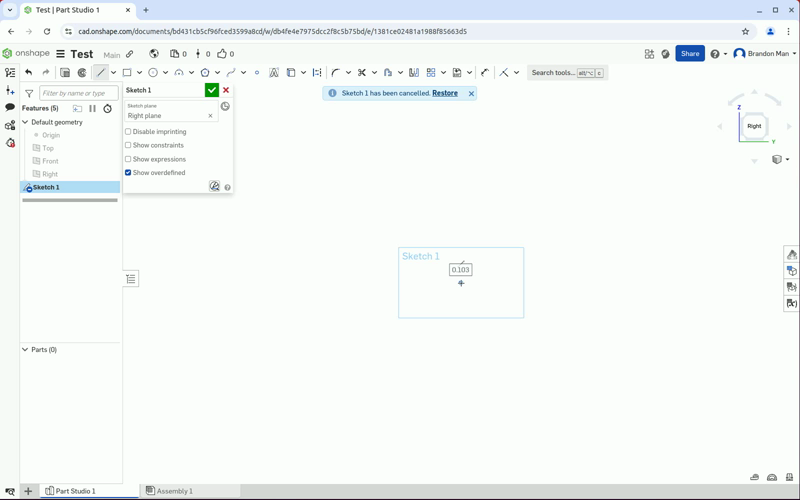
scroll(-6)
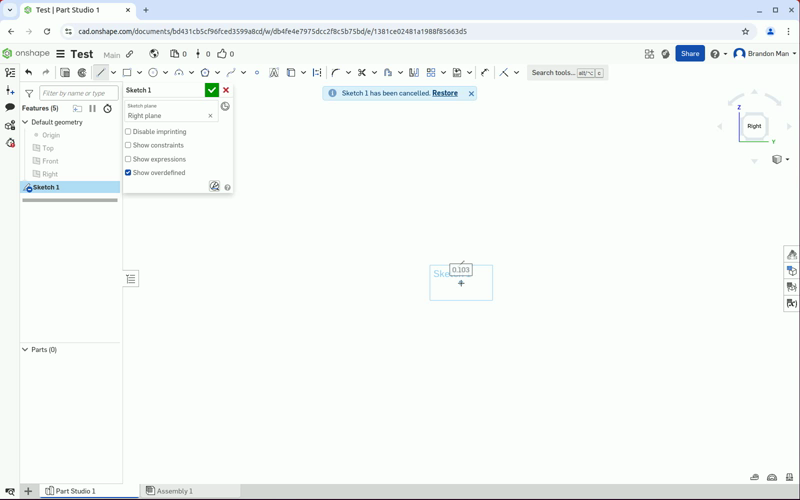
key_up(shift)
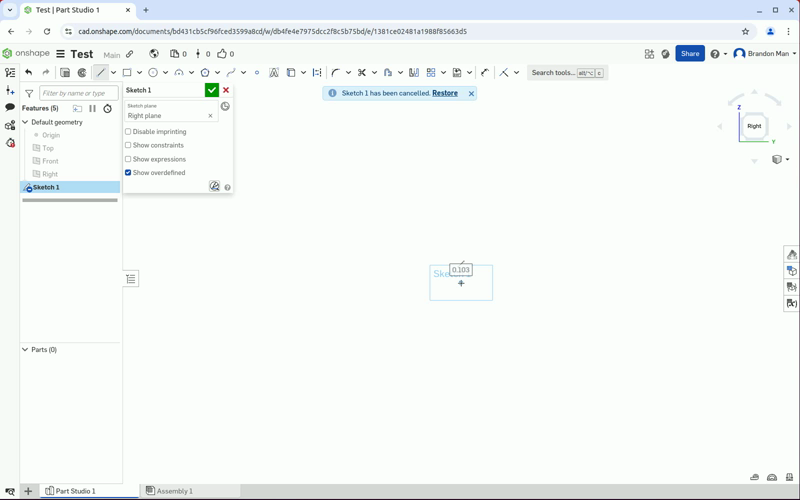
key_down(shift)
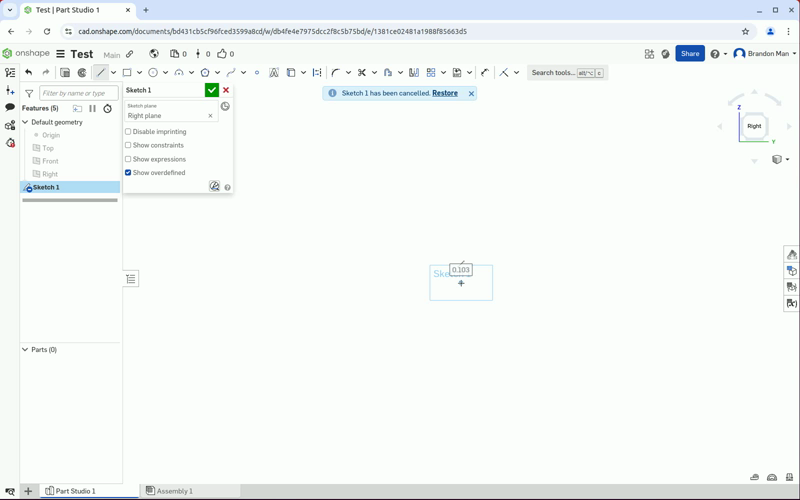
mouse_move(491, 282)
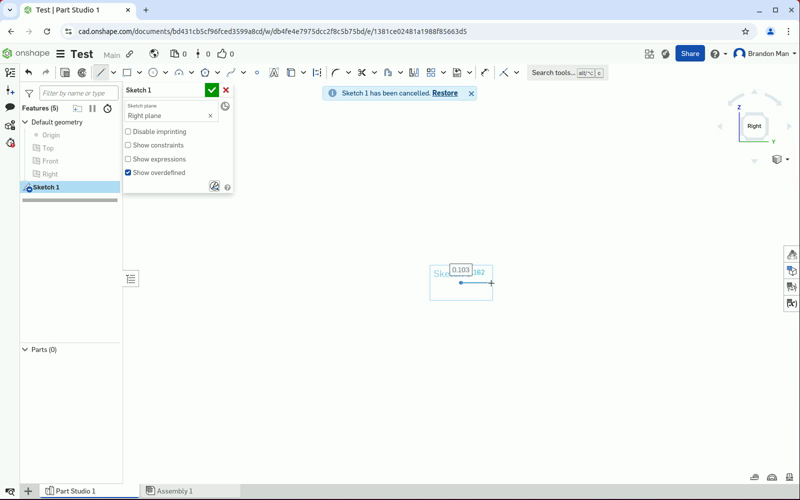
mouse_move(461, 280)
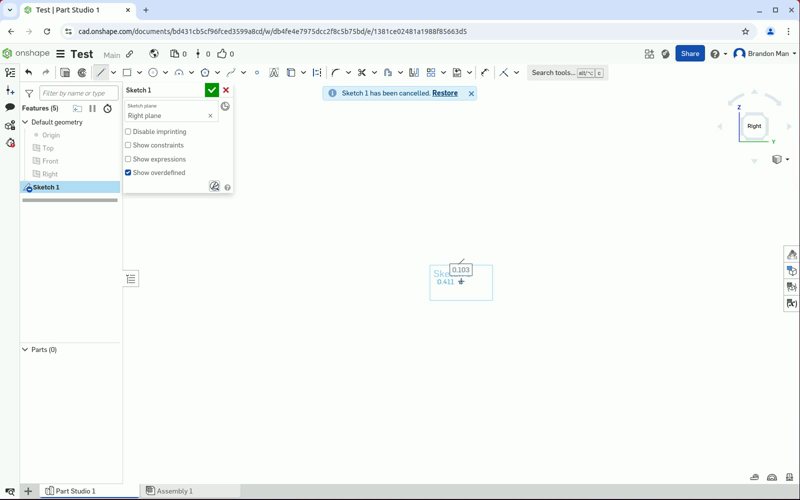
scroll(6)
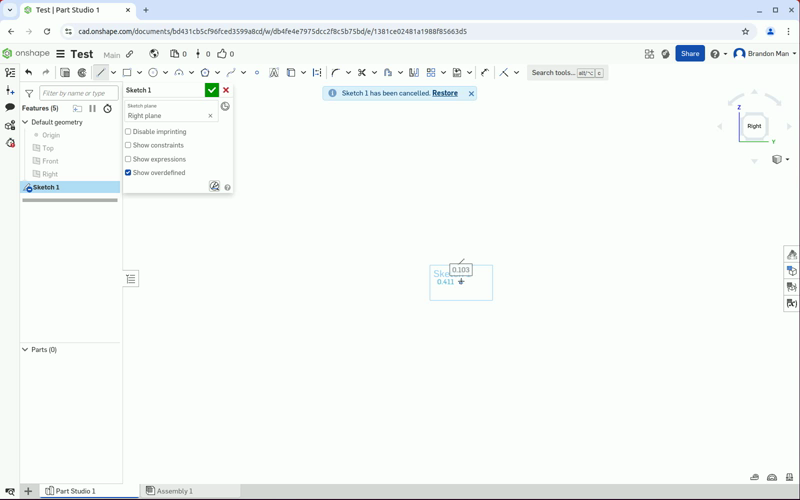
scroll(6)
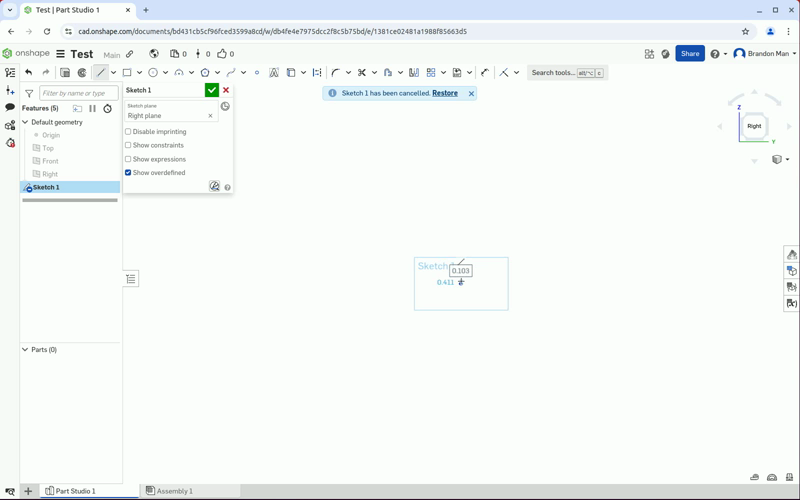
scroll(6)
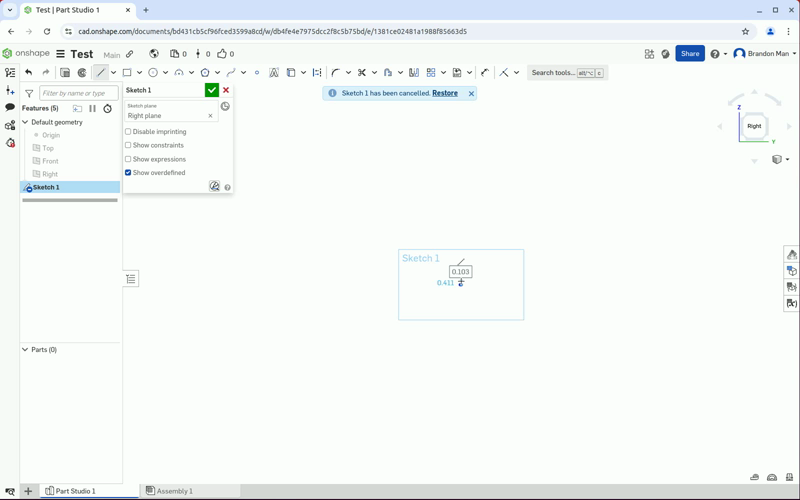
scroll(6)
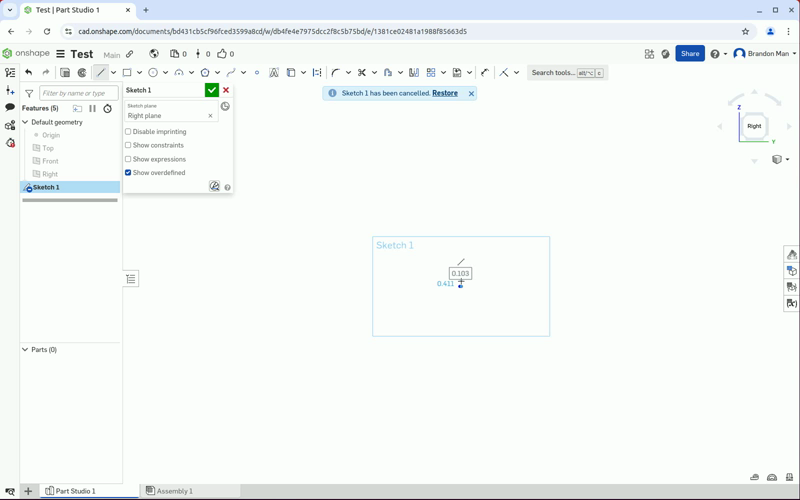
scroll(6)
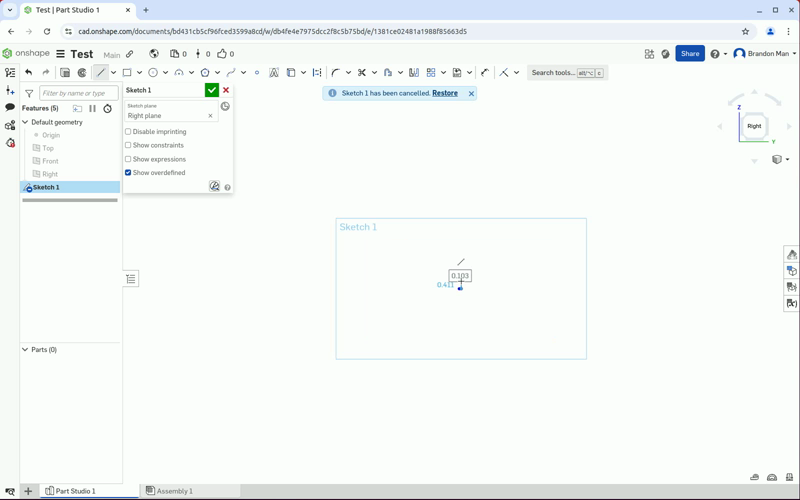
scroll(6)
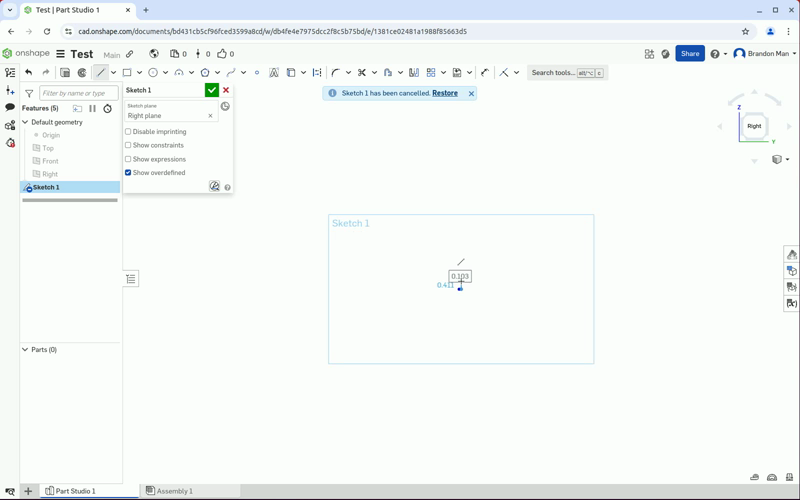
scroll(6)
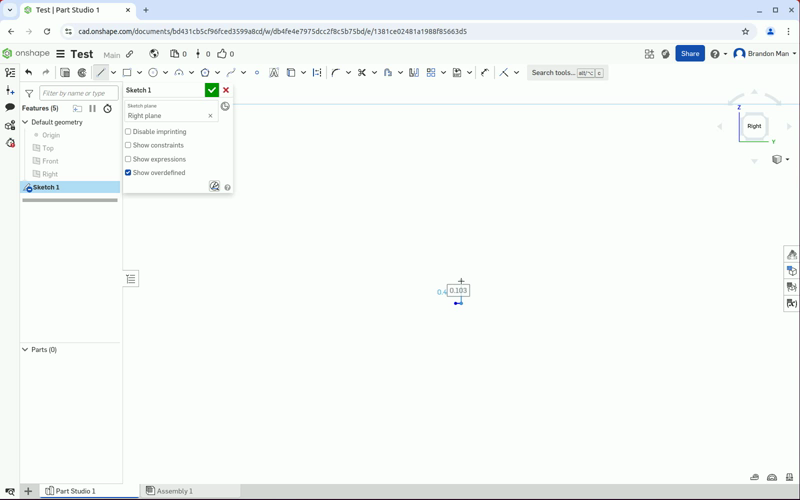
click(461, 280)
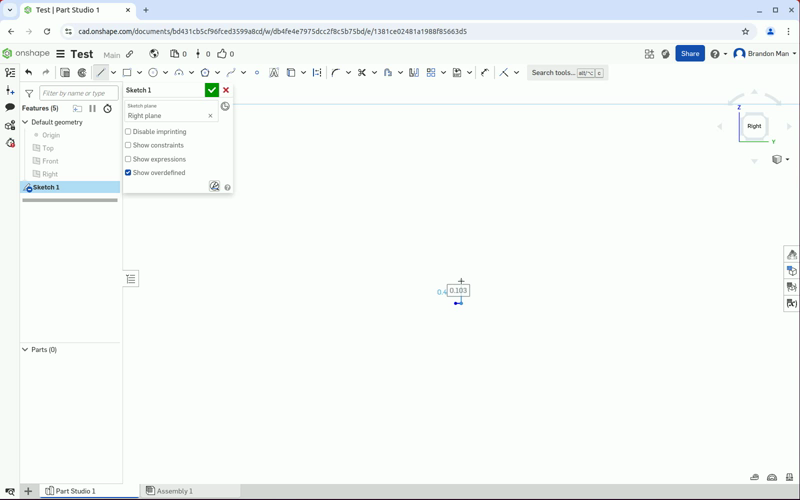
scroll(-6)
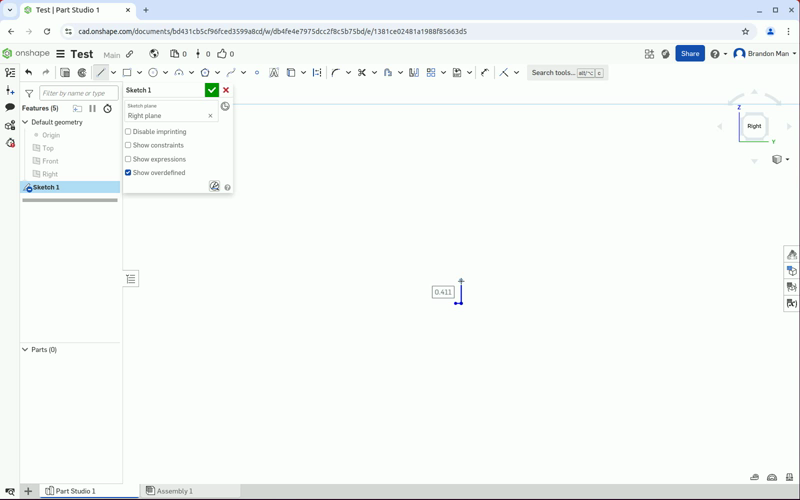
scroll(-6)
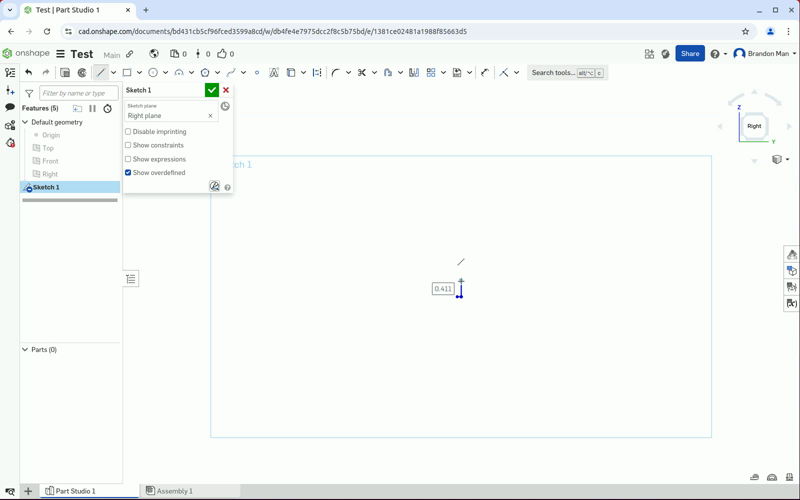
scroll(-6)
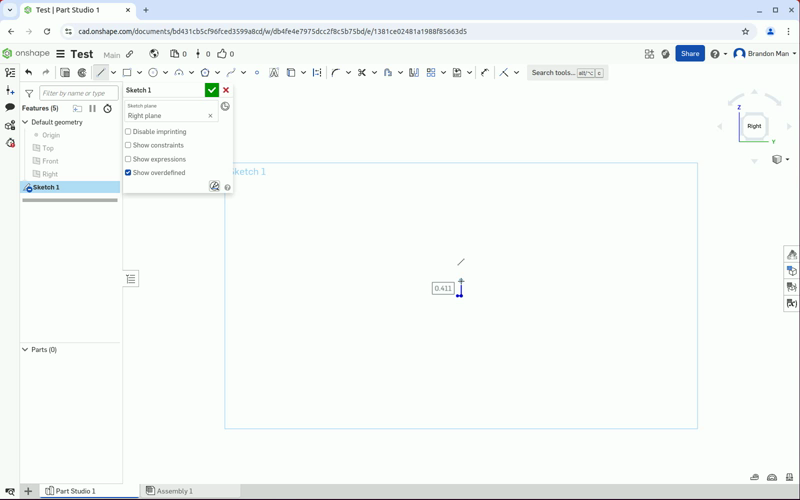
scroll(-6)
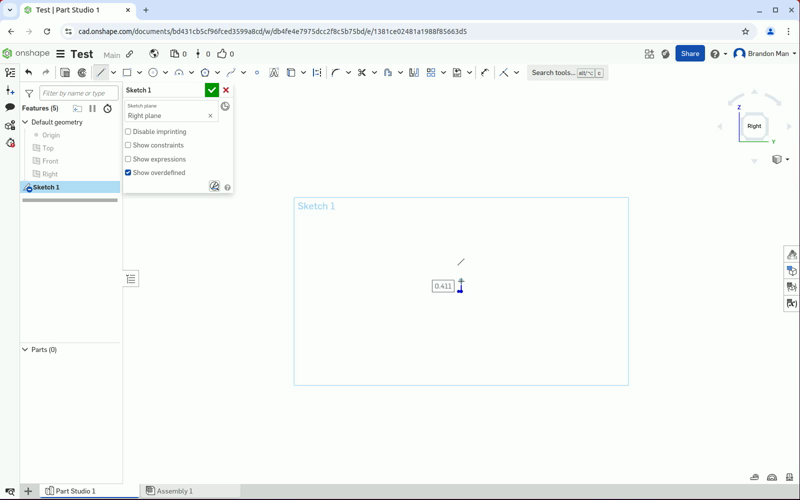
scroll(-6)
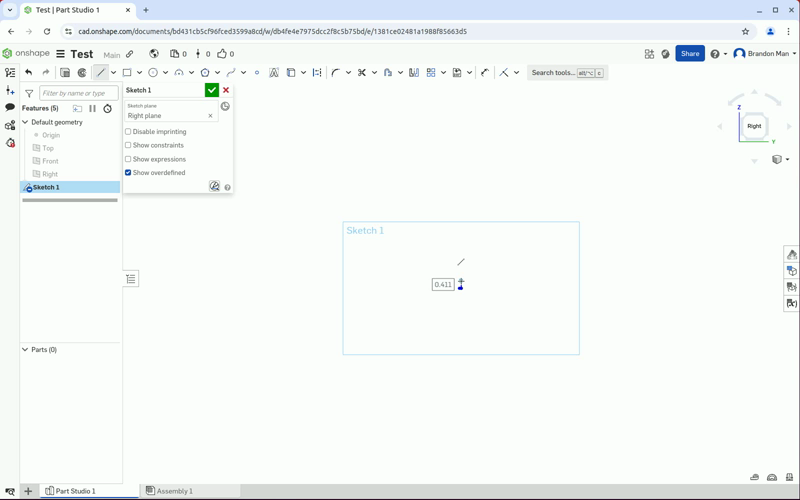
scroll(-6)
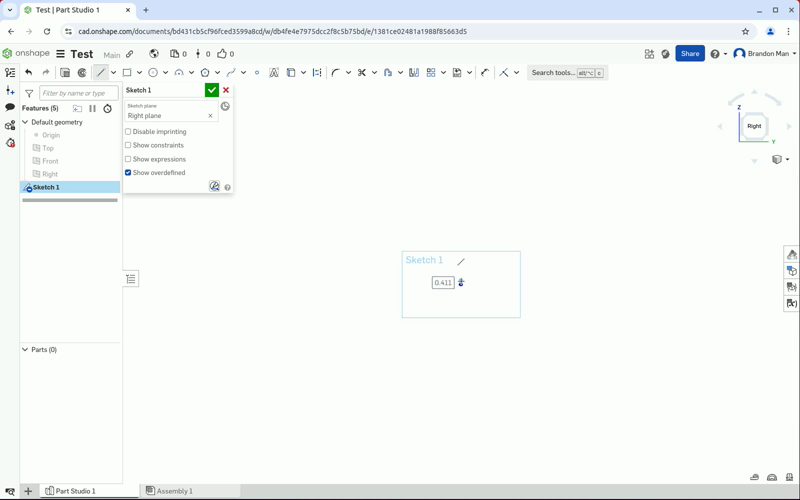
scroll(-6)
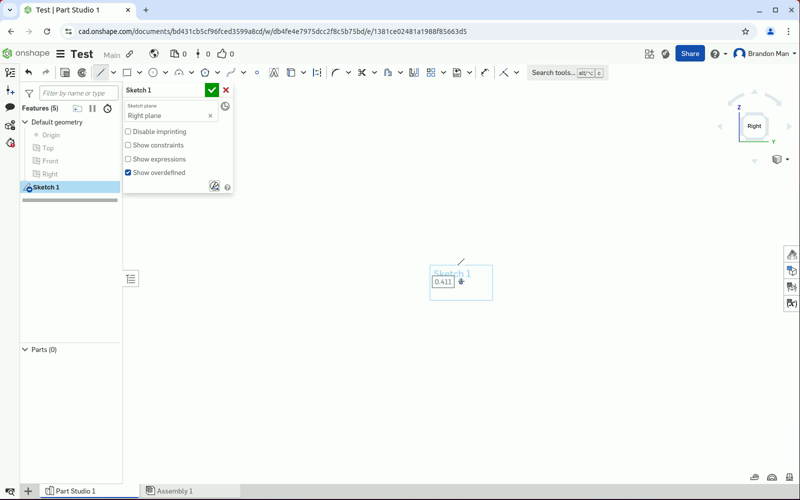
key_up(shift)
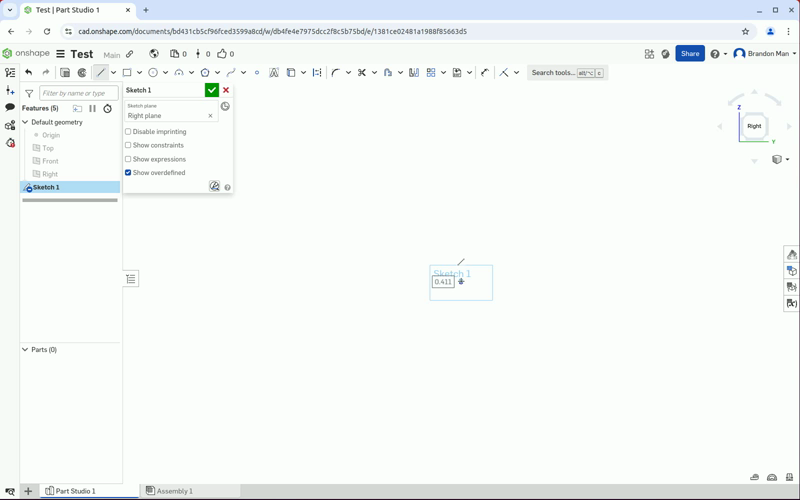
key_down(shift)
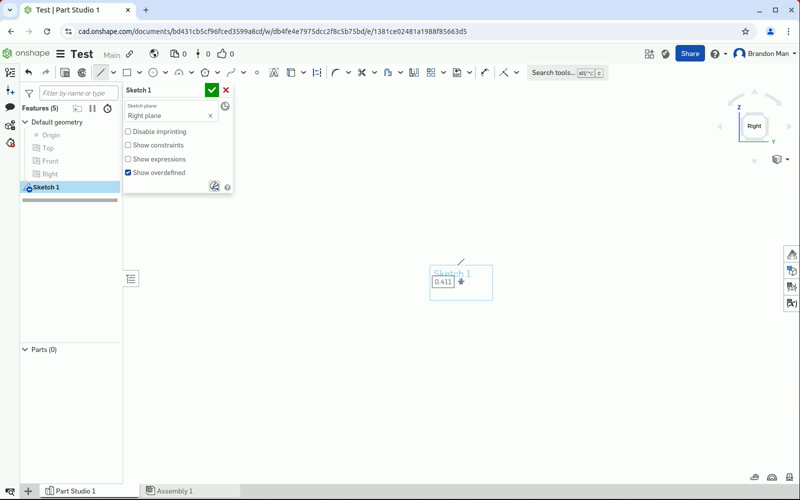
mouse_move(491, 280)
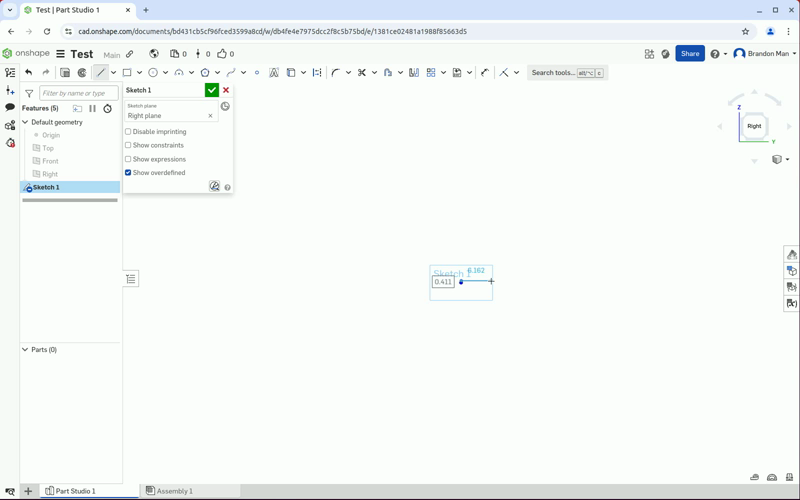
mouse_move(460, 280)
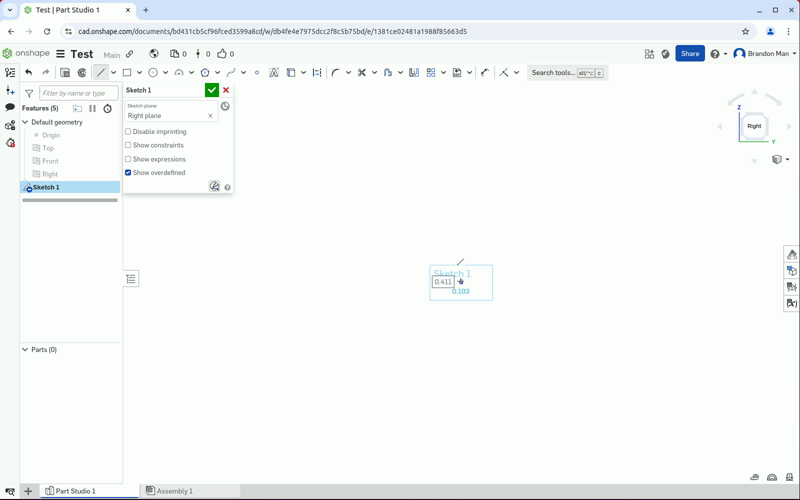
scroll(6)
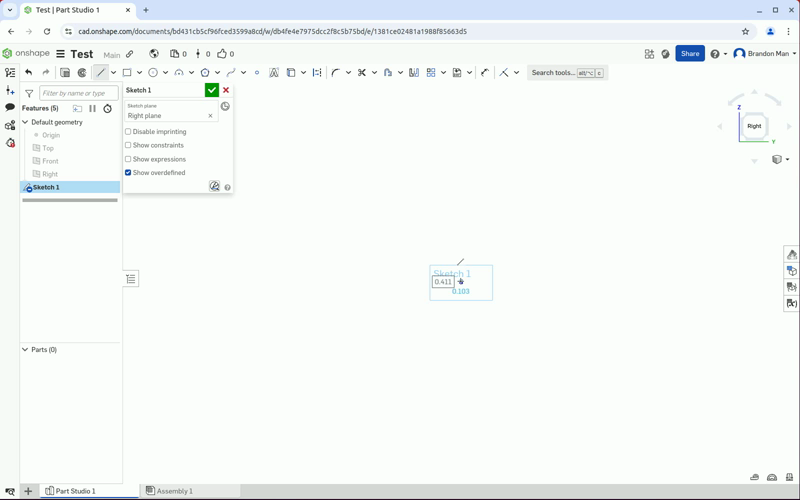
scroll(6)
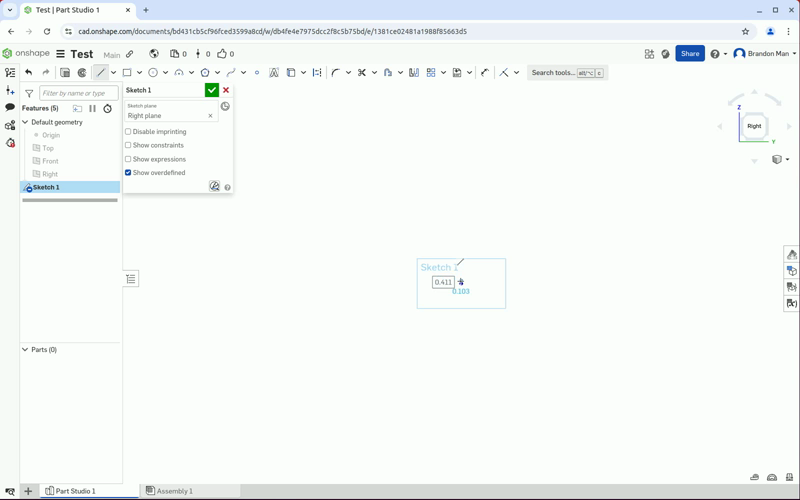
scroll(6)
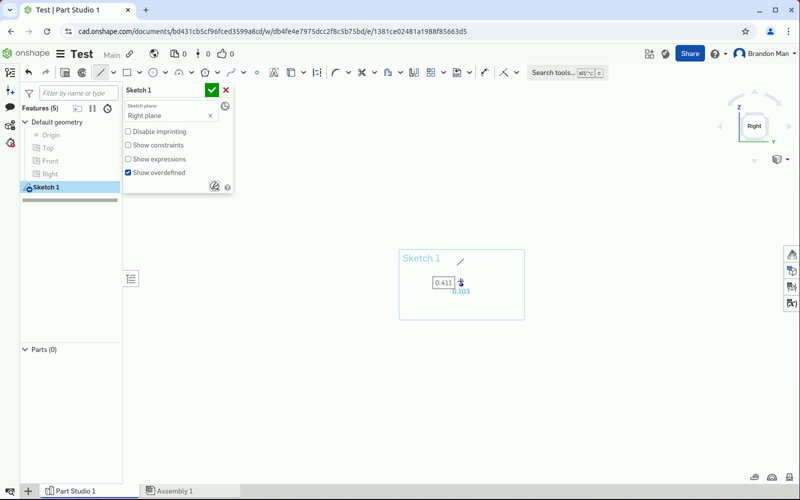
scroll(6)
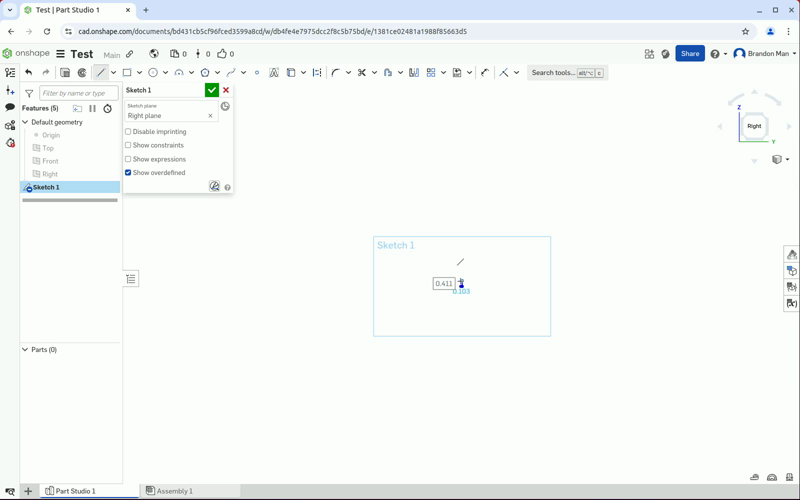
scroll(6)
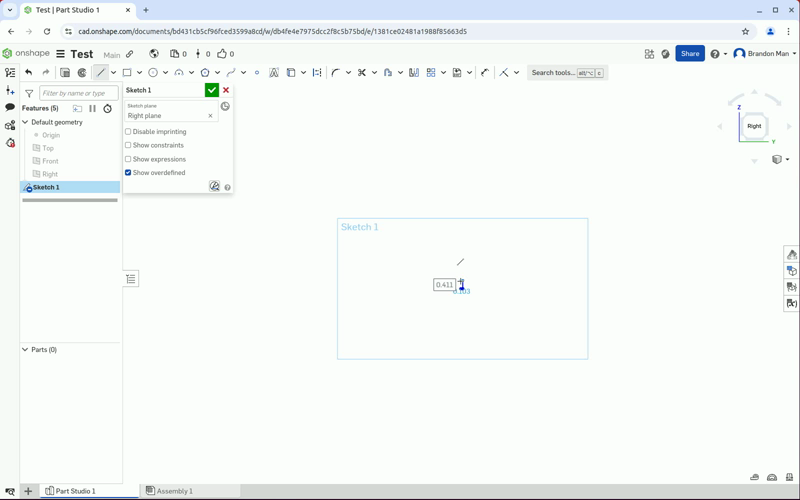
scroll(6)
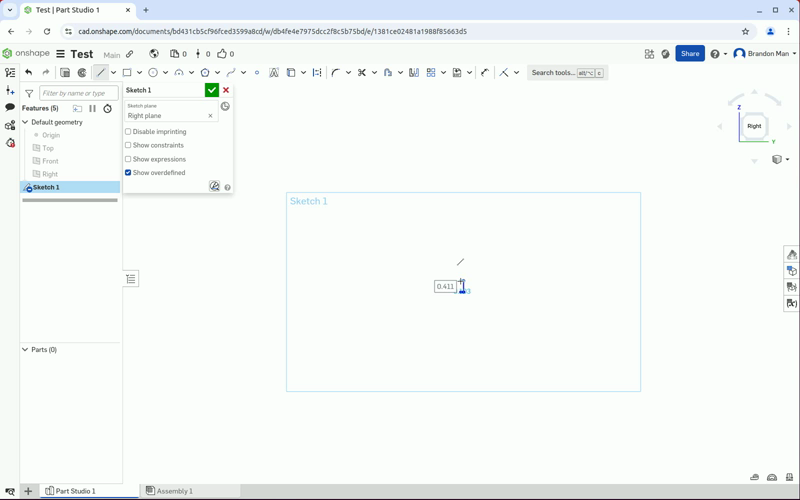
scroll(6)
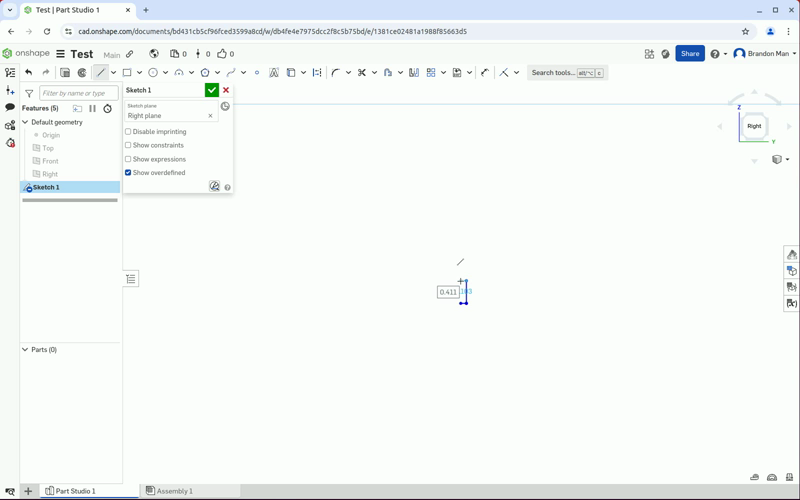
click(460, 280)
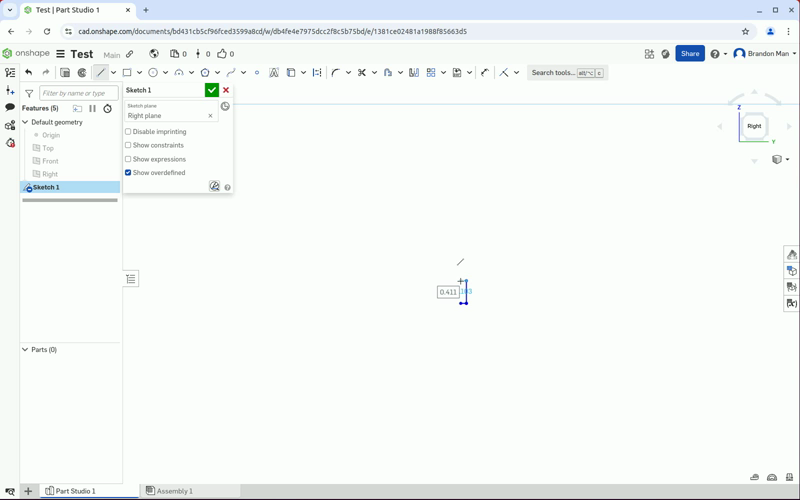
scroll(-6)
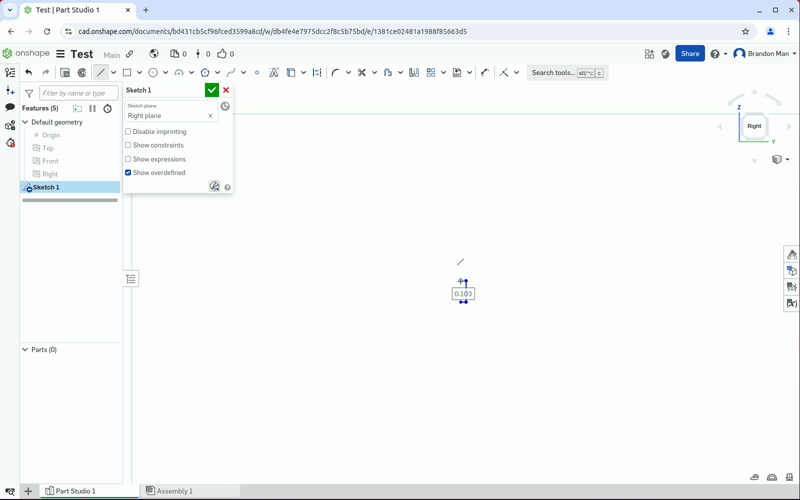
scroll(-6)
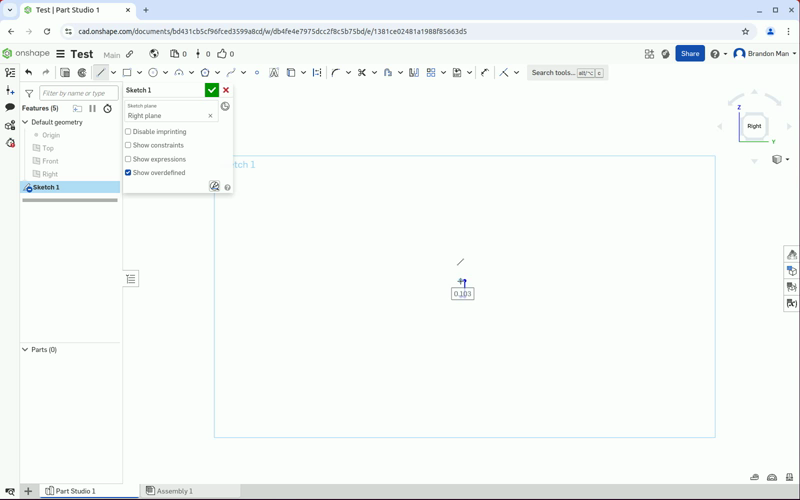
scroll(-6)
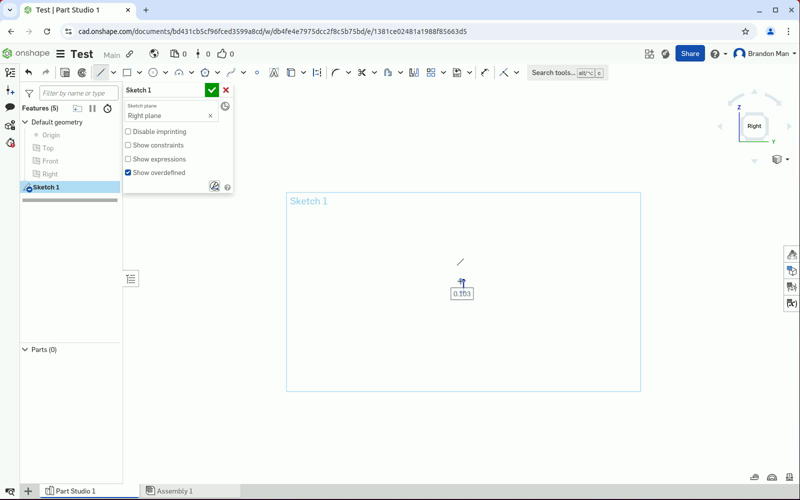
scroll(-6)
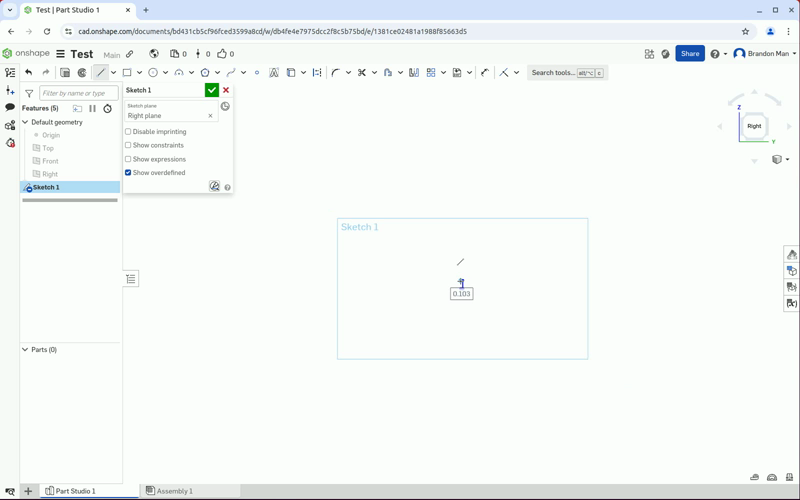
scroll(-6)
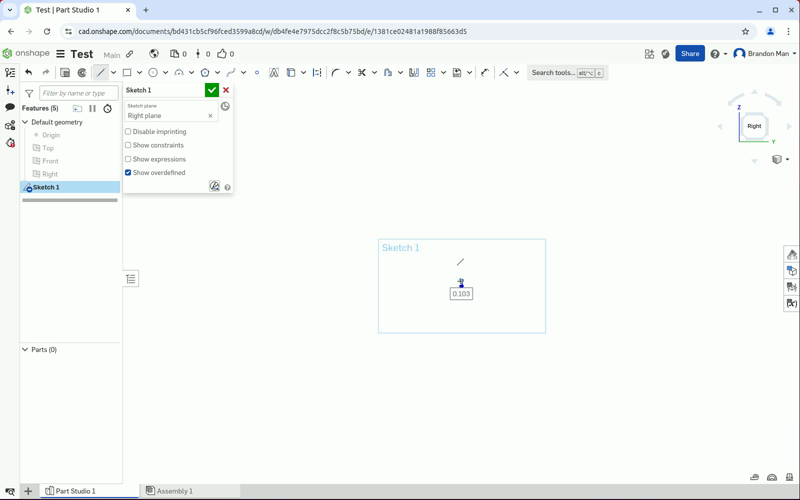
scroll(-6)
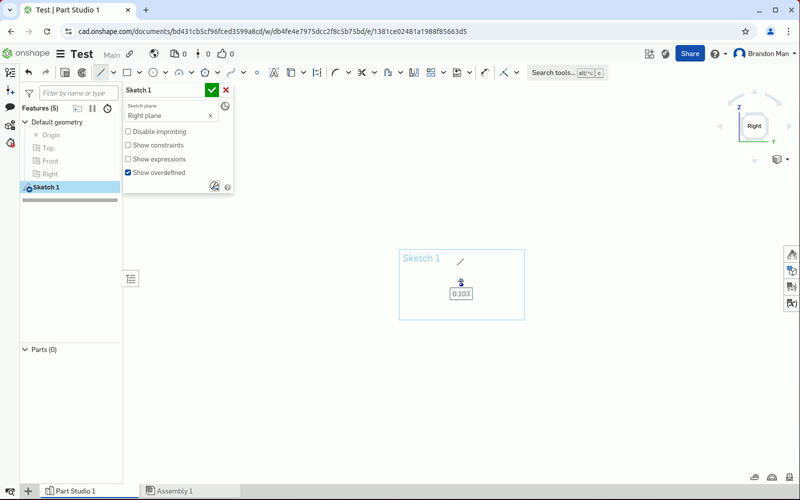
scroll(-6)
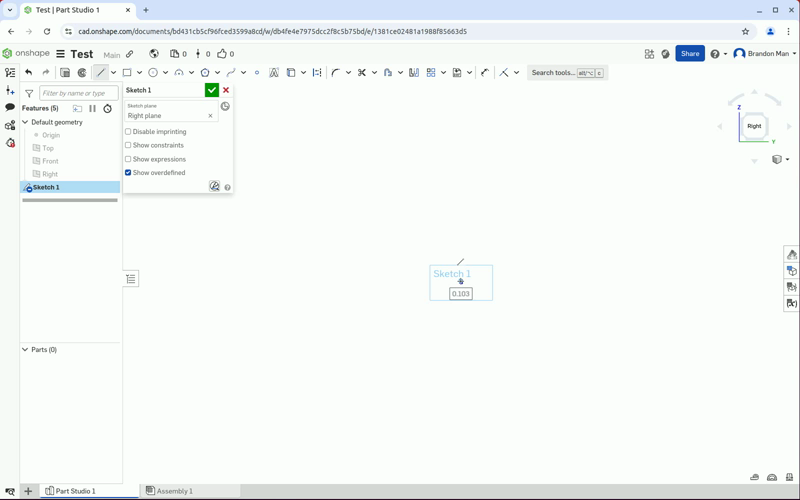
key_up(shift)
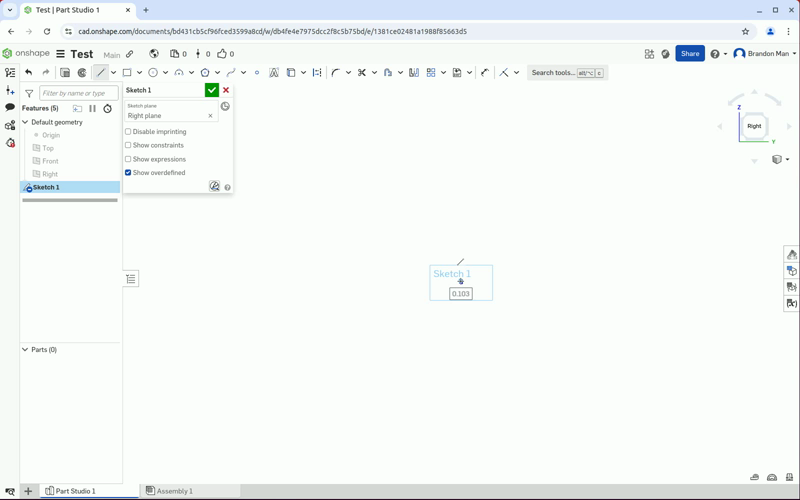
mouse_move(490, 280)
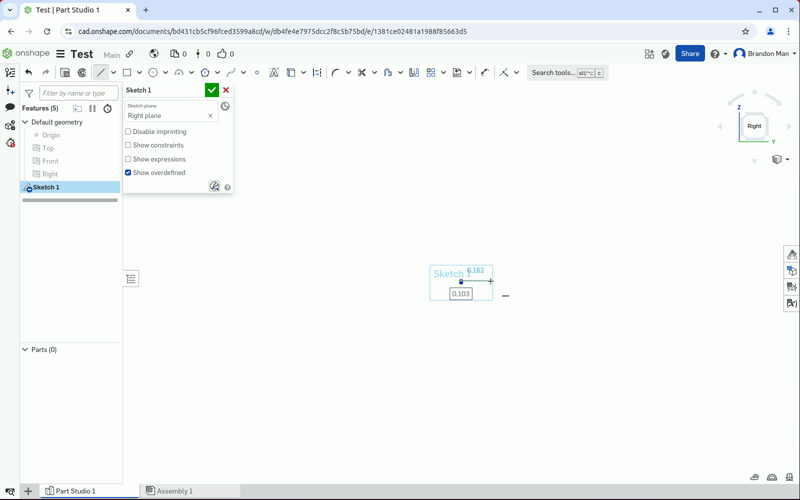
key_down(shift)
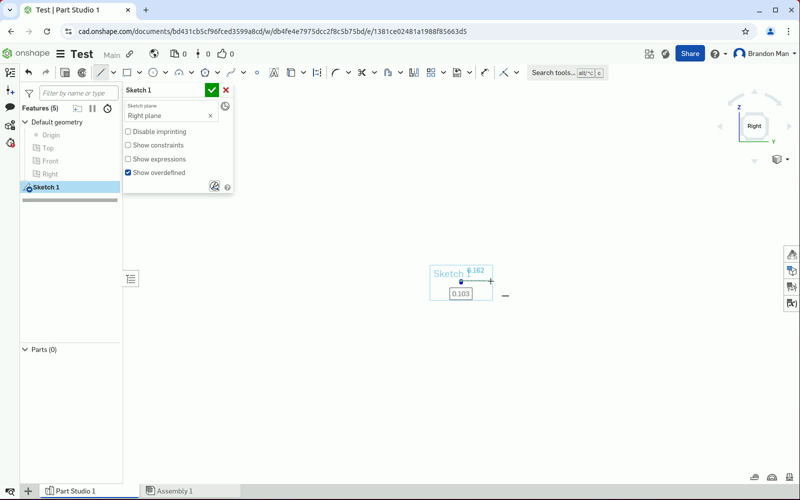
mouse_move(460, 282)
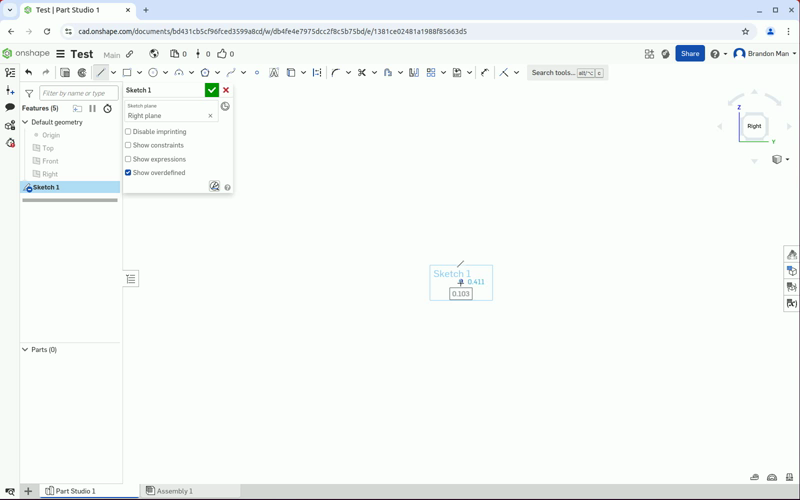
scroll(6)
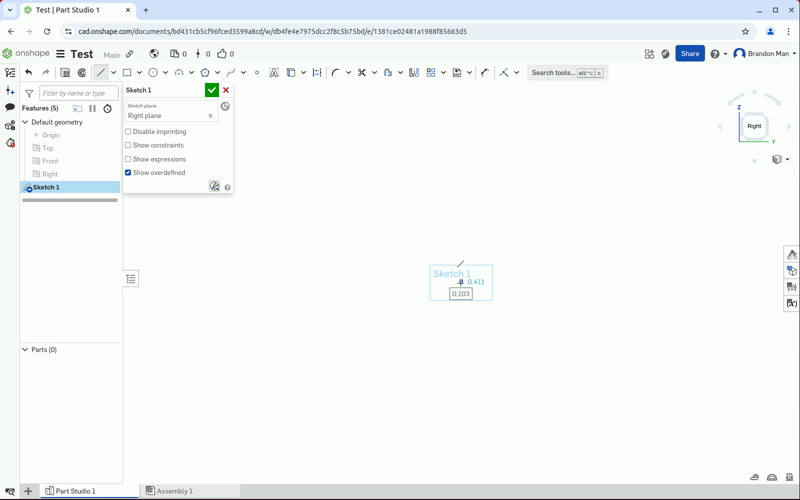
scroll(6)
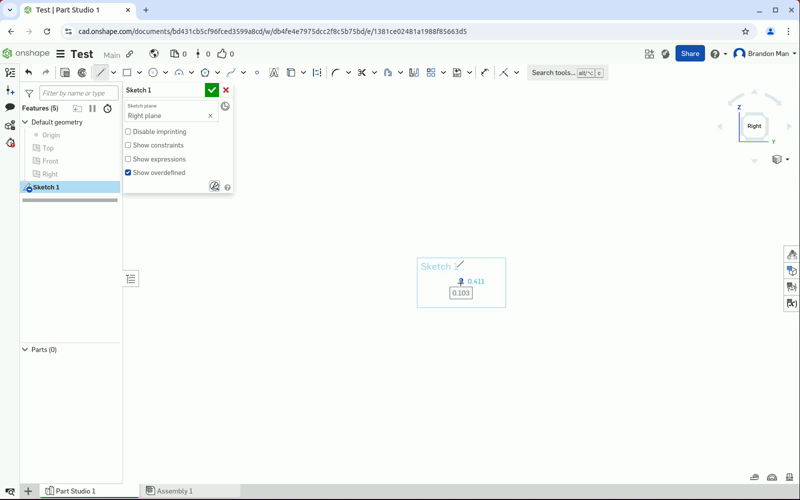
scroll(6)
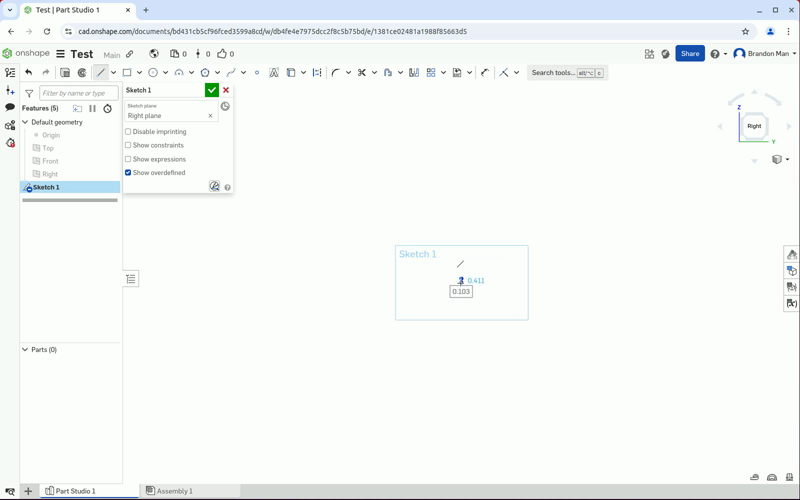
scroll(6)
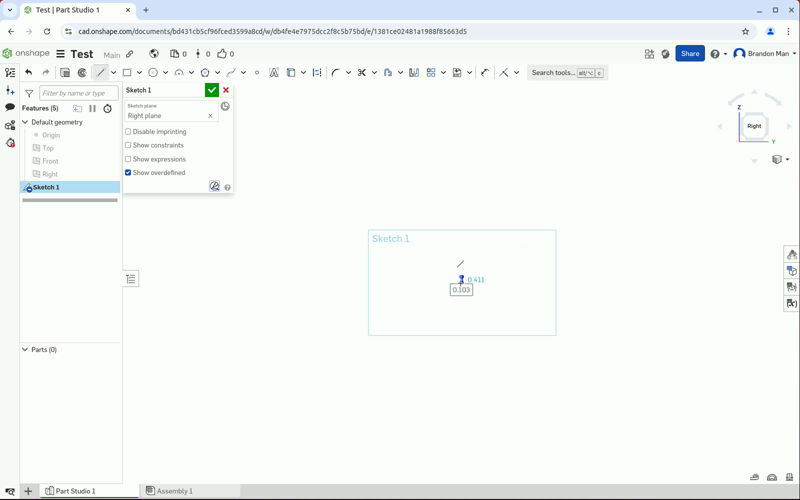
scroll(6)
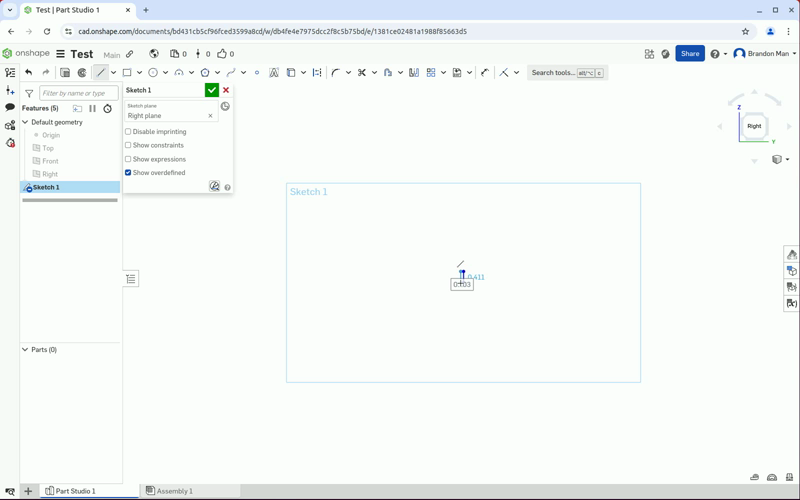
scroll(6)
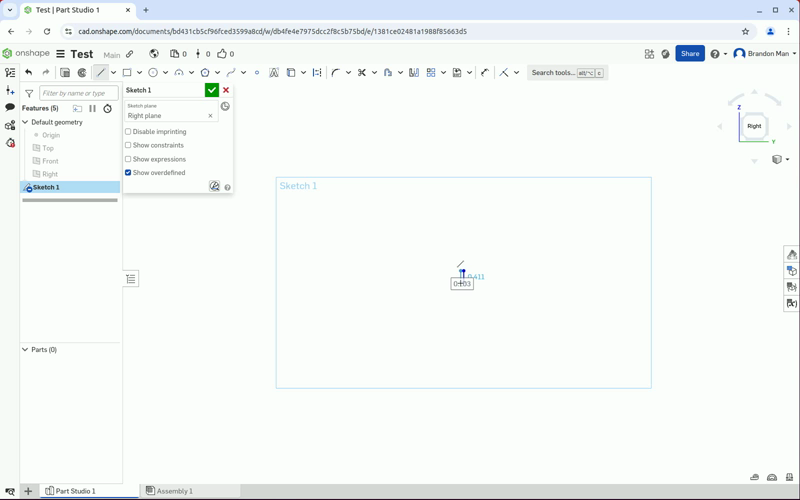
scroll(6)
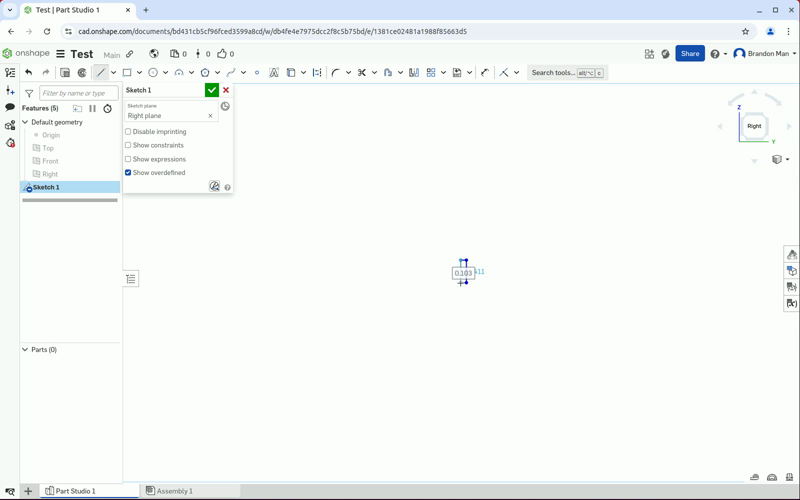
key_up(shift)
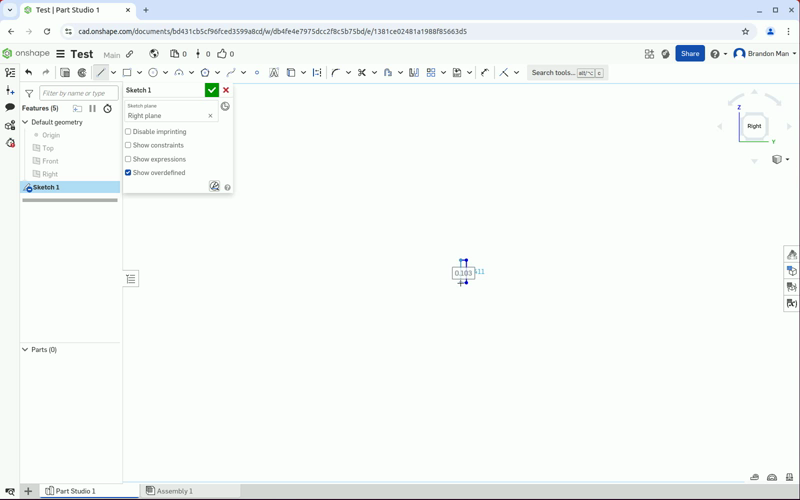
click(460, 282)
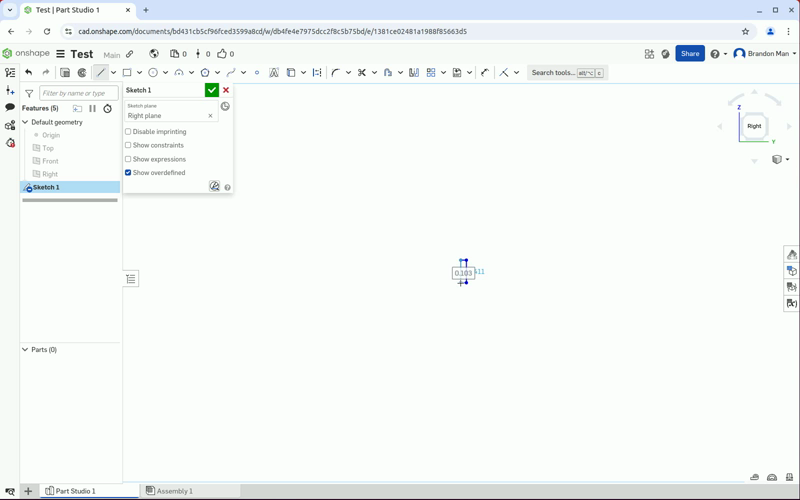
scroll(-6)
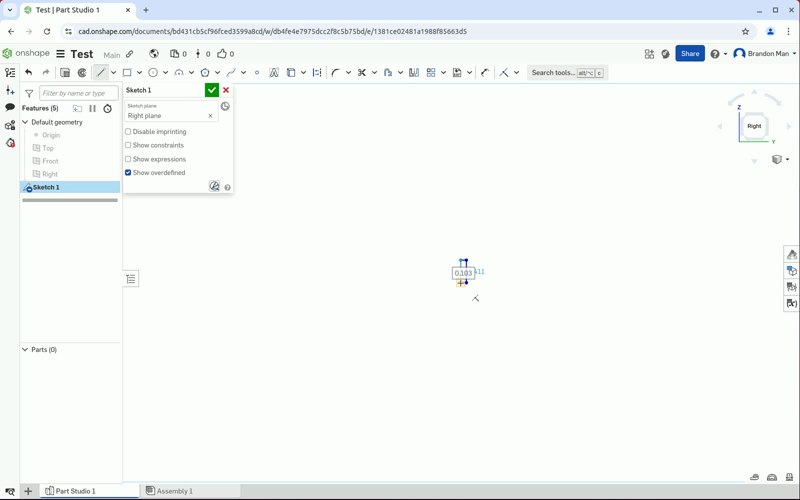
scroll(-6)
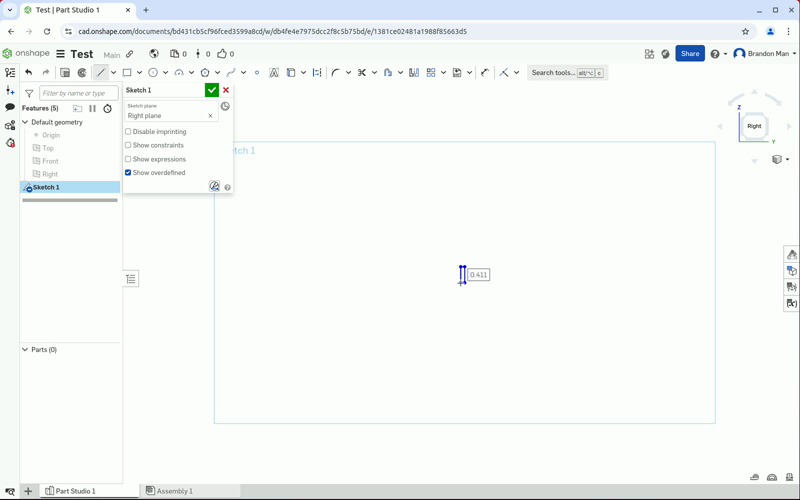
scroll(-6)
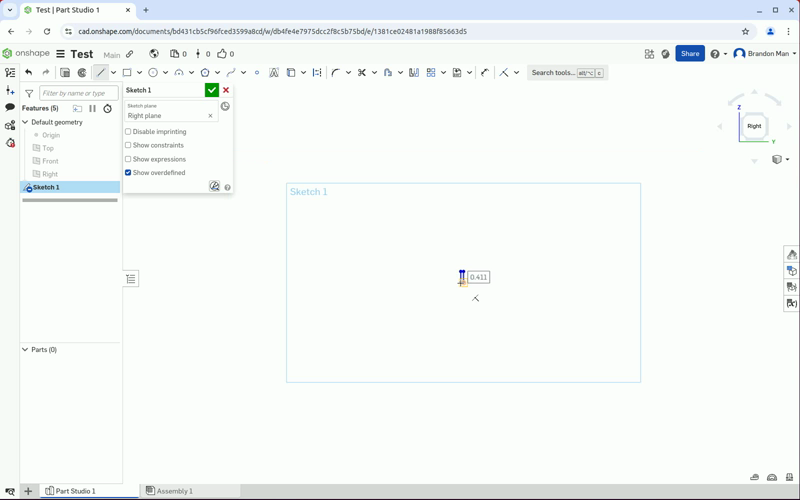
scroll(-6)
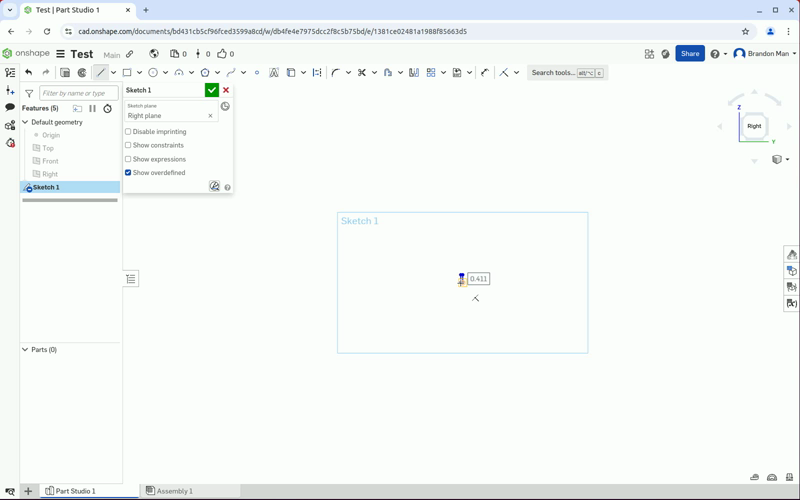
scroll(-6)
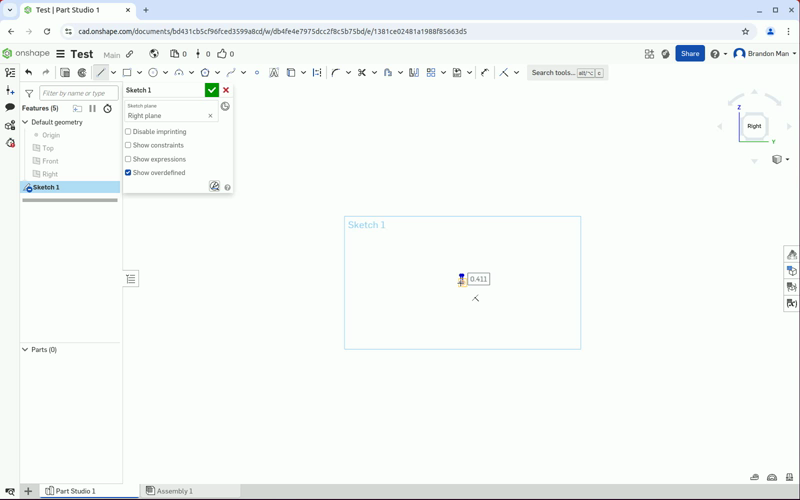
scroll(-6)
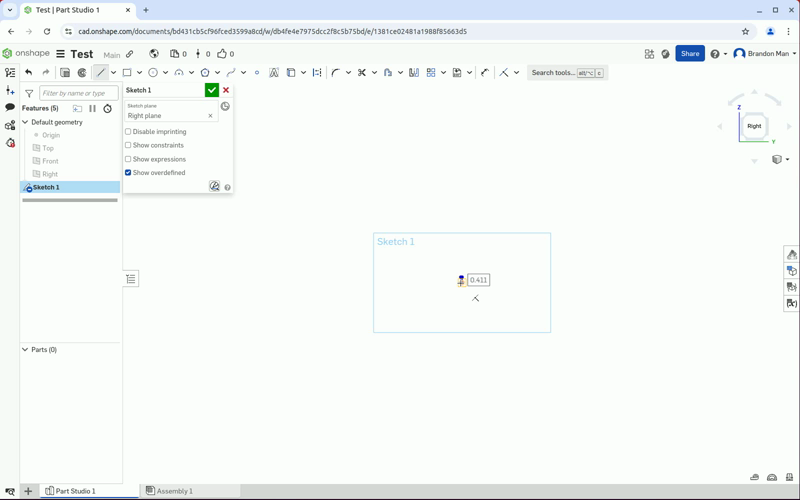
scroll(-6)
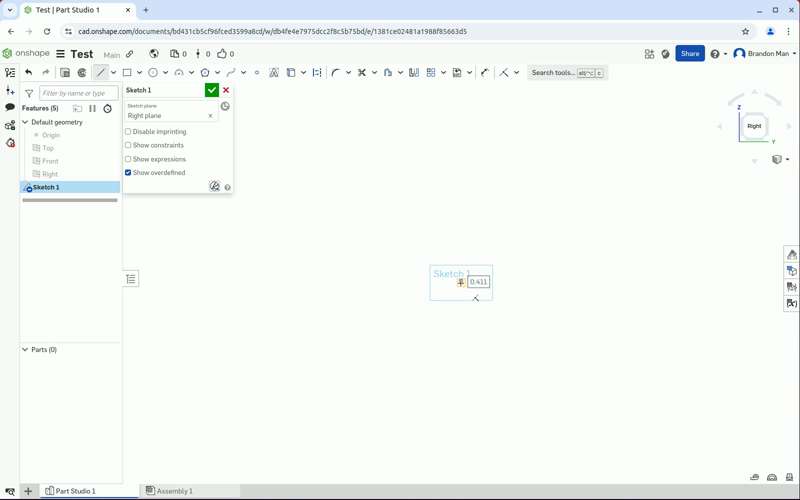
key(esc)
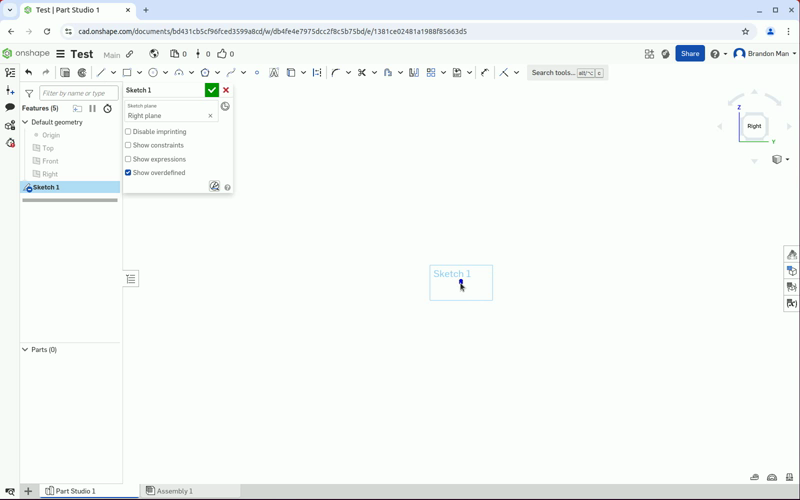
mouse_move(461, 282)
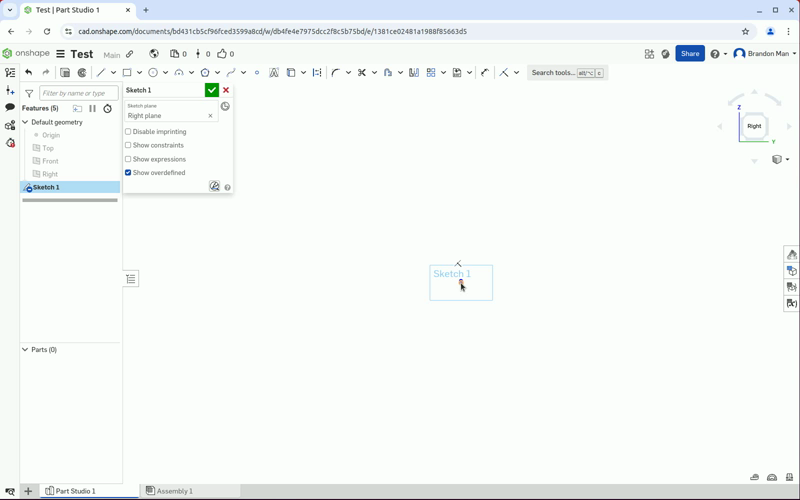
scroll(6)
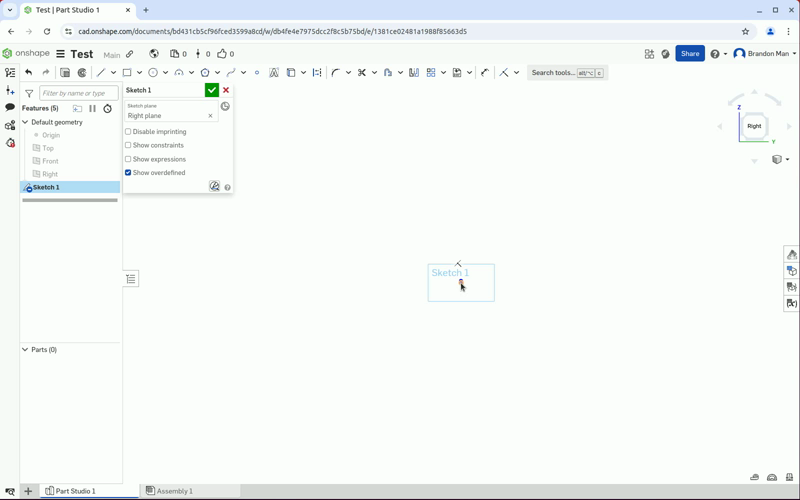
scroll(6)
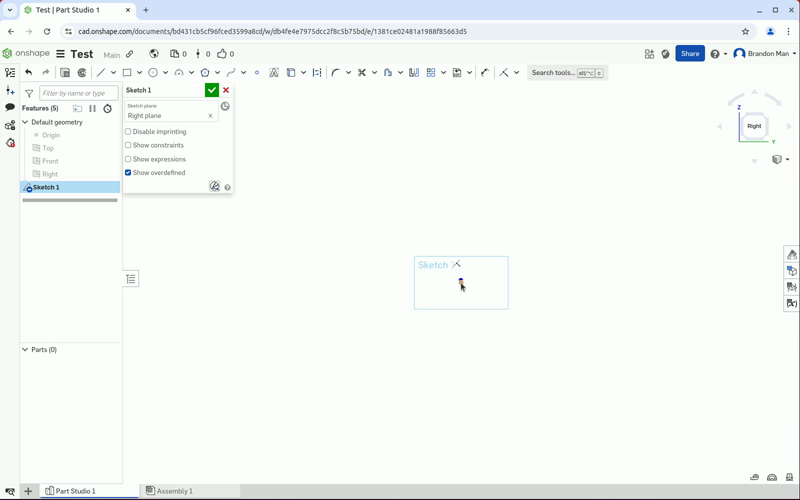
scroll(6)
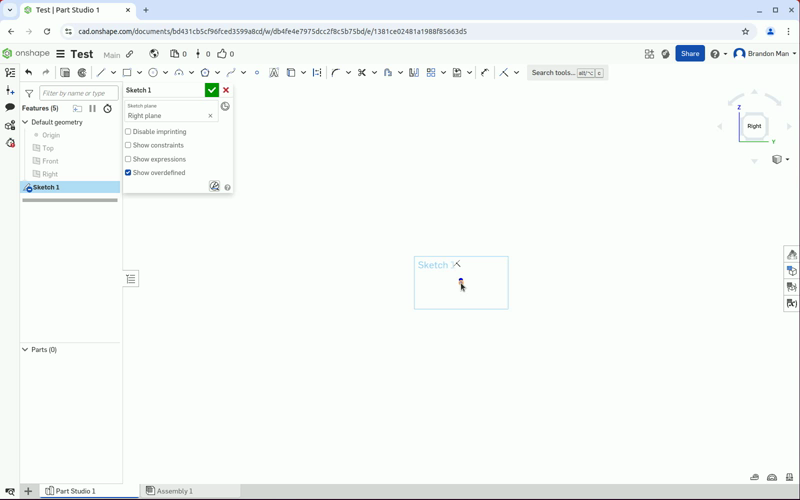
scroll(6)
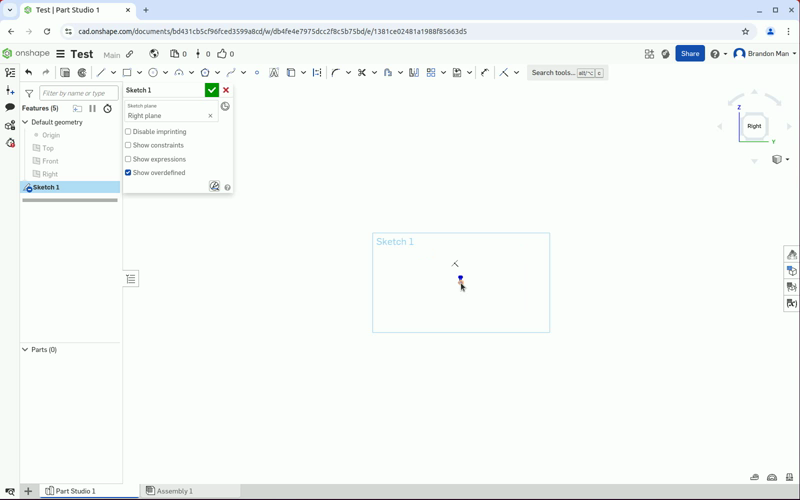
scroll(6)
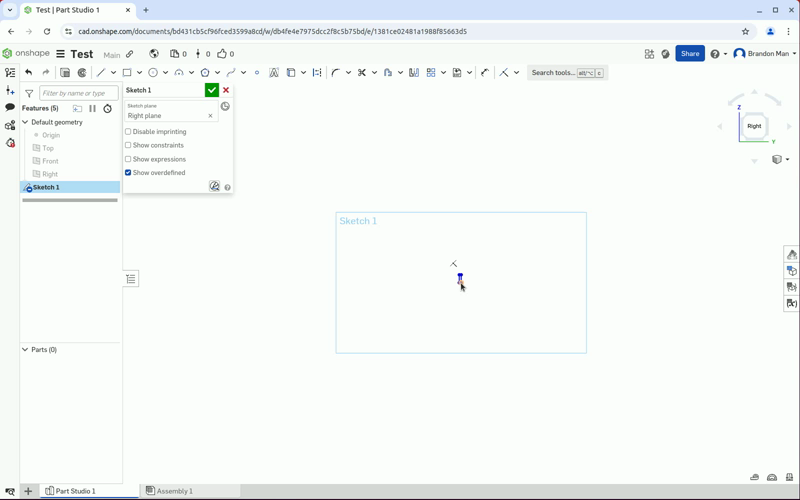
scroll(6)
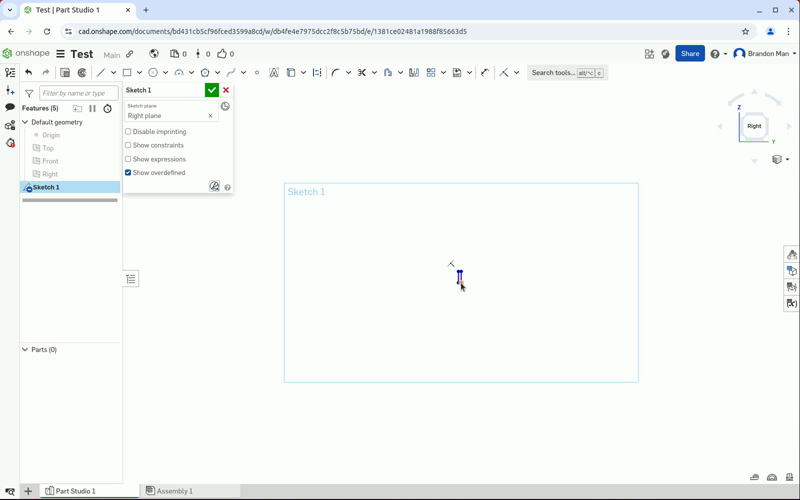
scroll(6)
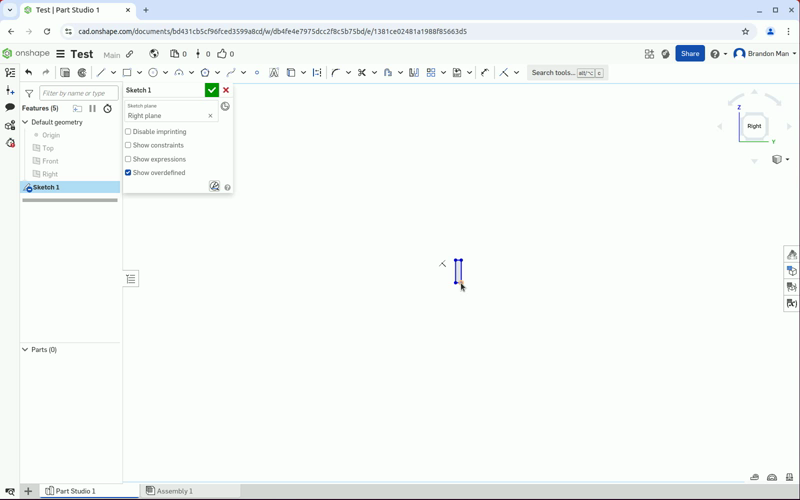
click(461, 282)
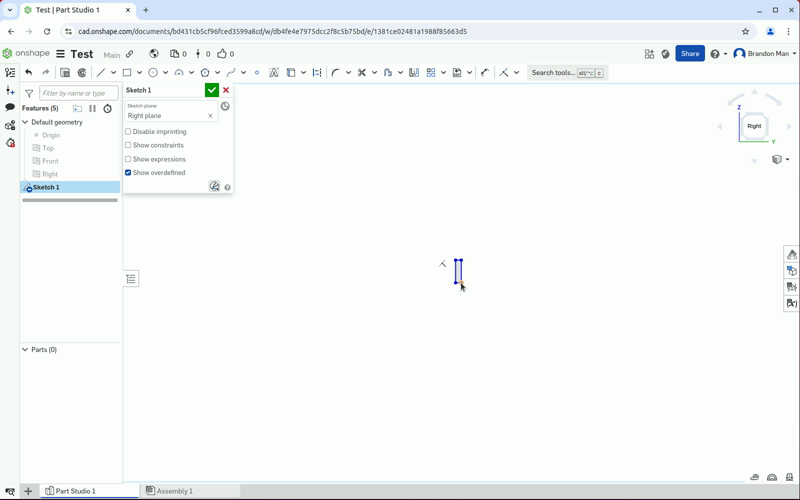
scroll(-6)
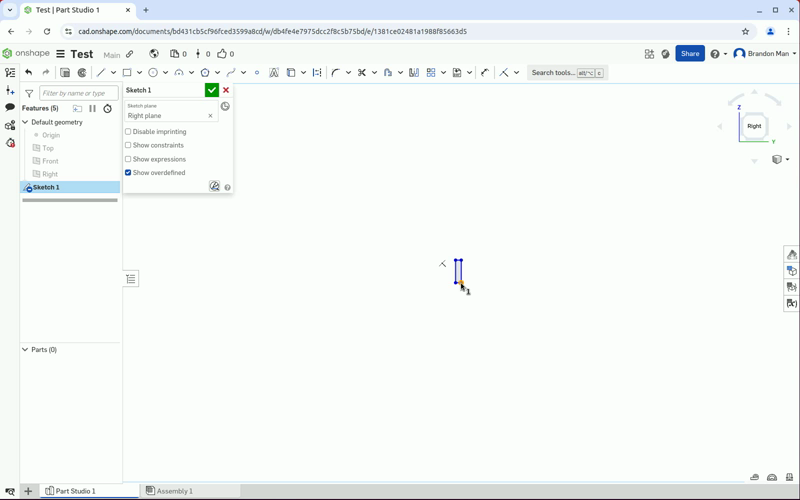
scroll(-6)
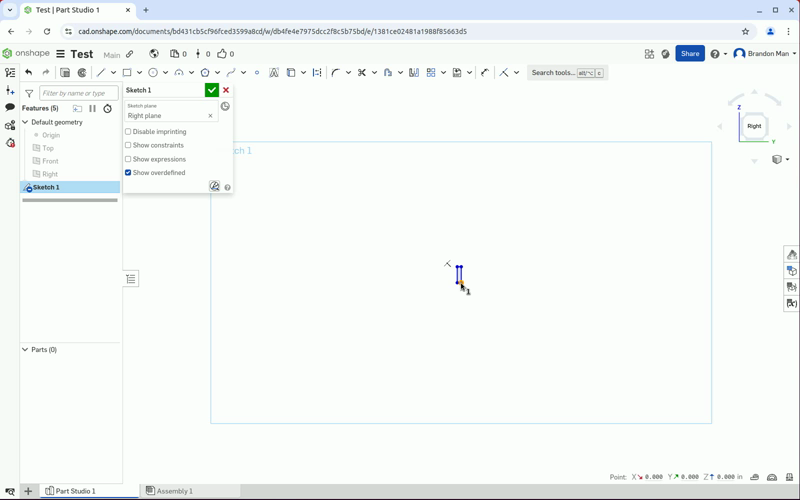
scroll(-6)
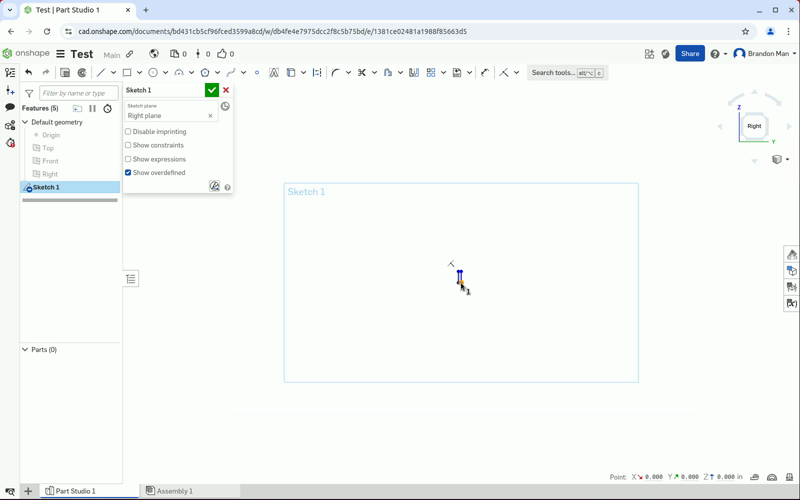
scroll(-6)
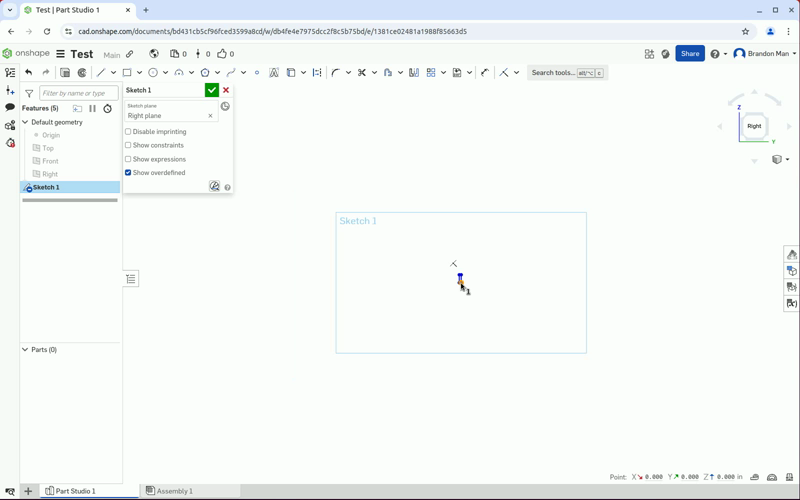
scroll(-6)
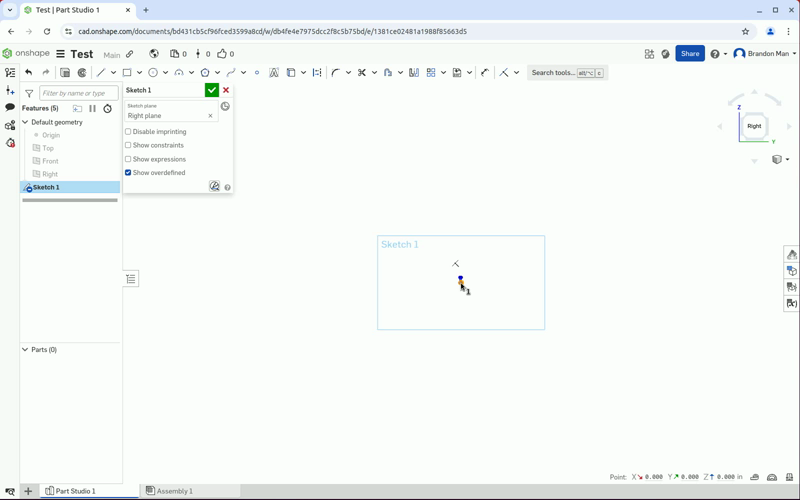
scroll(-6)
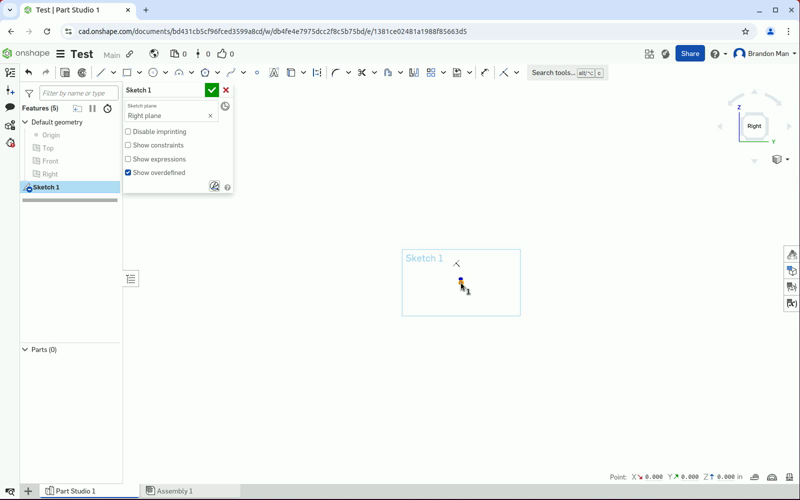
scroll(-6)
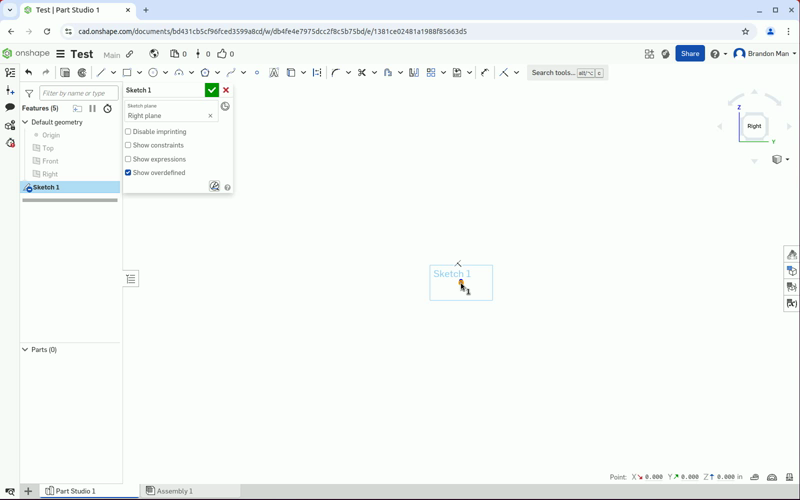
mouse_move(73, 352)
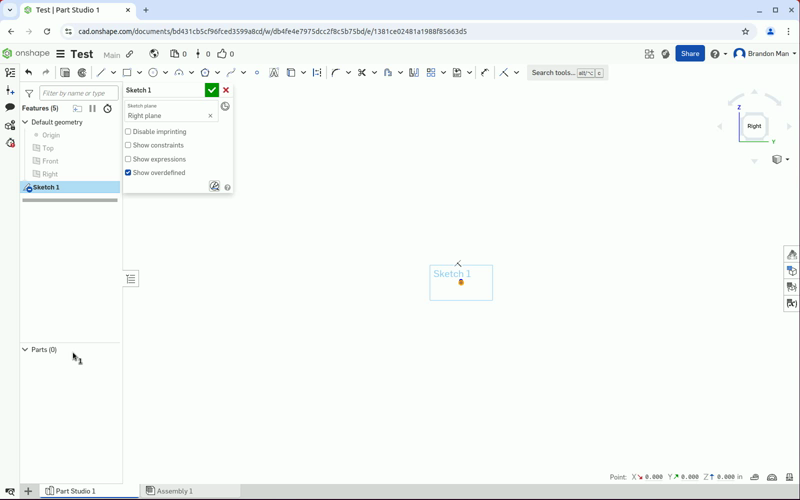
key(shift+y)
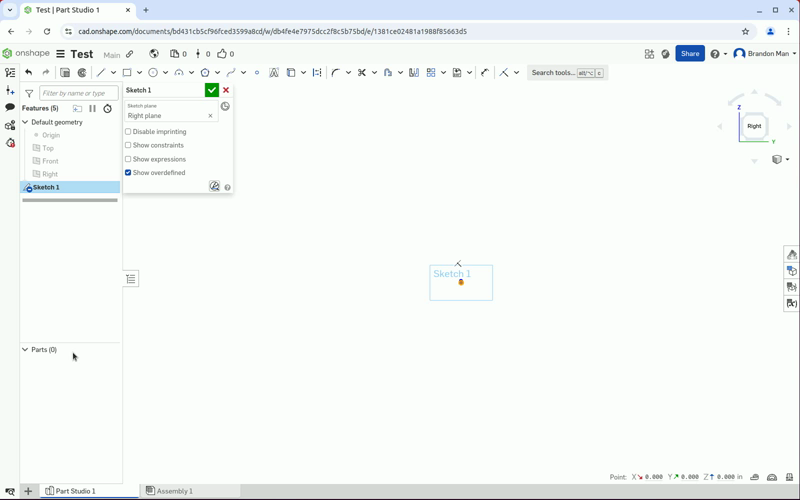
key(shift+e)
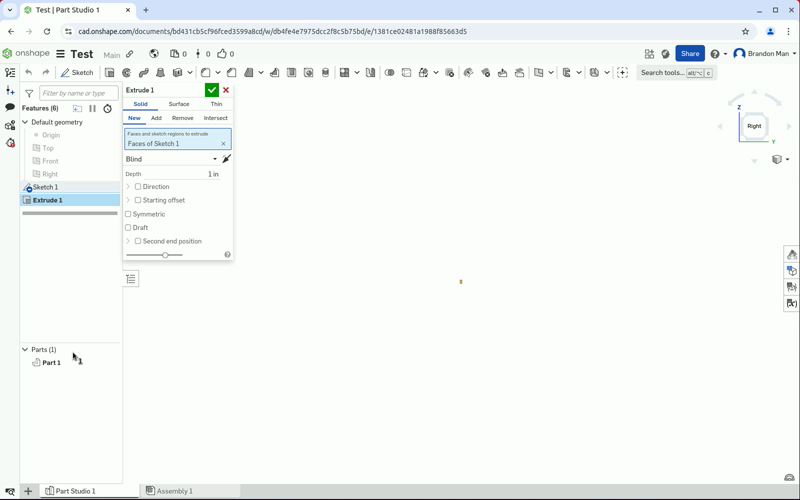
mouse_move(143, 106)
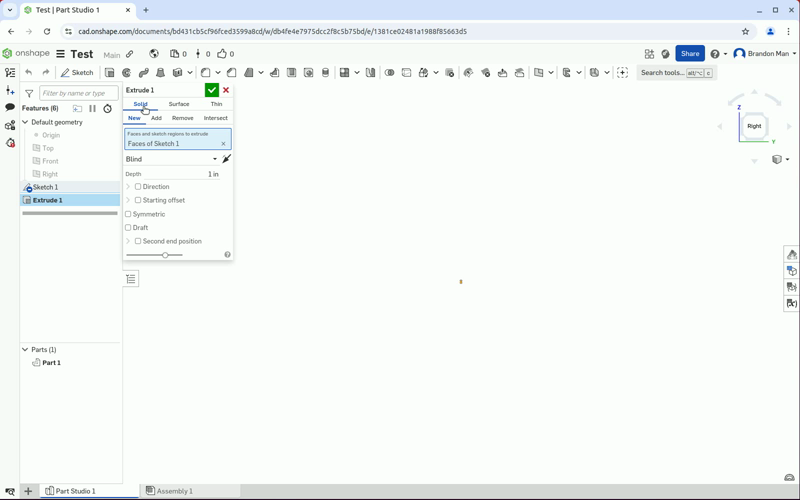
click(143, 106)
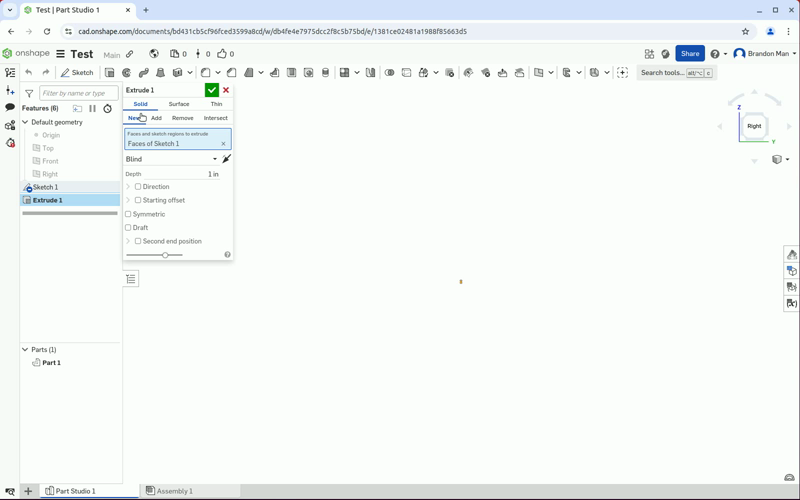
mouse_move(137, 120)
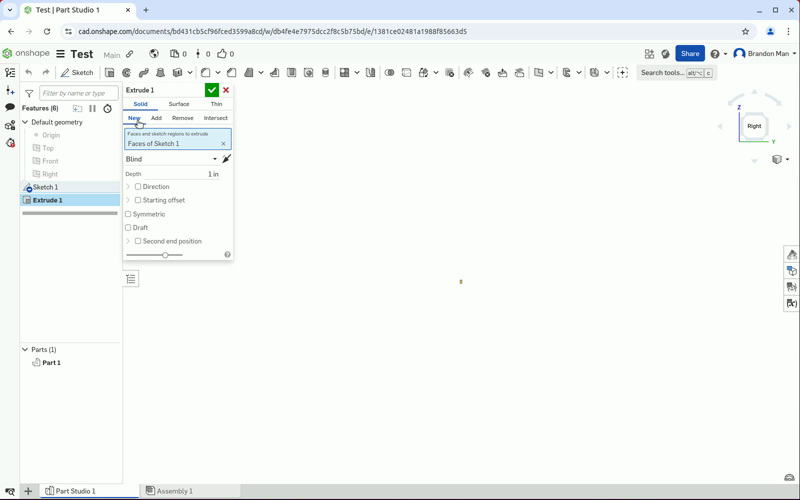
click(137, 120)
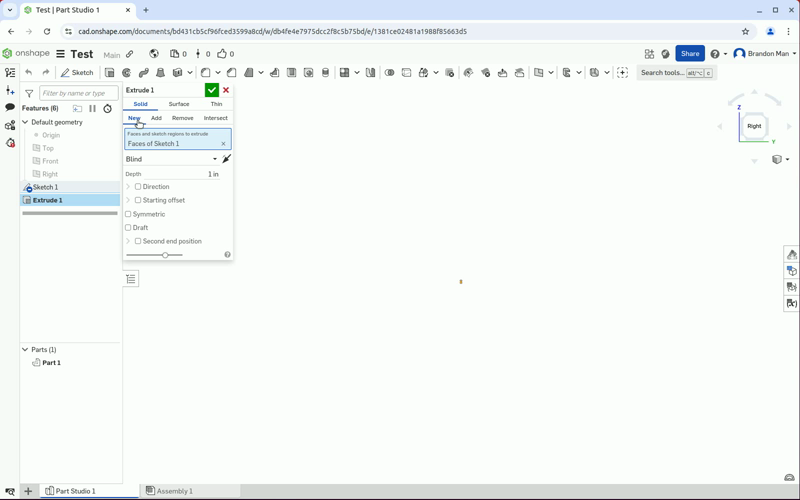
key(tab, 4)
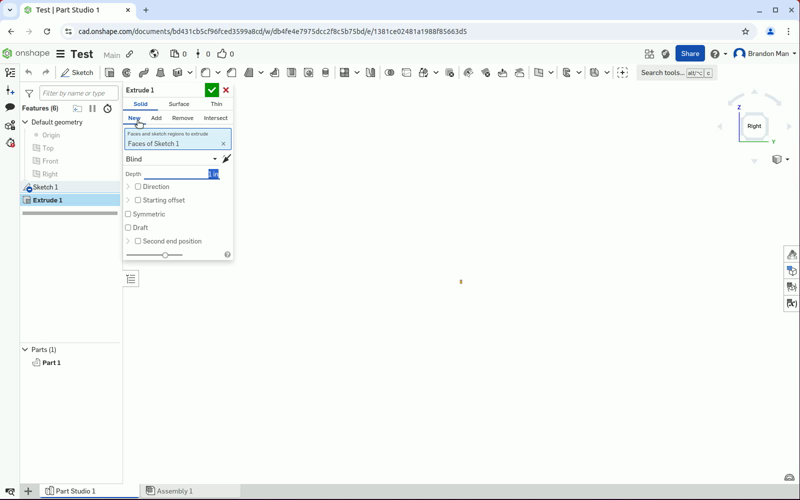
text(23.108)
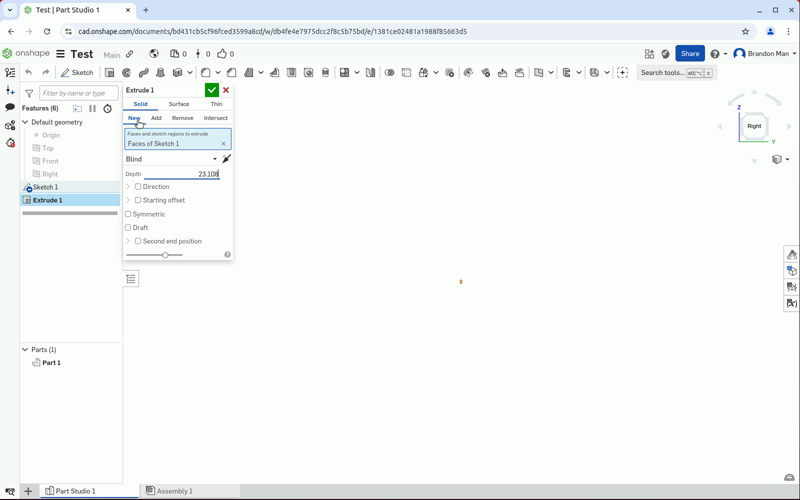
key(enter)
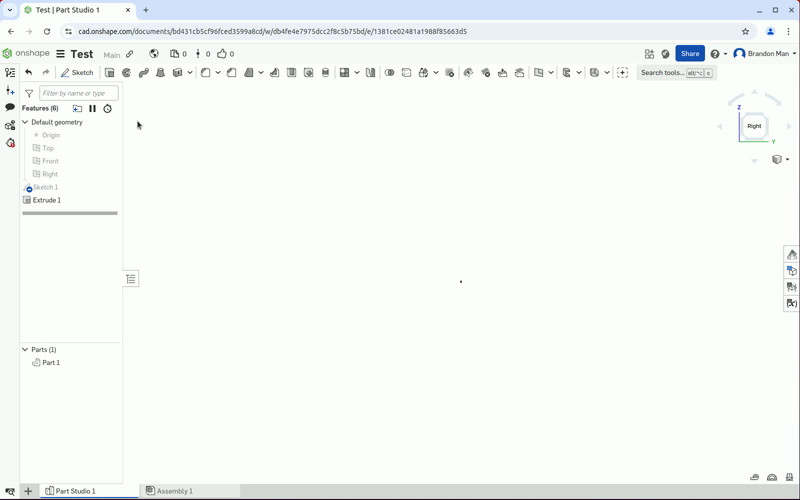
key(shift+h)
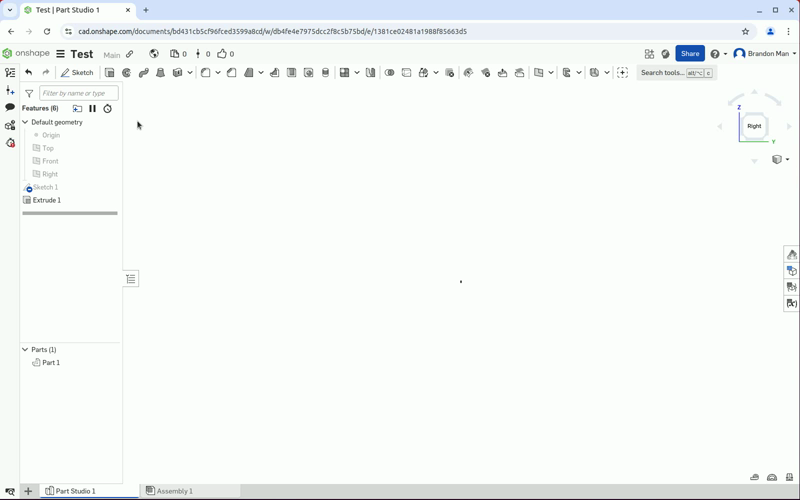
key(shift+h)
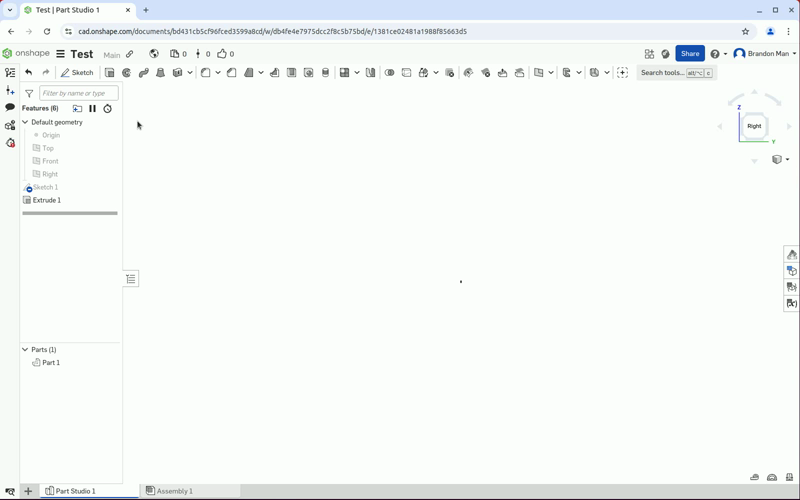
mouse_move(73, 189)
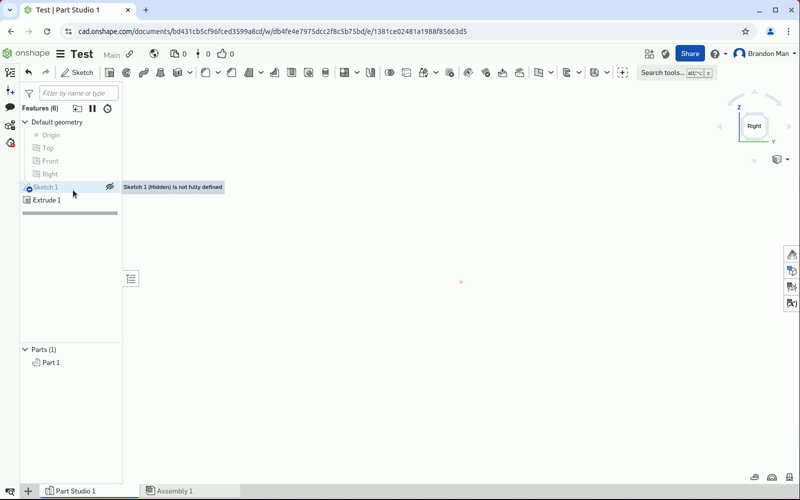
click(73, 189)
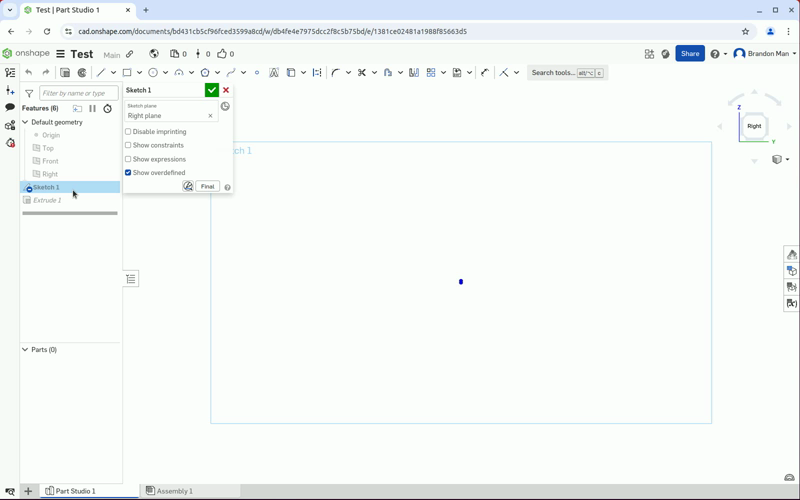
mouse_move(229, 92)
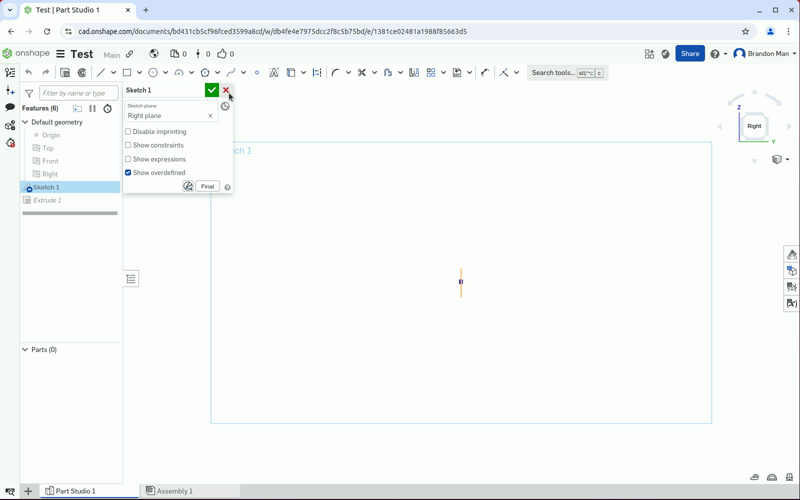
click(229, 92)
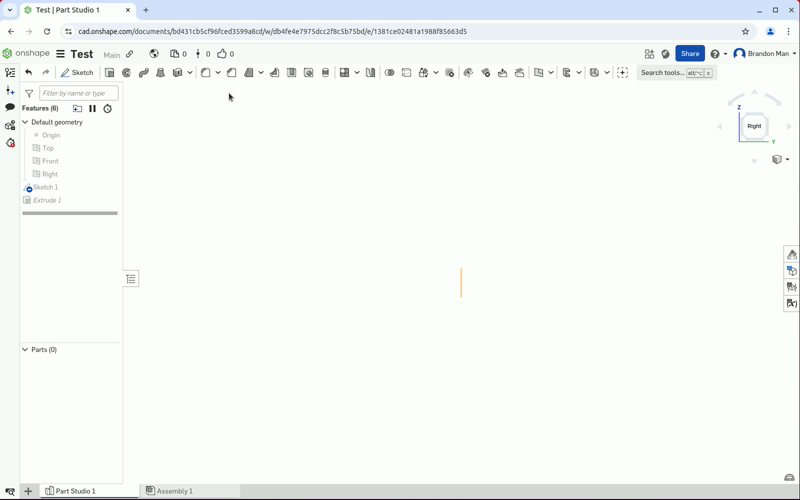
mouse_move(73, 352)
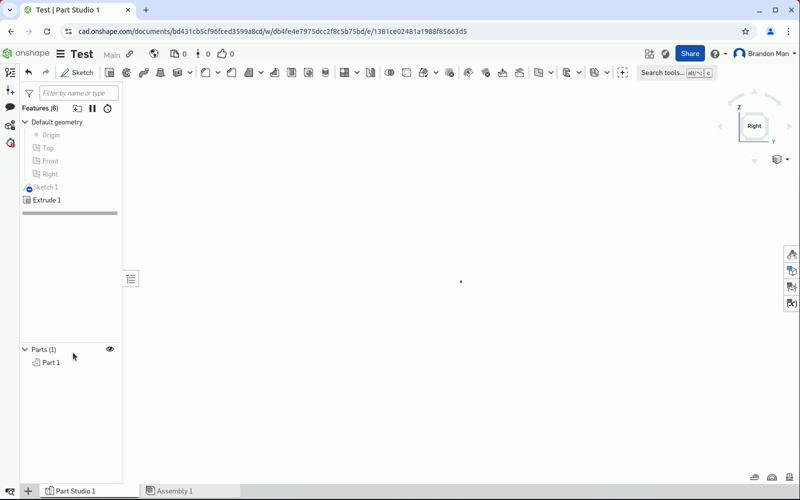
key(y)
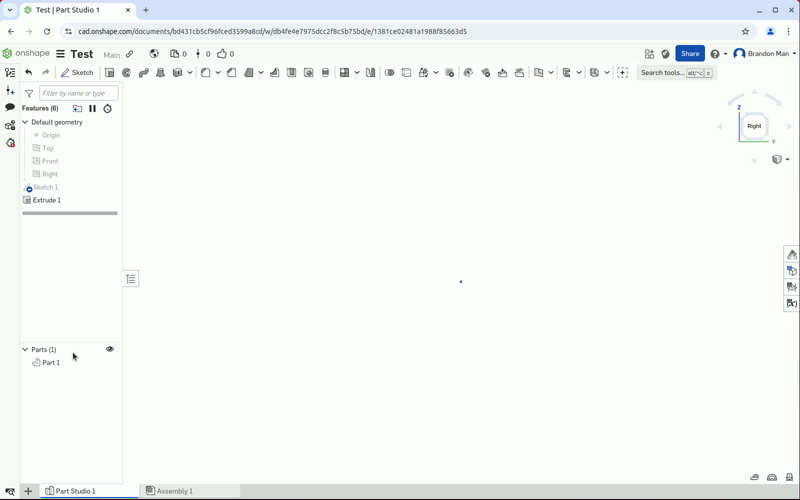
key(shift+p)
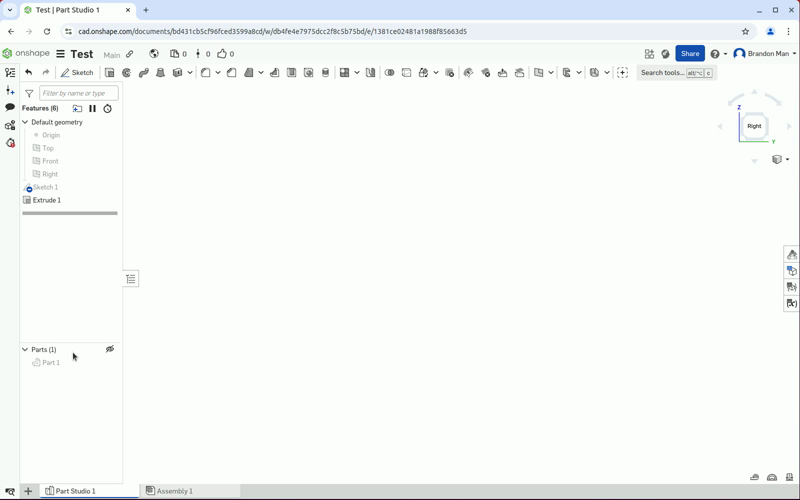
key(space)
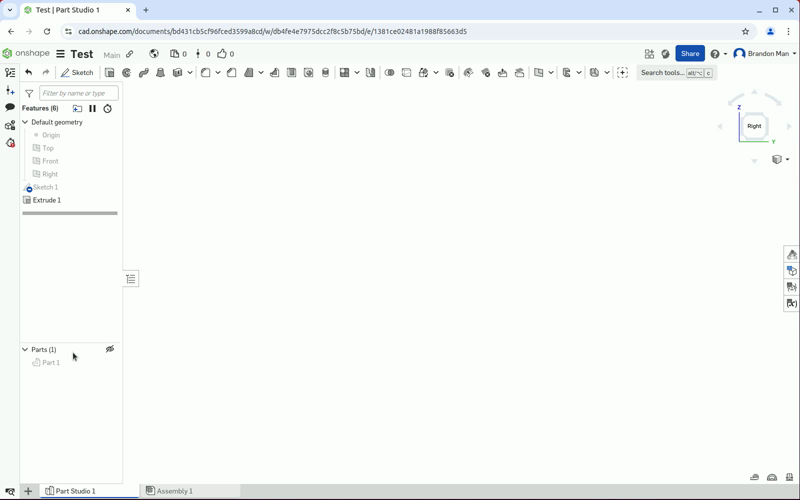
key_down(shift)
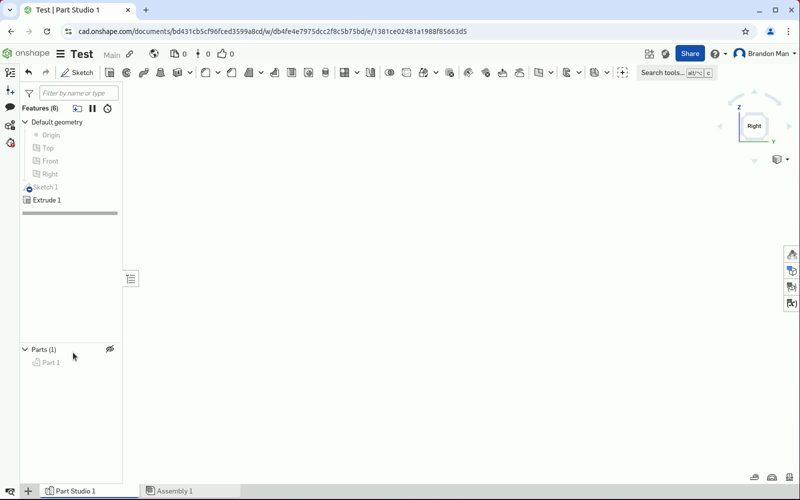
key(right)
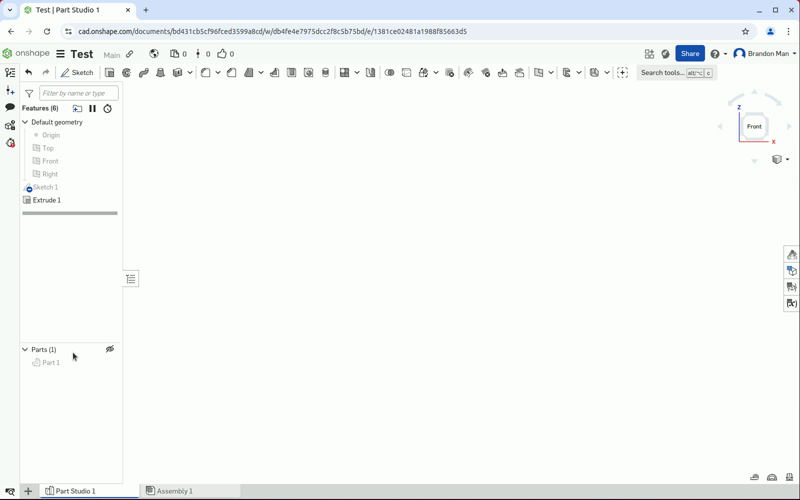
key_up(shift)
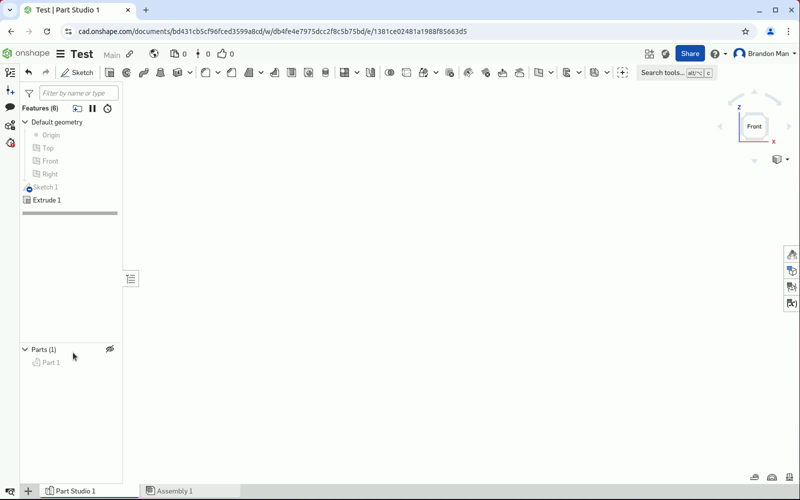
key(space)
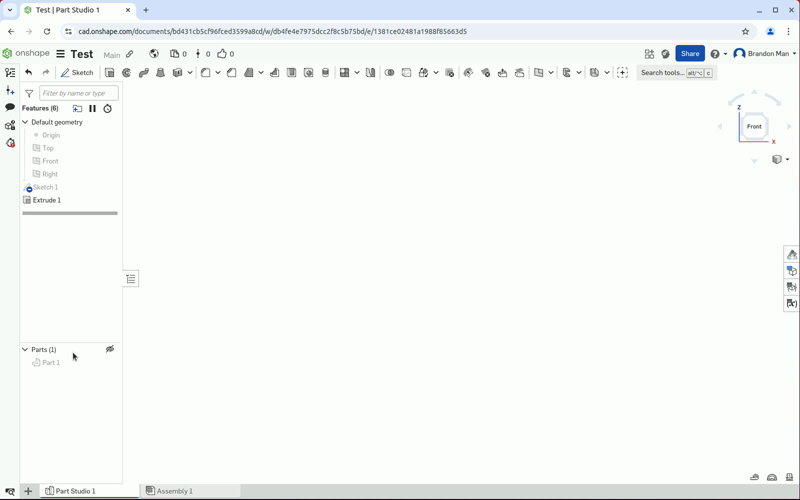
key_down(shift)
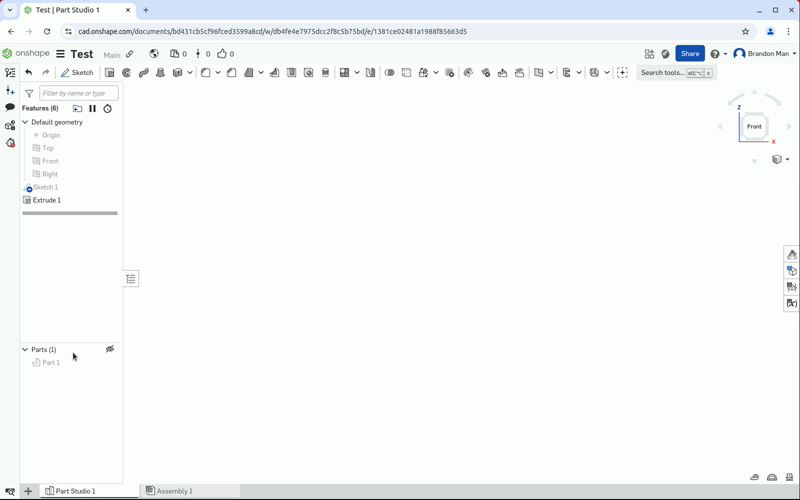
key(down)
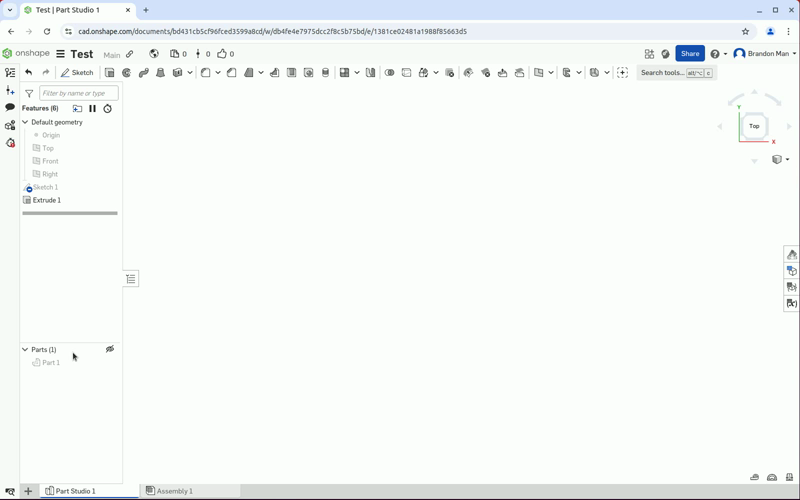
key_up(shift)
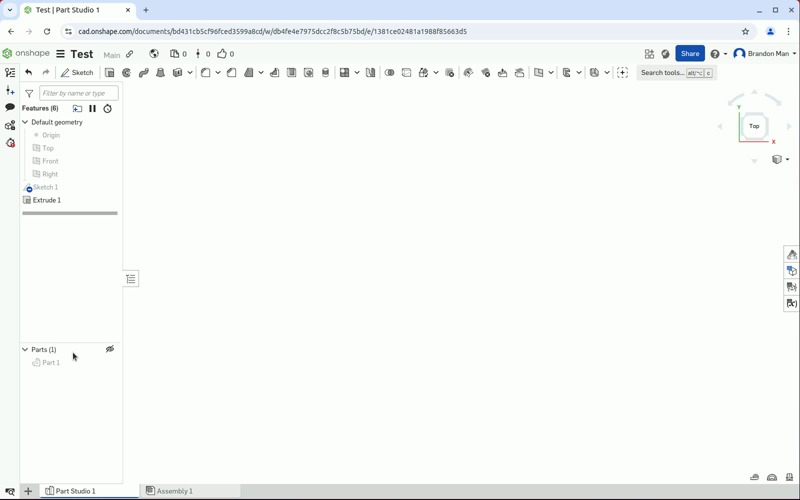
mouse_move(73, 352)
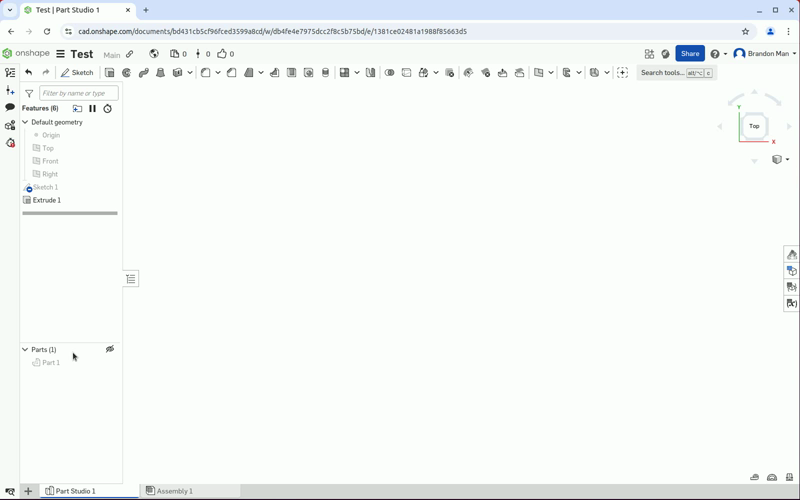
key(shift+y)
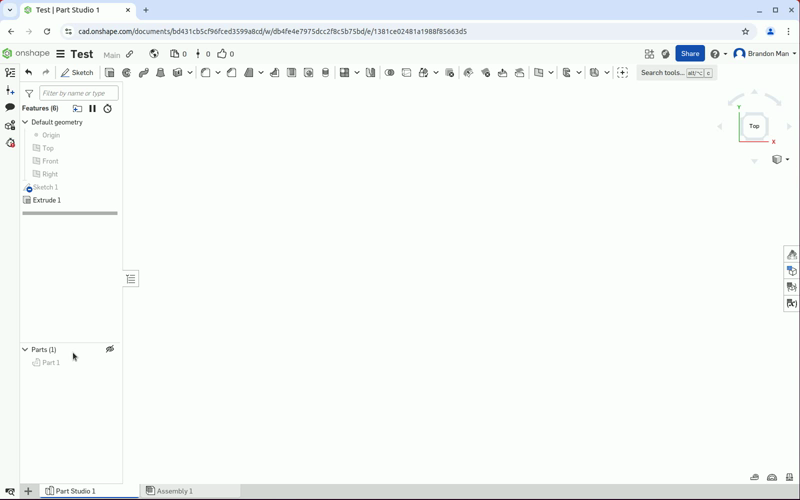
key(shift+s)
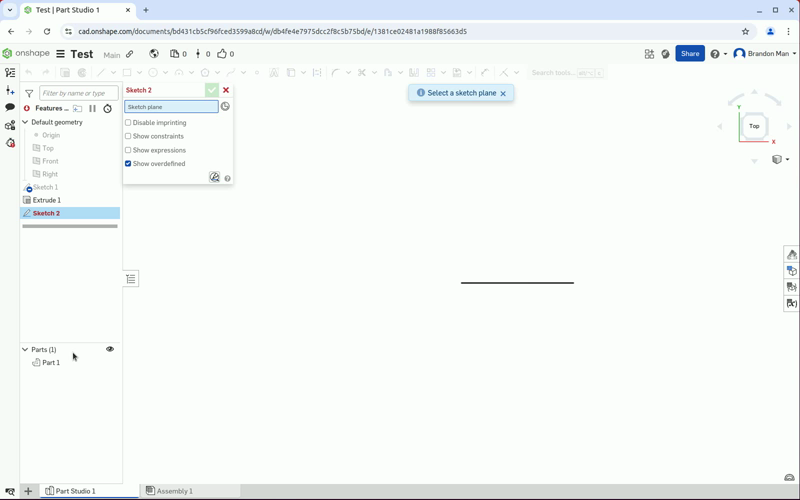
mouse_move(73, 150)
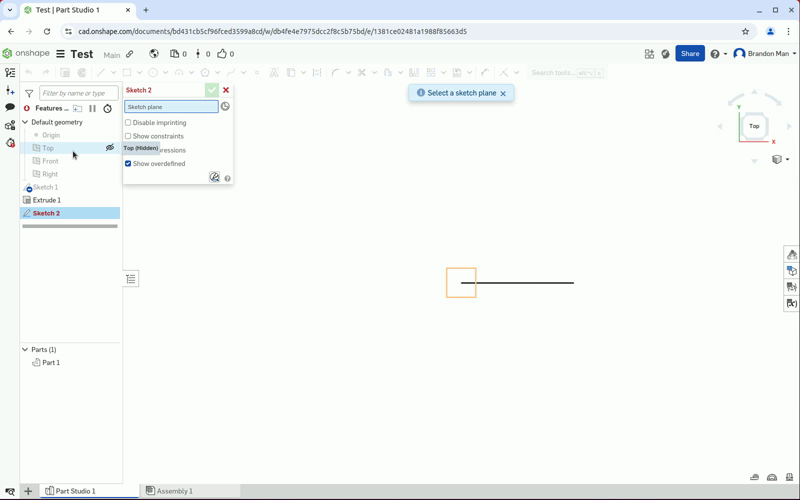
click(73, 150)
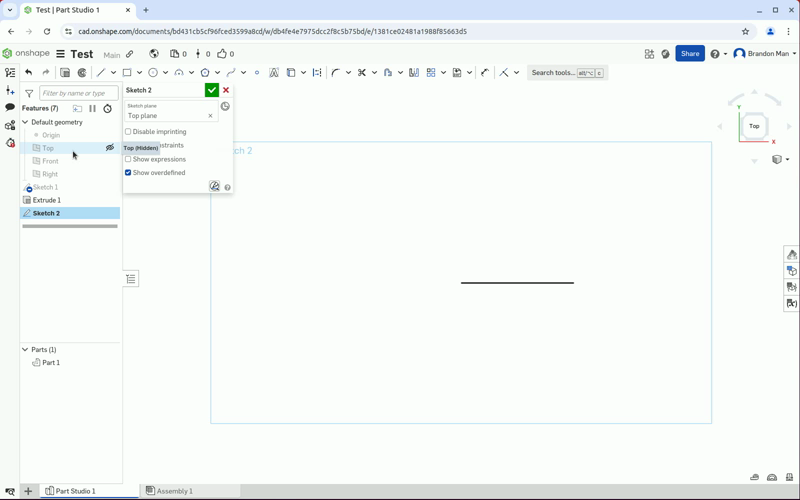
mouse_move(73, 352)
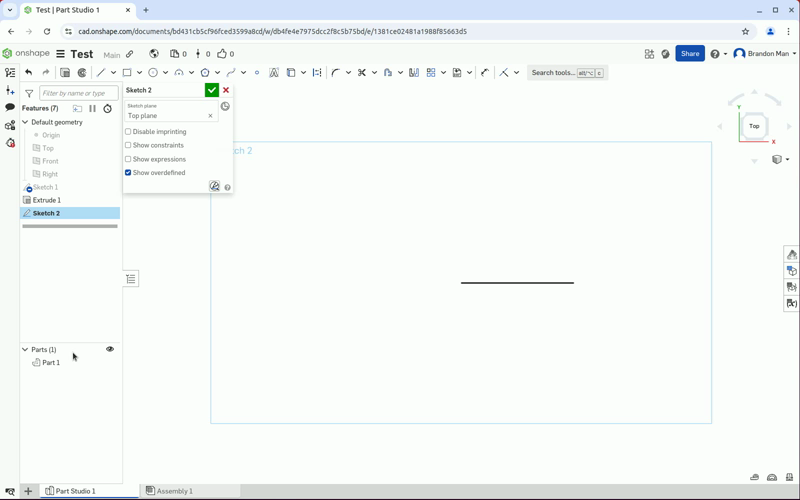
key(y)
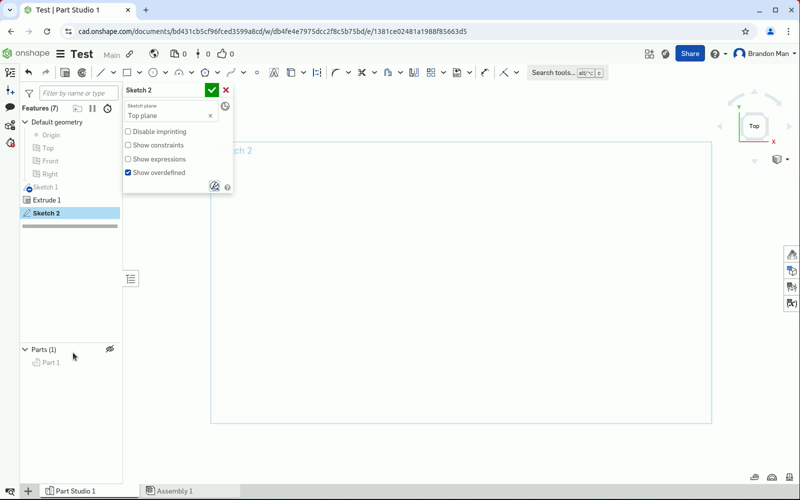
key(l)
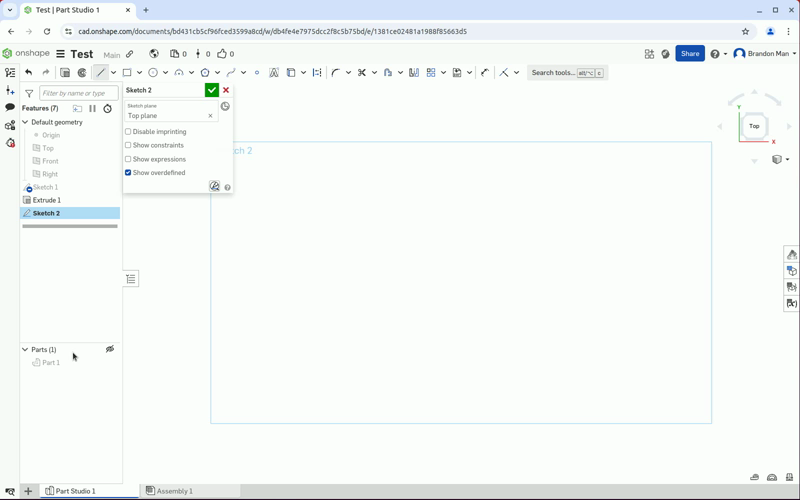
key_down(shift)
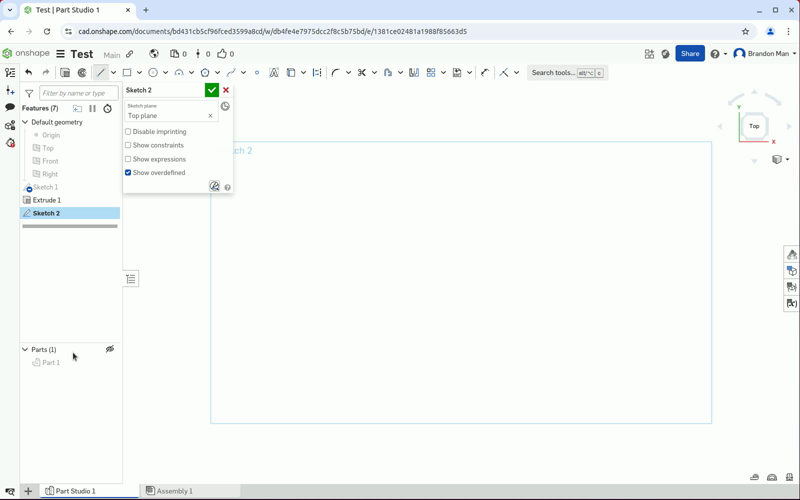
mouse_move(464, 275)
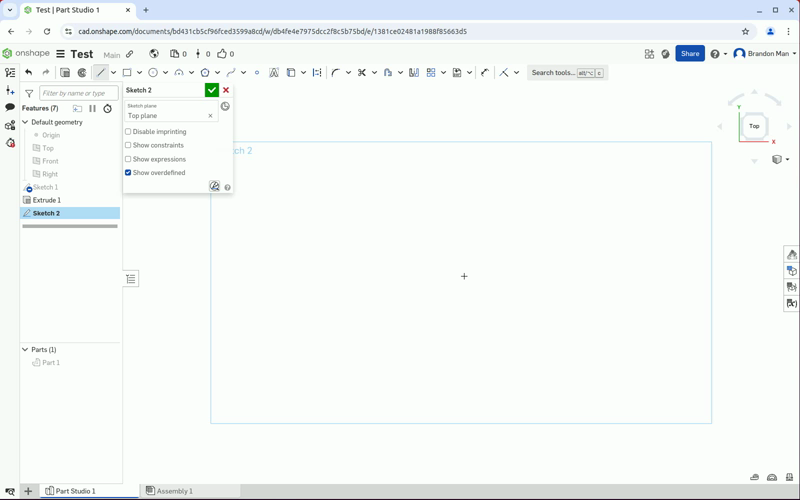
click(464, 275)
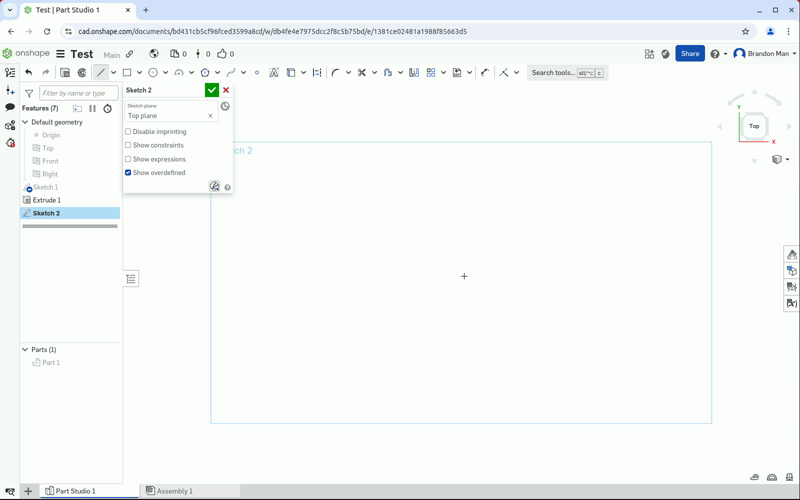
key_up(shift)
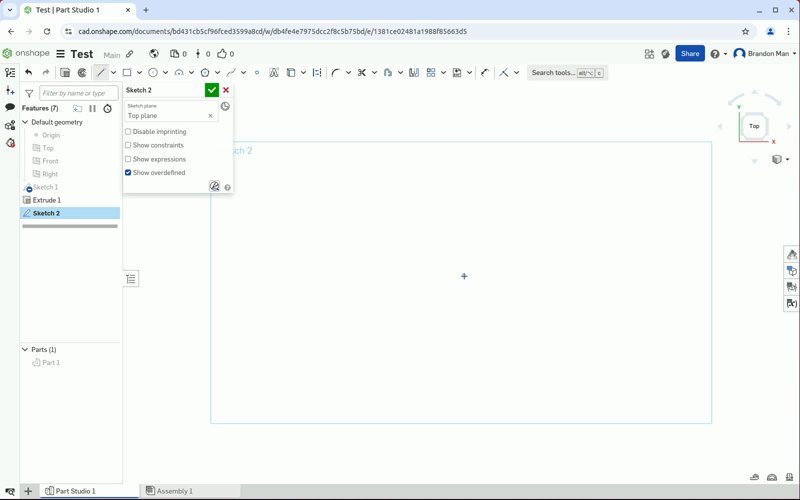
key_down(shift)
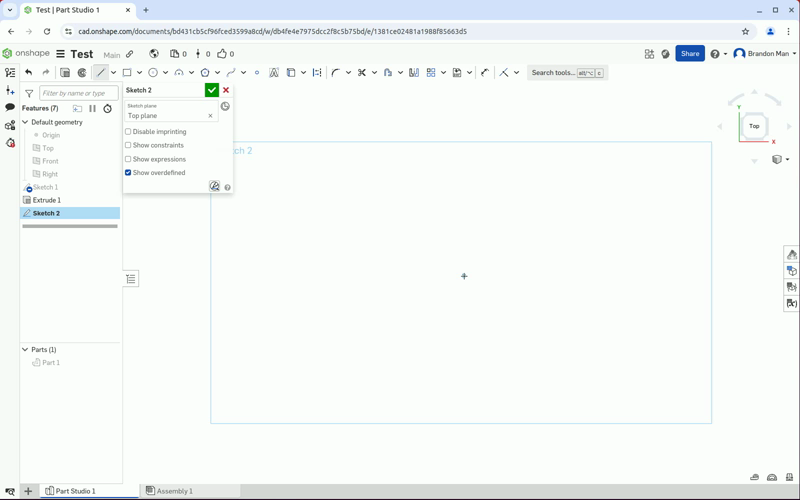
mouse_move(494, 275)
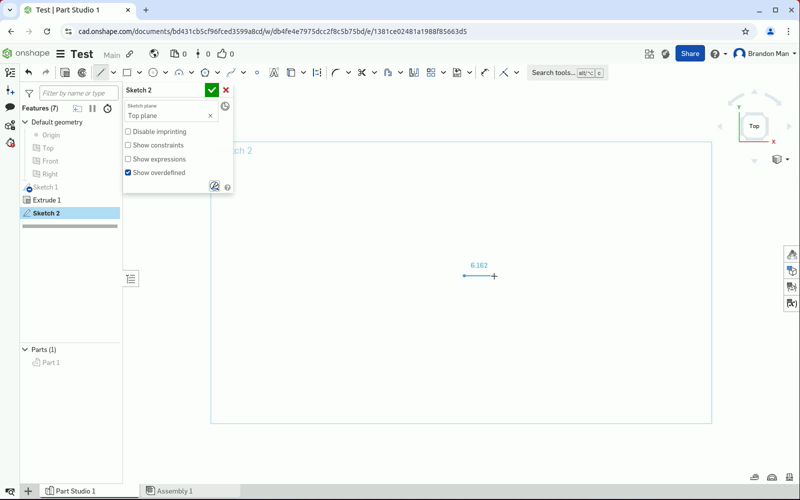
mouse_move(466, 275)
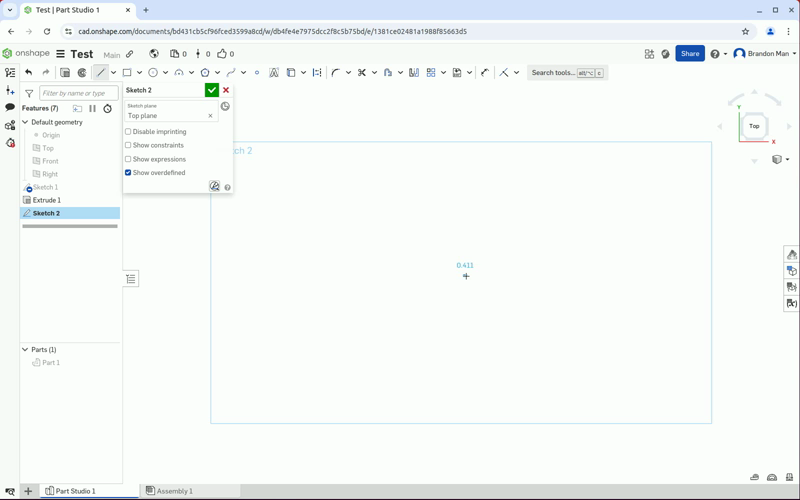
scroll(6)
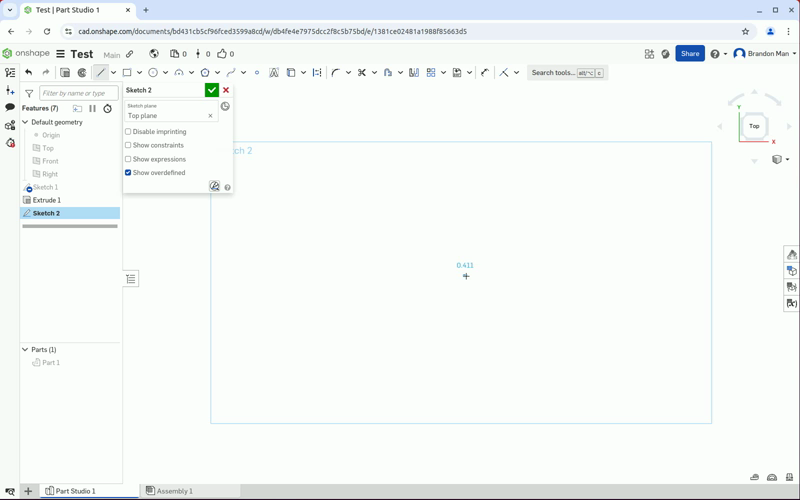
scroll(6)
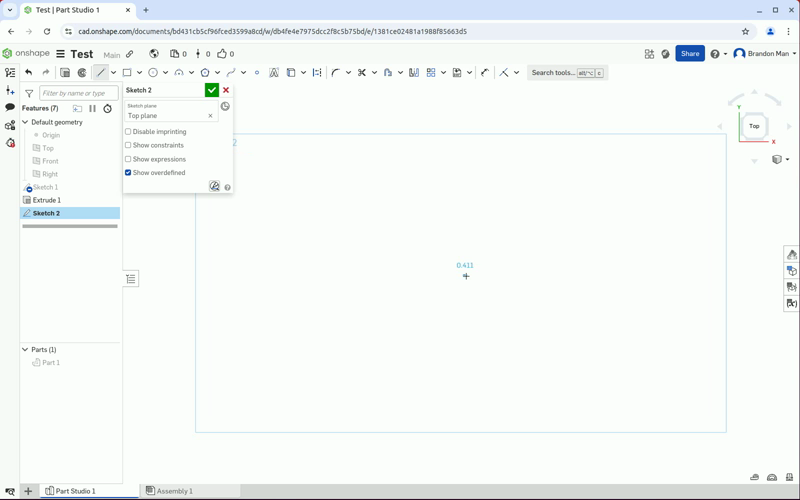
scroll(6)
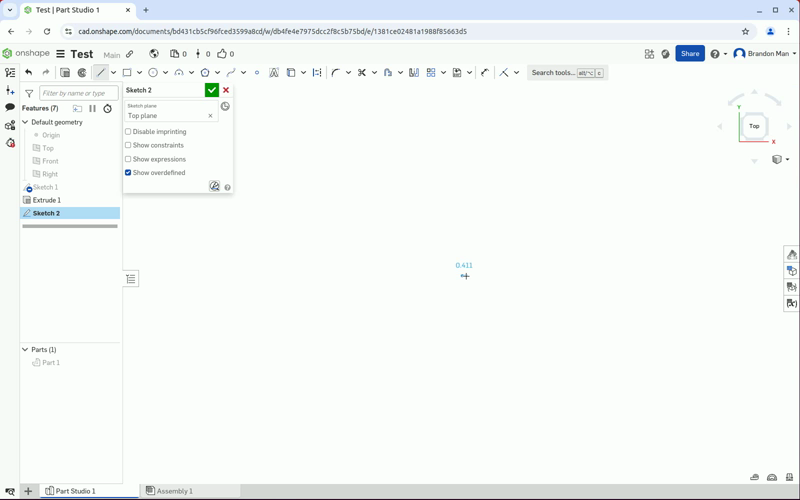
scroll(6)
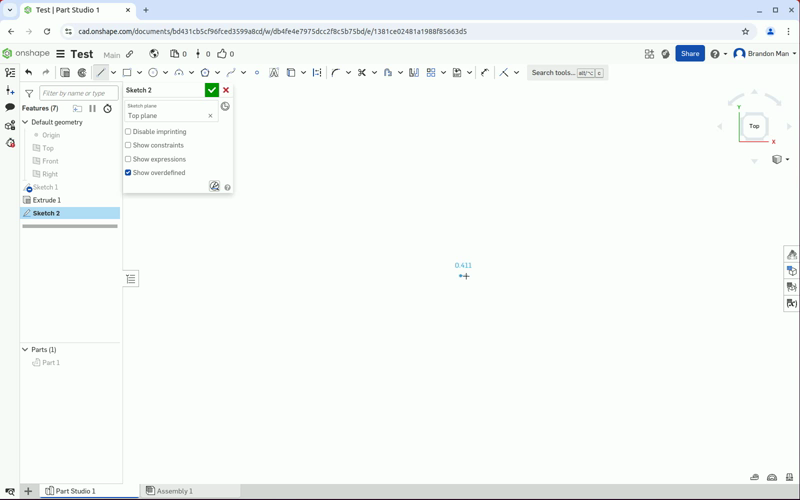
scroll(6)
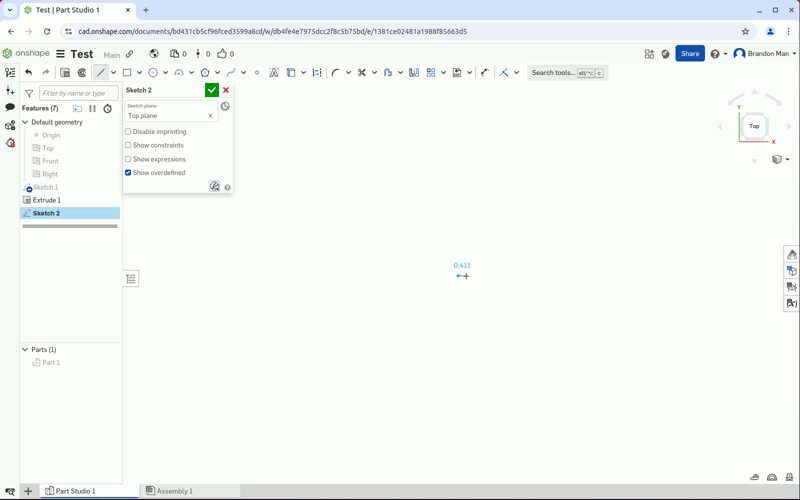
scroll(6)
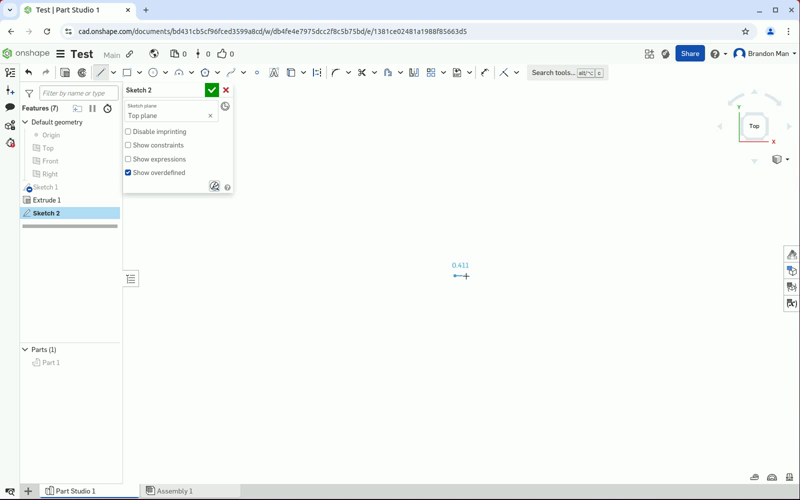
scroll(6)
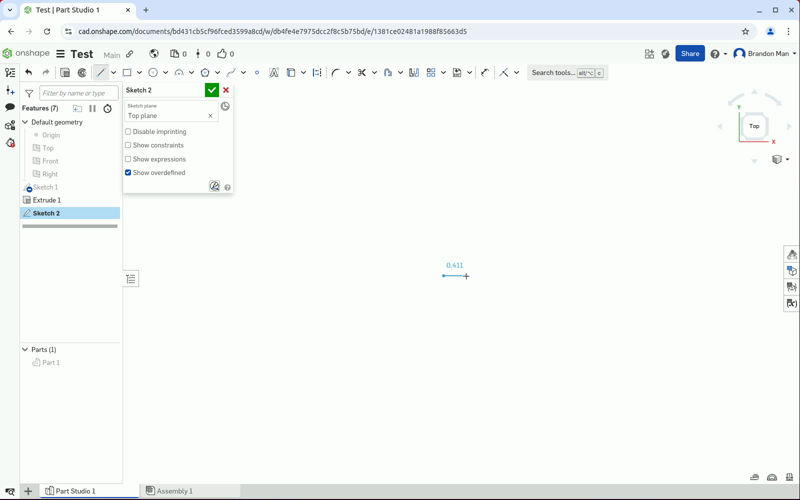
click(466, 275)
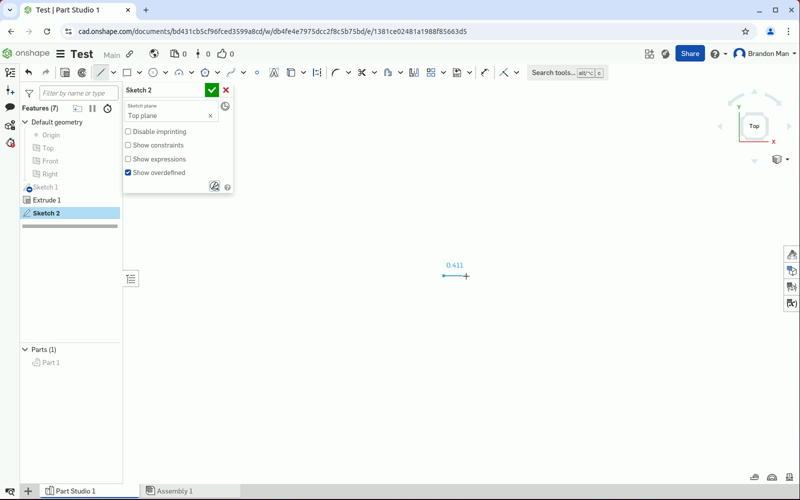
scroll(-6)
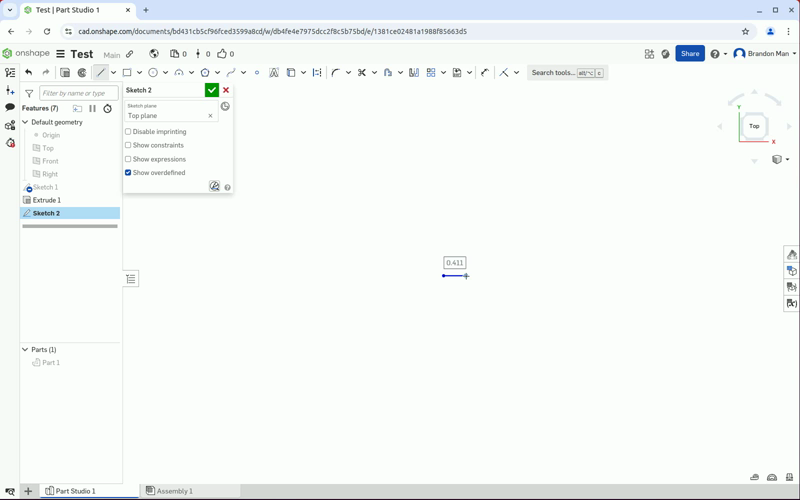
scroll(-6)
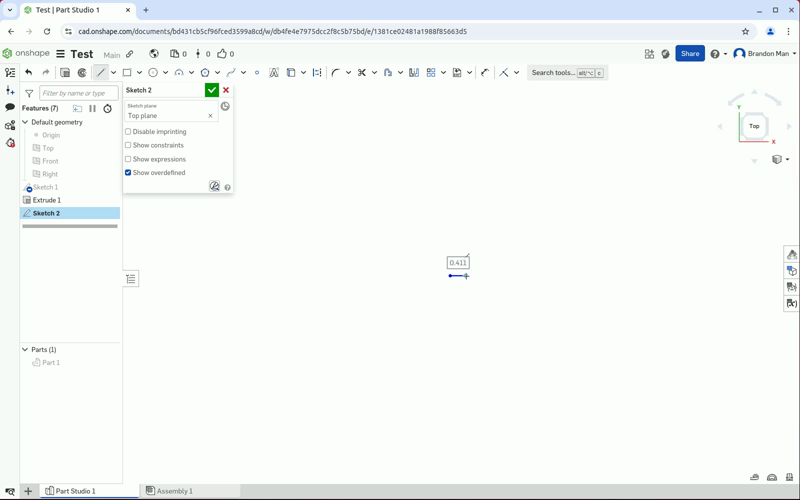
scroll(-6)
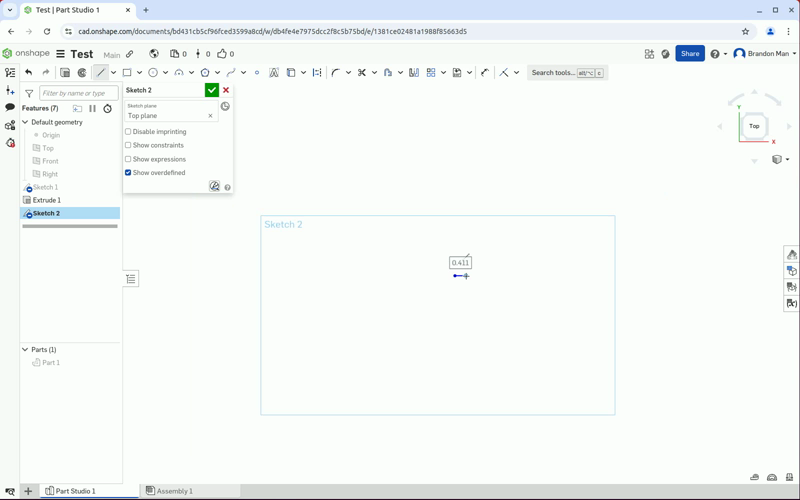
scroll(-6)
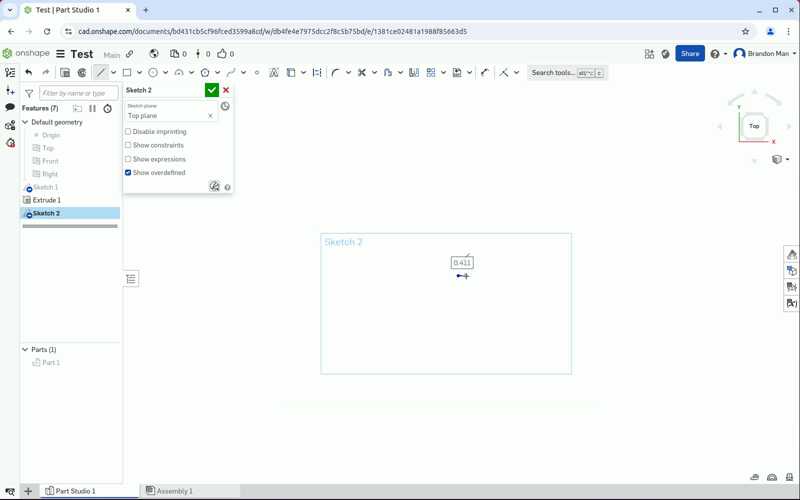
scroll(-6)
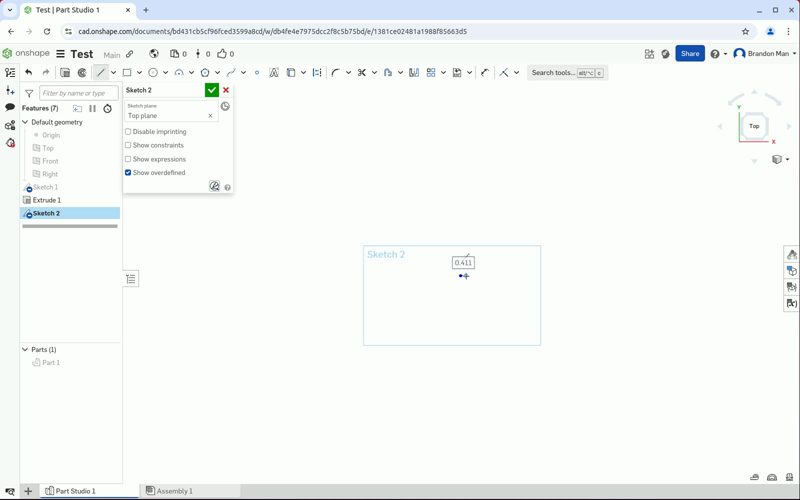
scroll(-6)
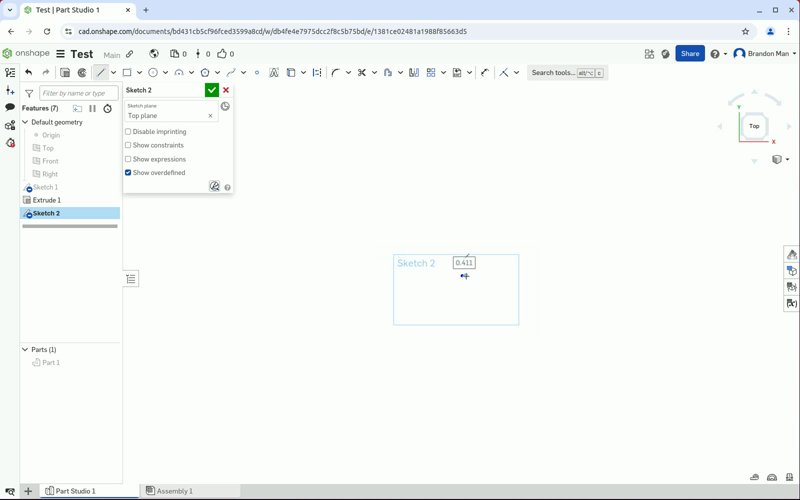
scroll(-6)
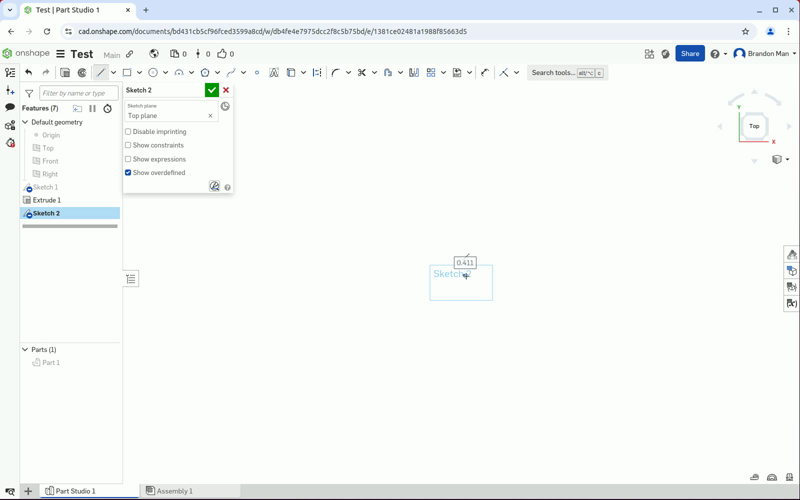
key_up(shift)
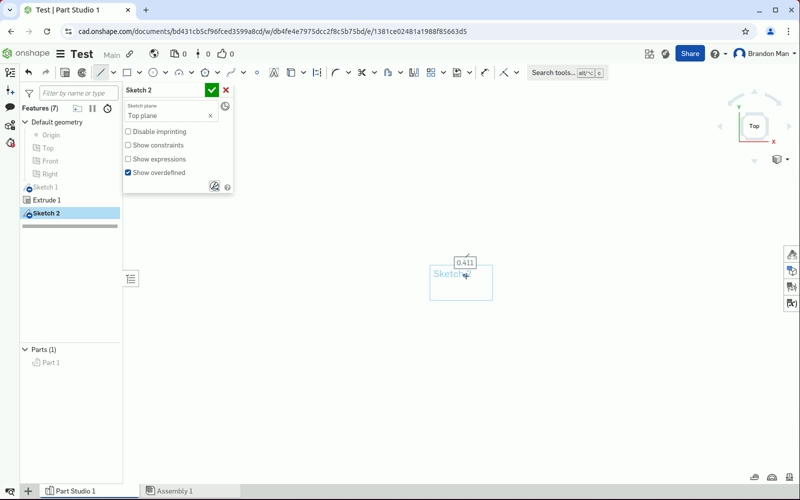
key_down(shift)
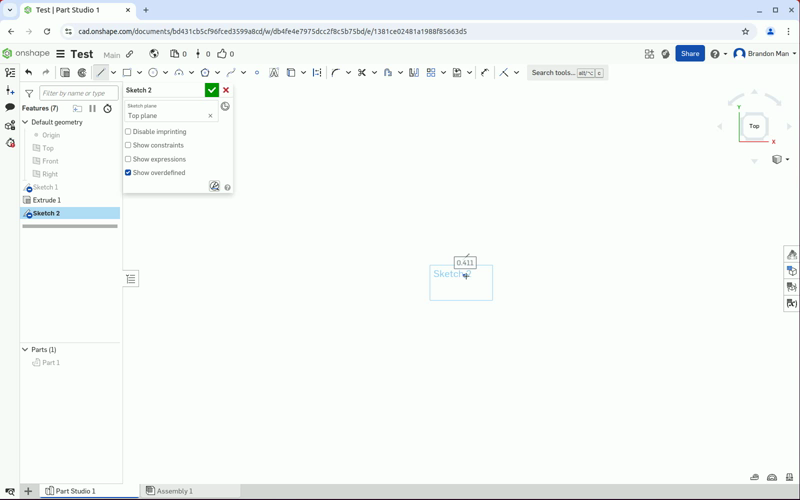
mouse_move(496, 275)
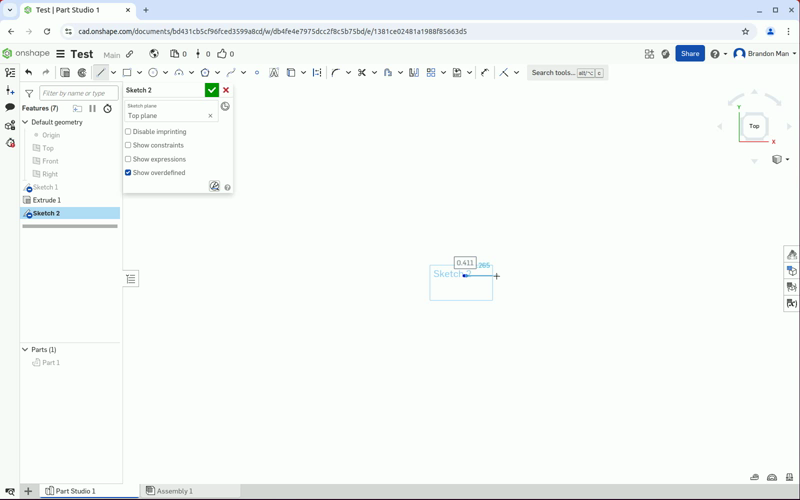
mouse_move(466, 273)
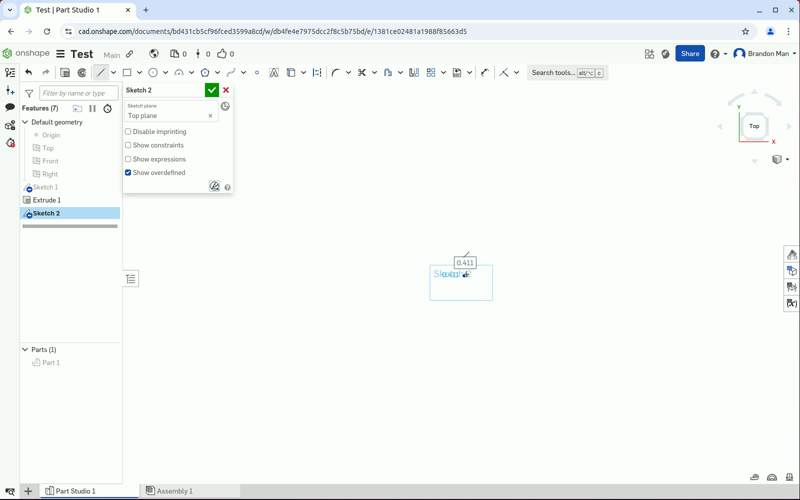
scroll(6)
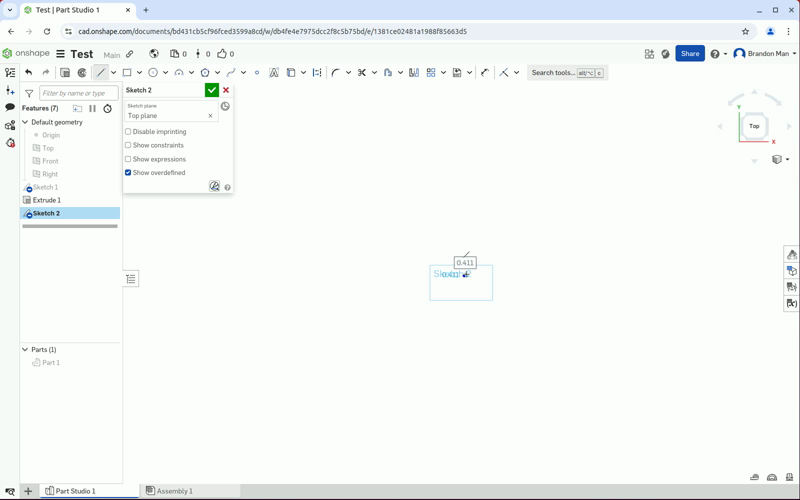
scroll(6)
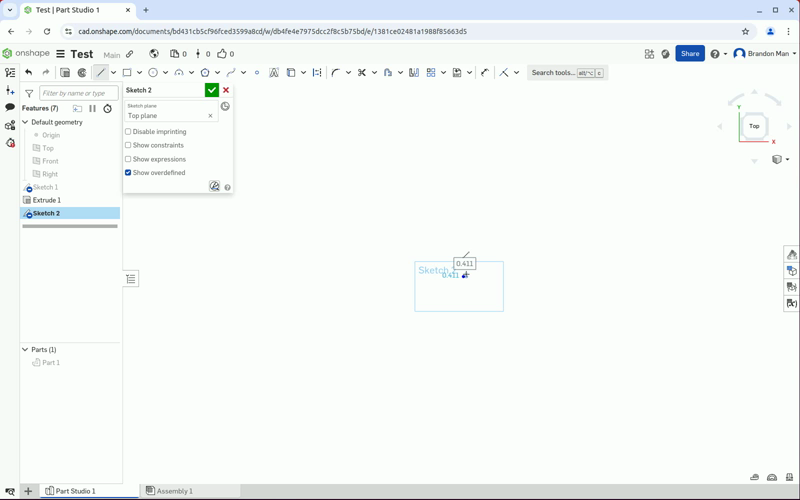
scroll(6)
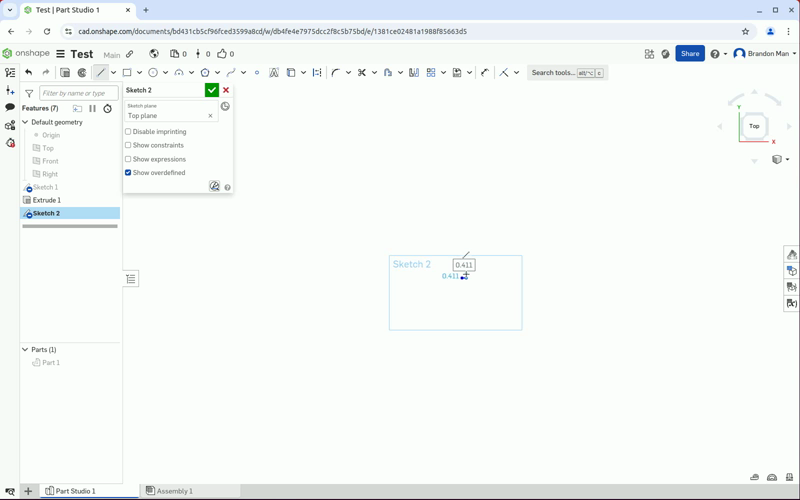
scroll(6)
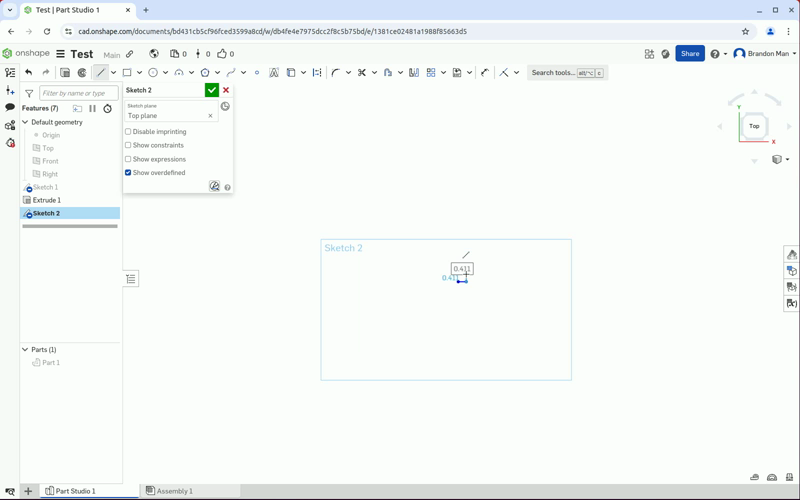
scroll(6)
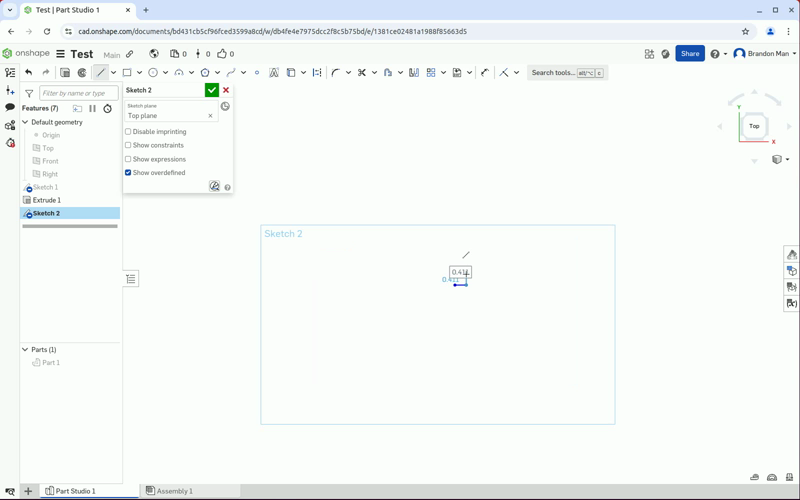
scroll(6)
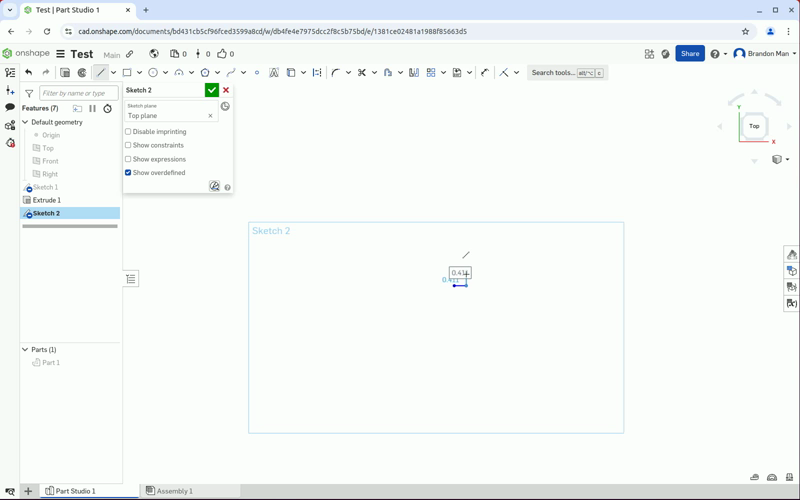
scroll(6)
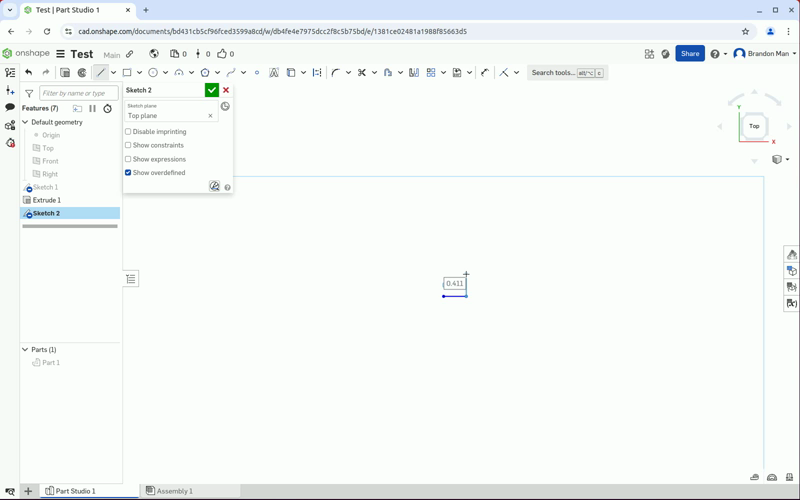
click(466, 273)
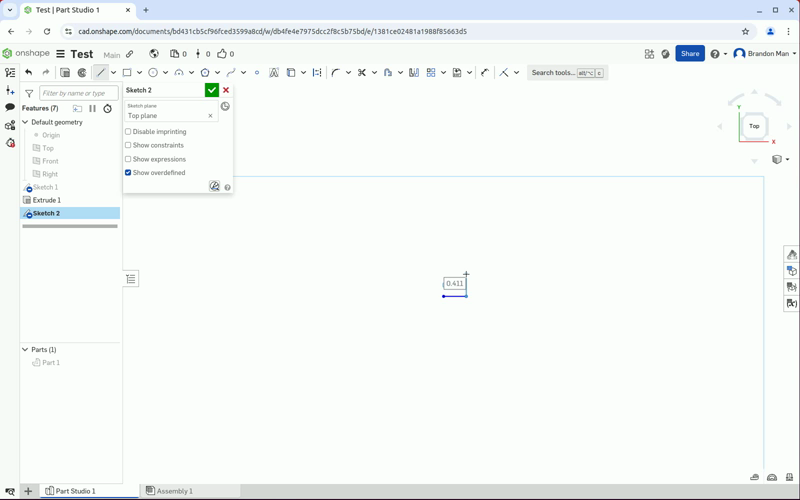
scroll(-6)
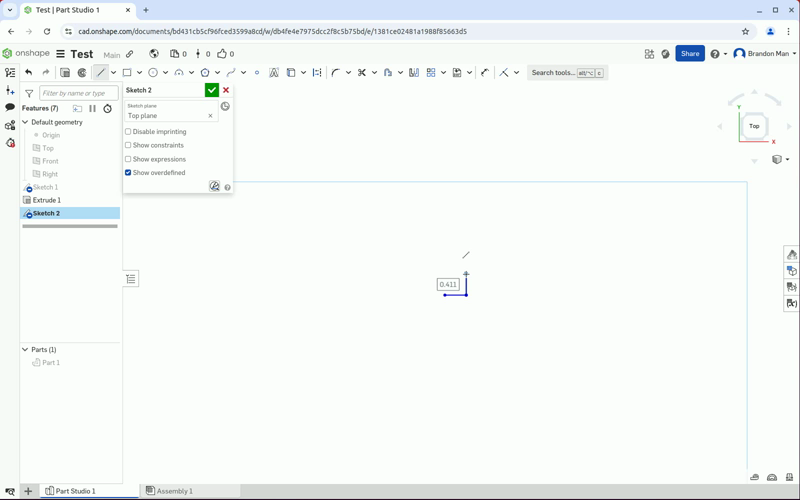
scroll(-6)
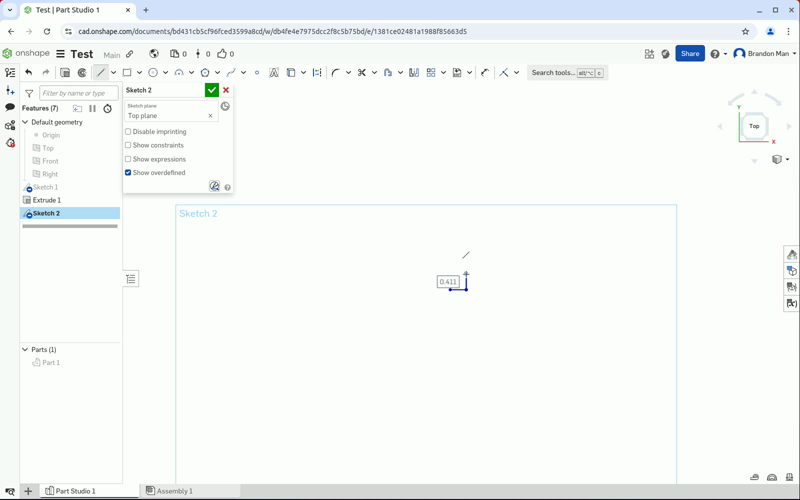
scroll(-6)
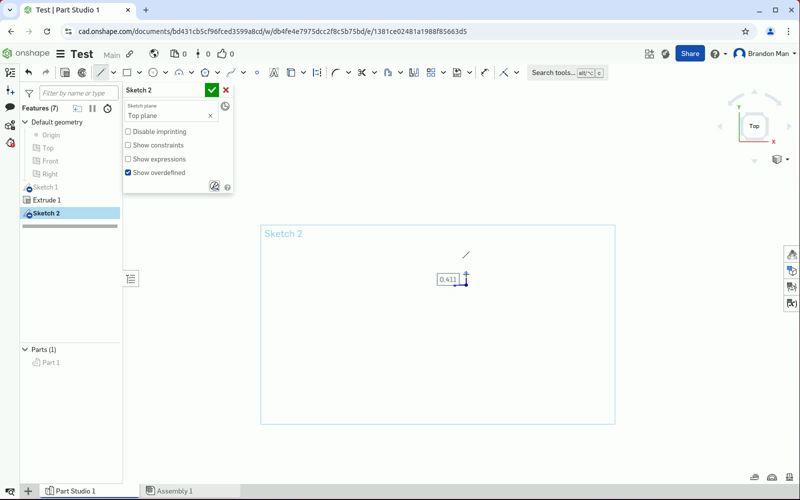
scroll(-6)
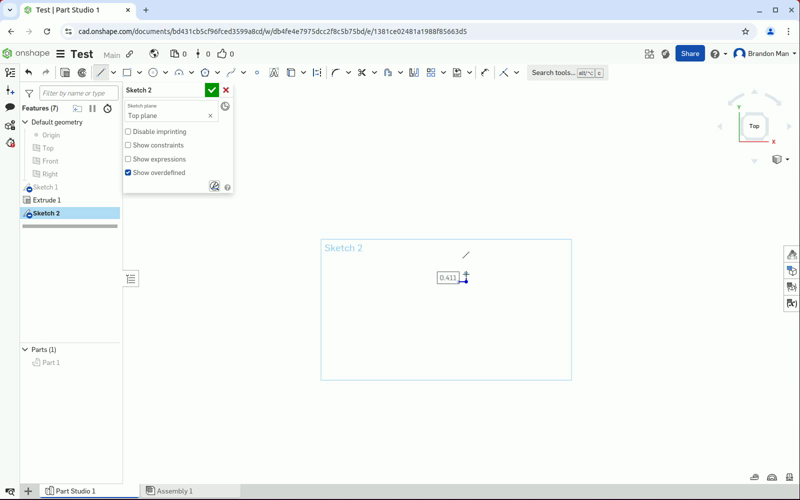
scroll(-6)
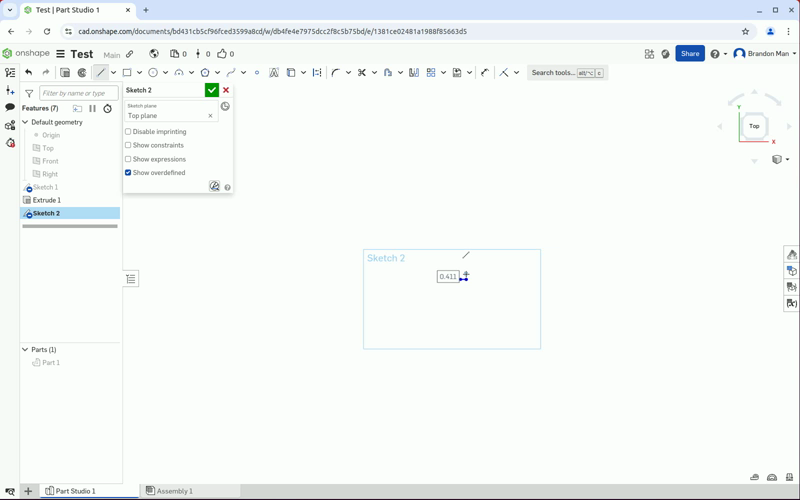
scroll(-6)
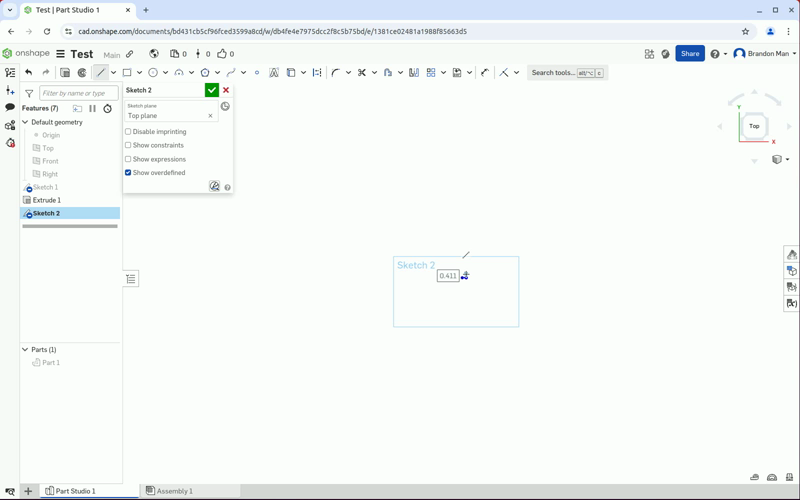
scroll(-6)
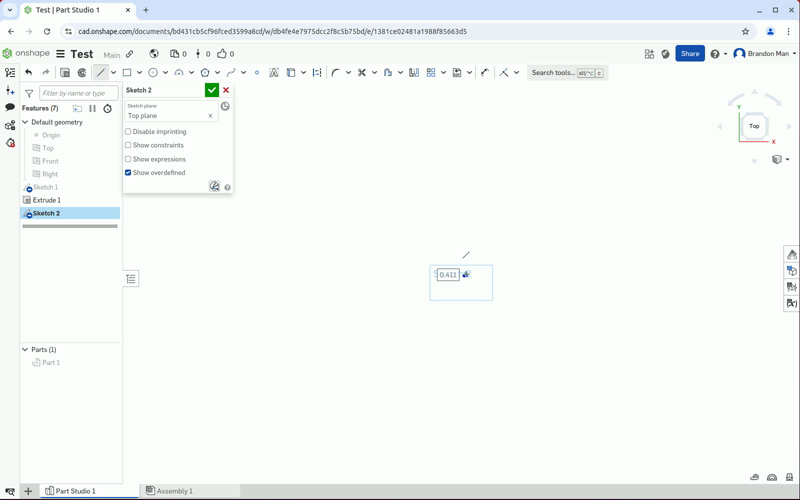
key_up(shift)
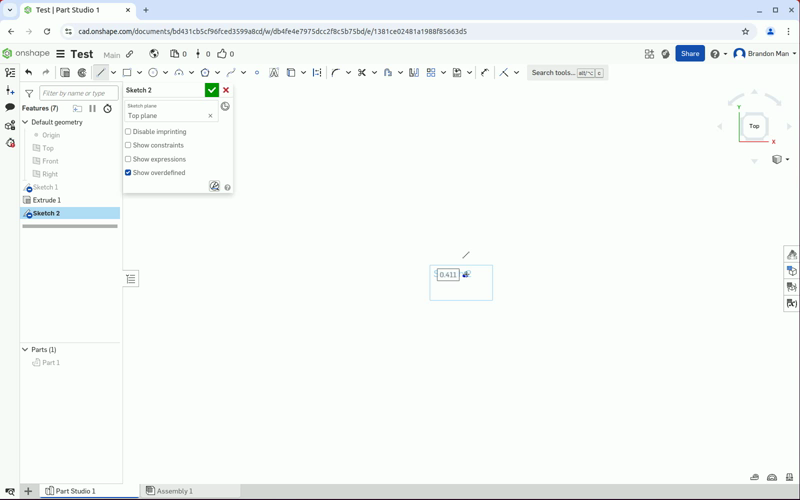
key_down(shift)
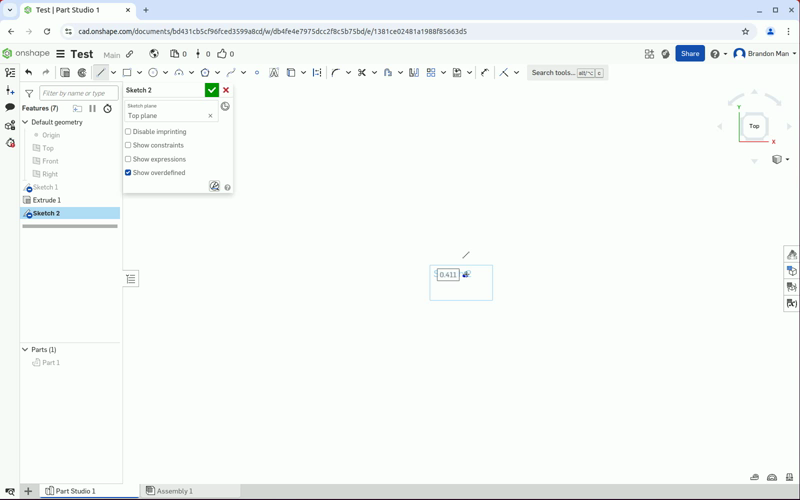
mouse_move(496, 273)
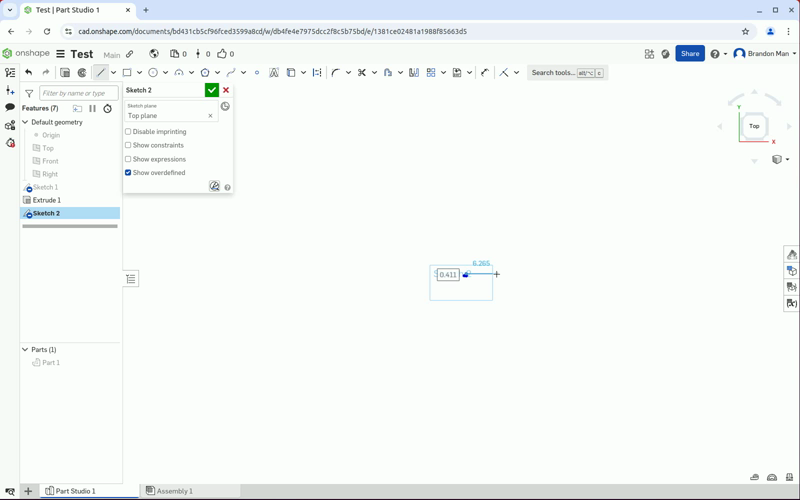
mouse_move(464, 273)
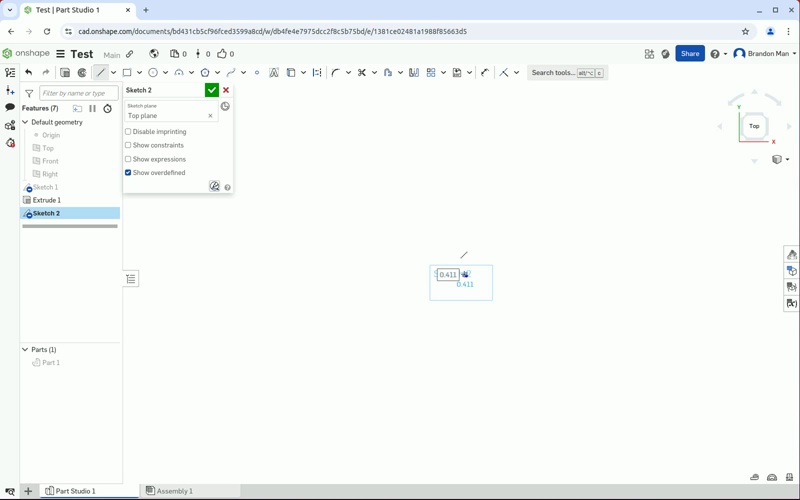
scroll(6)
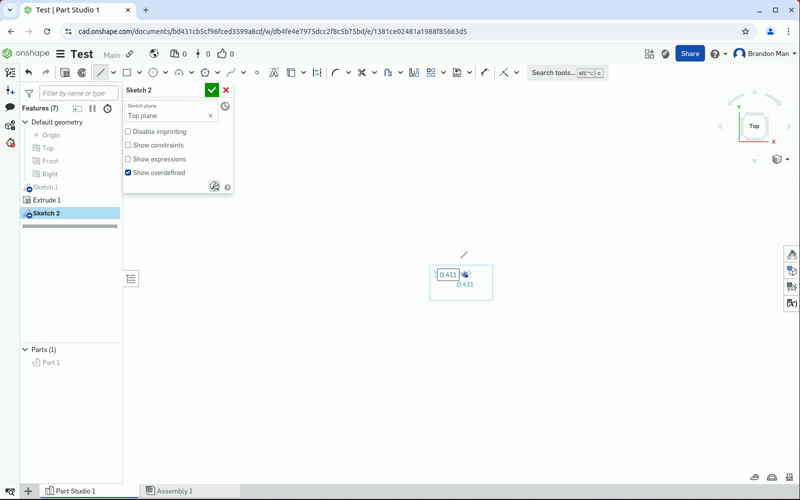
scroll(6)
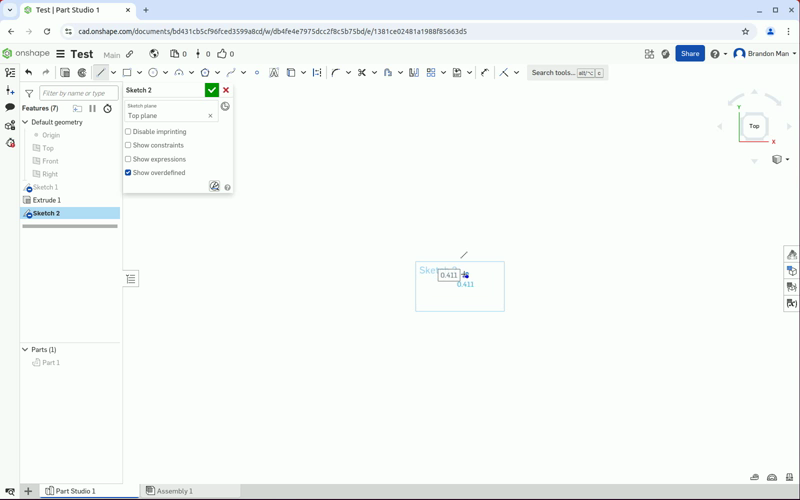
scroll(6)
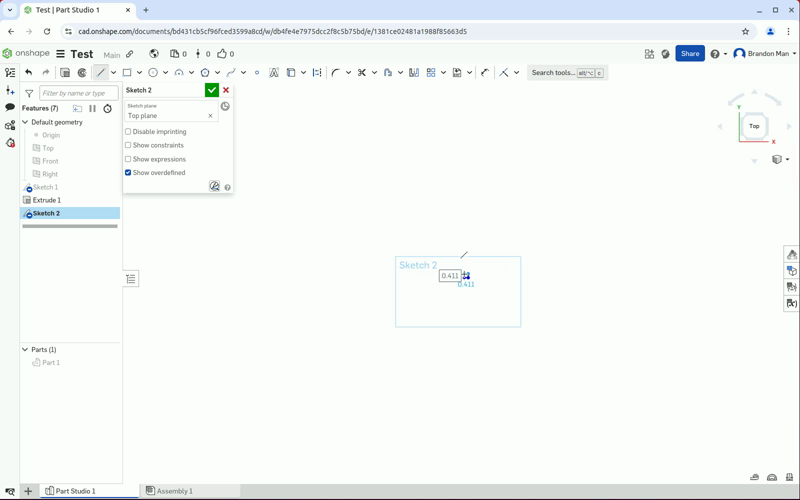
scroll(6)
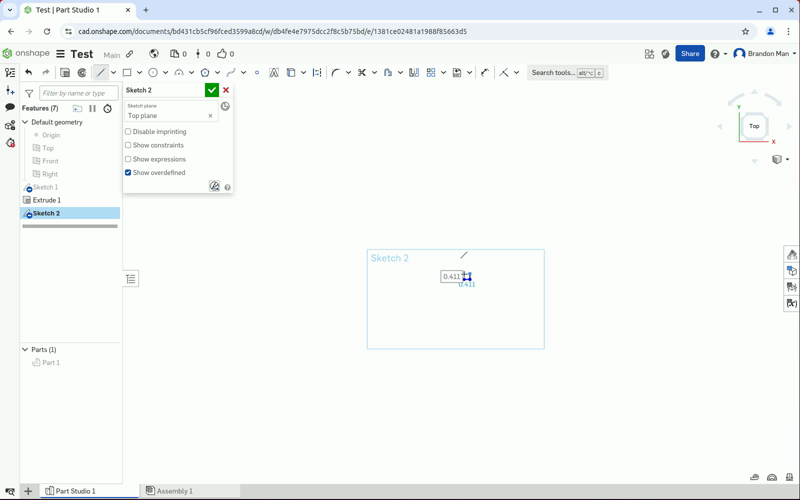
scroll(6)
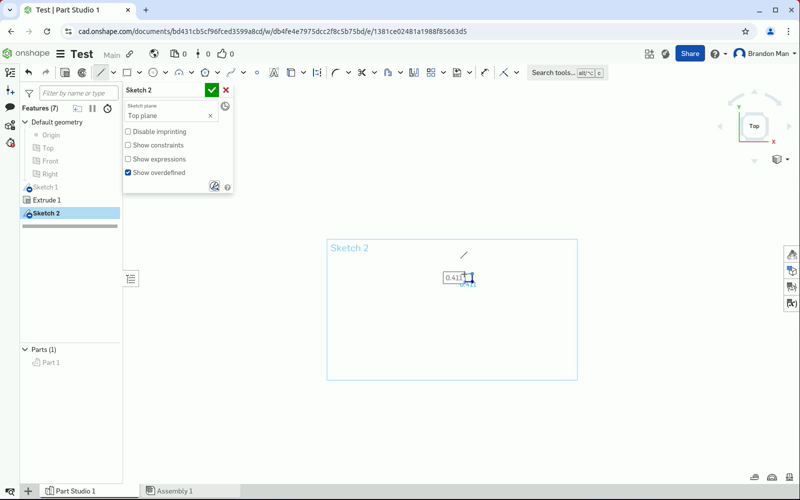
scroll(6)
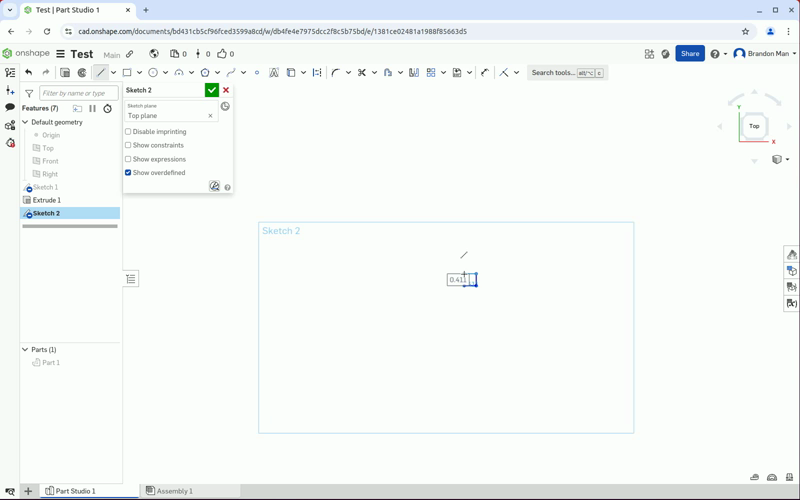
scroll(6)
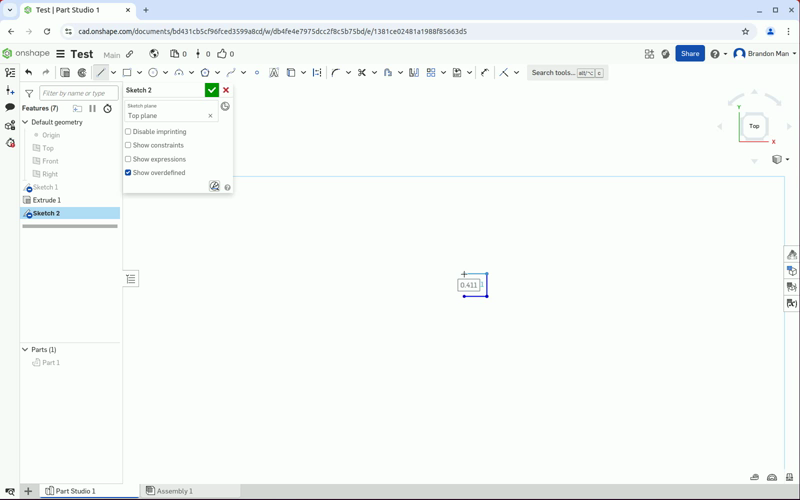
click(464, 273)
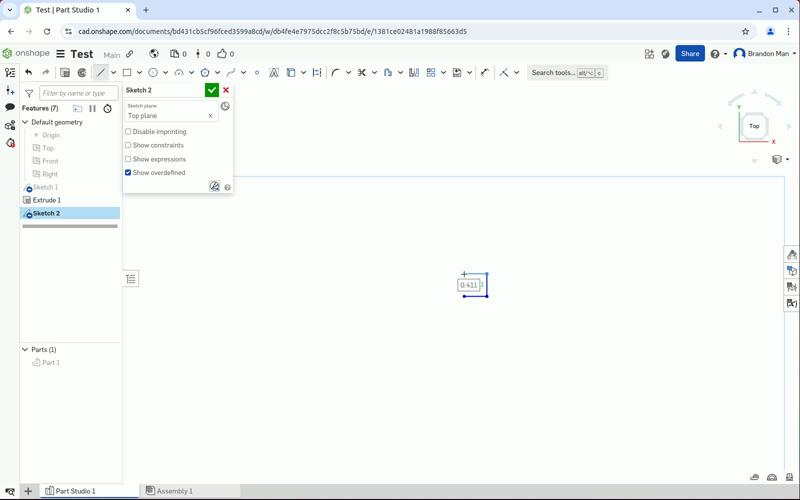
scroll(-6)
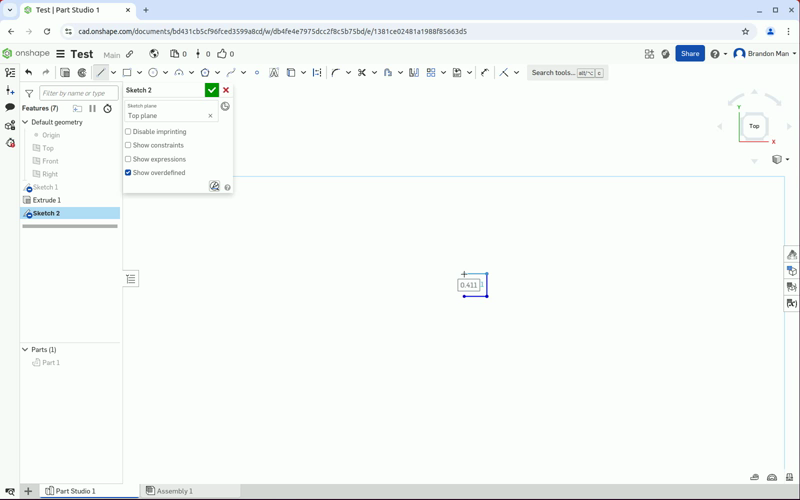
scroll(-6)
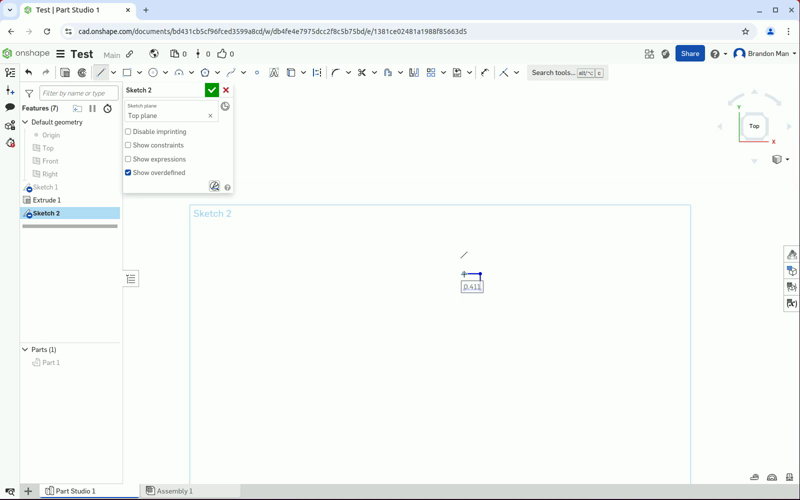
scroll(-6)
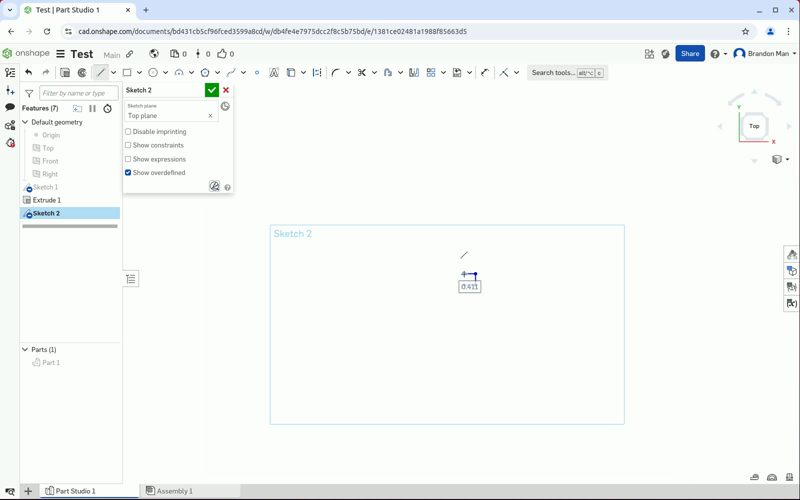
scroll(-6)
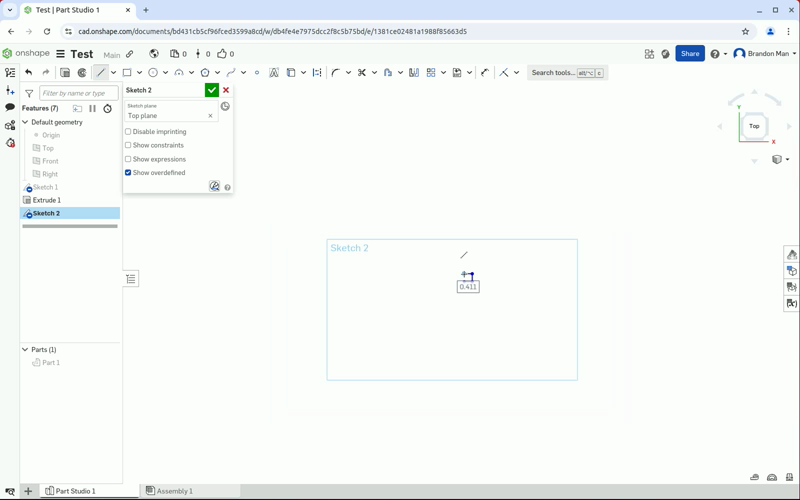
scroll(-6)
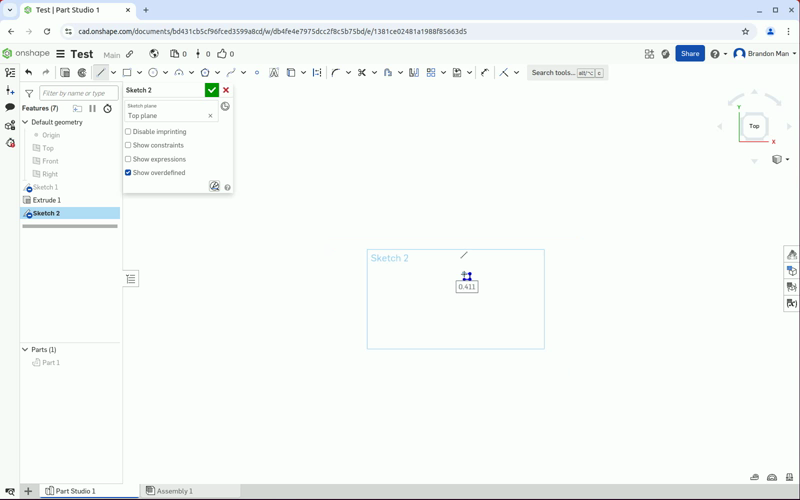
scroll(-6)
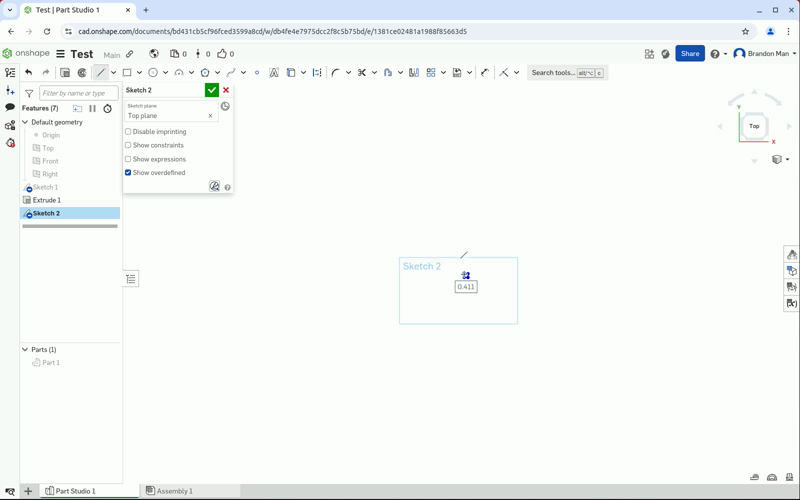
scroll(-6)
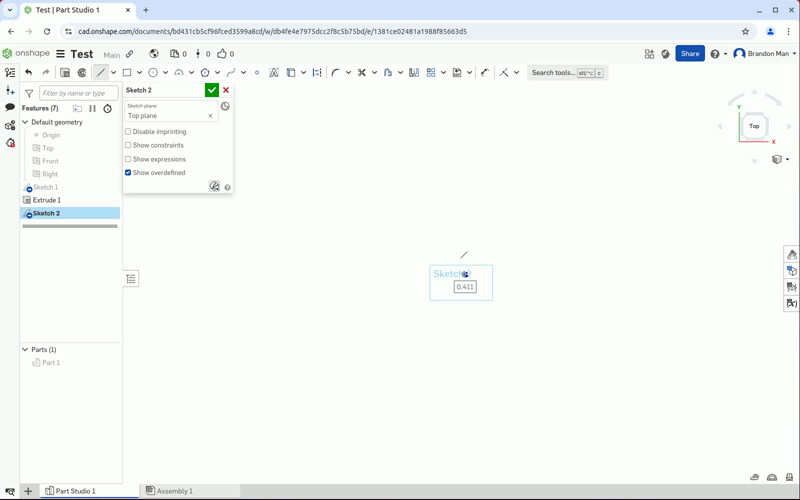
key_up(shift)
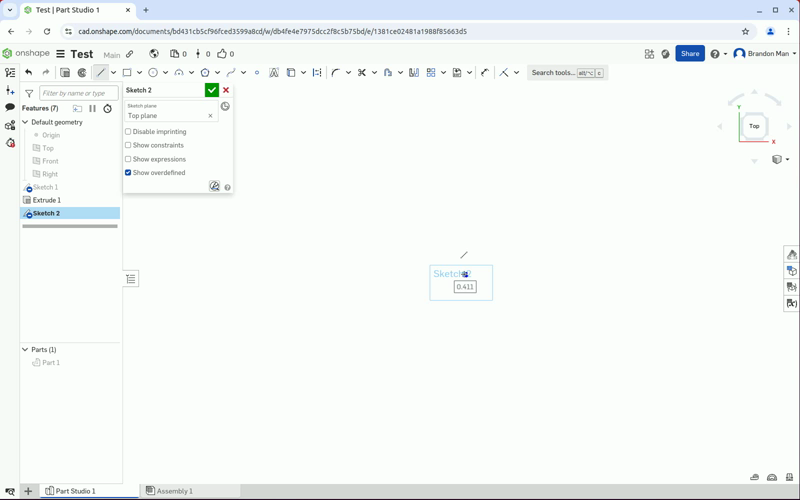
mouse_move(494, 273)
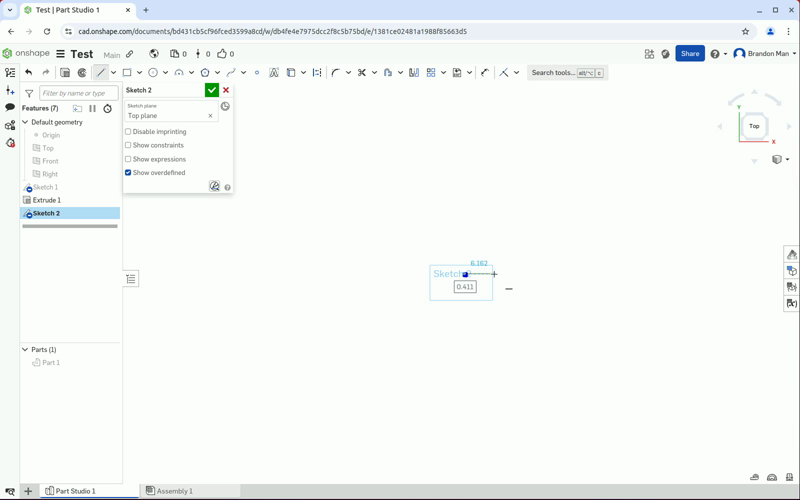
key_down(shift)
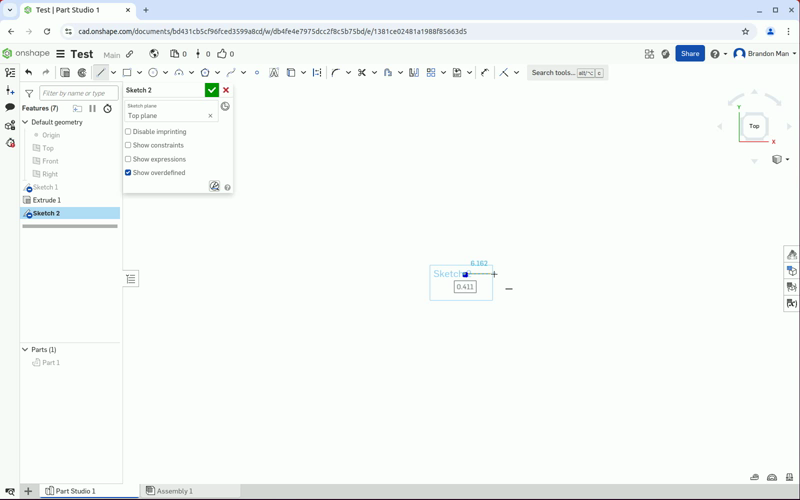
mouse_move(464, 275)
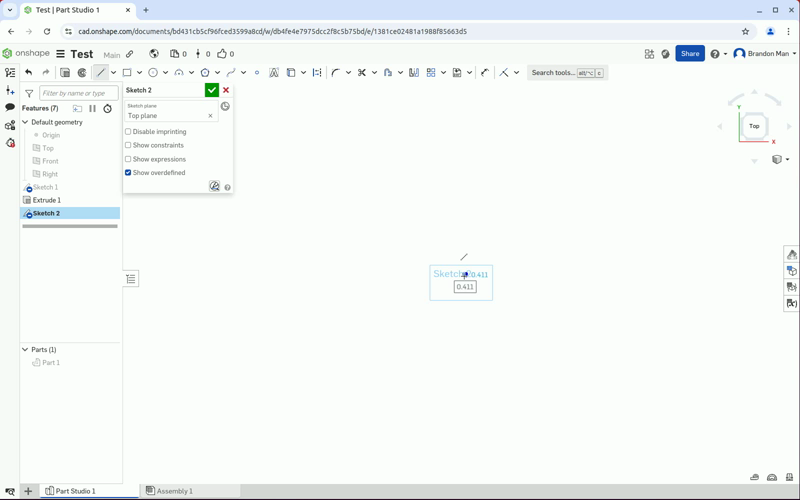
scroll(6)
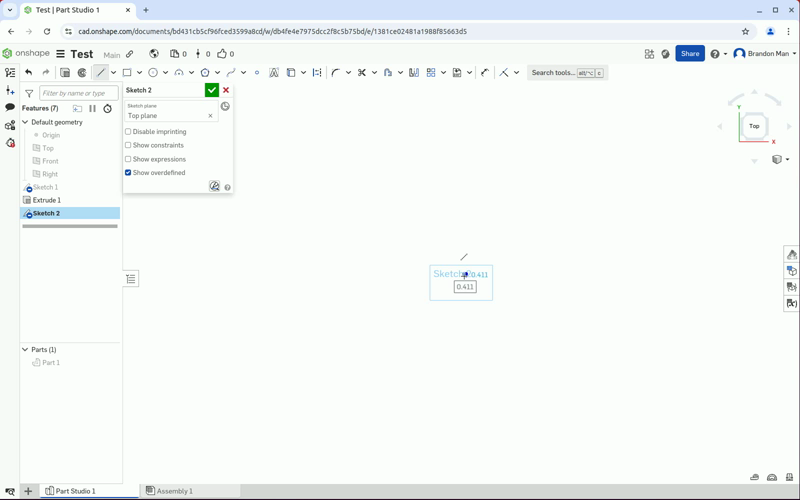
scroll(6)
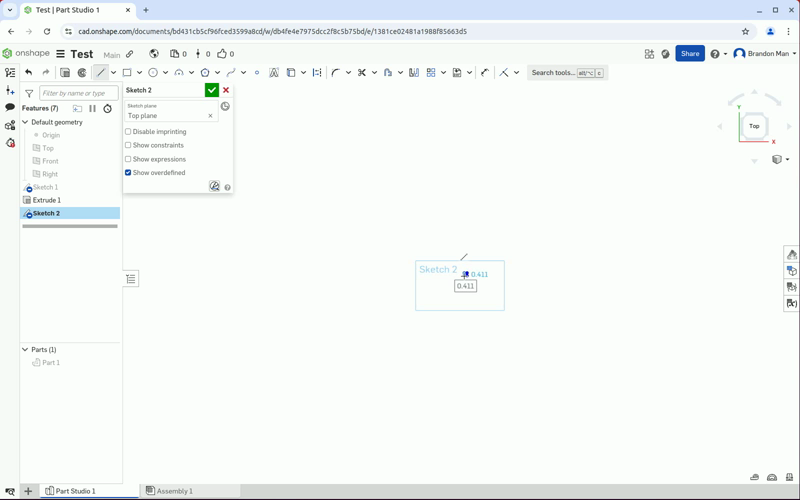
scroll(6)
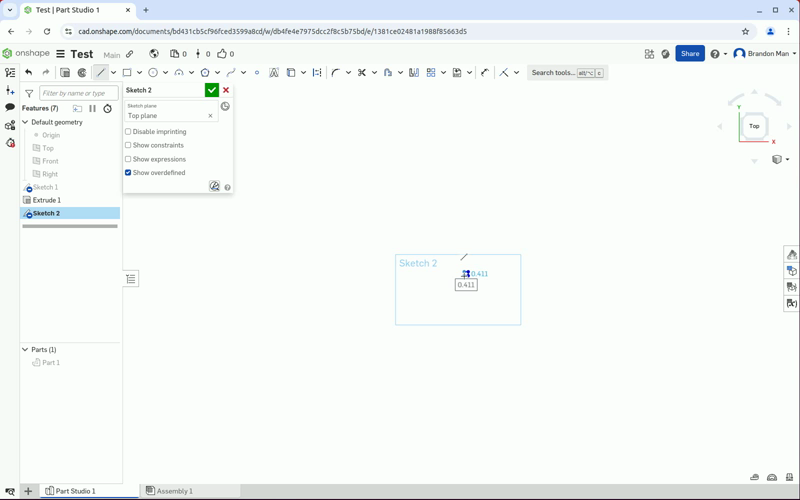
scroll(6)
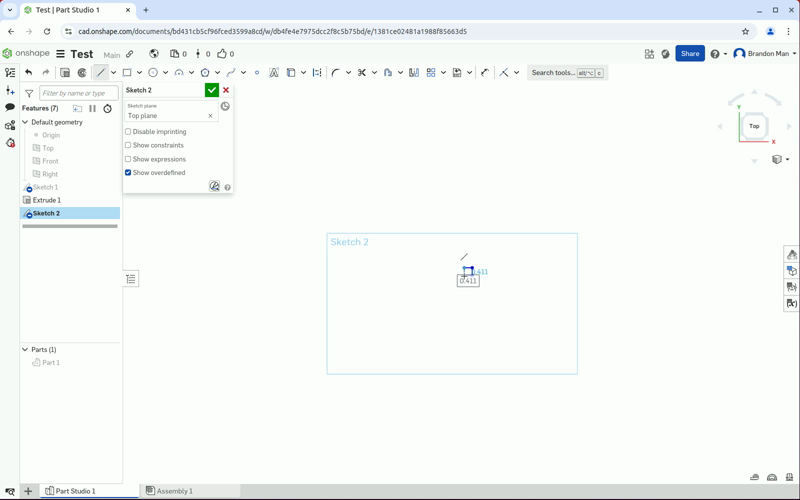
scroll(6)
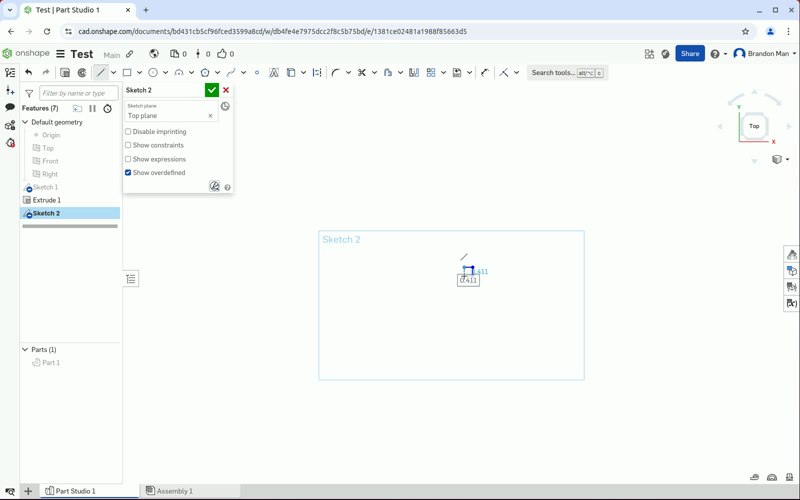
scroll(6)
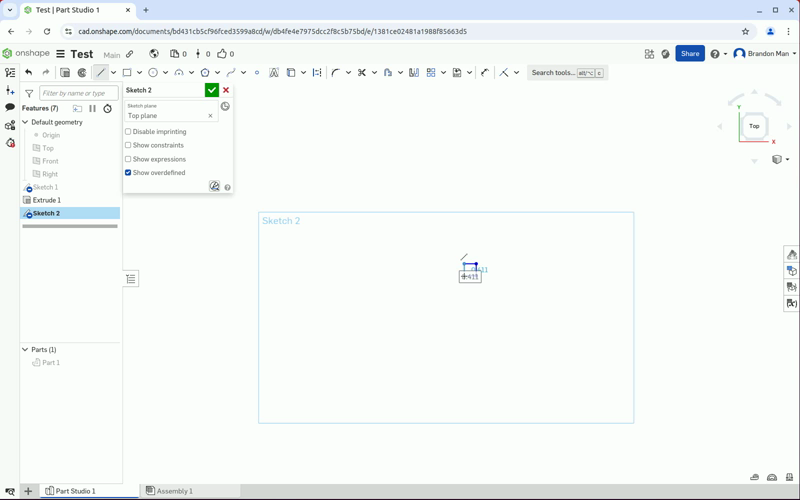
scroll(6)
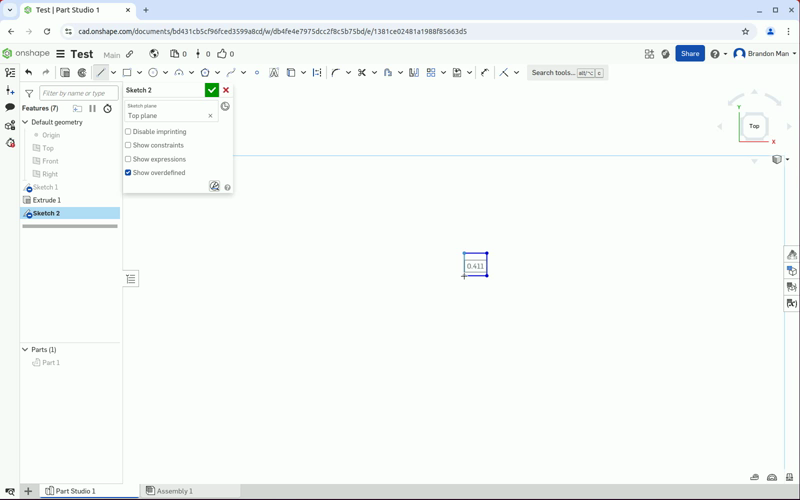
key_up(shift)
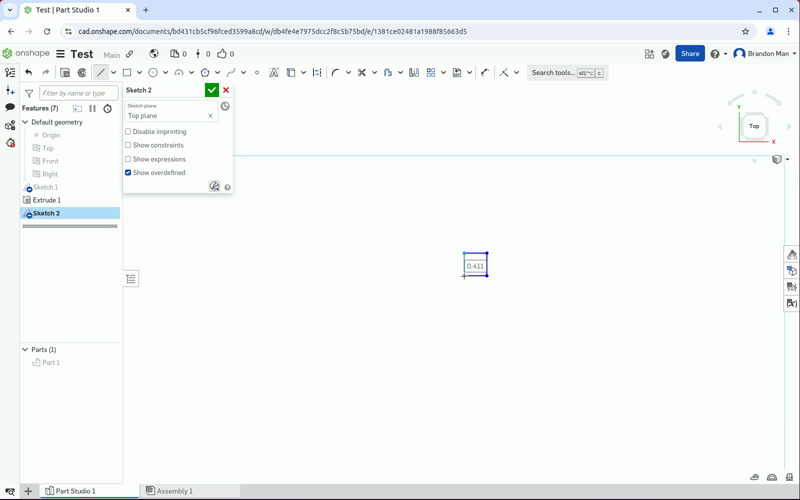
click(464, 275)
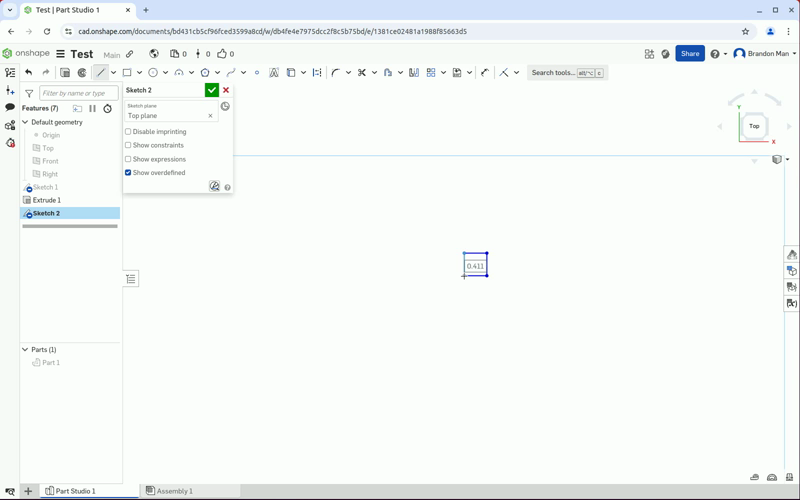
scroll(-6)
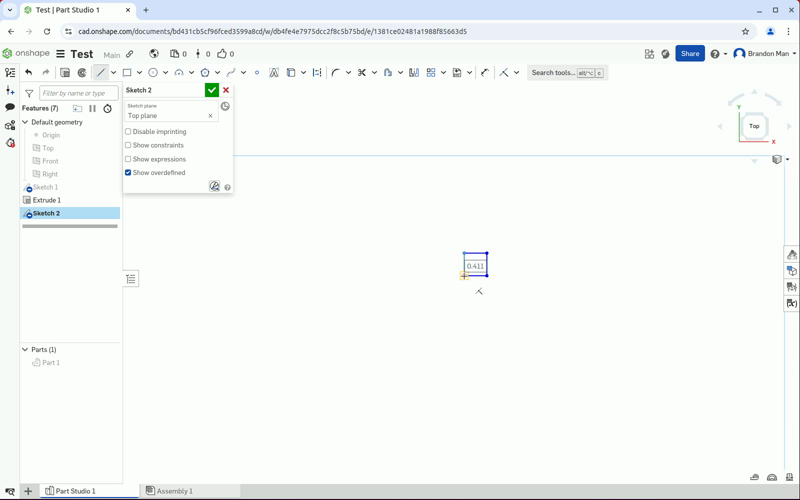
scroll(-6)
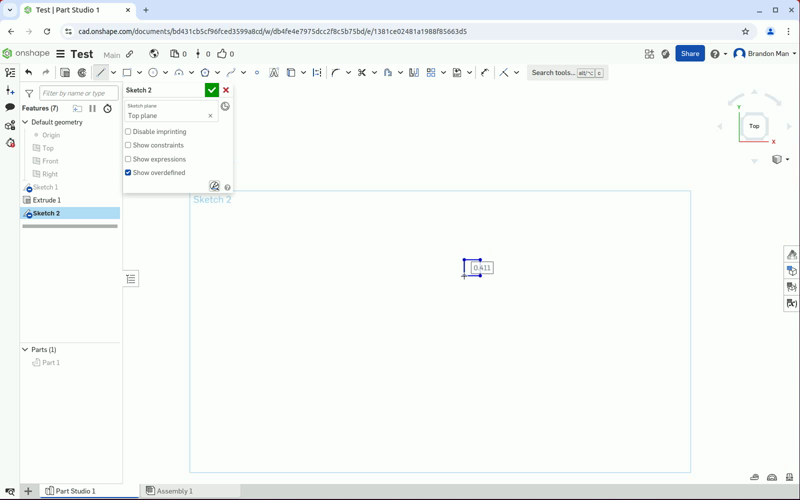
scroll(-6)
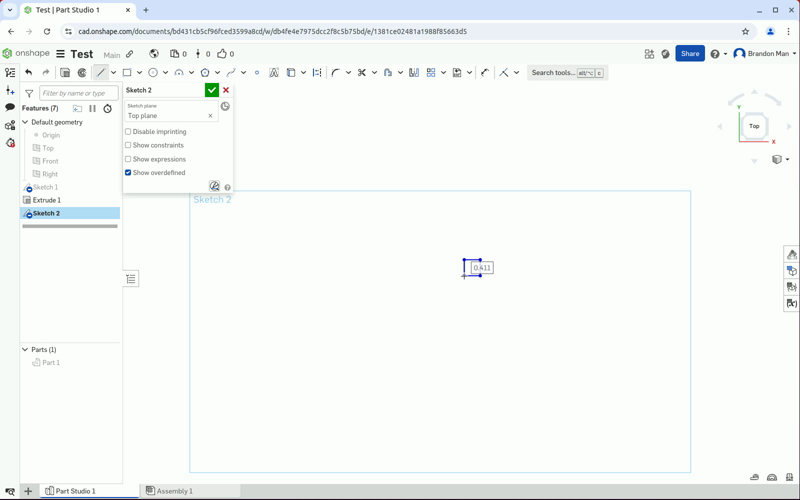
scroll(-6)
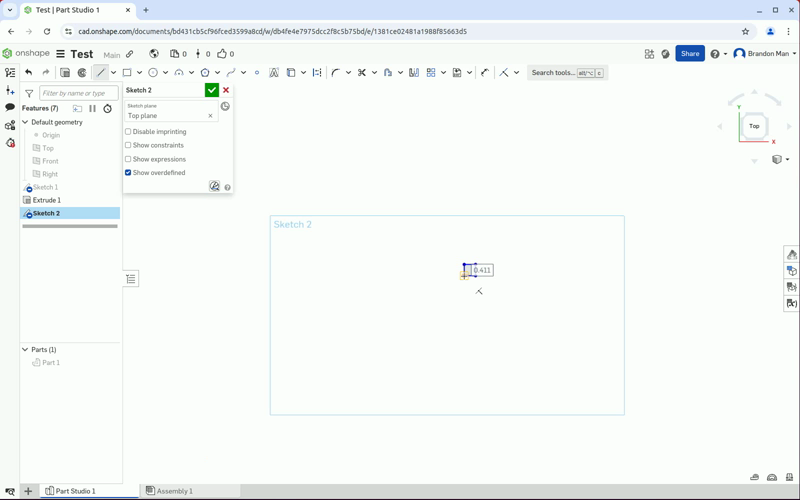
scroll(-6)
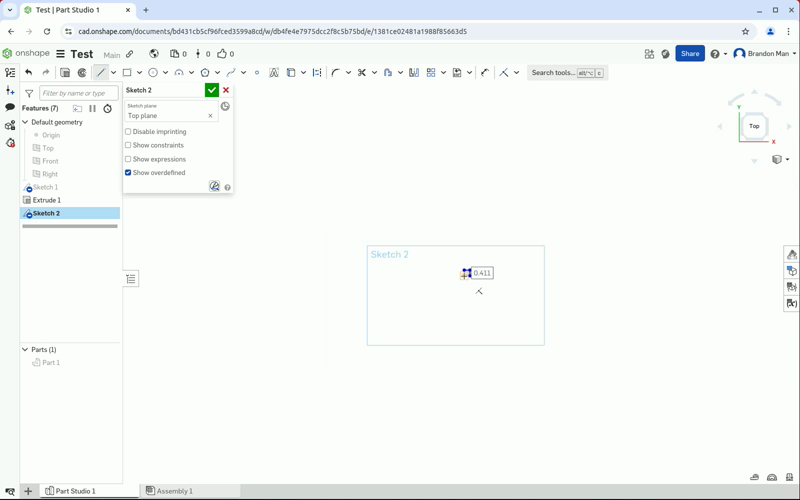
scroll(-6)
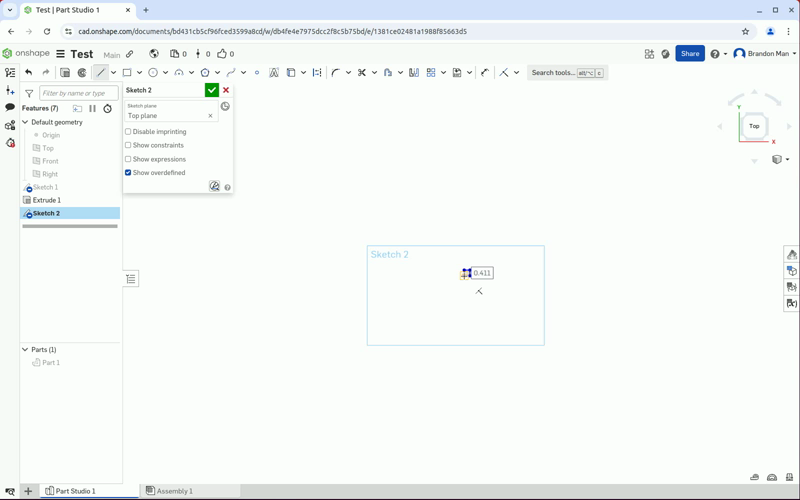
scroll(-6)
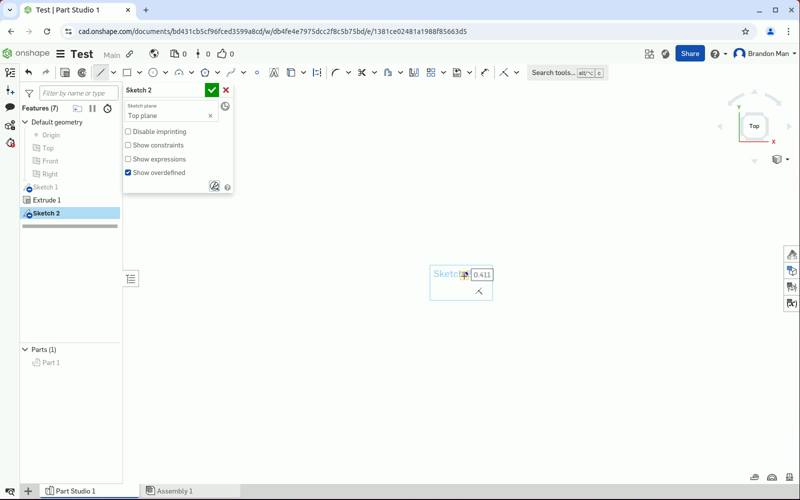
key(esc)
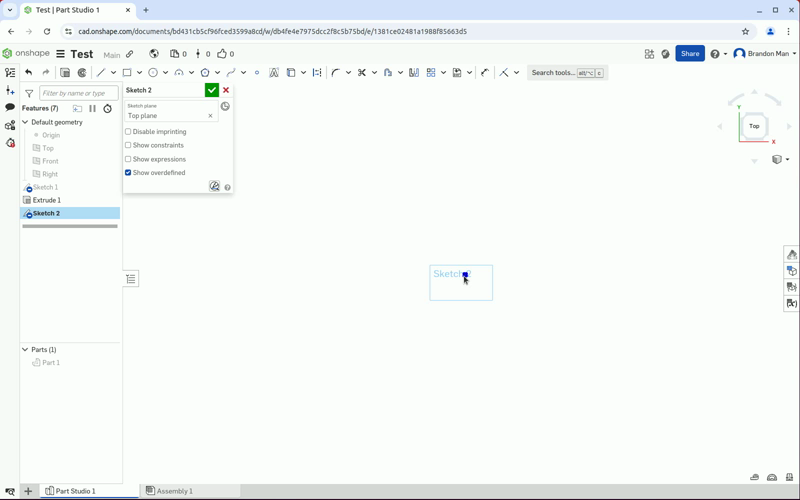
mouse_move(465, 274)
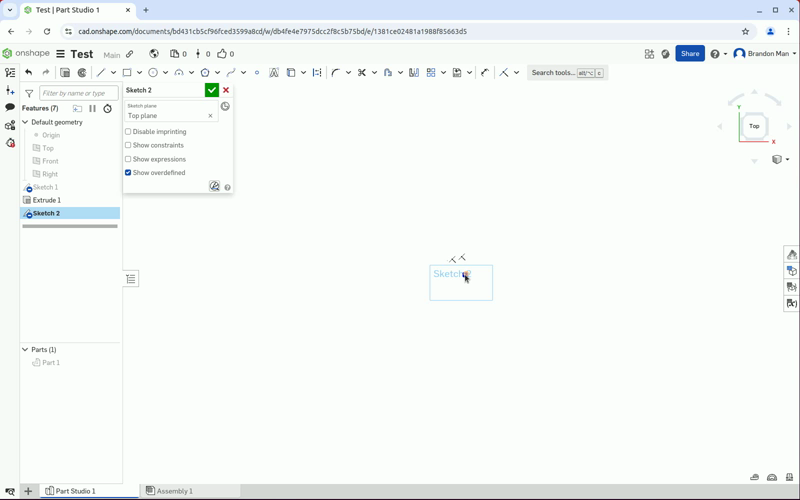
scroll(6)
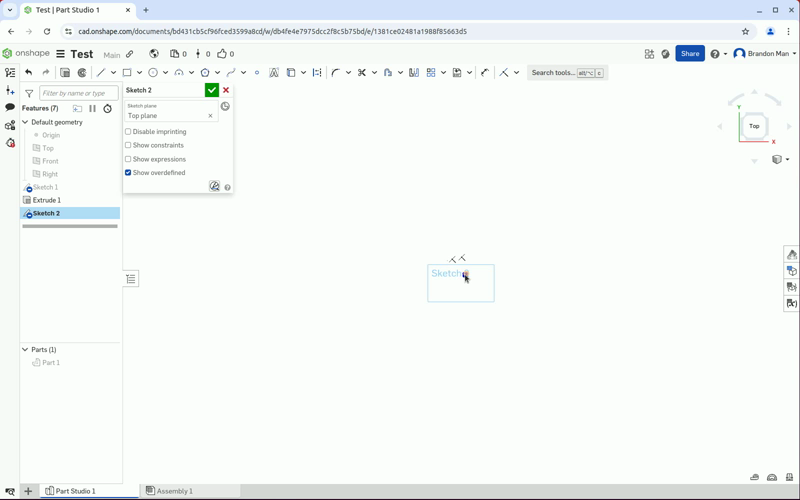
scroll(6)
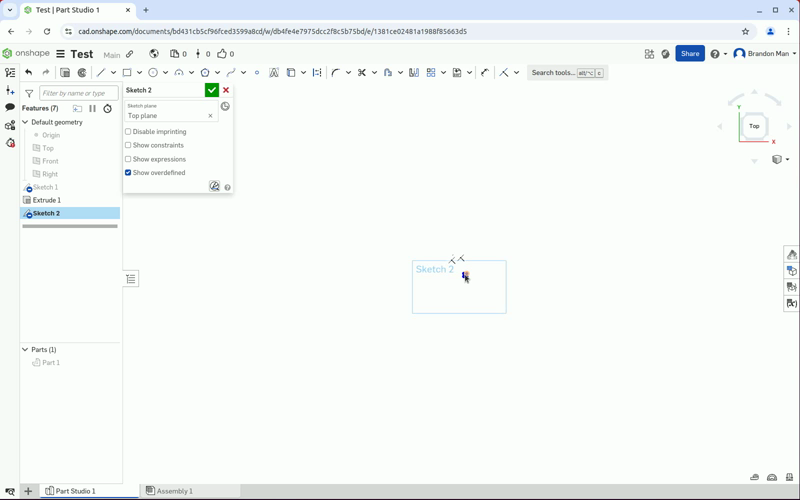
scroll(6)
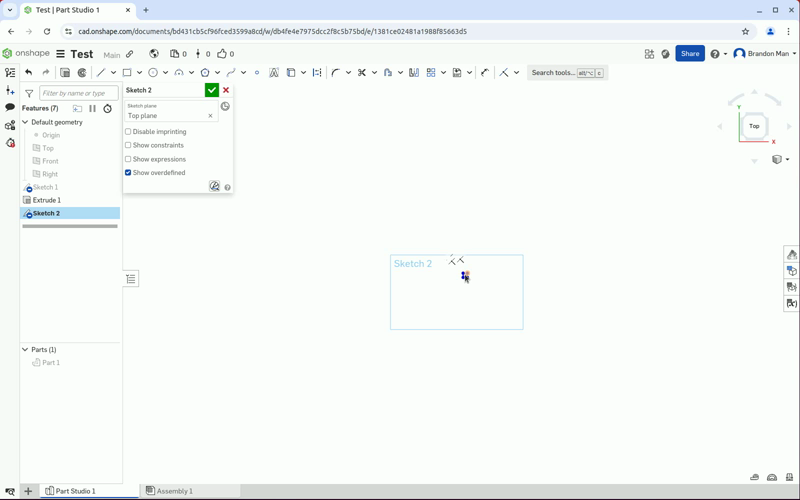
scroll(6)
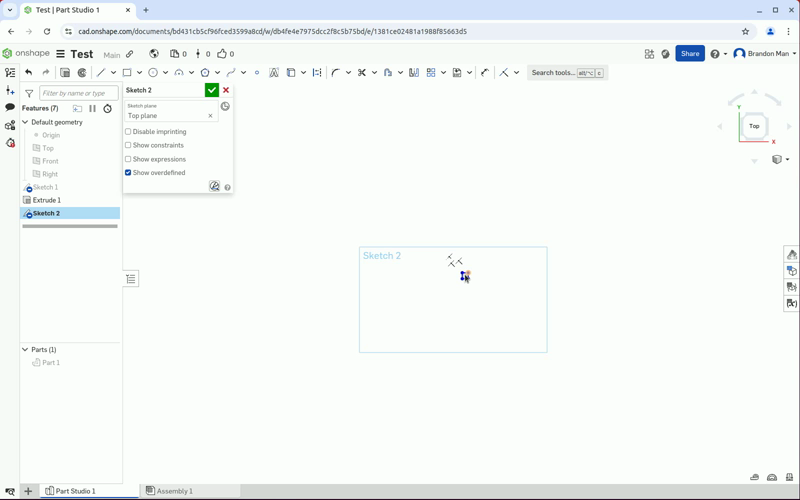
scroll(6)
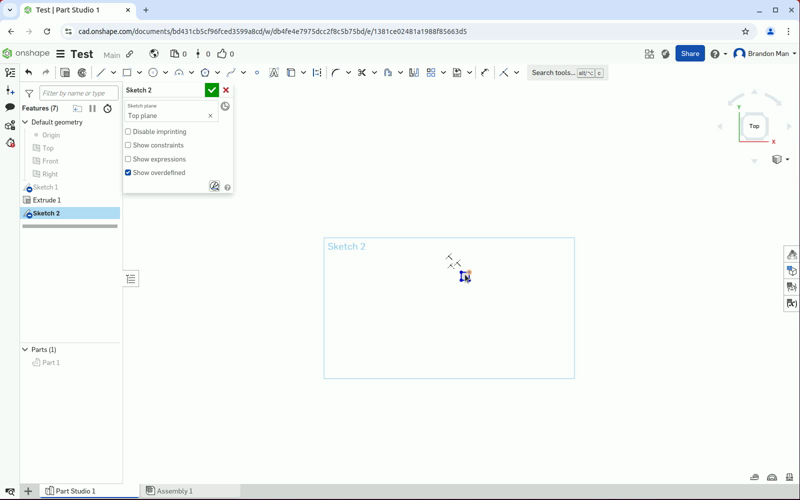
scroll(6)
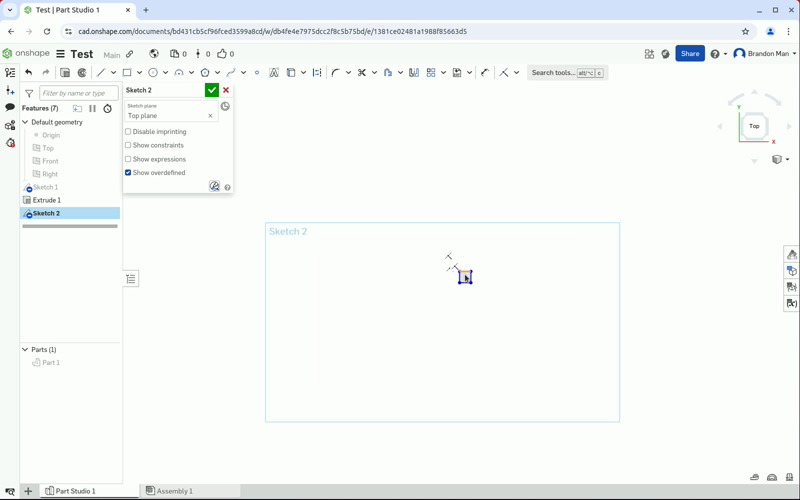
scroll(6)
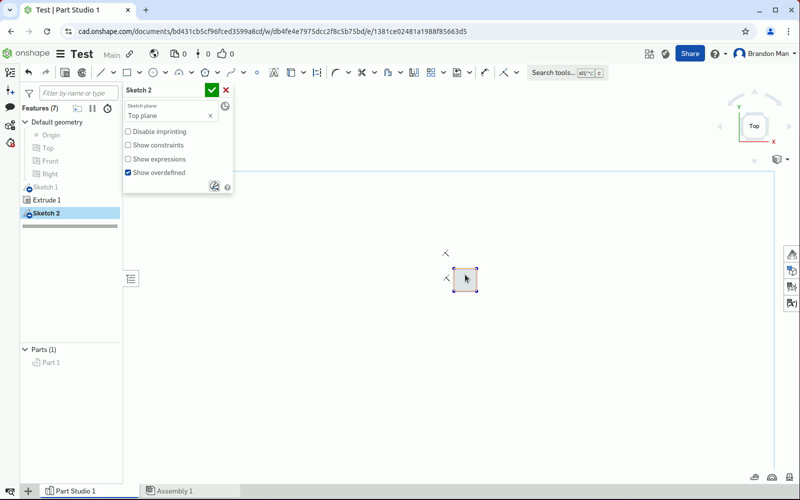
click(465, 274)
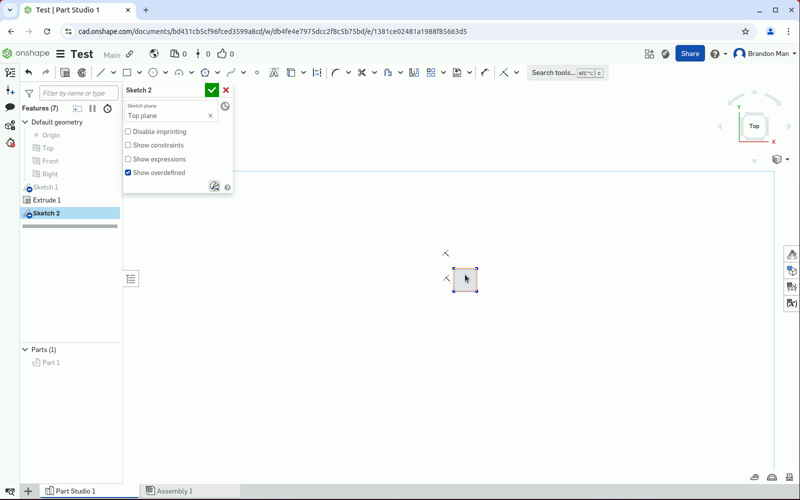
scroll(-6)
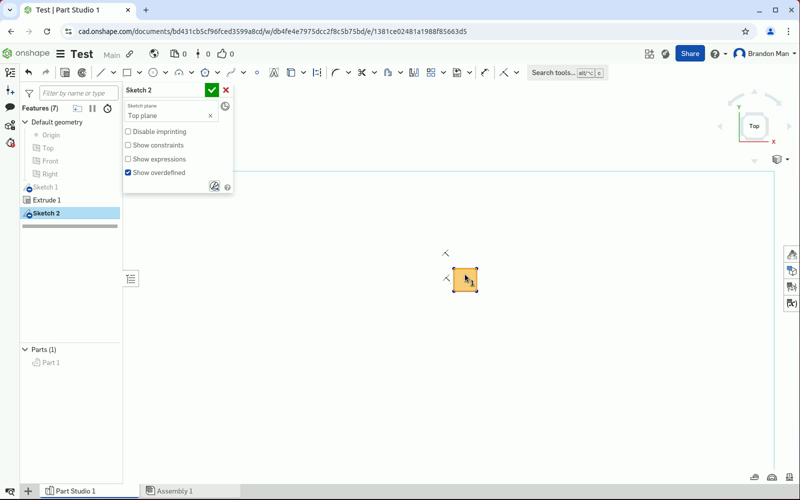
scroll(-6)
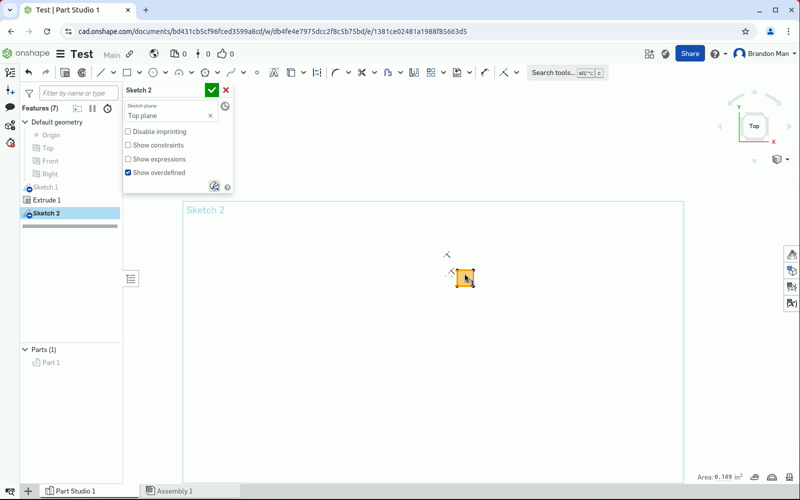
scroll(-6)
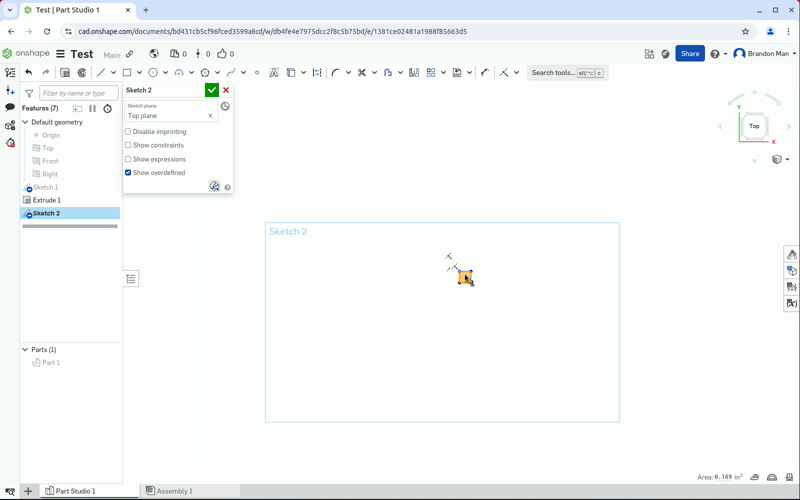
scroll(-6)
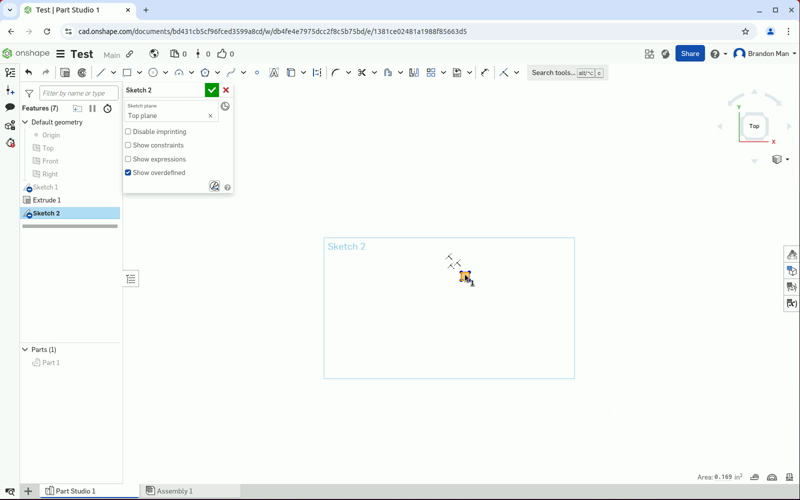
scroll(-6)
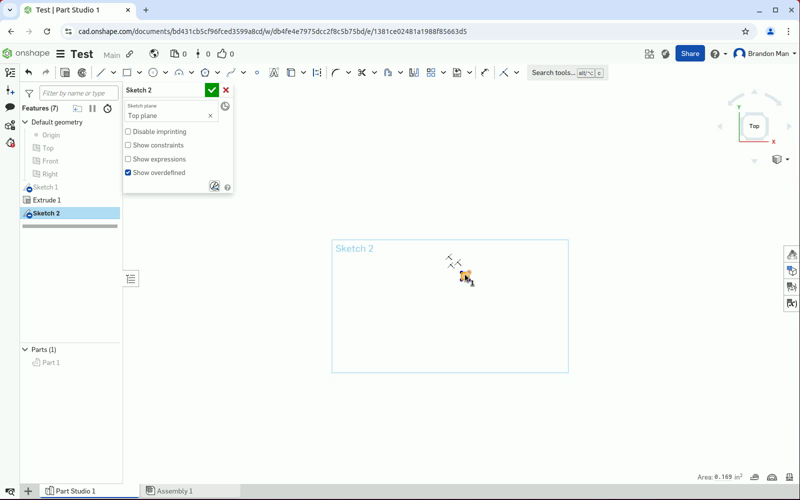
scroll(-6)
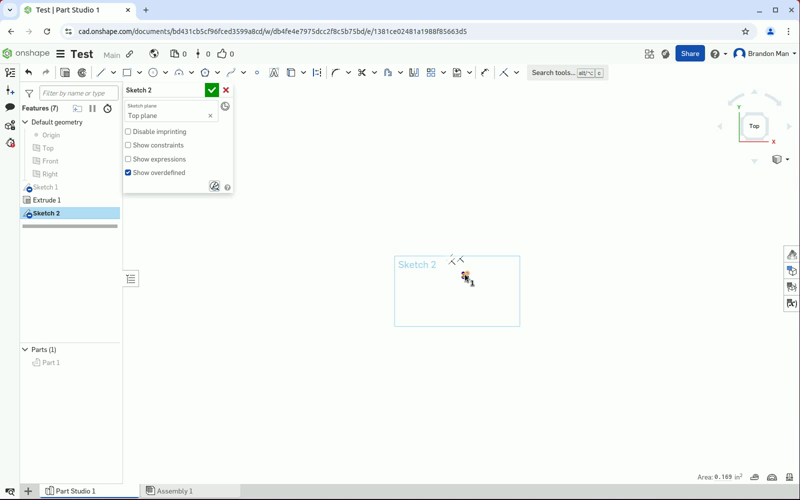
scroll(-6)
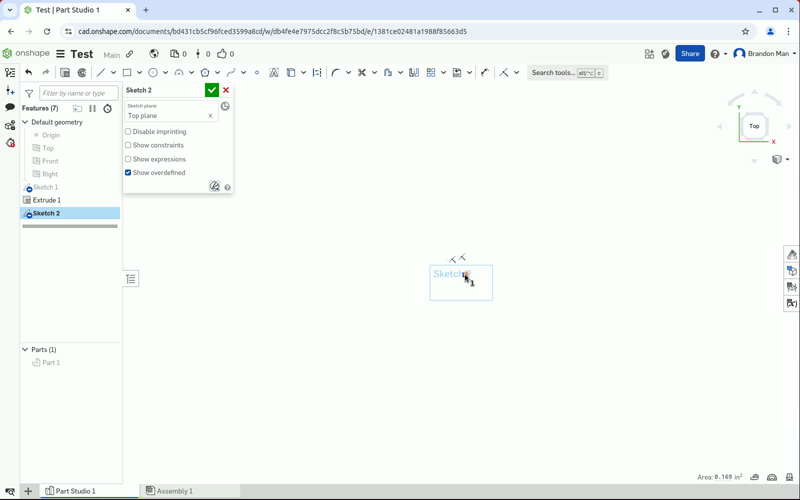
mouse_move(73, 352)
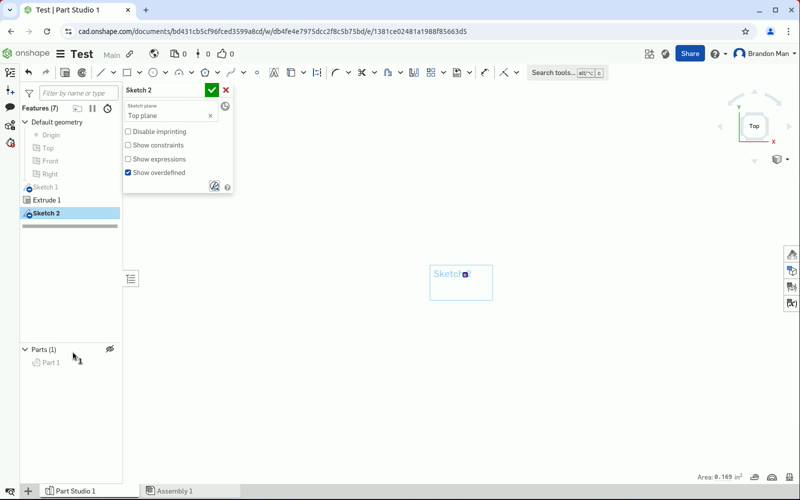
key(shift+y)
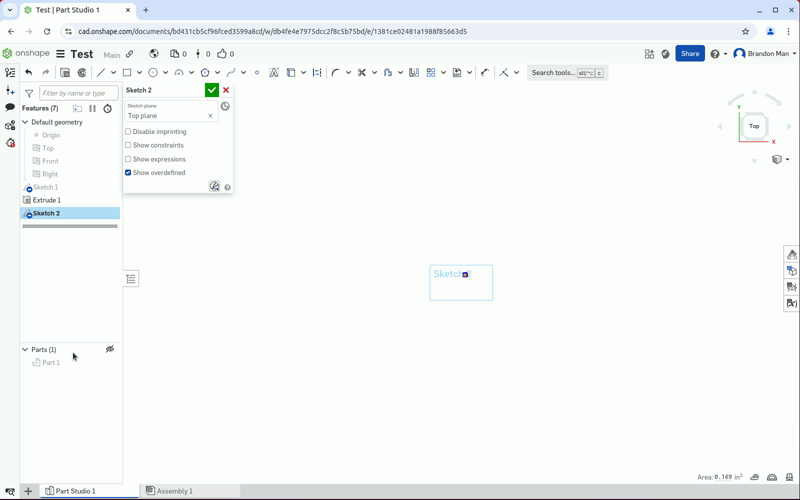
key(shift+e)
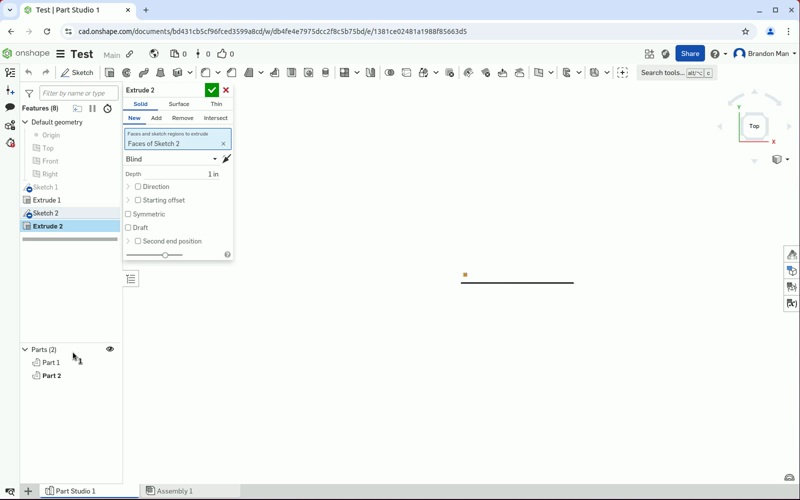
mouse_move(143, 106)
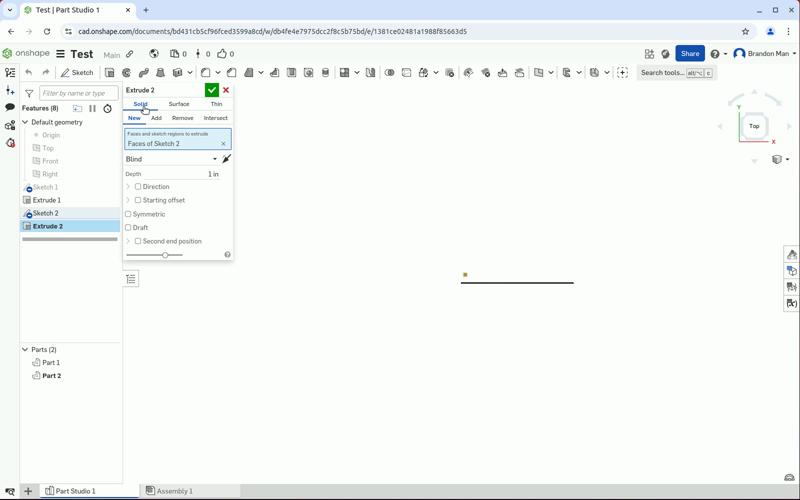
click(143, 106)
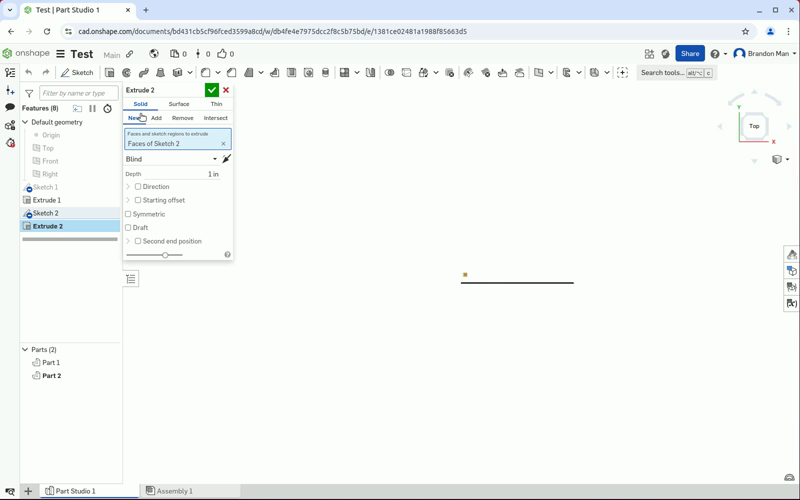
mouse_move(137, 120)
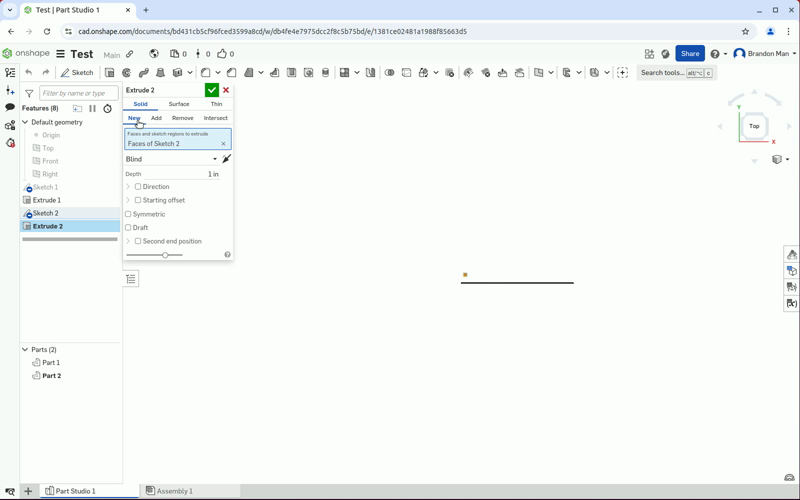
click(137, 120)
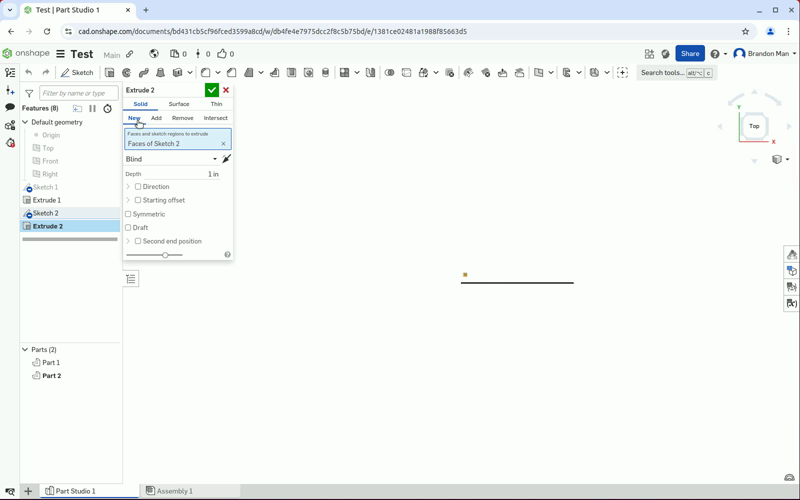
key(tab, 4)
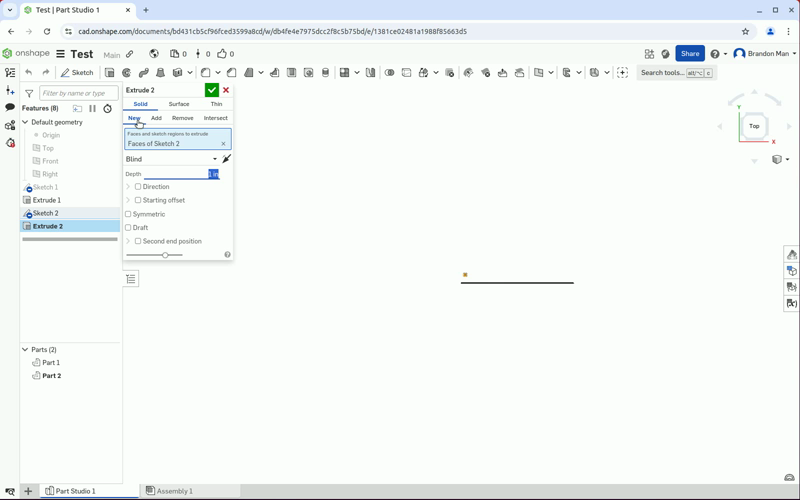
text(-2.648)
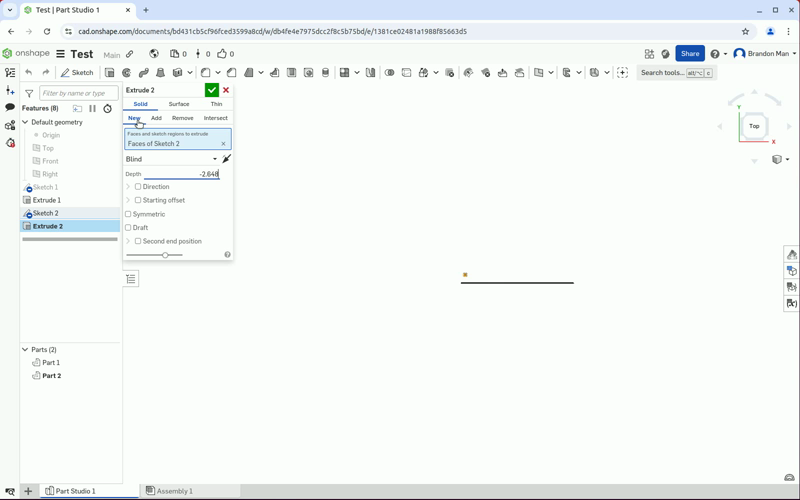
key(tab, 3)
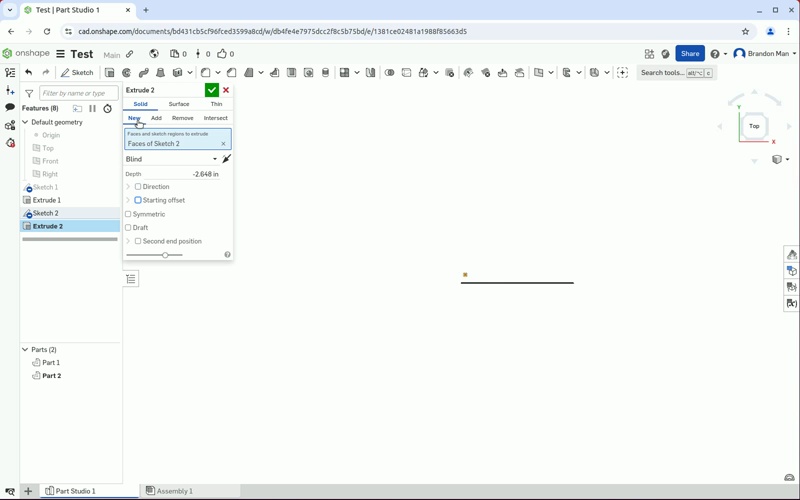
key(tab, 2)
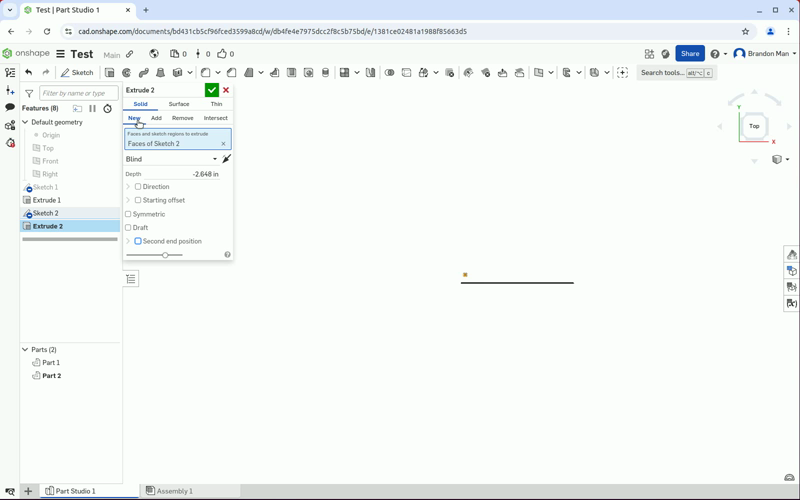
key(space)
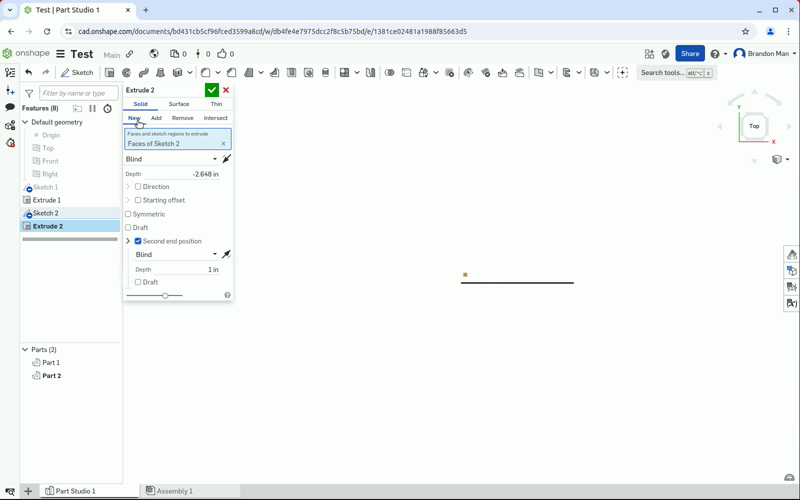
key(tab, 3)
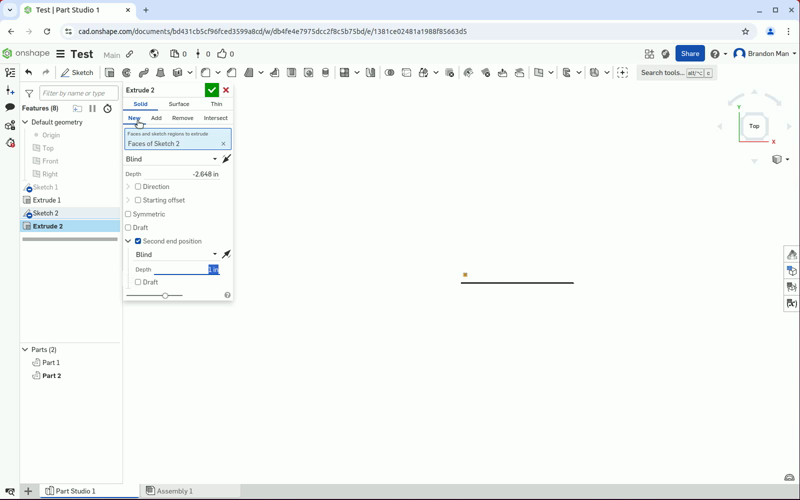
text(0.241)
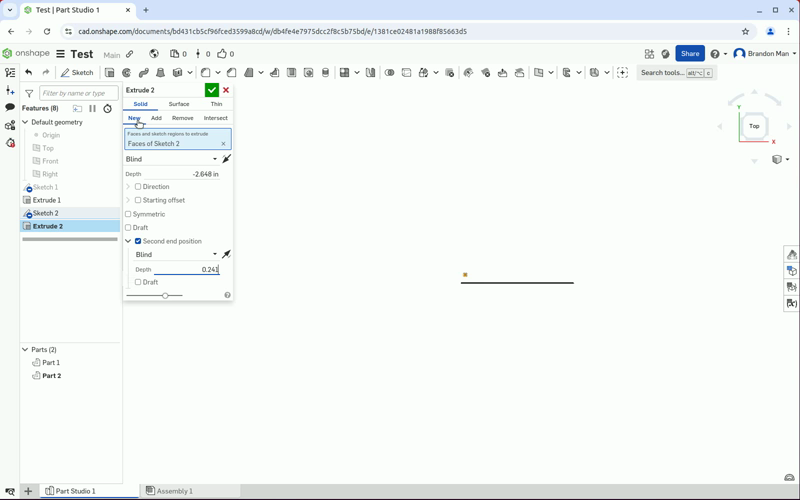
key(enter)
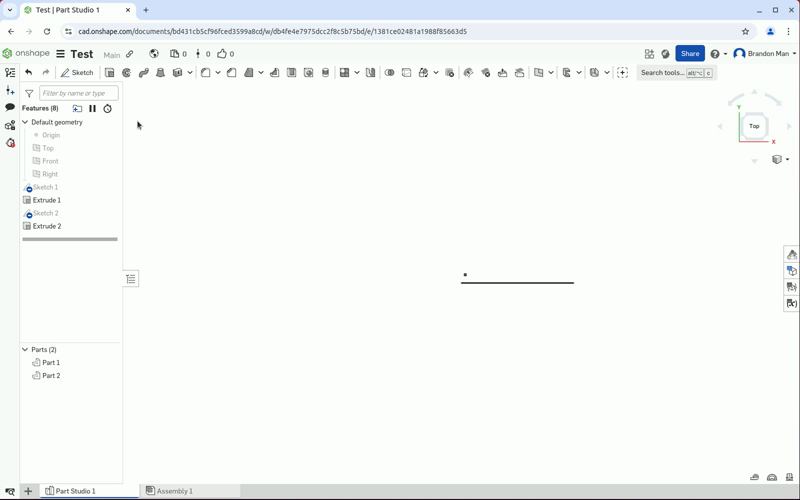
key(shift+h)
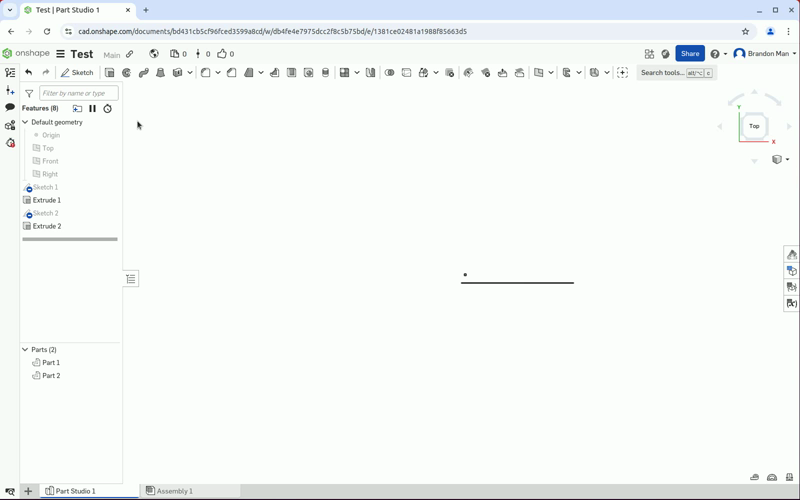
key(shift+h)
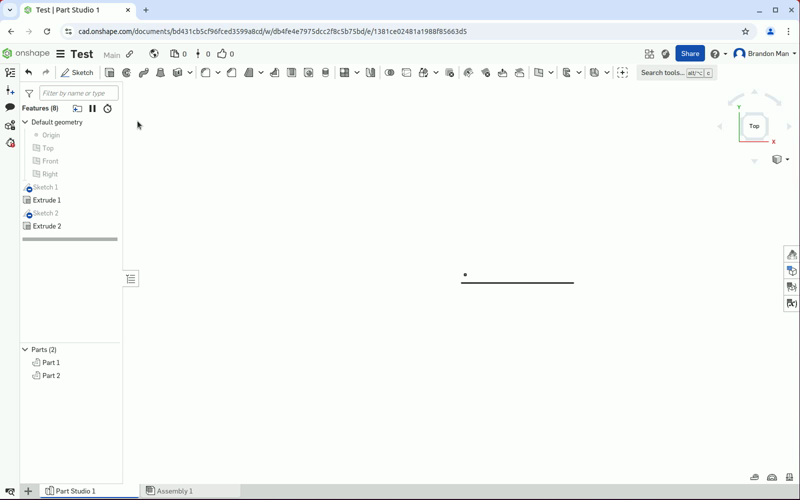
mouse_move(73, 189)
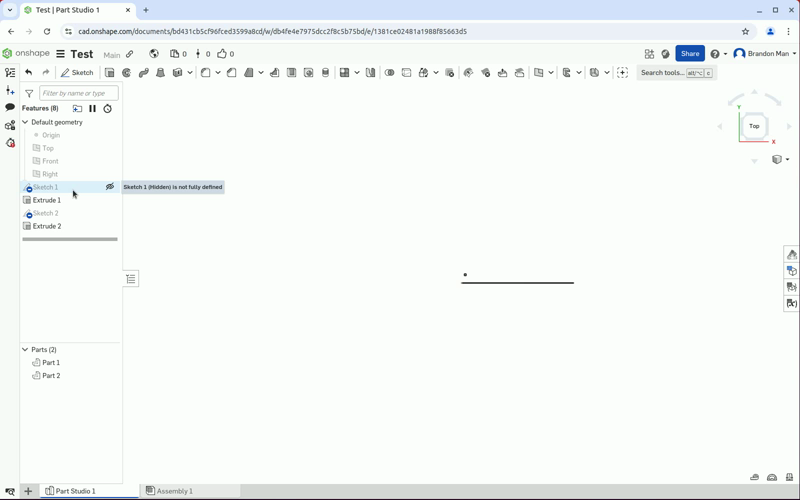
click(73, 189)
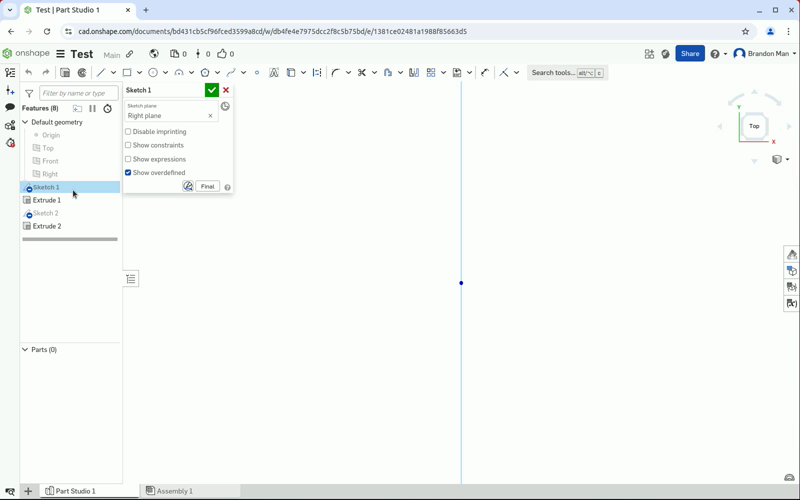
mouse_move(229, 92)
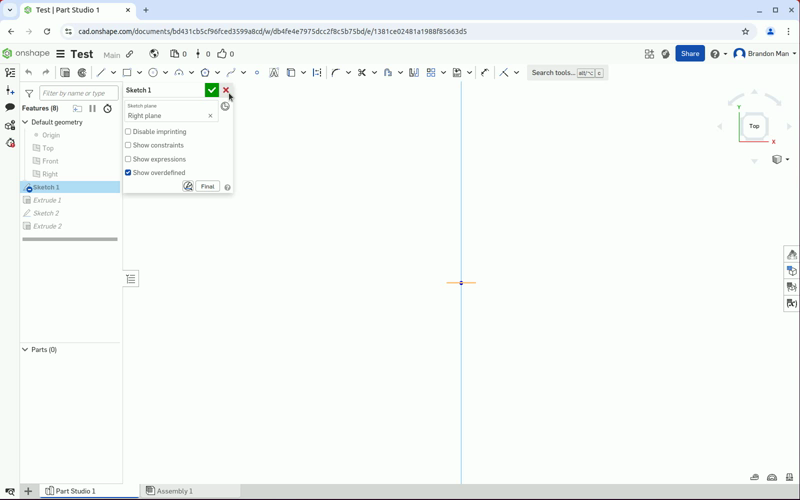
click(229, 92)
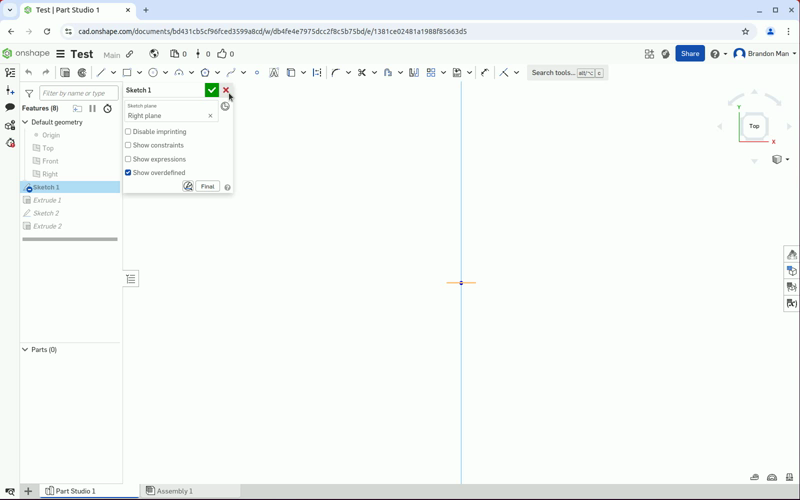
key(shift+s)
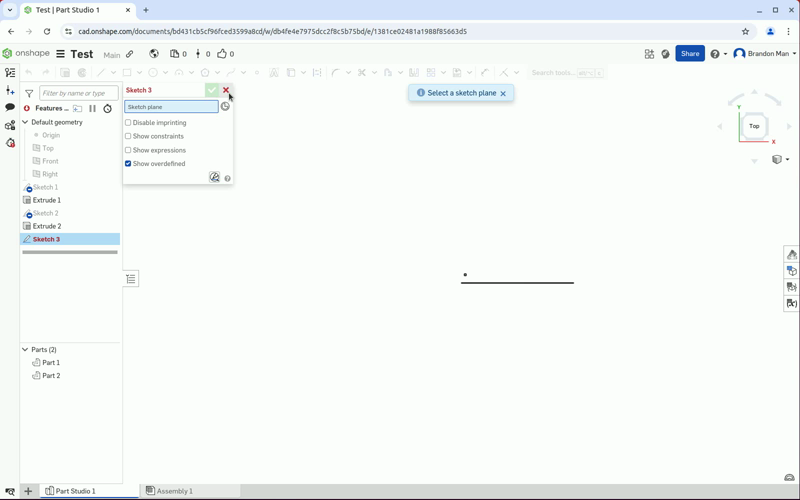
mouse_move(73, 150)
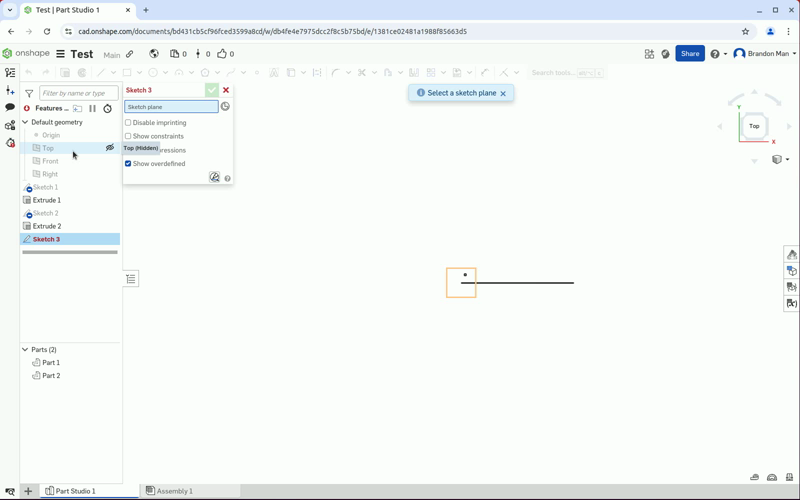
click(73, 150)
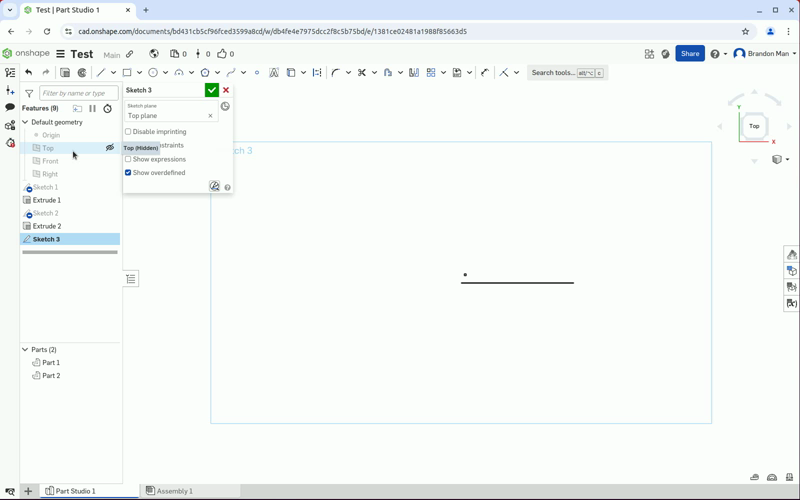
mouse_move(73, 352)
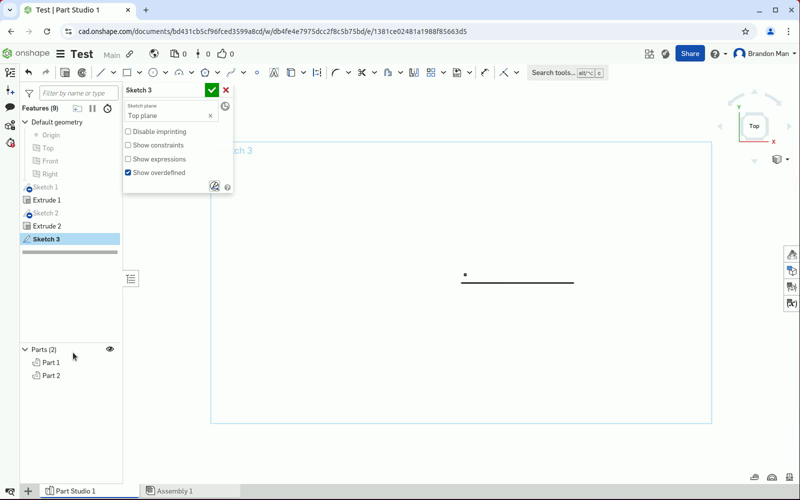
key(y)
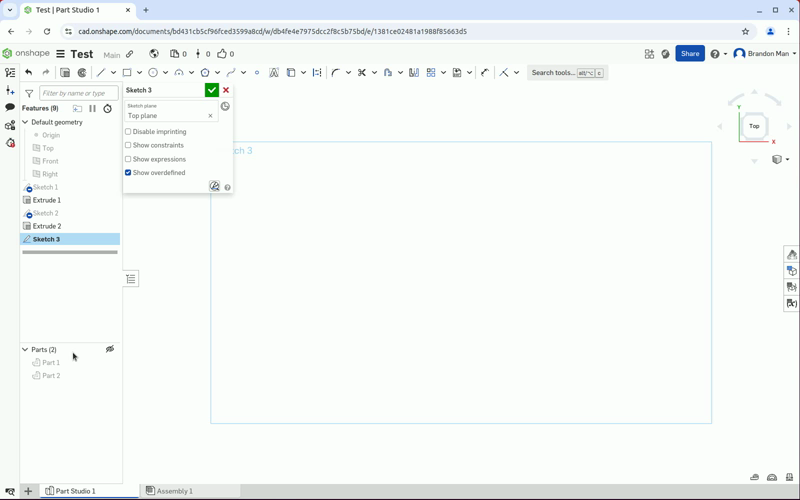
key(l)
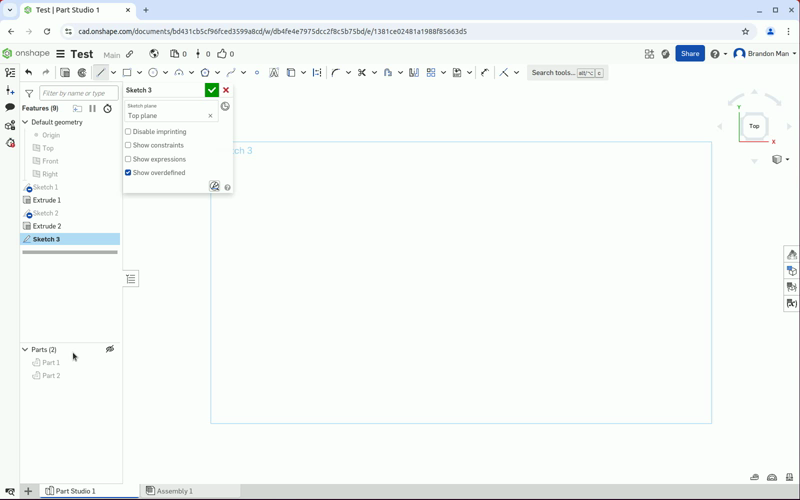
key_down(shift)
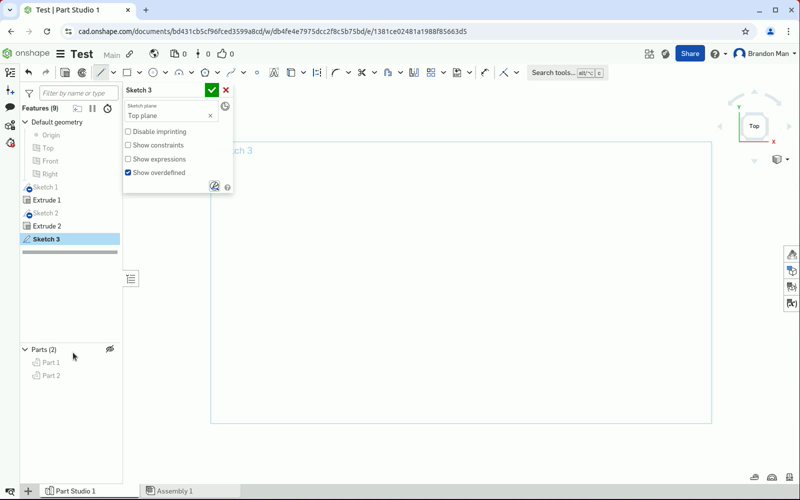
mouse_move(484, 275)
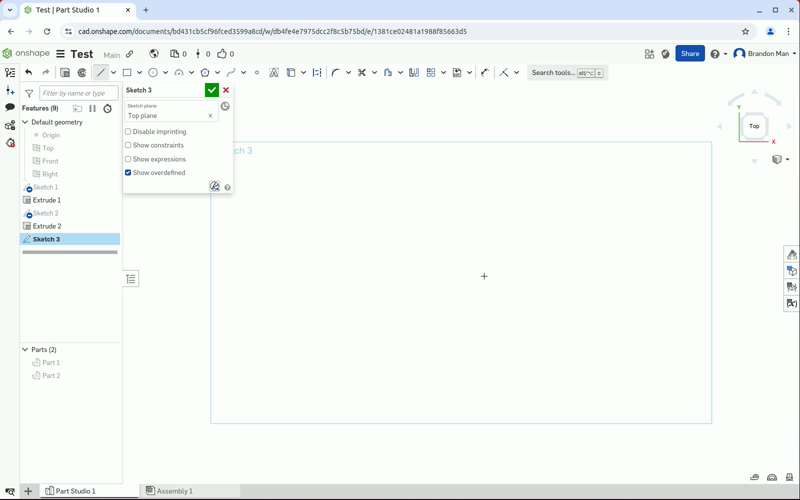
click(484, 275)
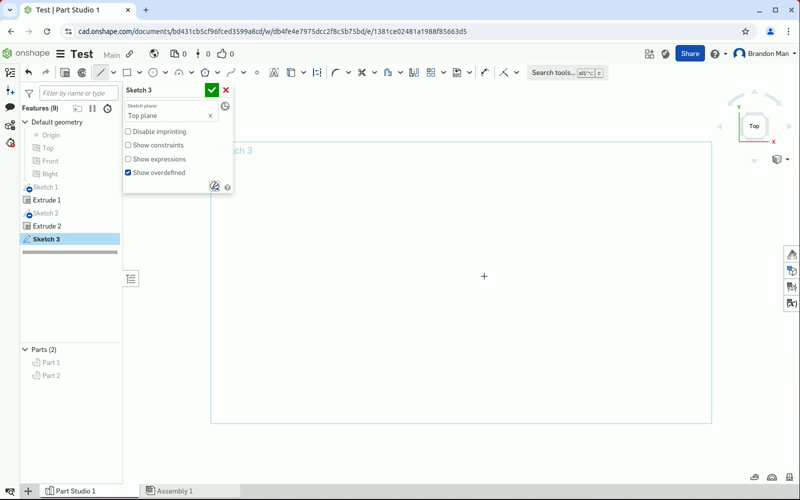
key_up(shift)
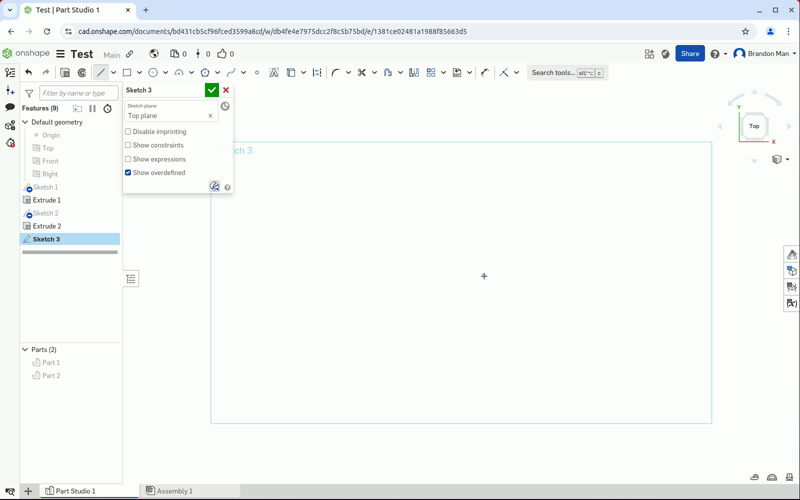
key_down(shift)
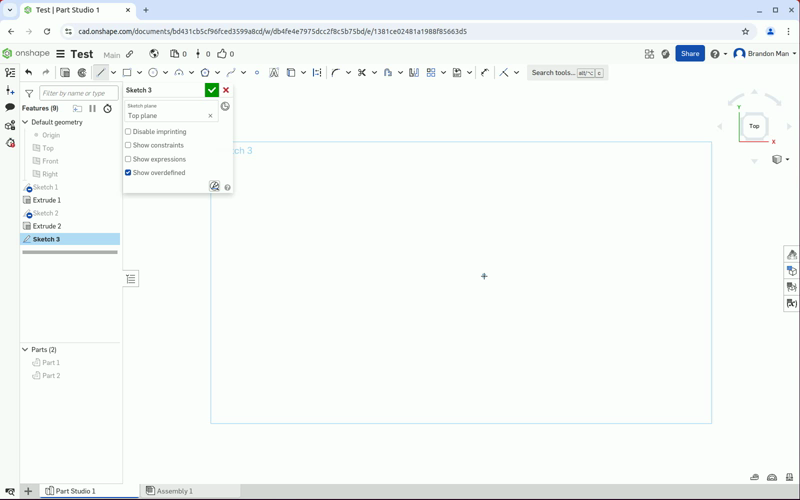
mouse_move(514, 275)
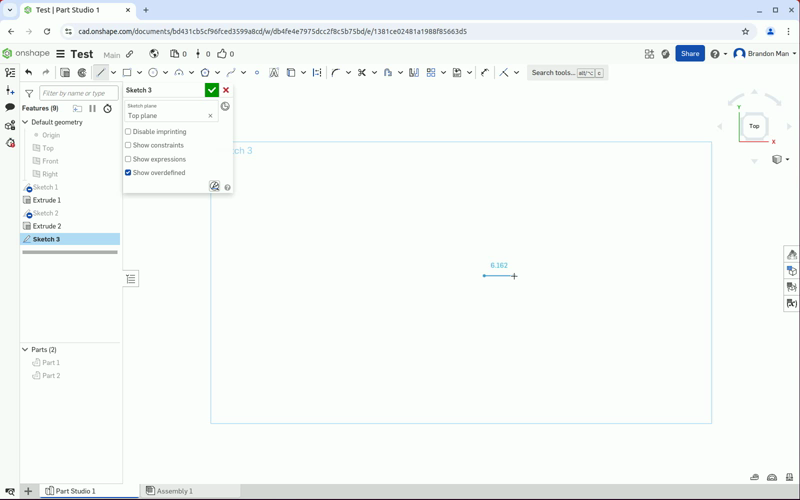
mouse_move(486, 275)
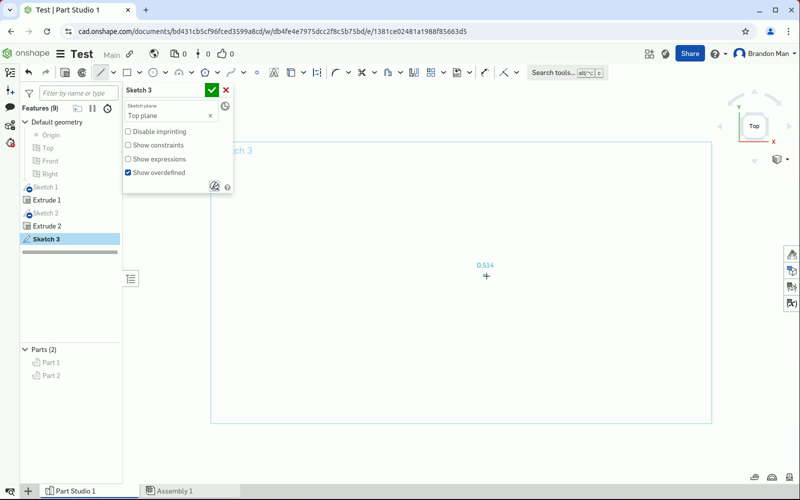
scroll(6)
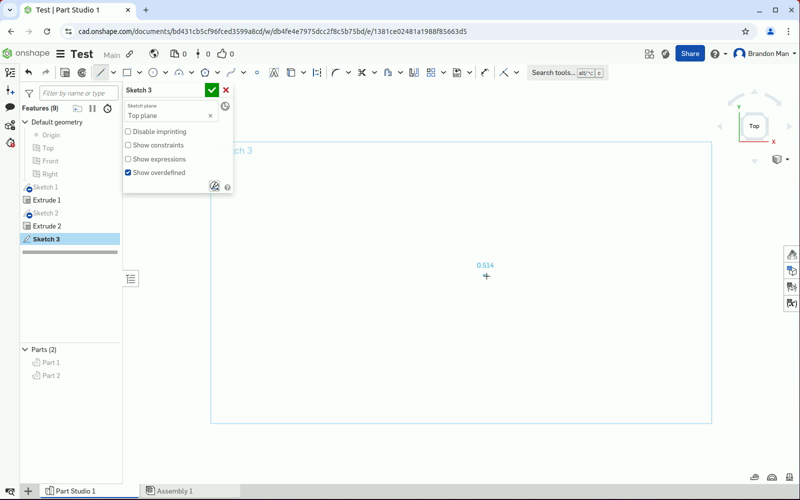
scroll(6)
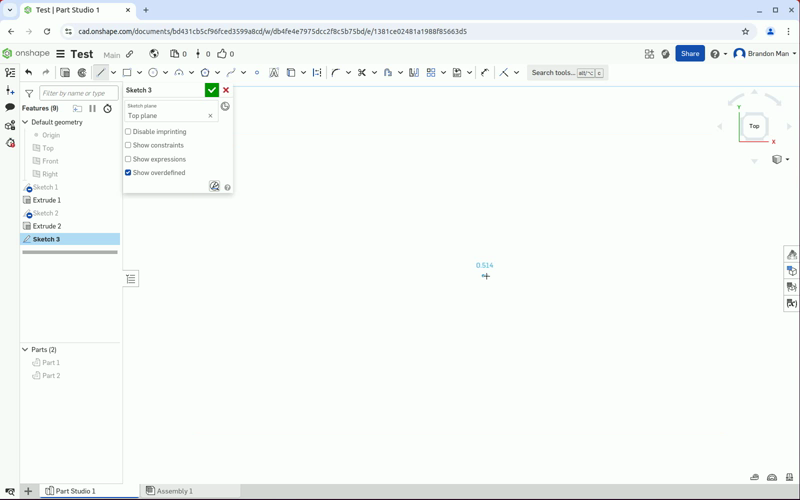
scroll(6)
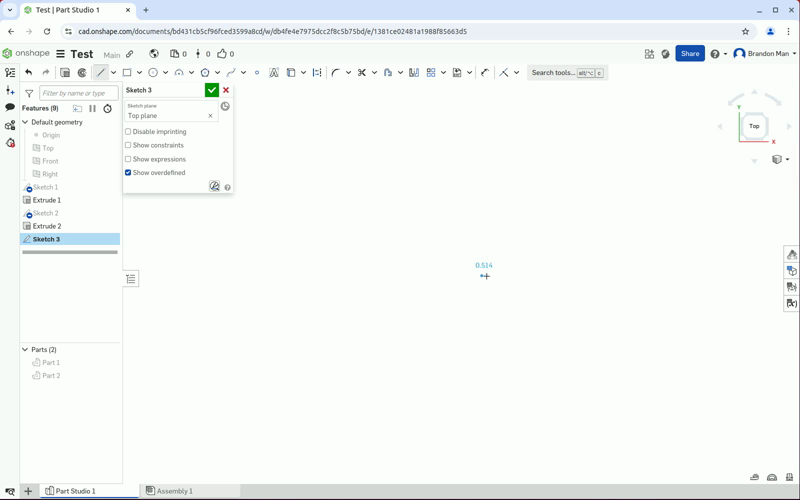
scroll(6)
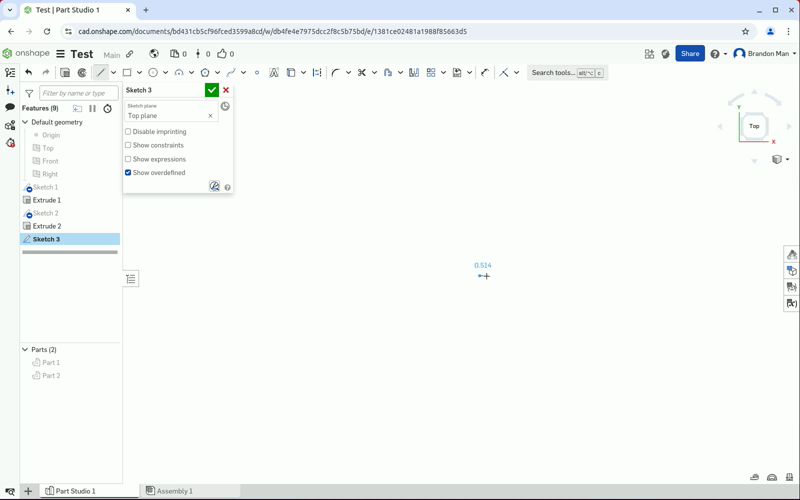
scroll(6)
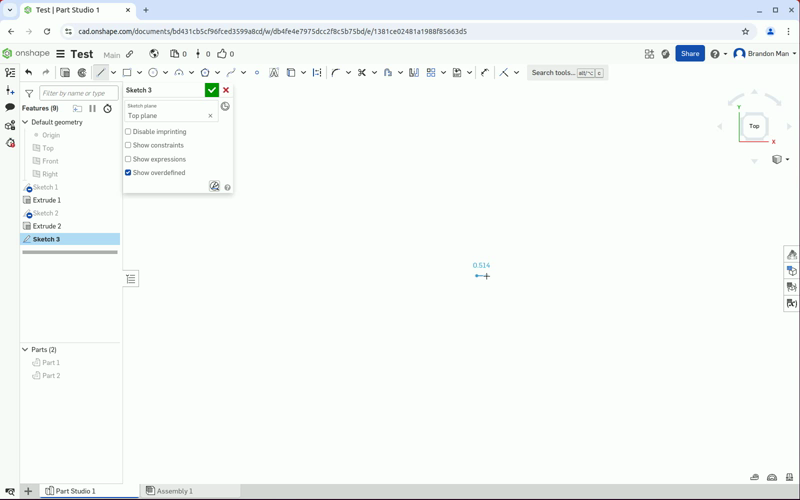
scroll(6)
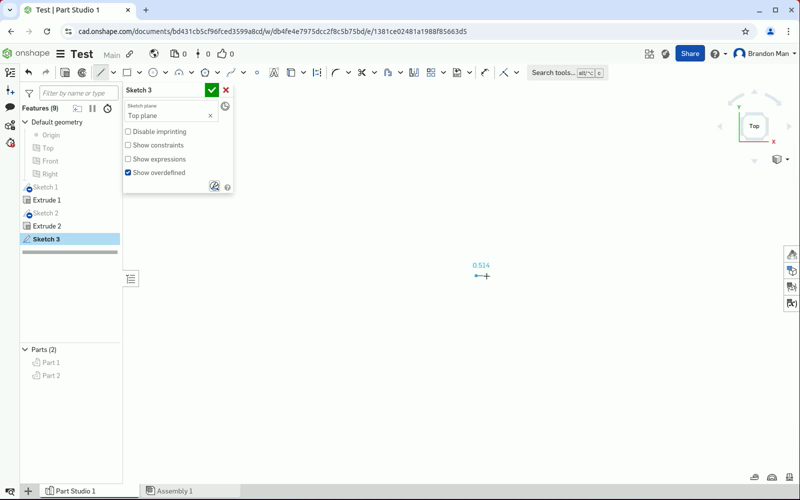
scroll(6)
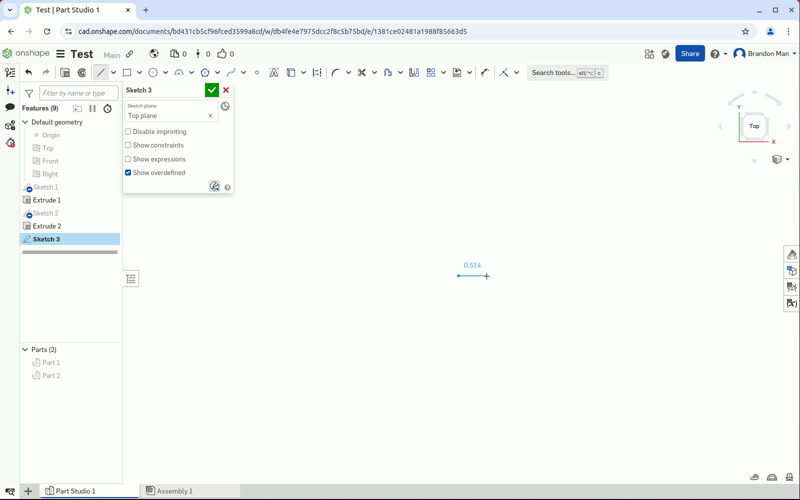
click(486, 275)
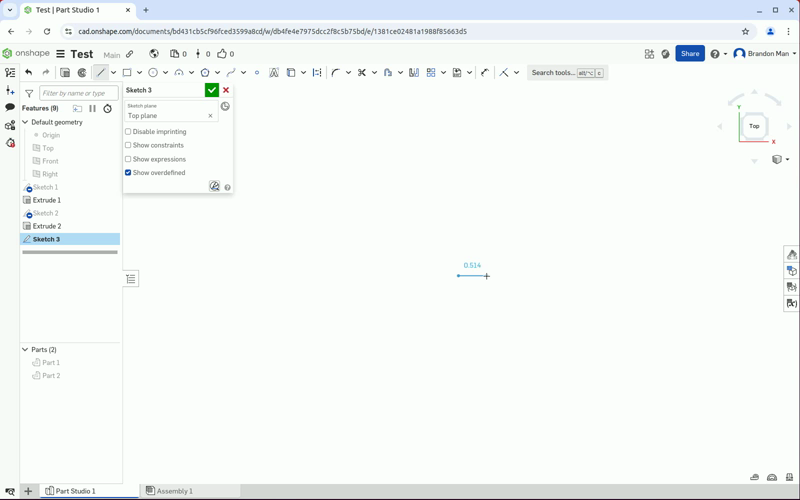
scroll(-6)
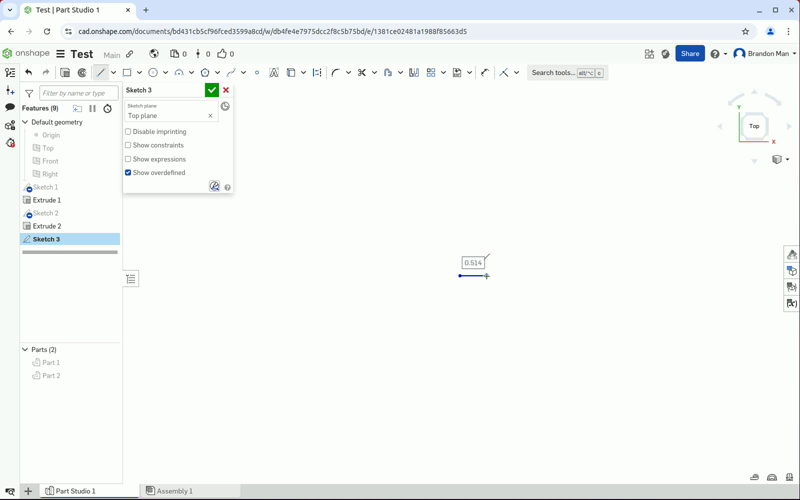
scroll(-6)
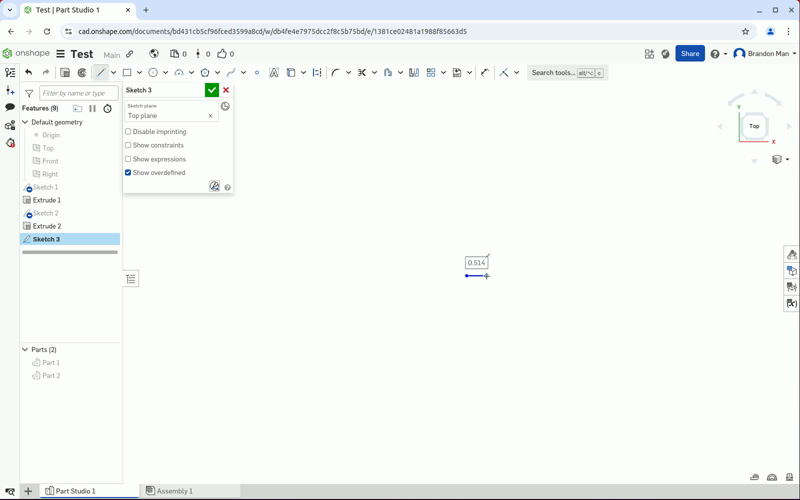
scroll(-6)
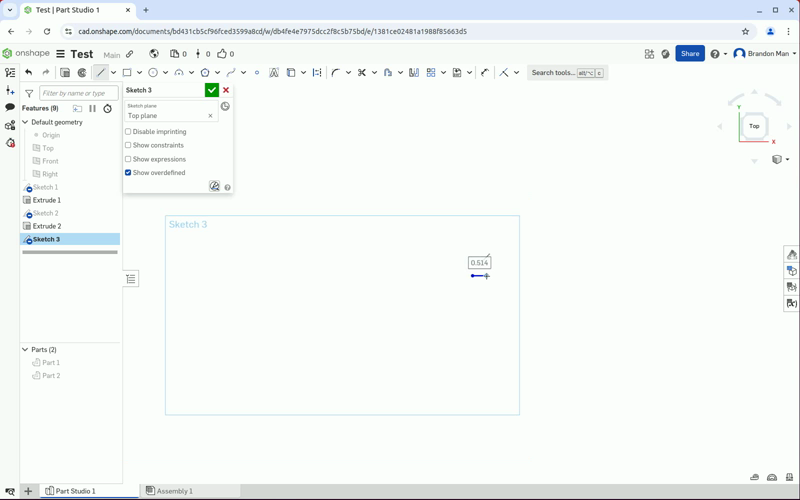
scroll(-6)
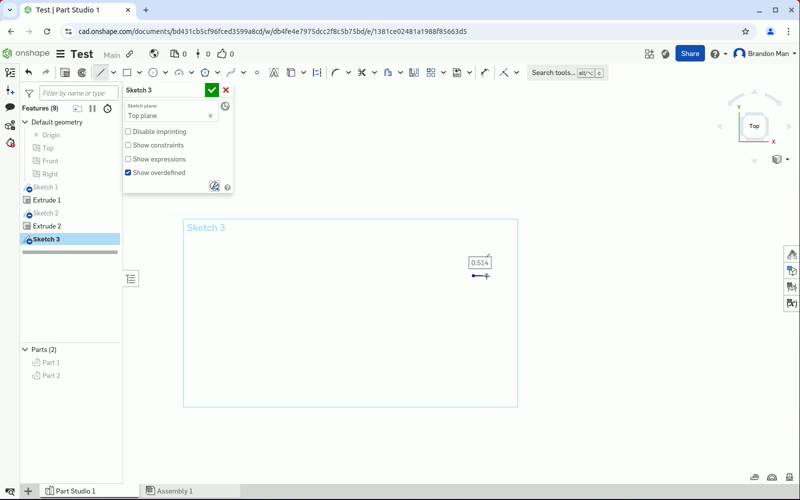
scroll(-6)
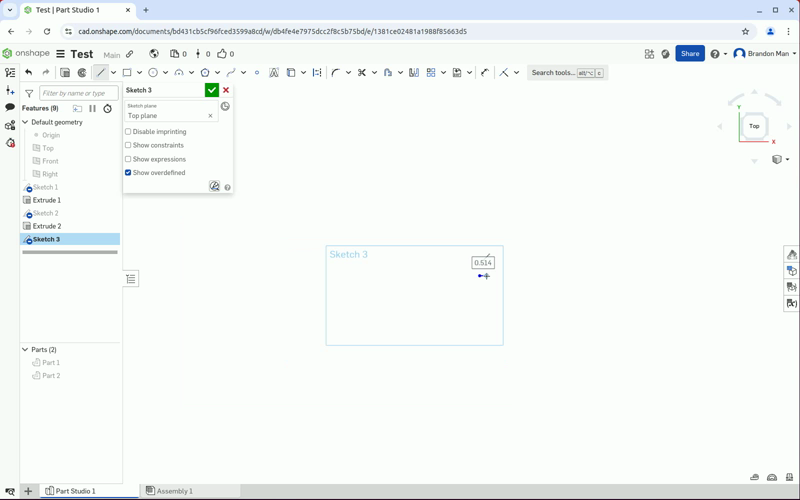
scroll(-6)
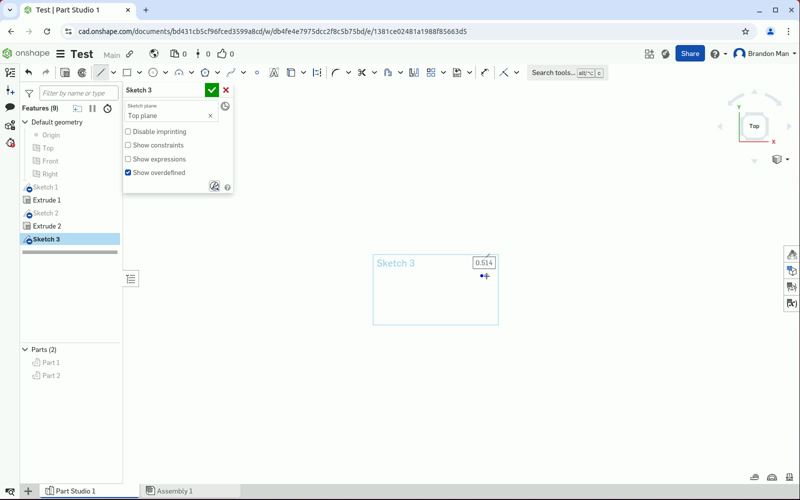
scroll(-6)
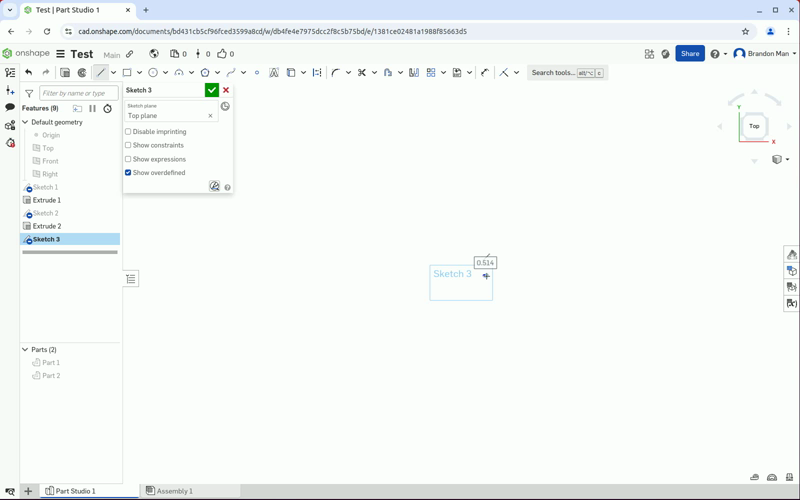
key_up(shift)
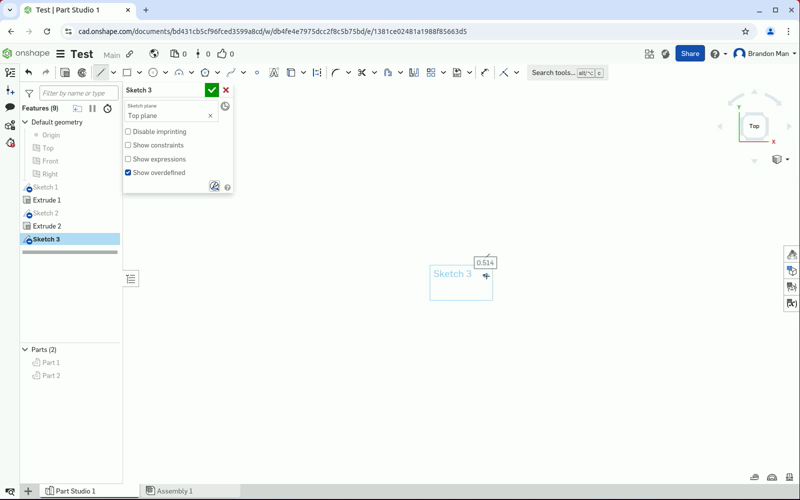
key_down(shift)
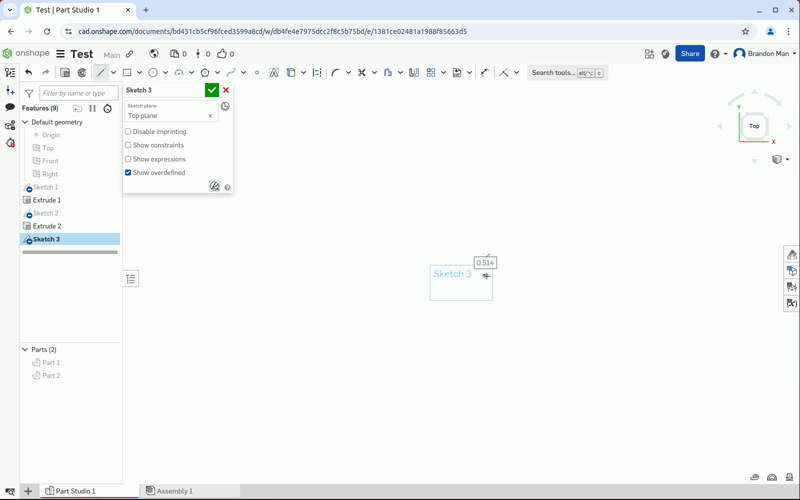
mouse_move(516, 275)
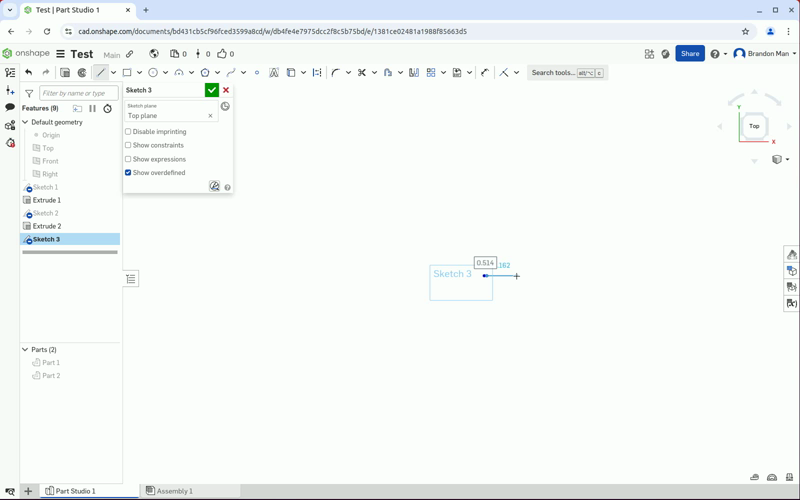
mouse_move(486, 273)
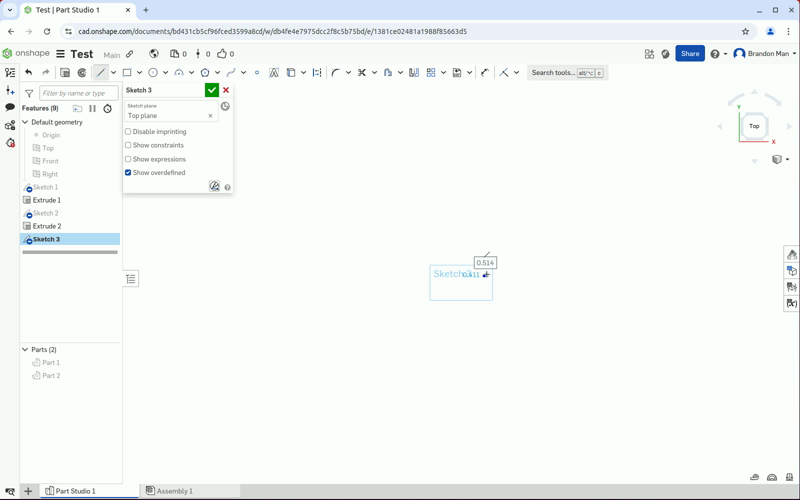
scroll(6)
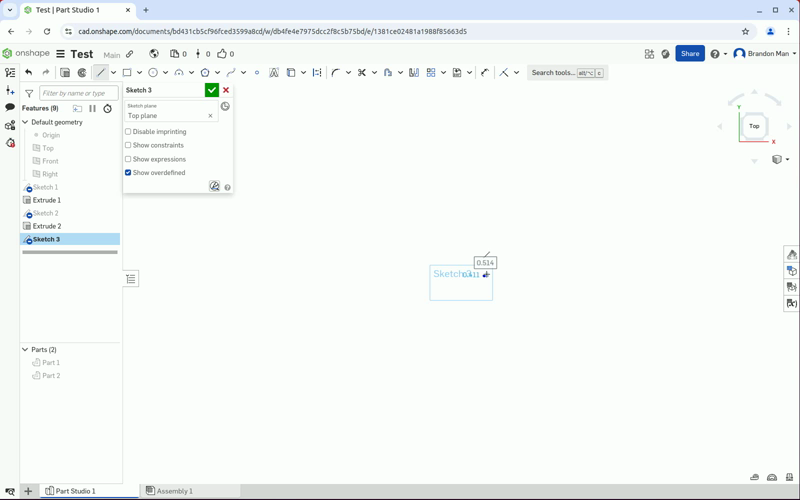
scroll(6)
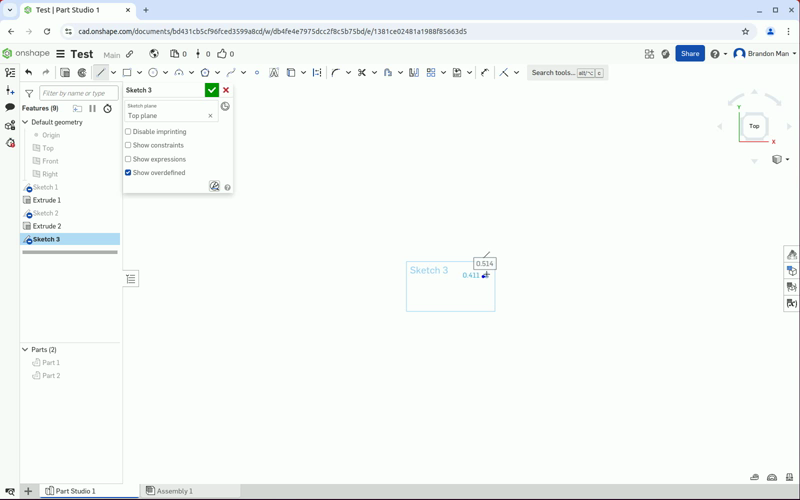
scroll(6)
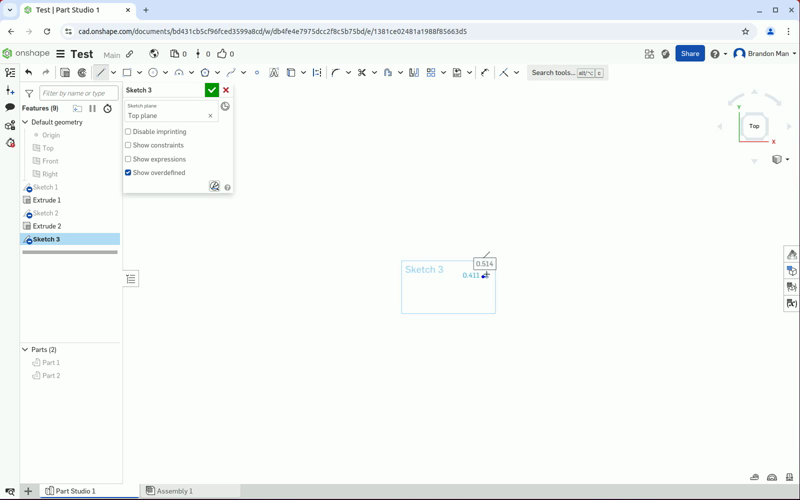
scroll(6)
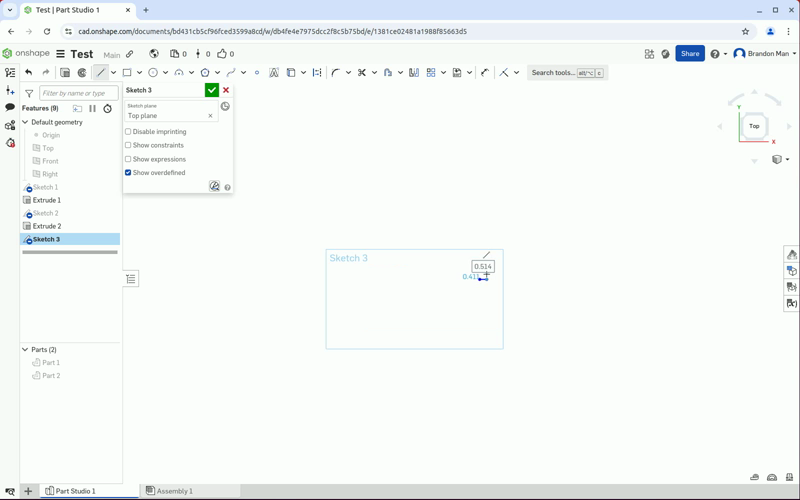
scroll(6)
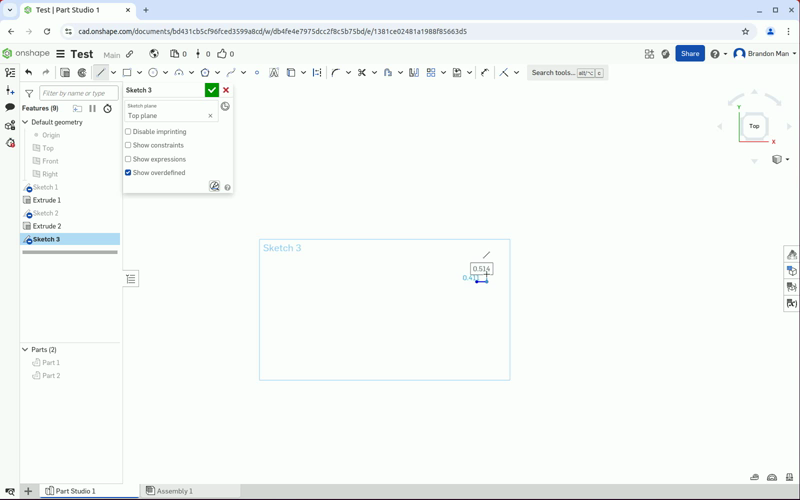
scroll(6)
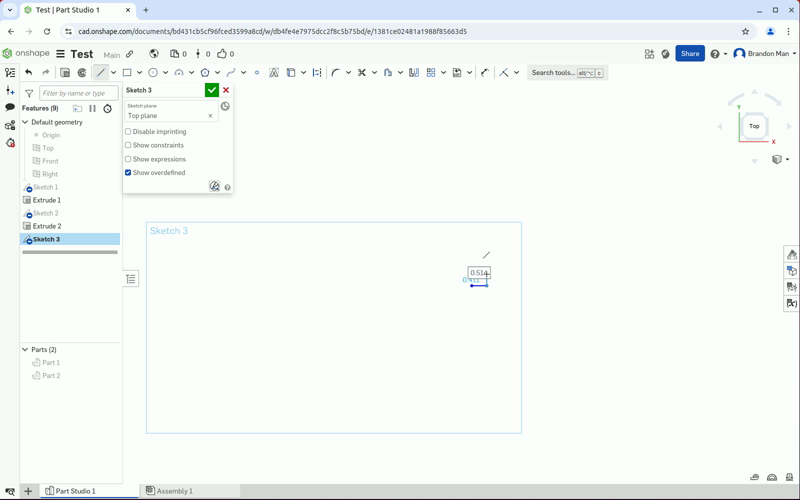
scroll(6)
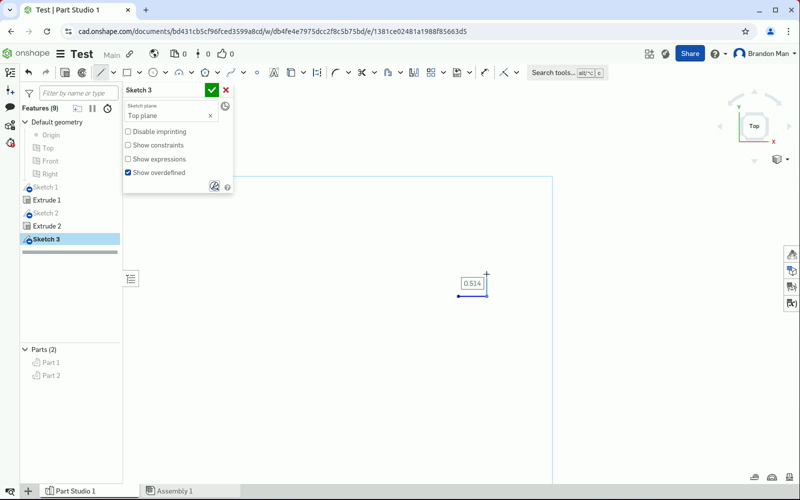
click(486, 273)
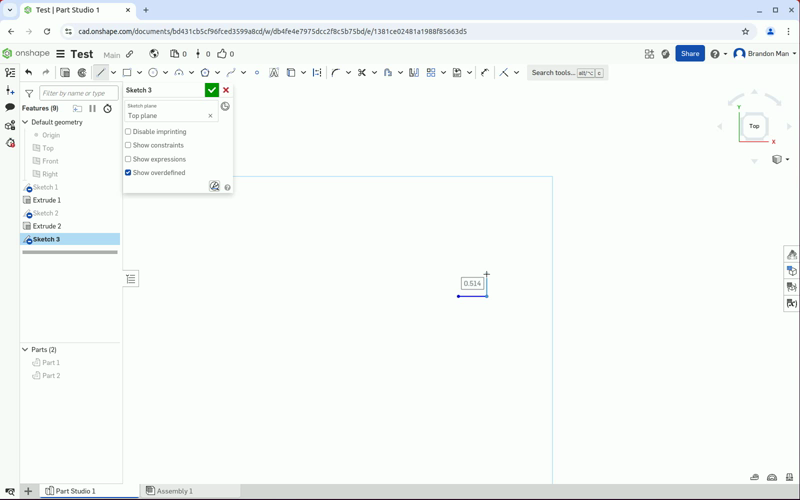
scroll(-6)
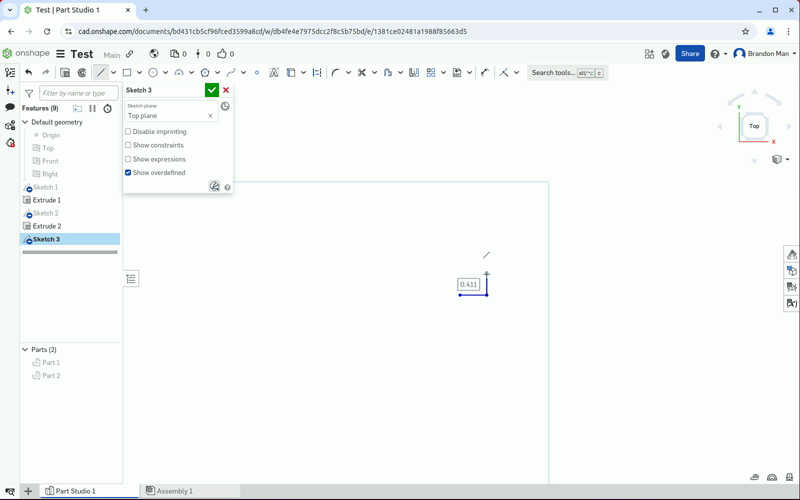
scroll(-6)
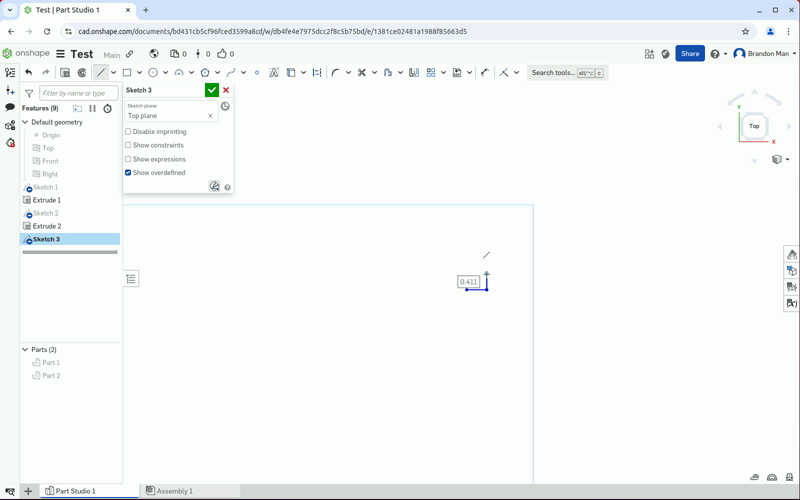
scroll(-6)
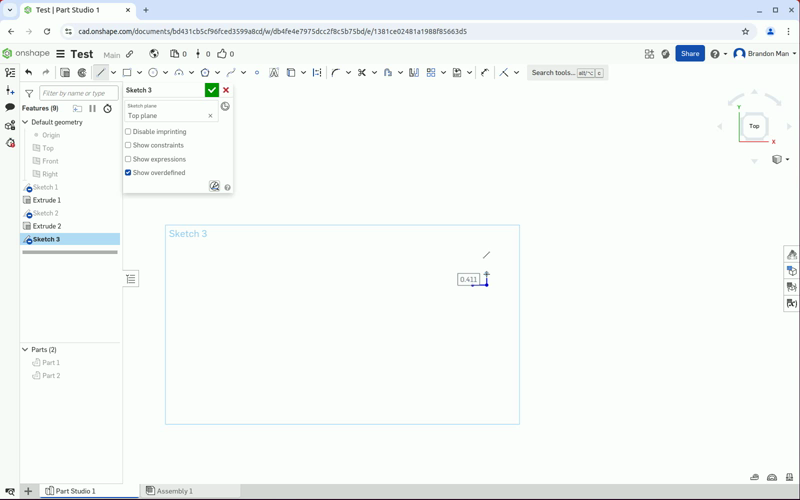
scroll(-6)
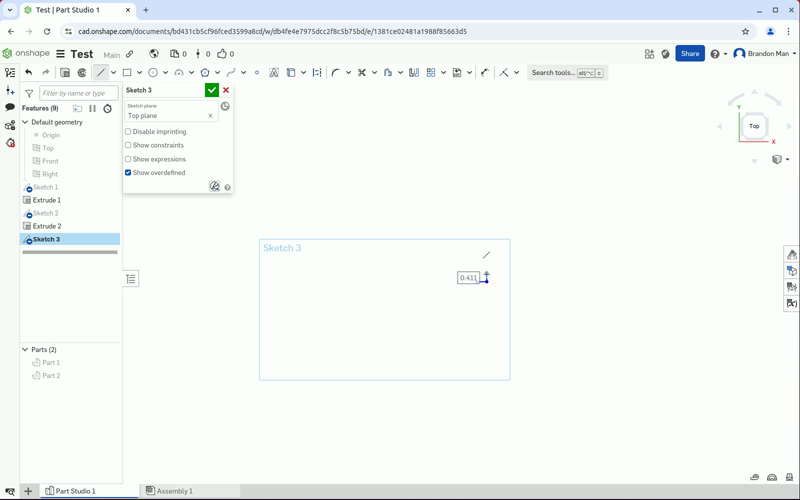
scroll(-6)
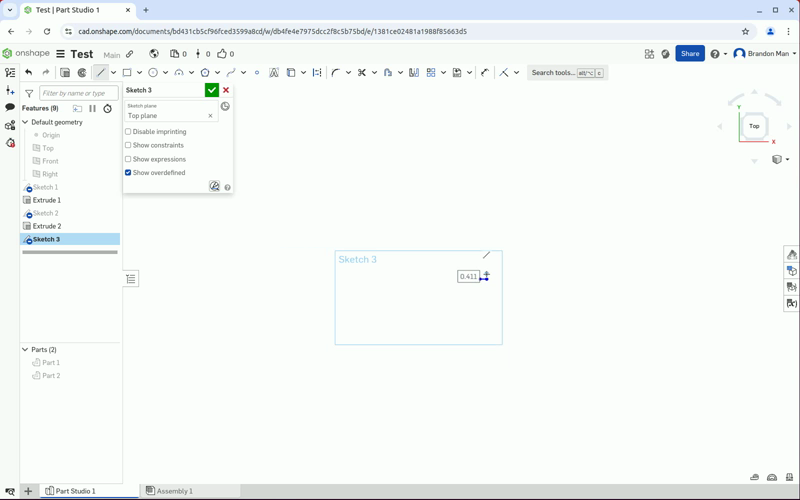
scroll(-6)
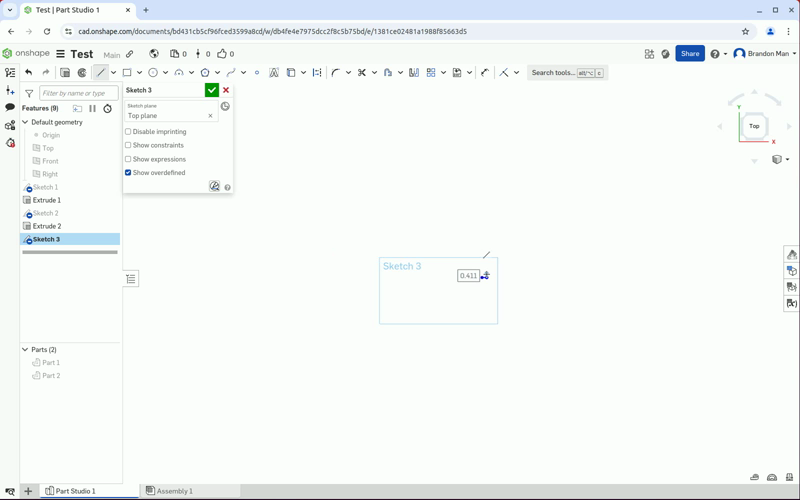
scroll(-6)
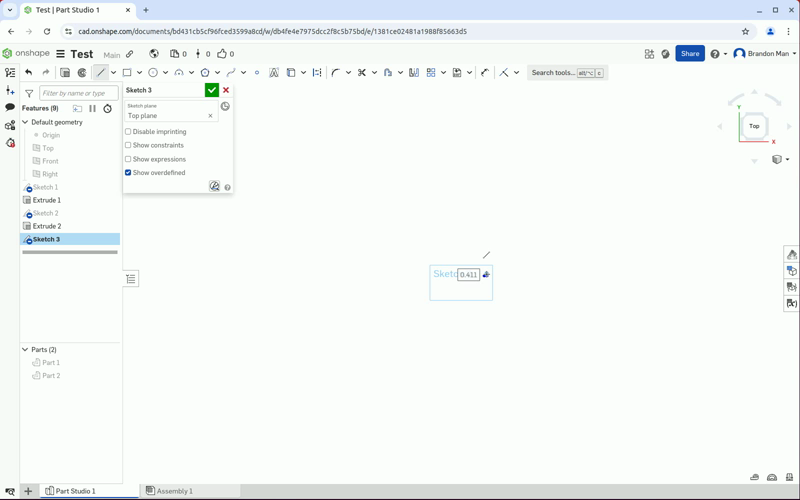
key_up(shift)
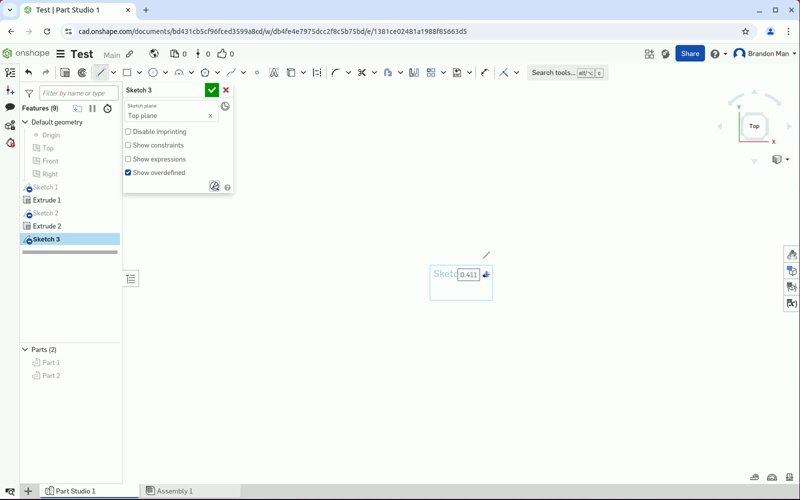
key_down(shift)
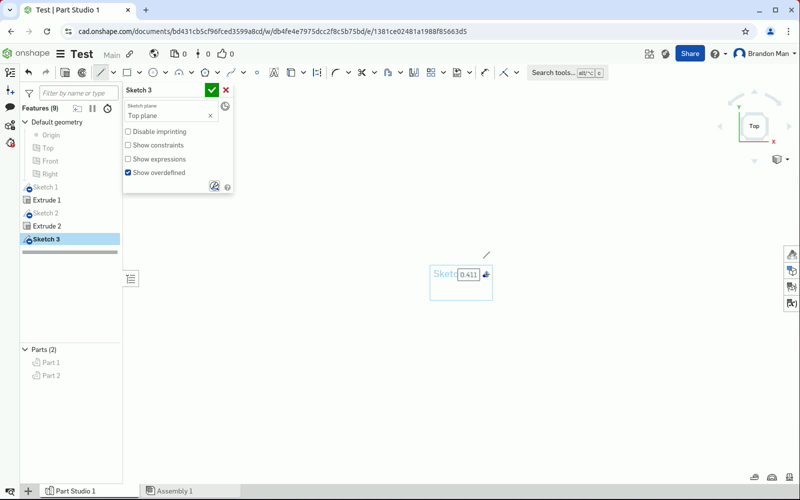
mouse_move(516, 273)
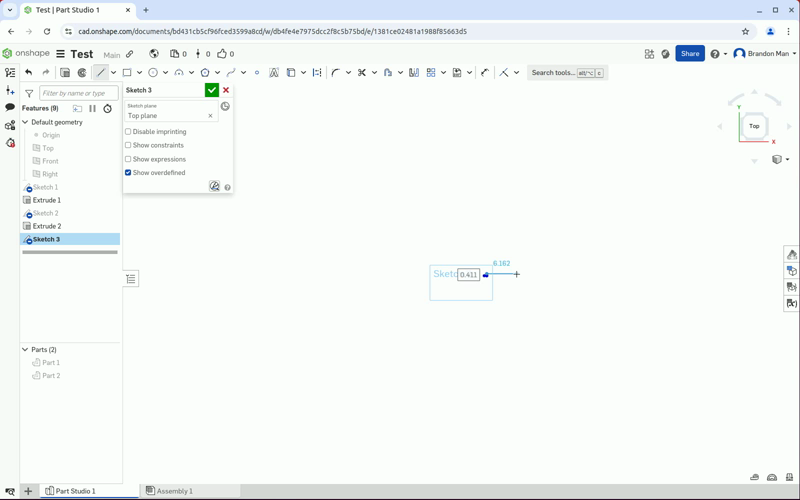
mouse_move(484, 273)
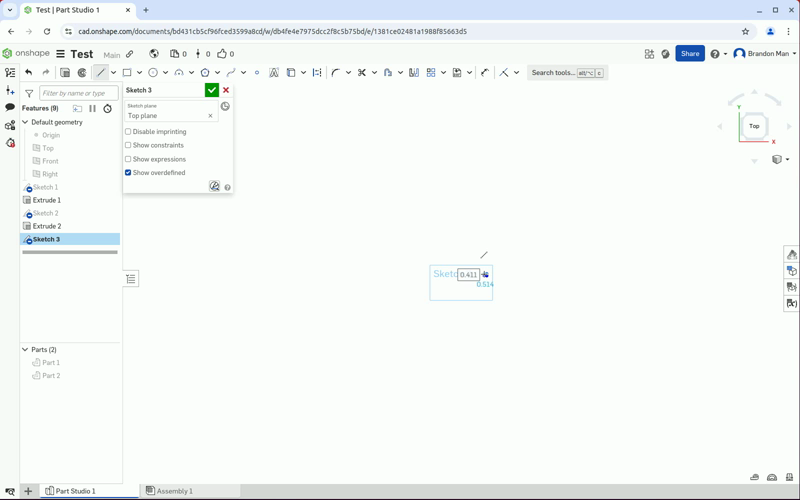
scroll(6)
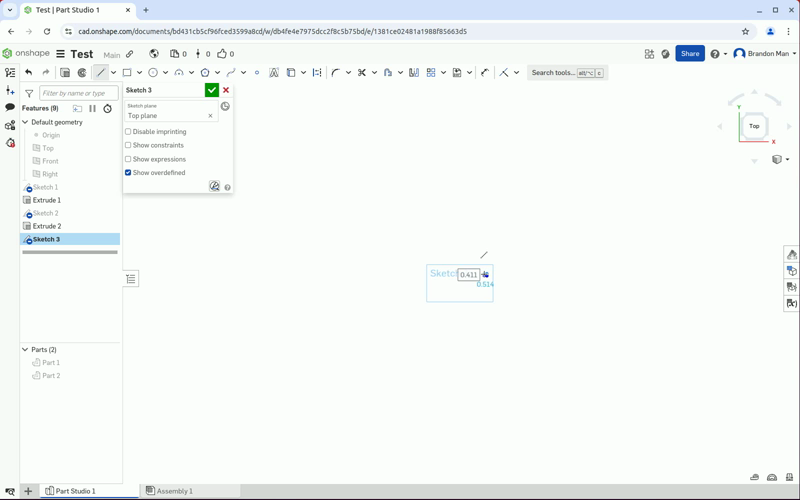
scroll(6)
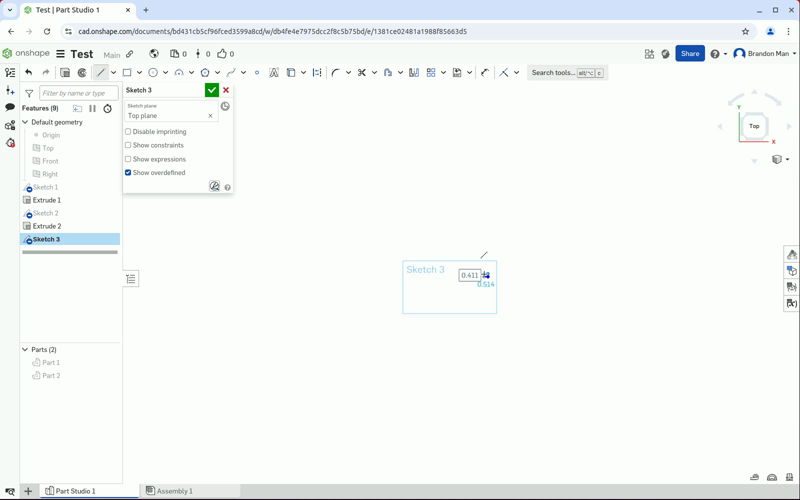
scroll(6)
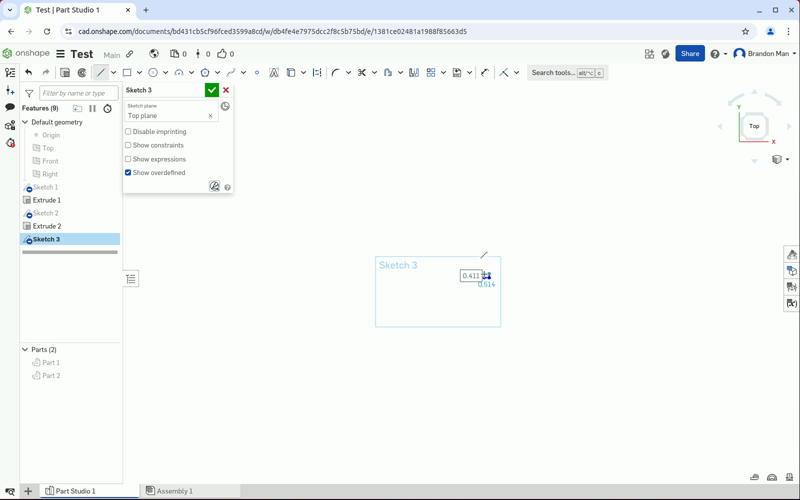
scroll(6)
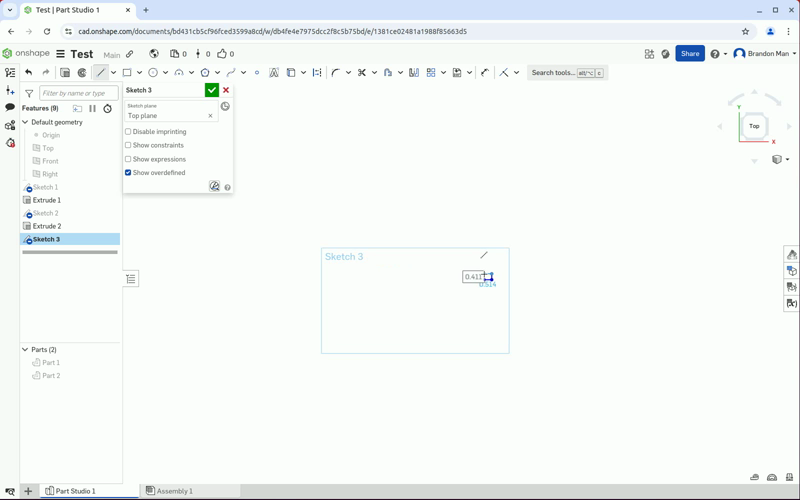
scroll(6)
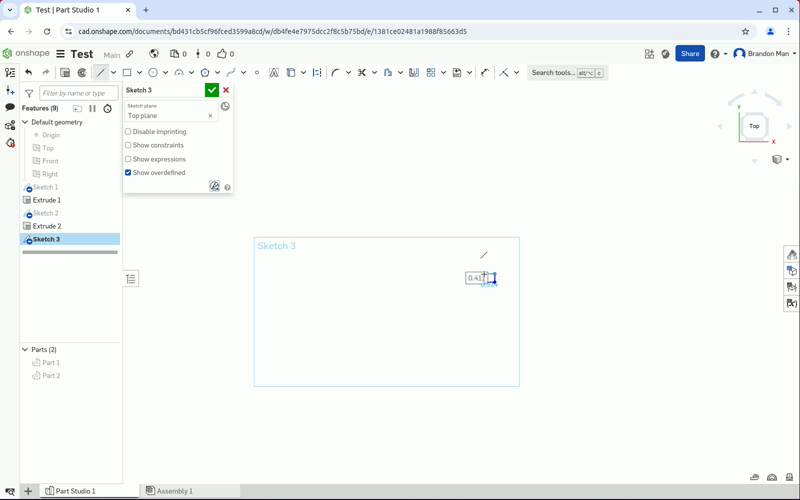
scroll(6)
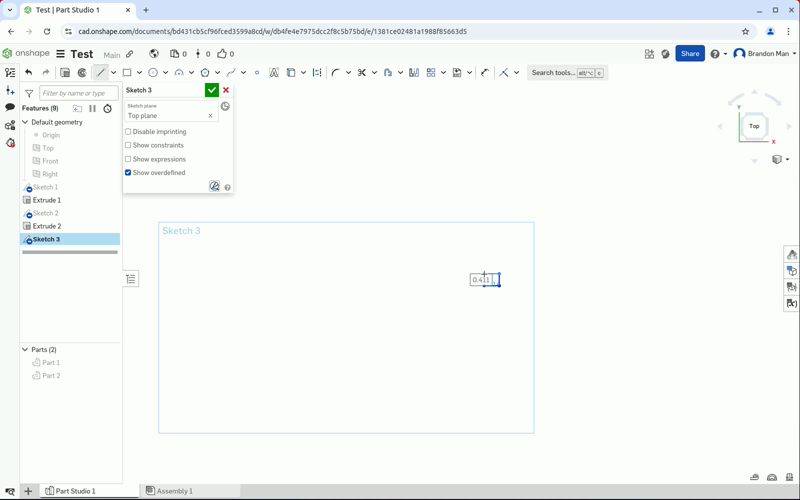
scroll(6)
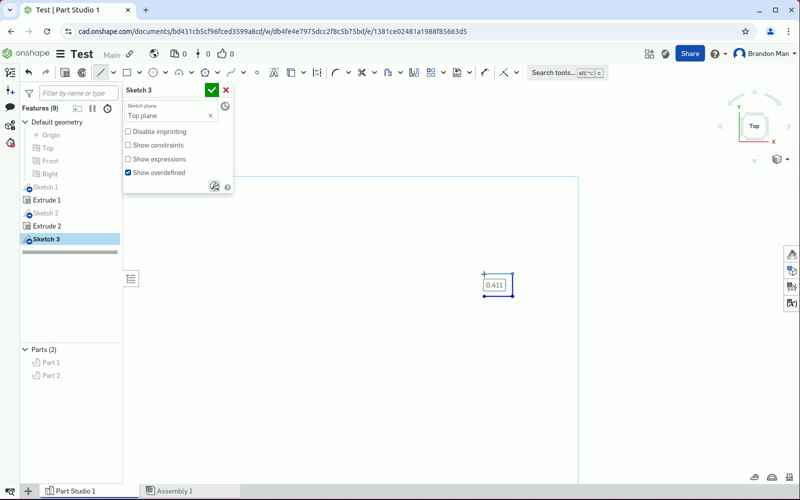
click(484, 273)
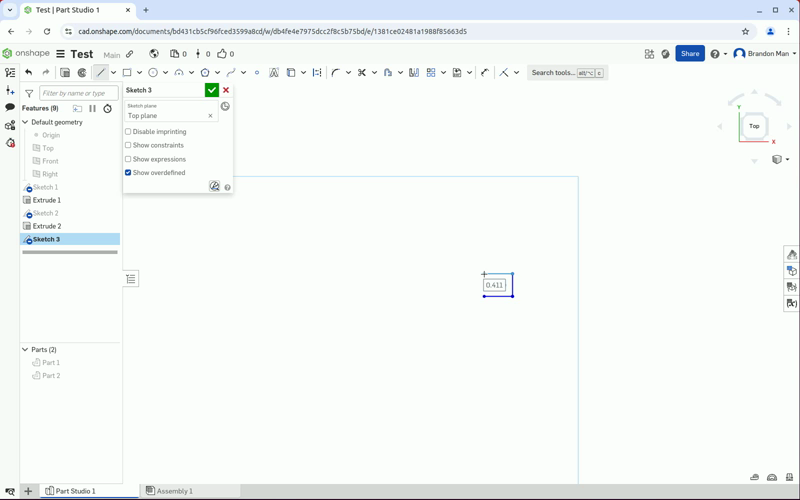
scroll(-6)
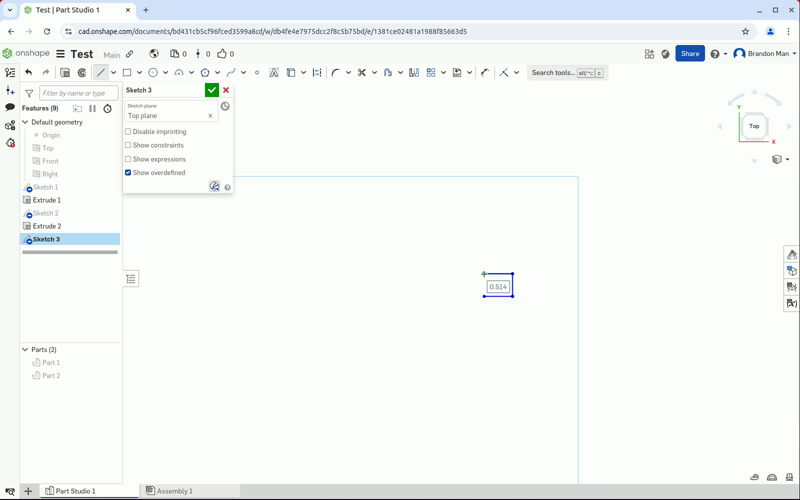
scroll(-6)
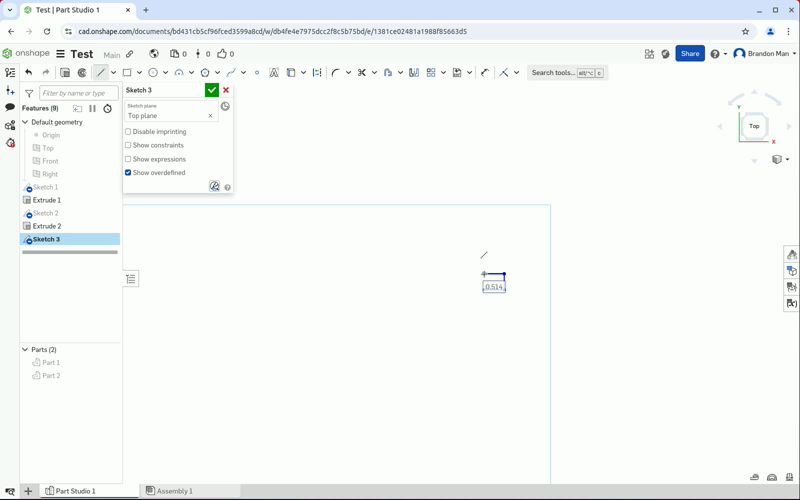
scroll(-6)
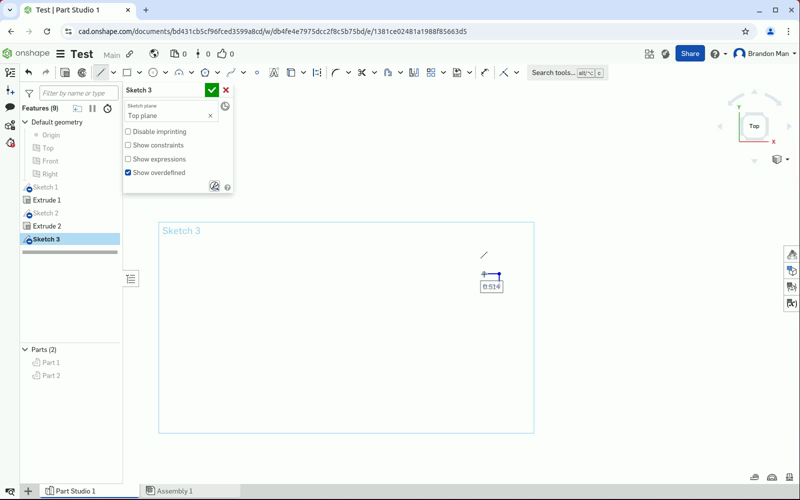
scroll(-6)
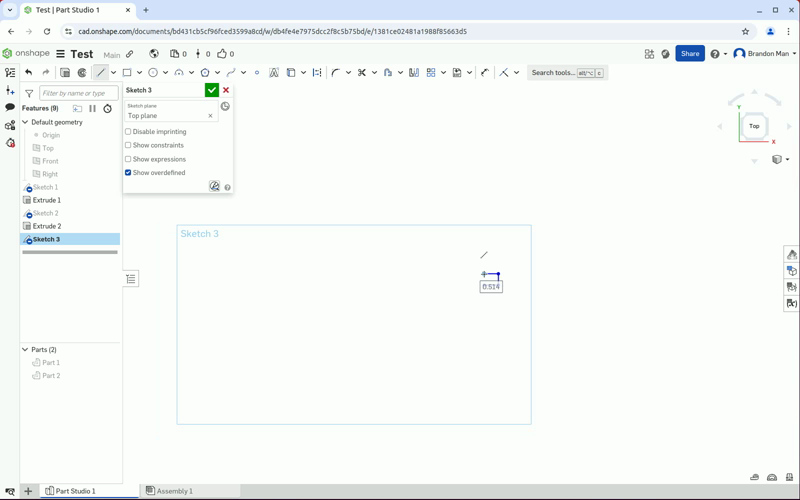
scroll(-6)
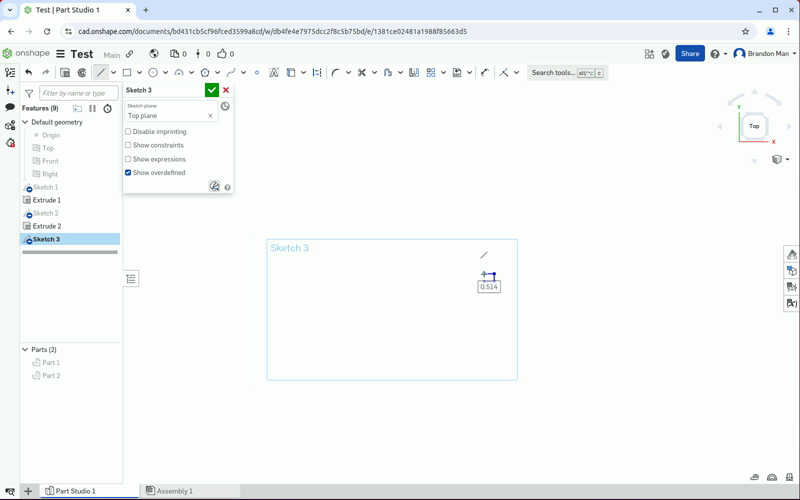
scroll(-6)
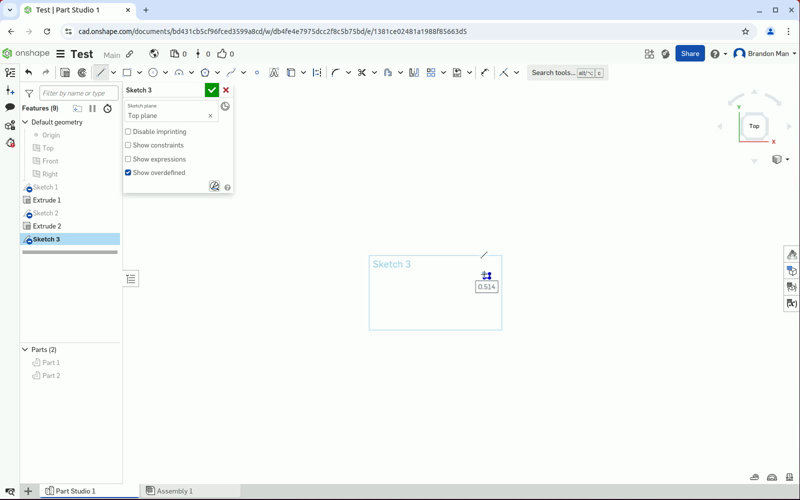
scroll(-6)
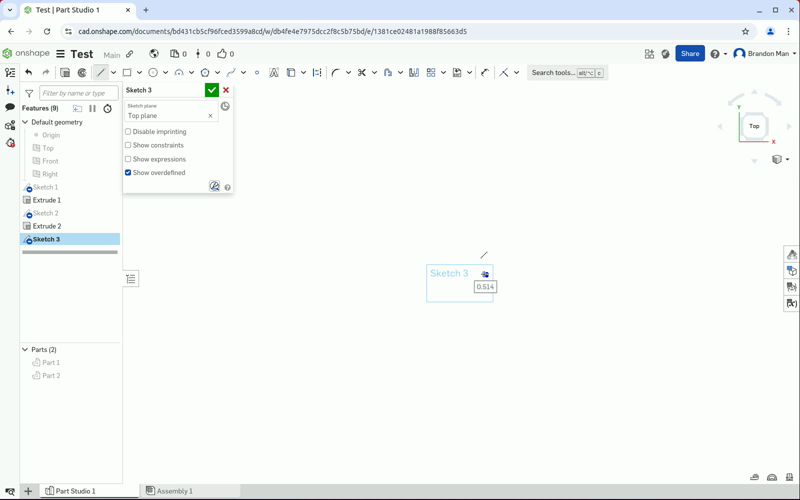
key_up(shift)
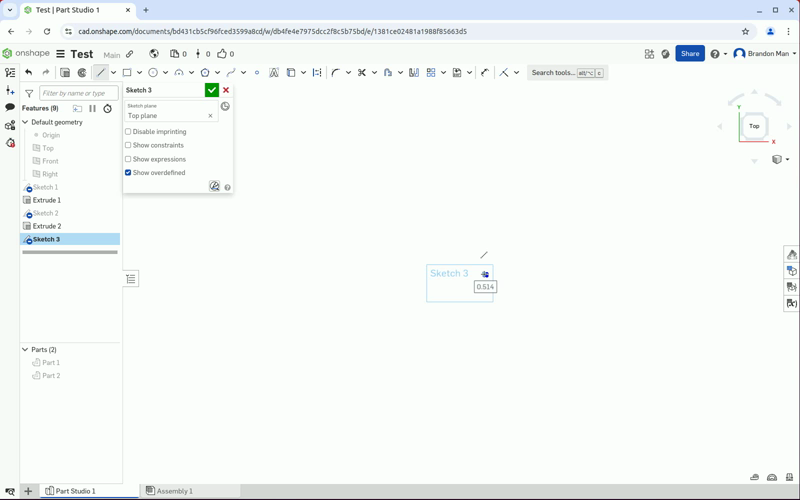
mouse_move(514, 273)
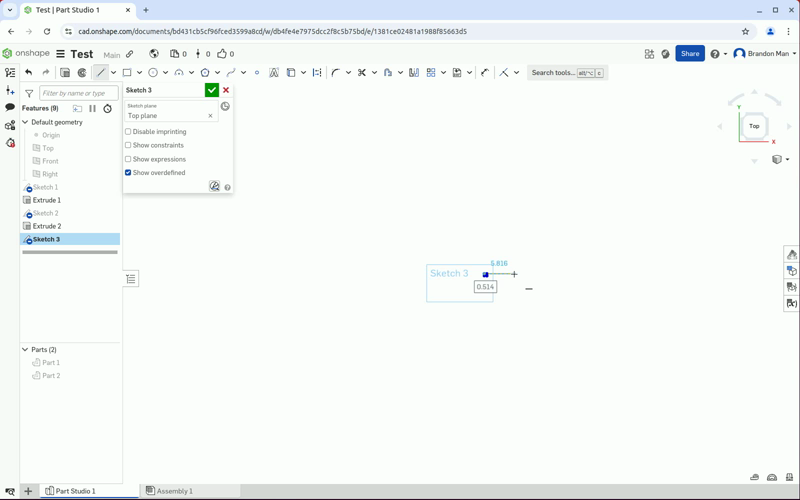
key_down(shift)
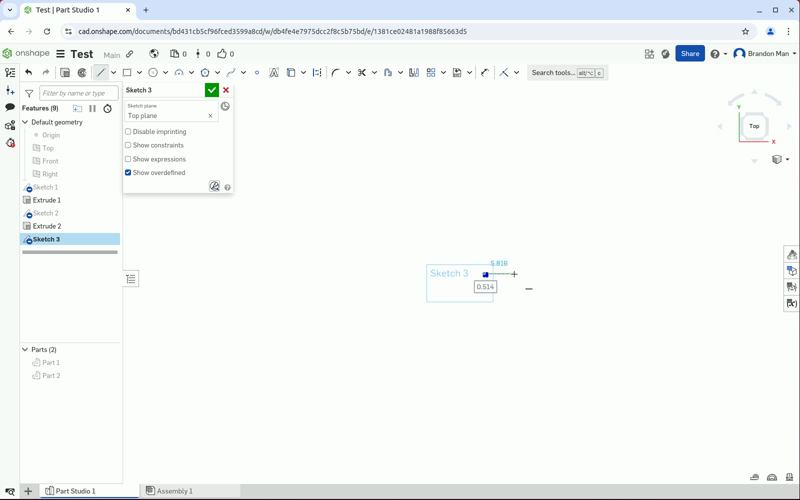
mouse_move(484, 275)
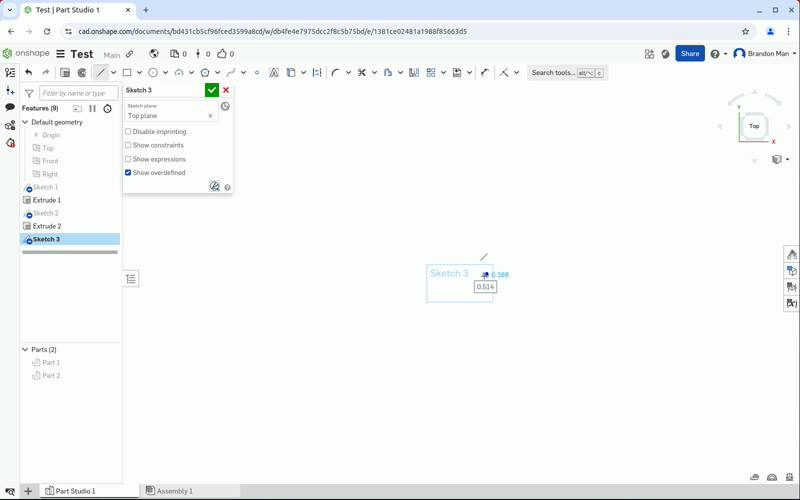
scroll(6)
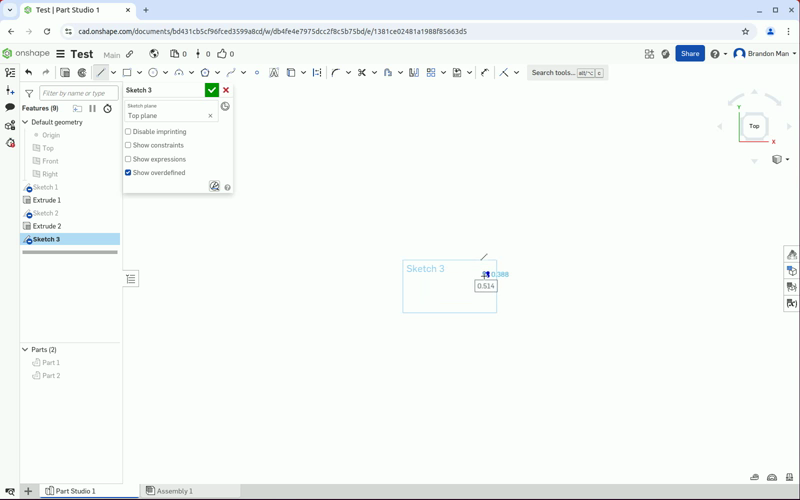
scroll(6)
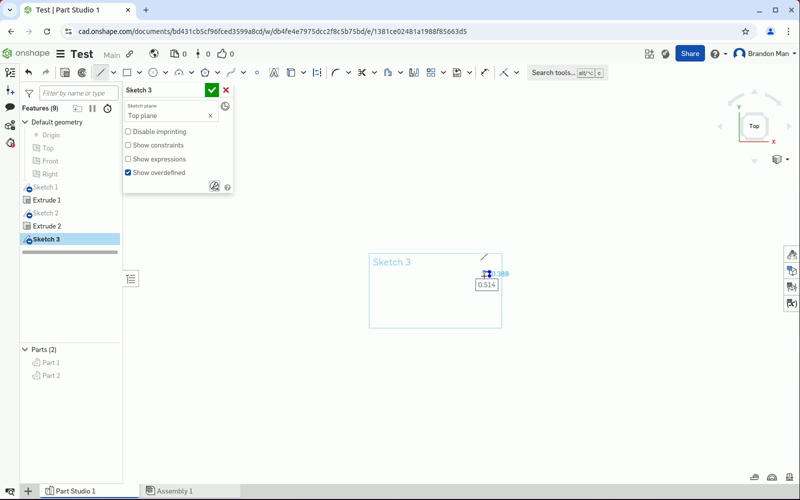
scroll(6)
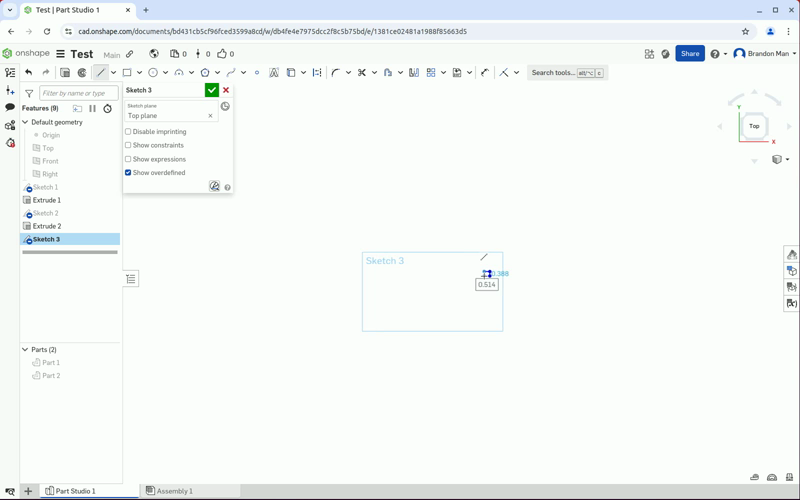
scroll(6)
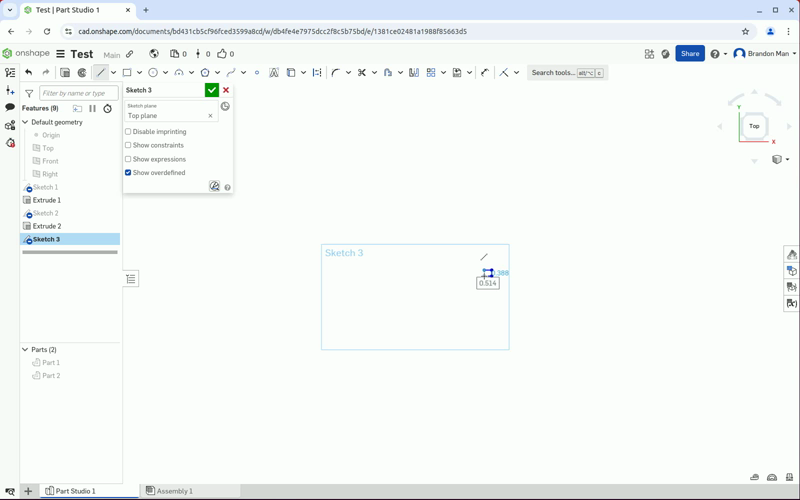
scroll(6)
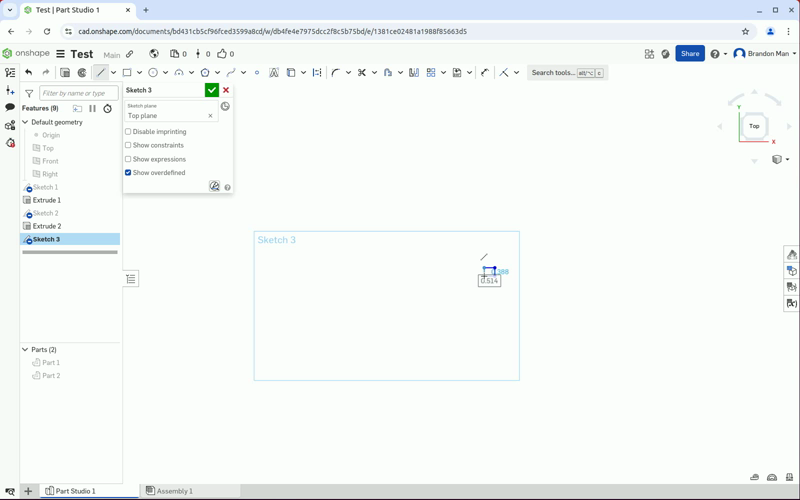
scroll(6)
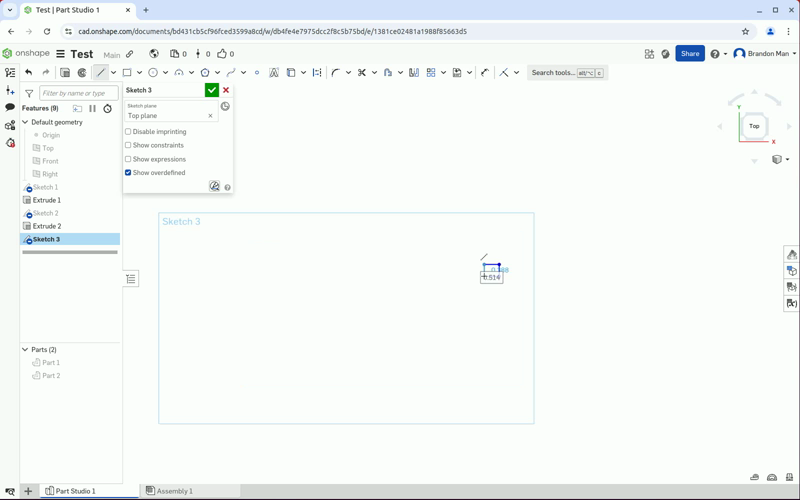
scroll(6)
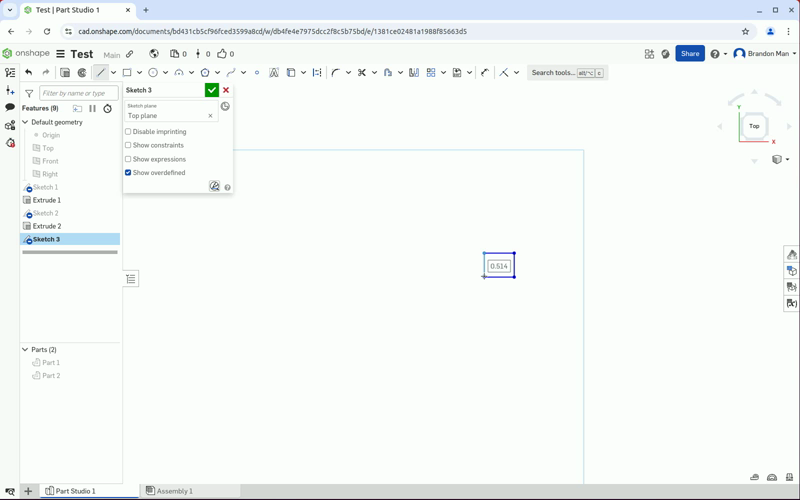
key_up(shift)
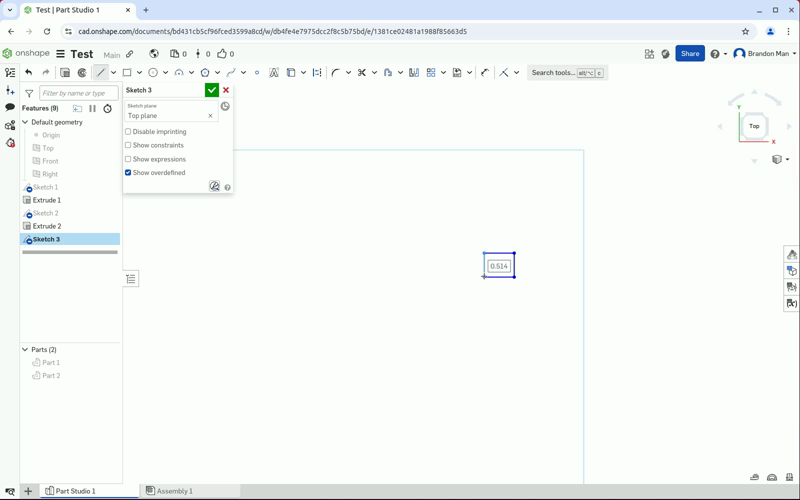
click(484, 275)
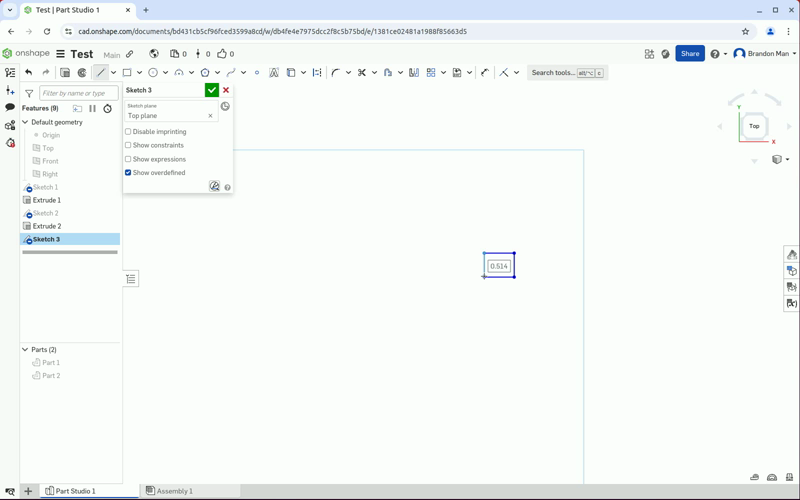
scroll(-6)
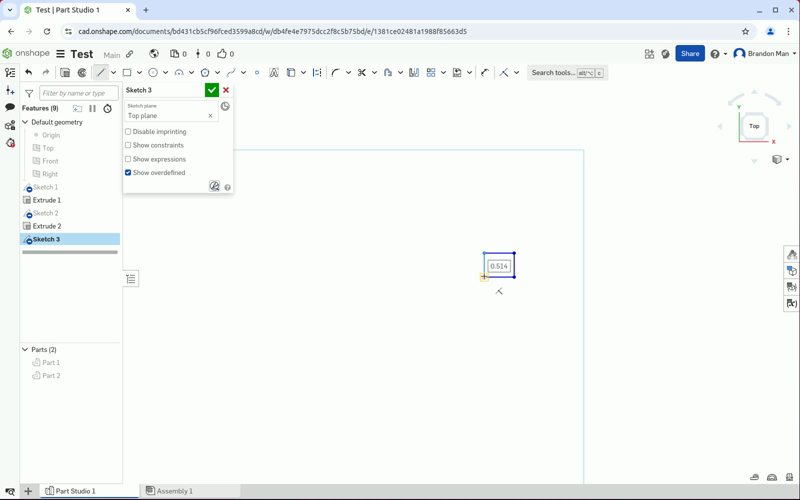
scroll(-6)
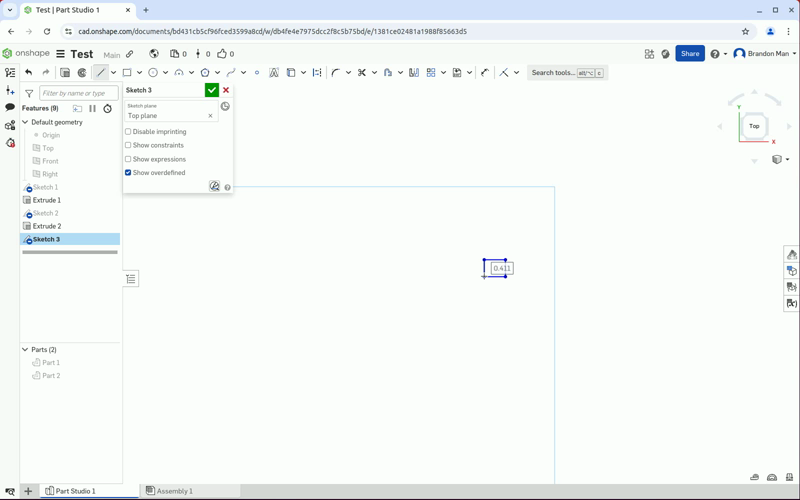
scroll(-6)
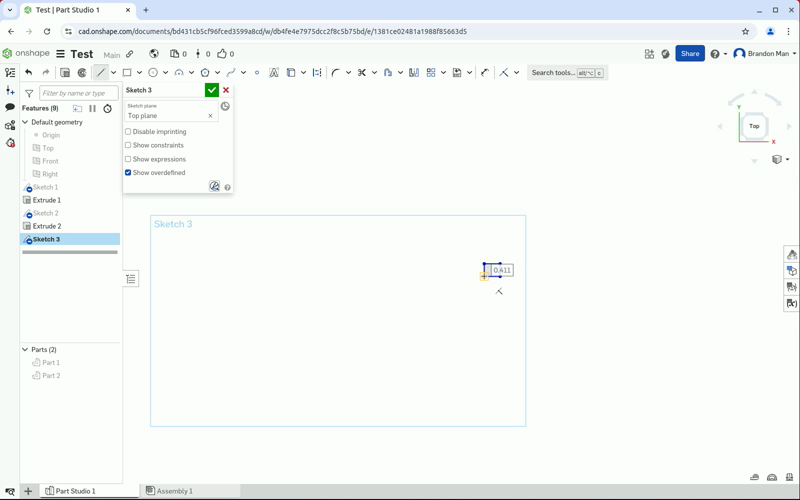
scroll(-6)
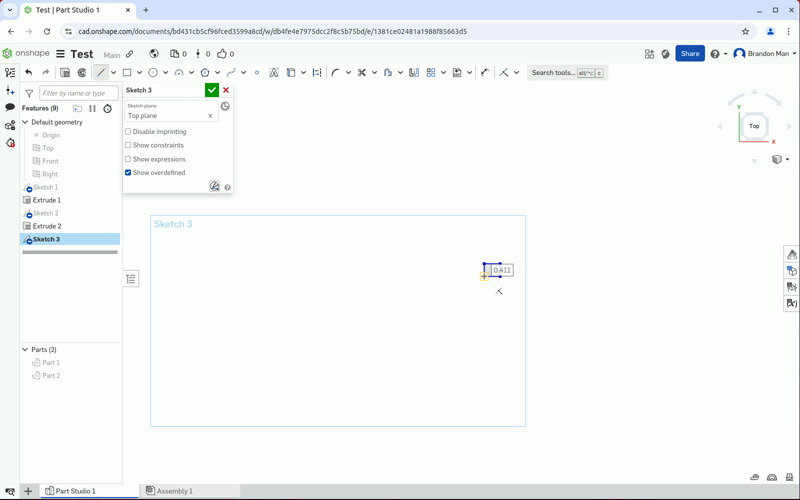
scroll(-6)
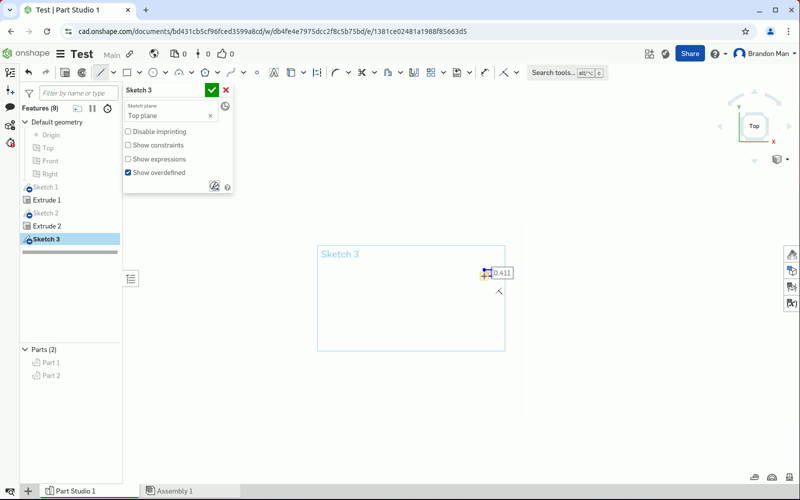
scroll(-6)
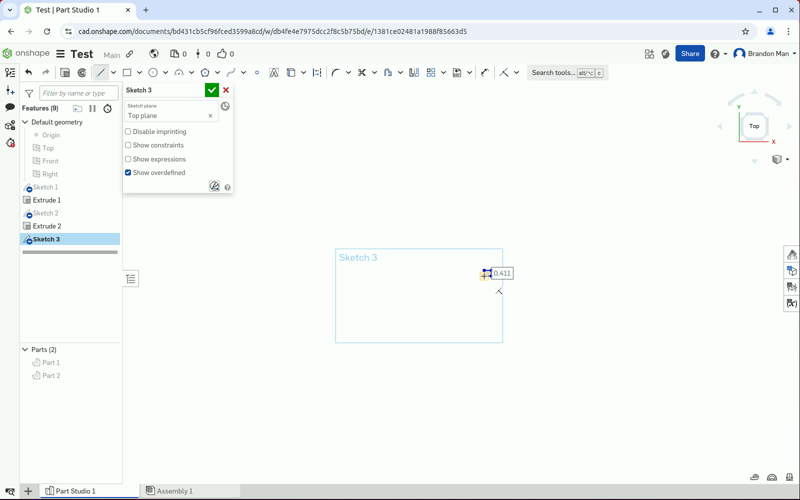
scroll(-6)
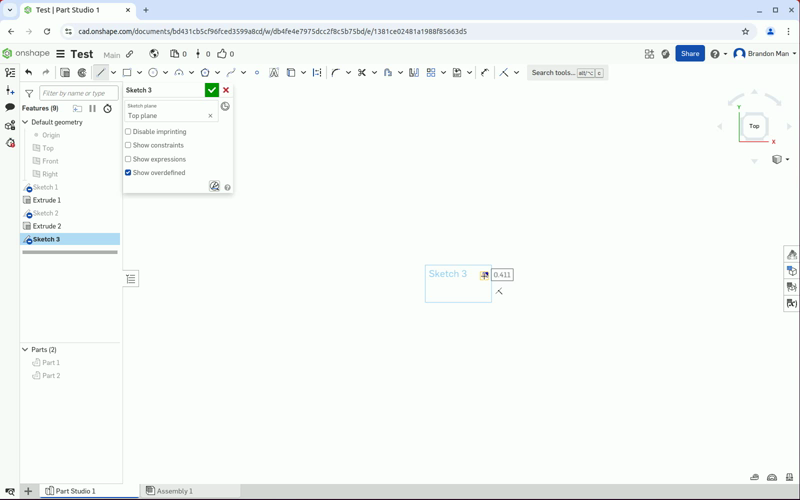
key(esc)
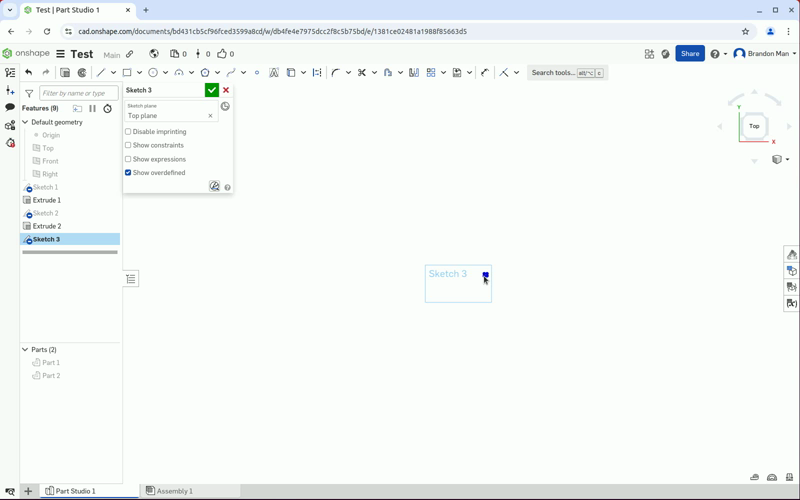
mouse_move(484, 275)
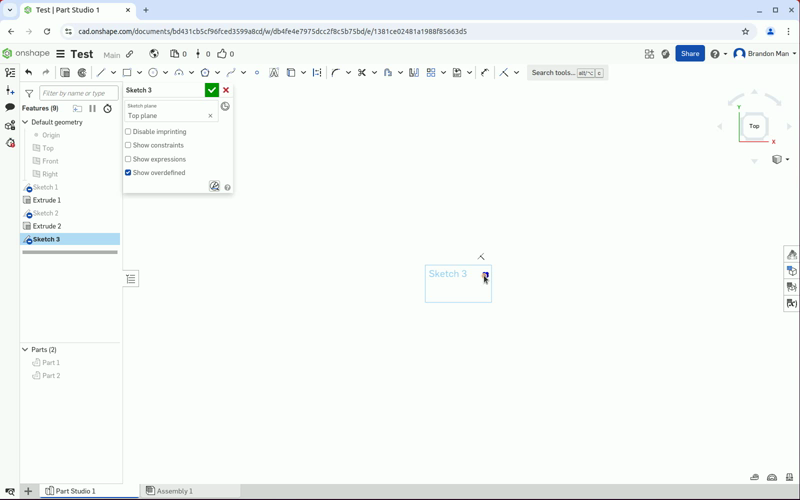
scroll(6)
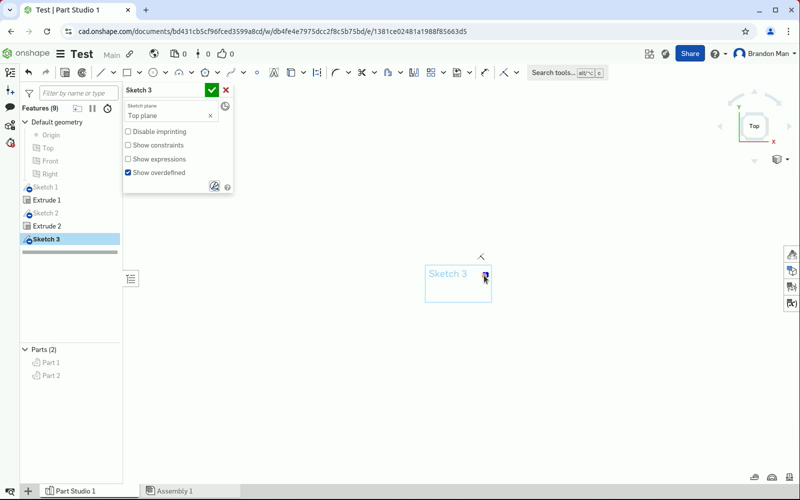
scroll(6)
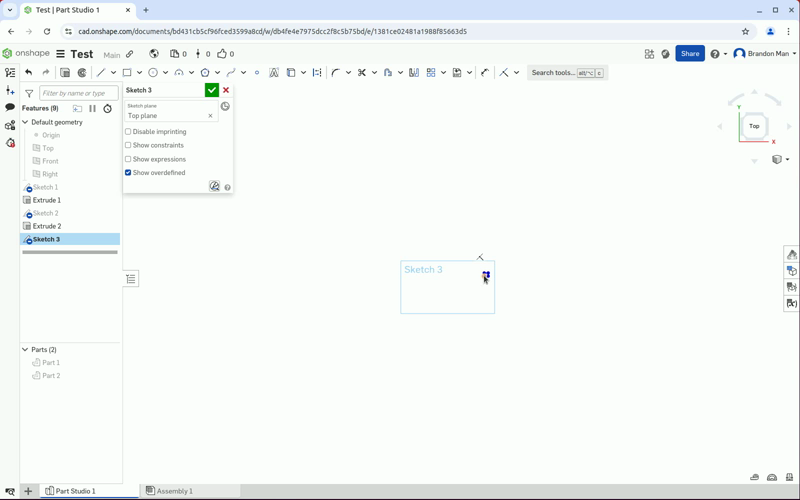
scroll(6)
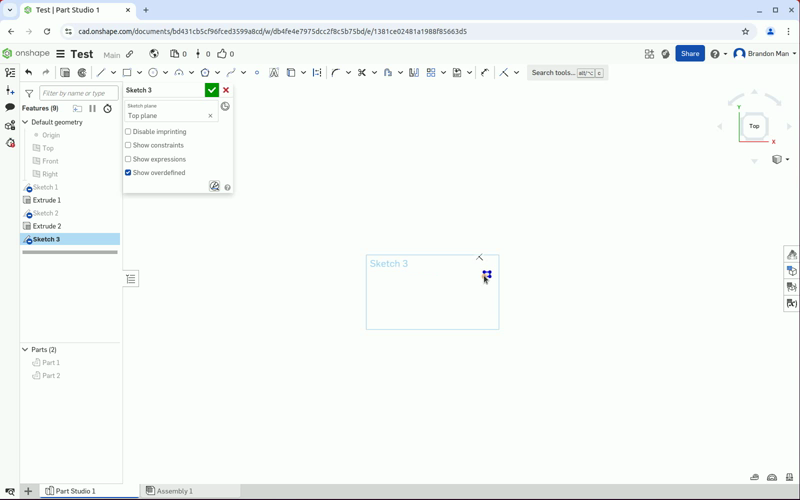
scroll(6)
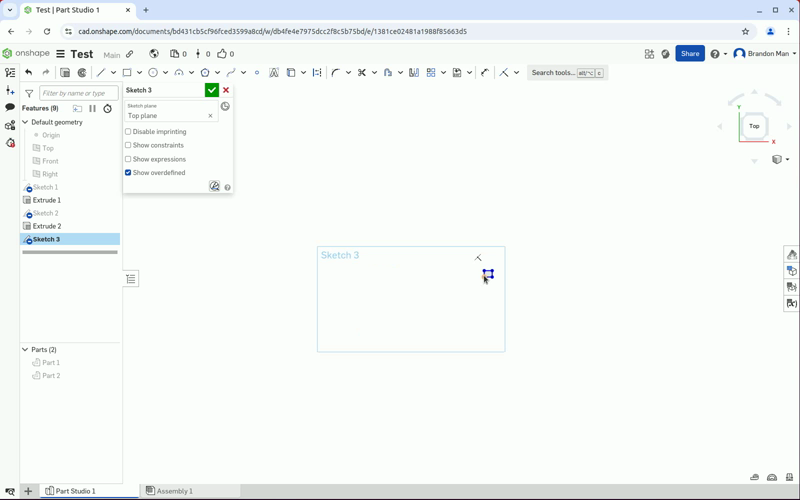
scroll(6)
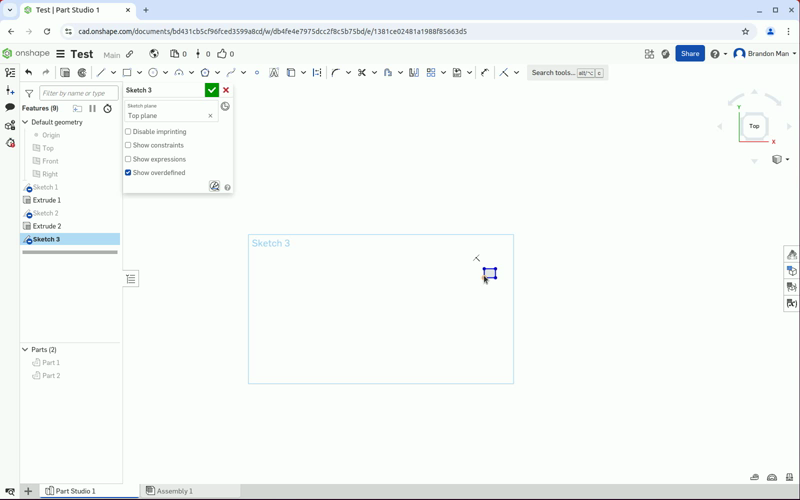
scroll(6)
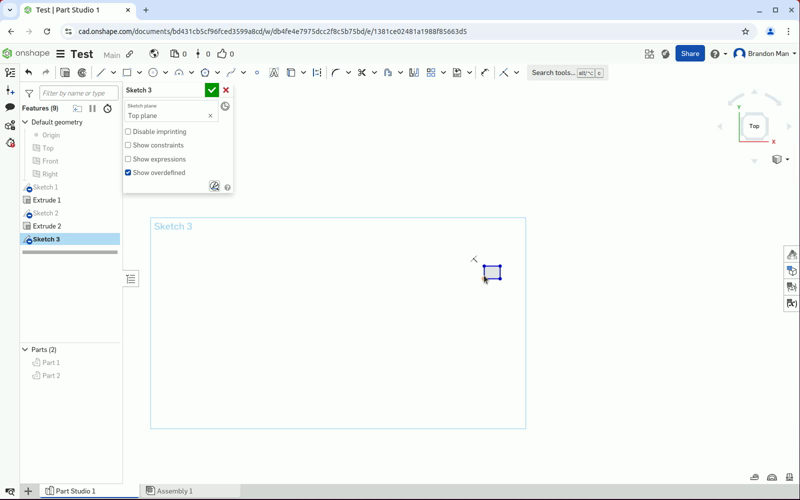
scroll(6)
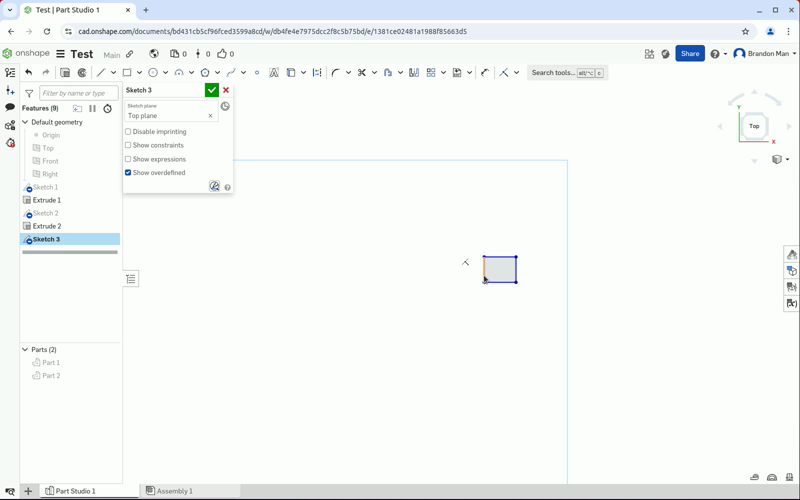
click(484, 275)
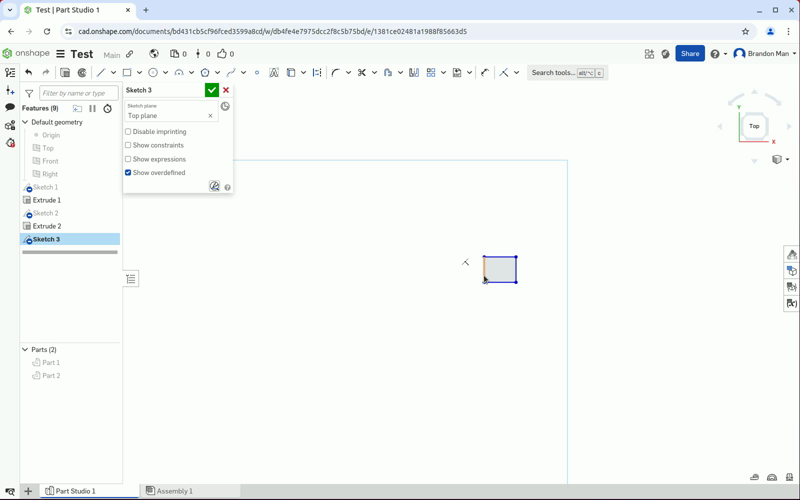
scroll(-6)
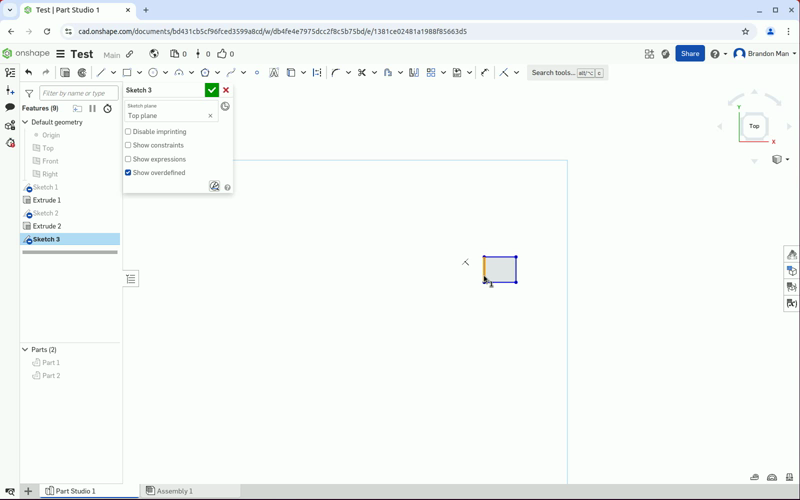
scroll(-6)
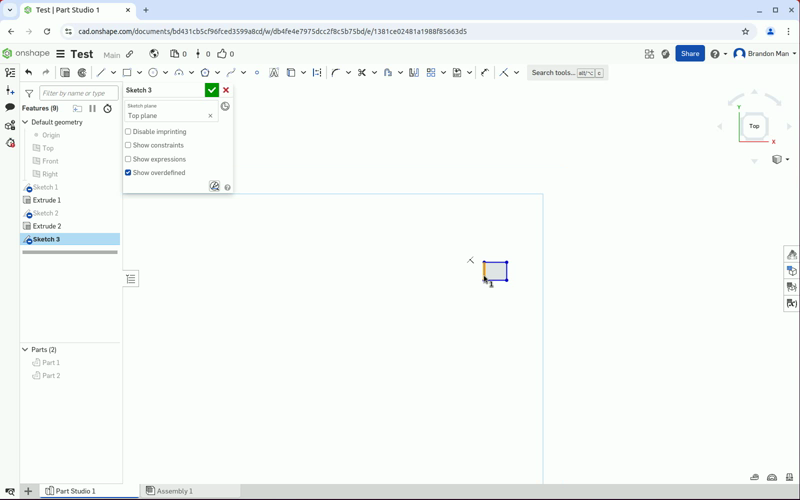
scroll(-6)
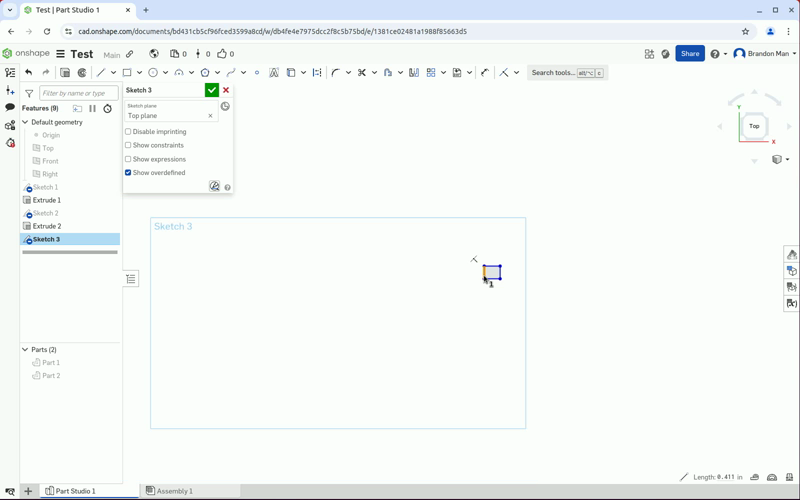
scroll(-6)
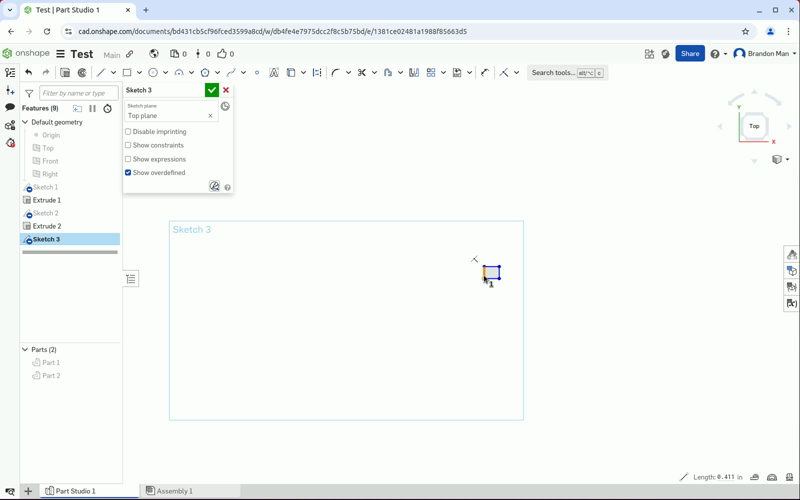
scroll(-6)
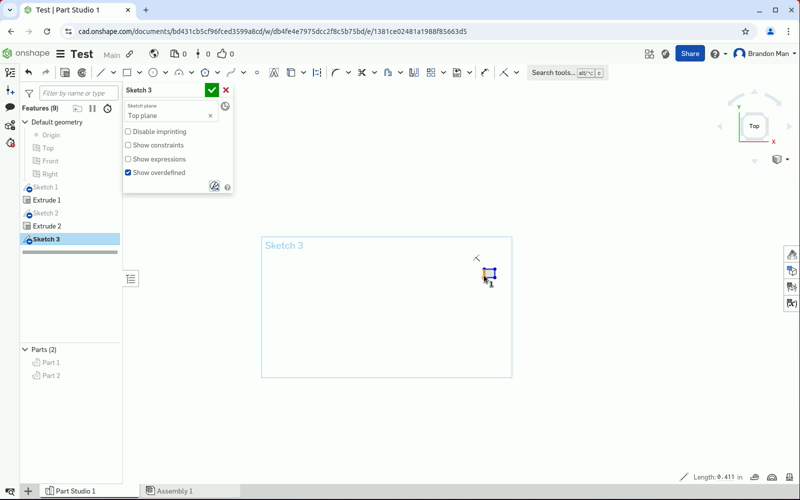
scroll(-6)
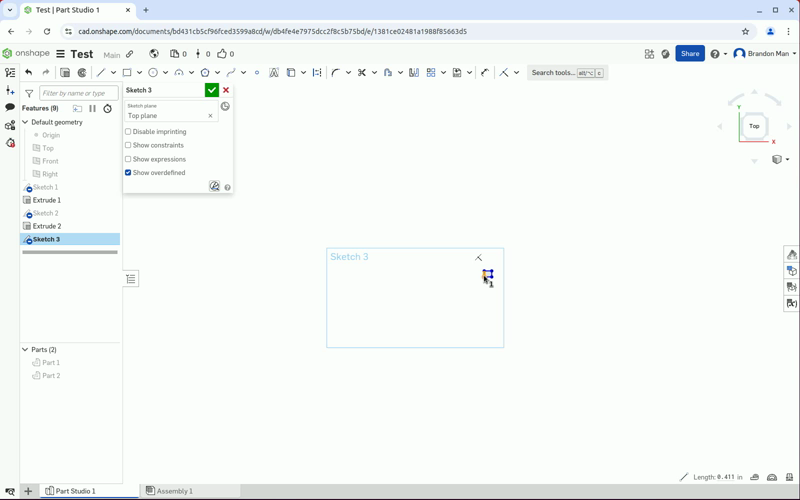
scroll(-6)
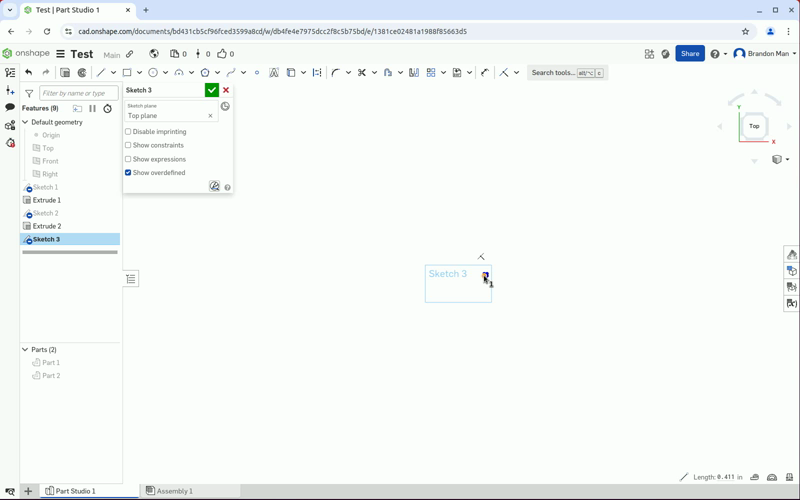
mouse_move(73, 352)
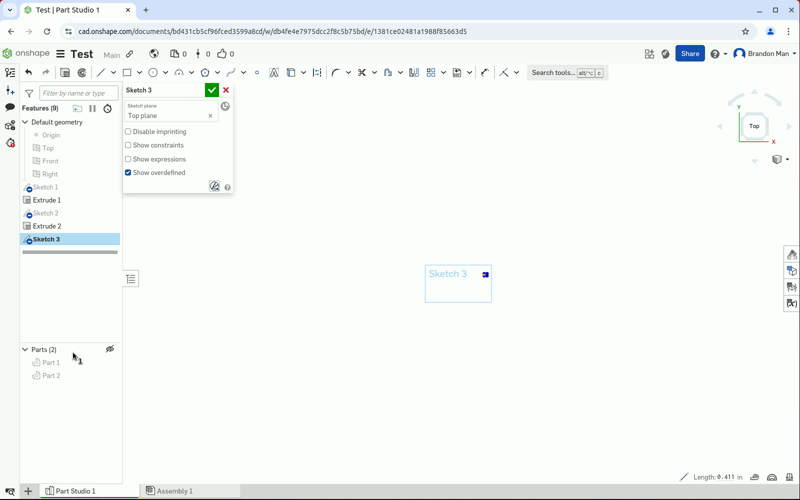
key(shift+y)
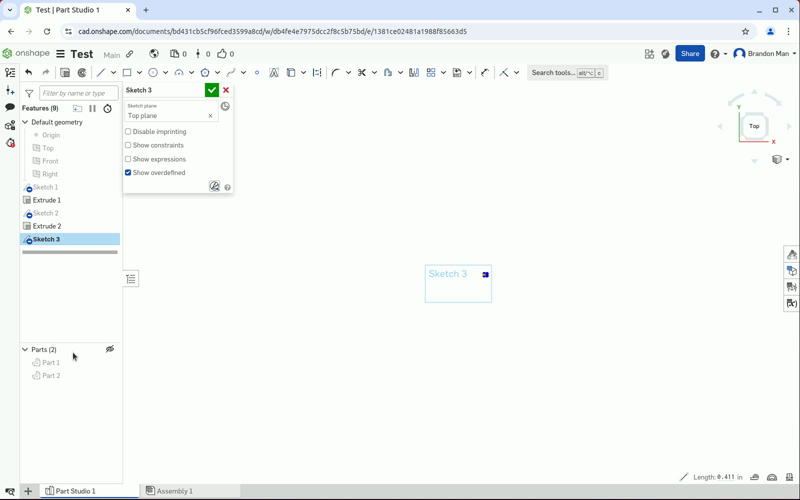
key(shift+e)
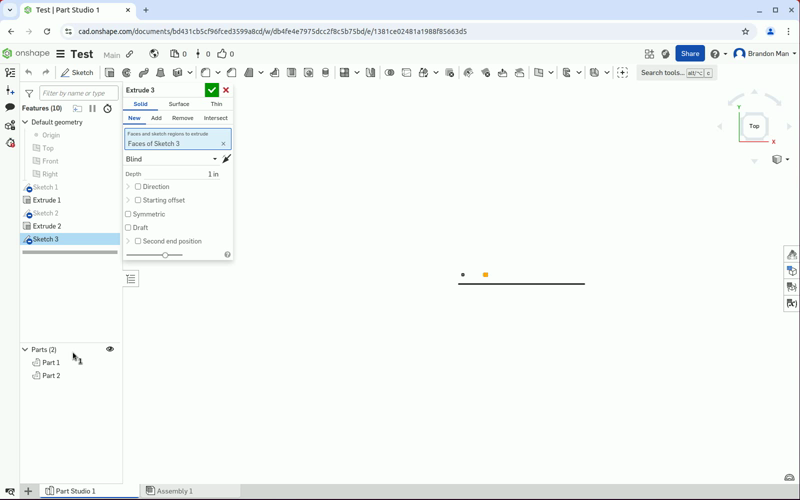
mouse_move(143, 106)
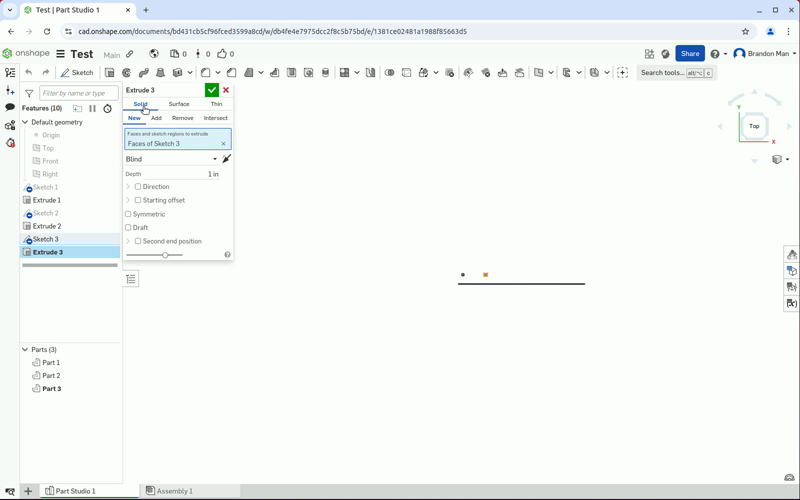
click(143, 106)
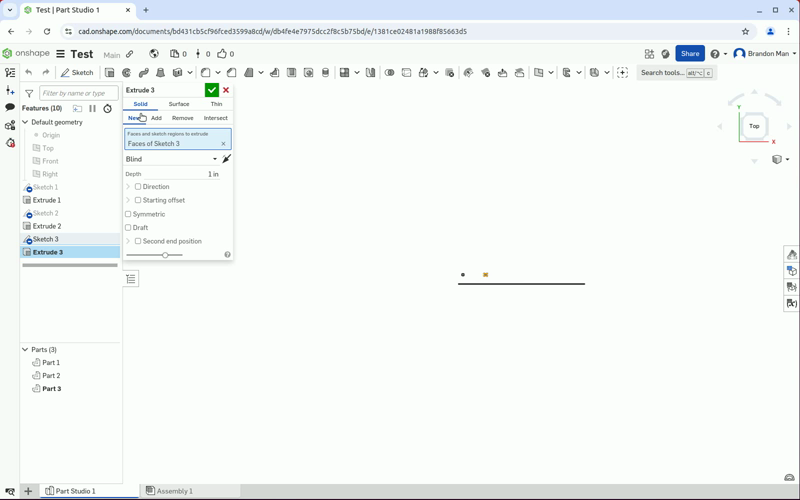
mouse_move(137, 120)
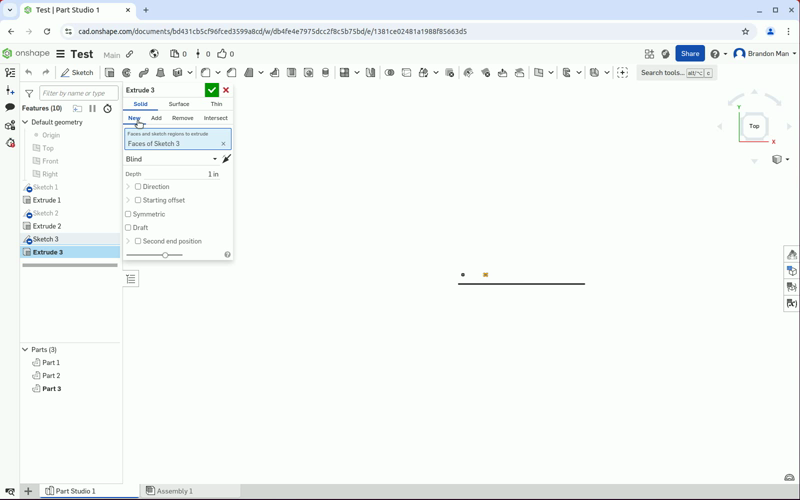
click(137, 120)
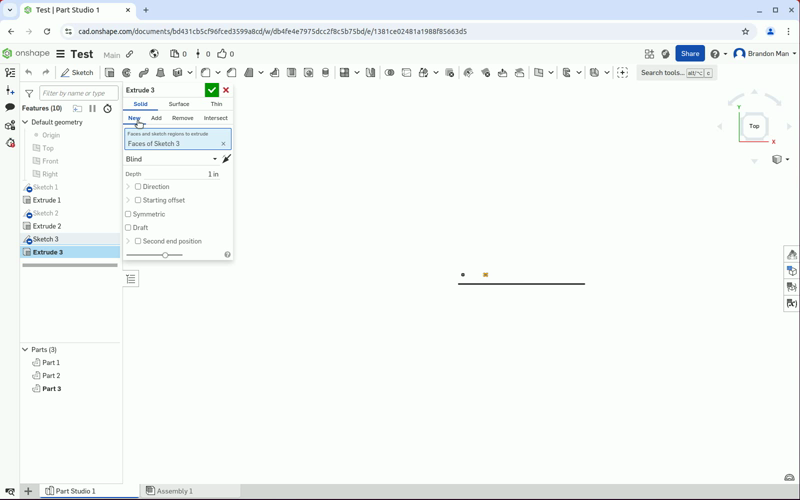
key(tab, 4)
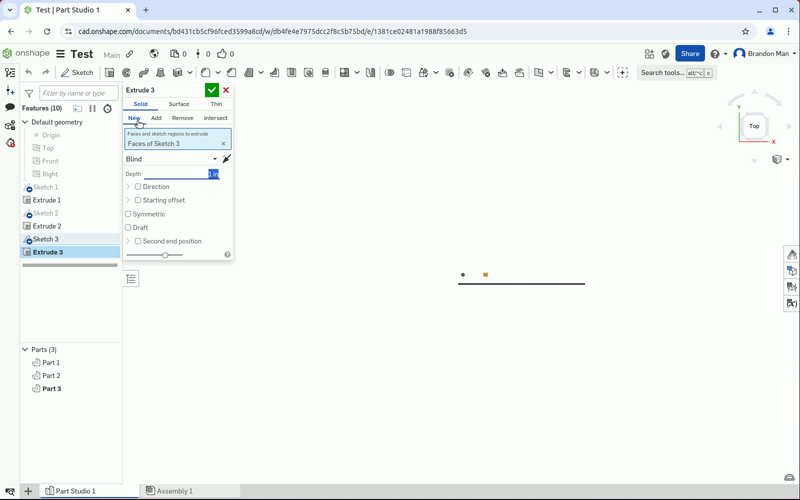
text(0.241)
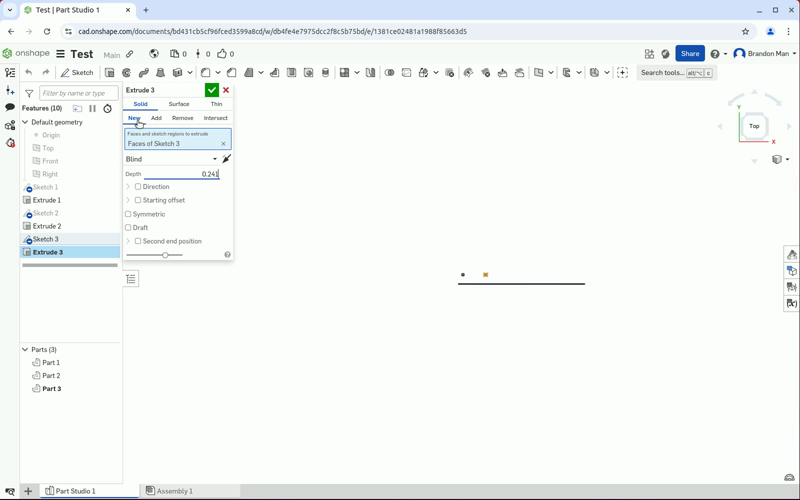
key(tab, 3)
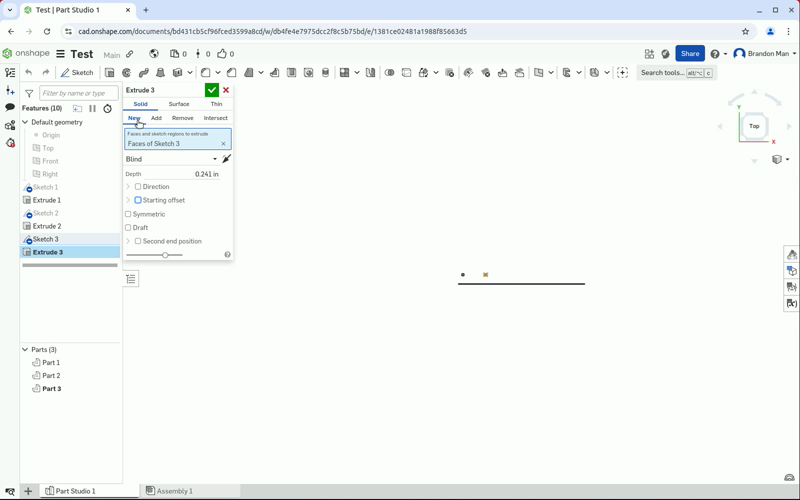
key(tab, 2)
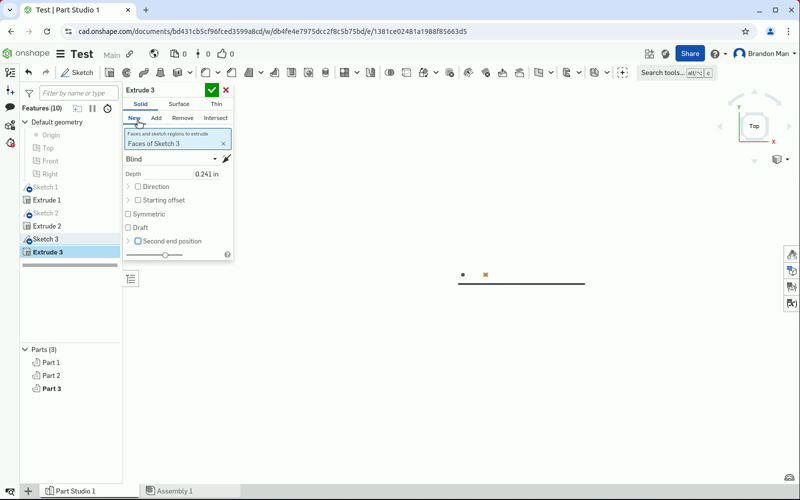
key(space)
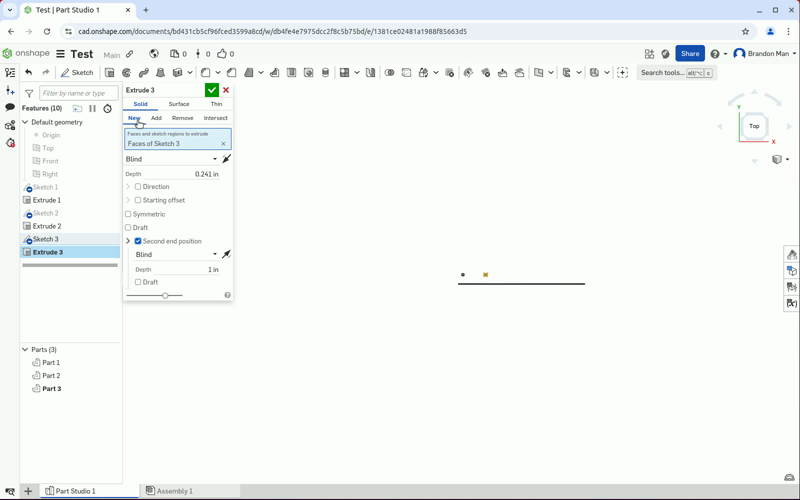
key(tab, 3)
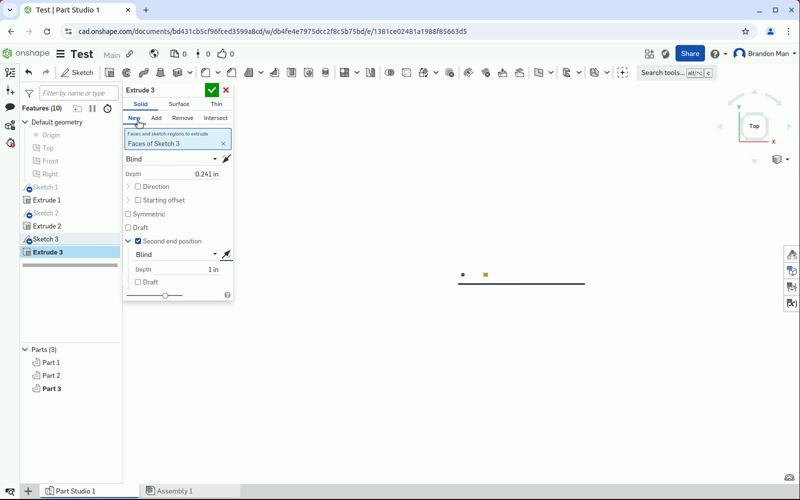
text(2.648)
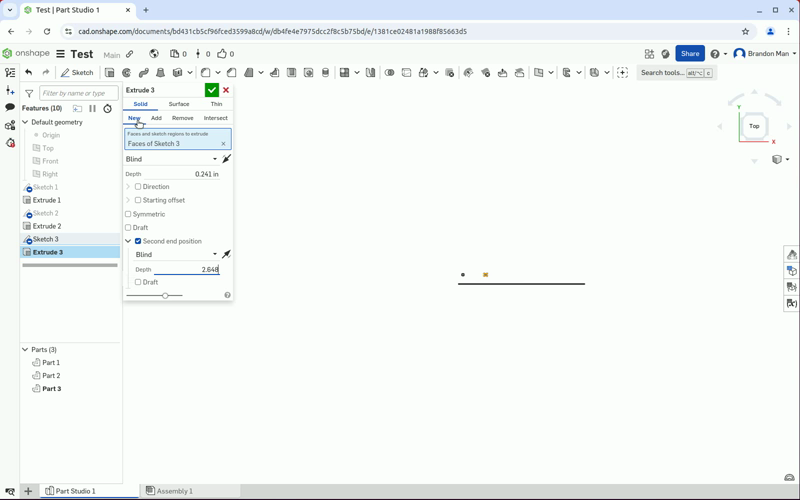
key(enter)
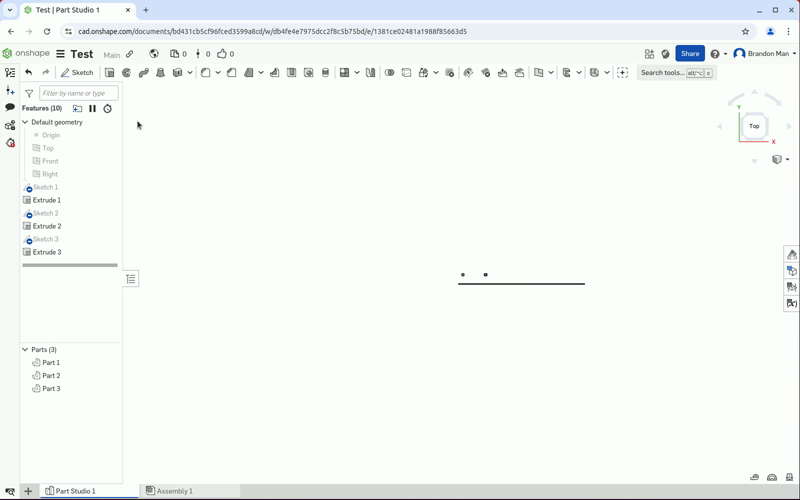
key(shift+h)
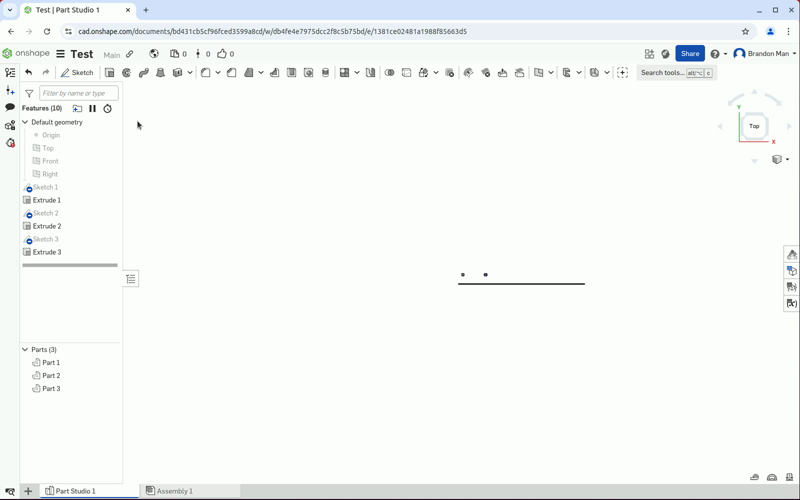
key(shift+h)
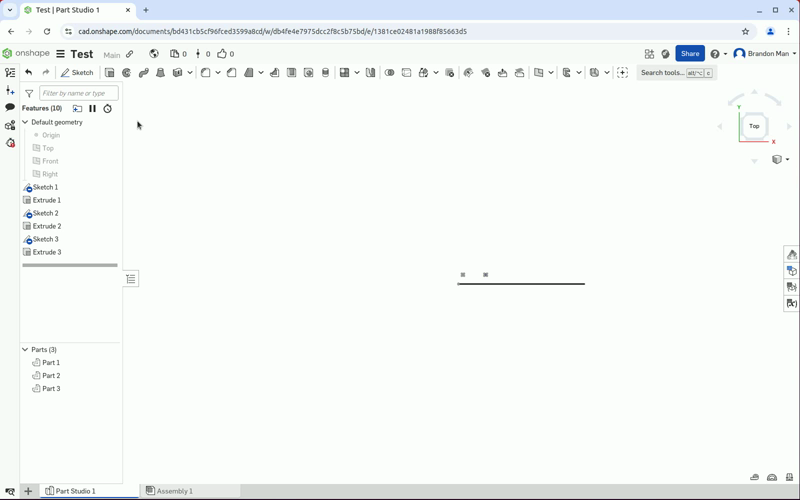
key(shift+7)
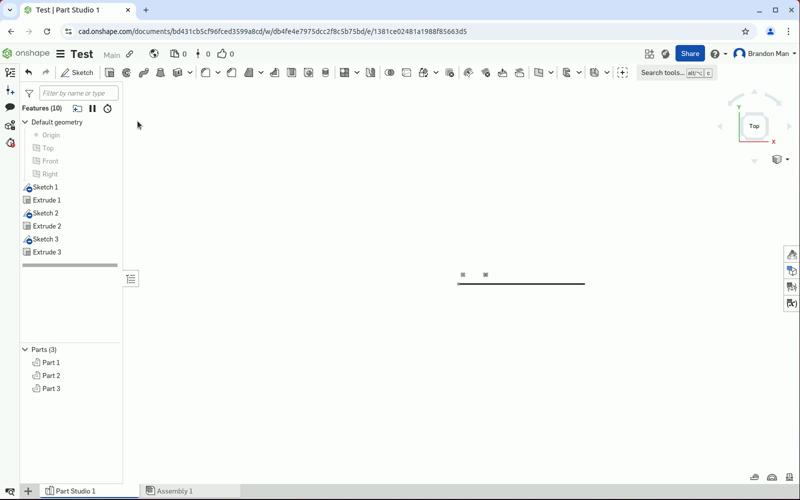
key(up, 3)
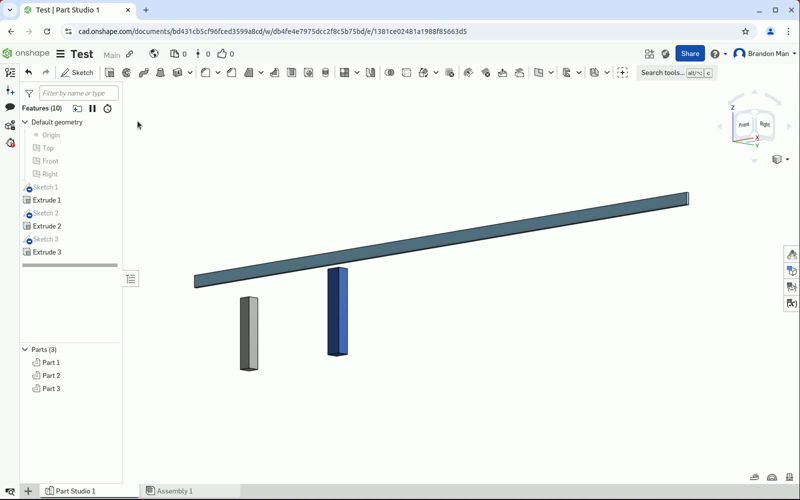
key(left, 3)
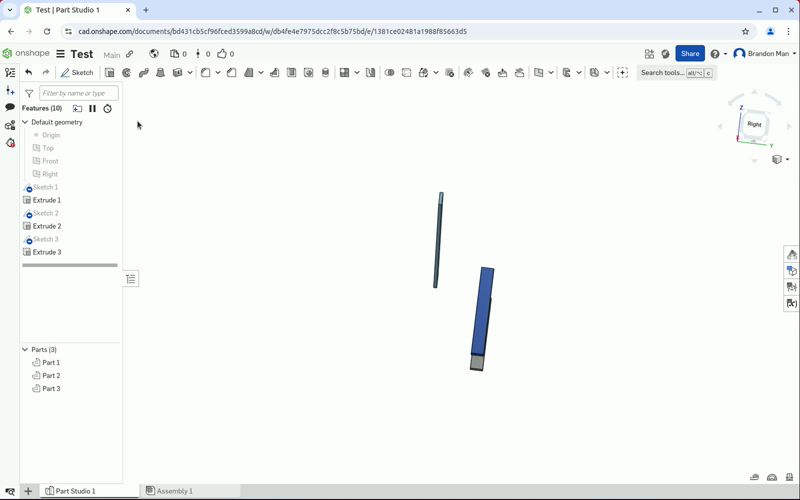
key(right, 3)
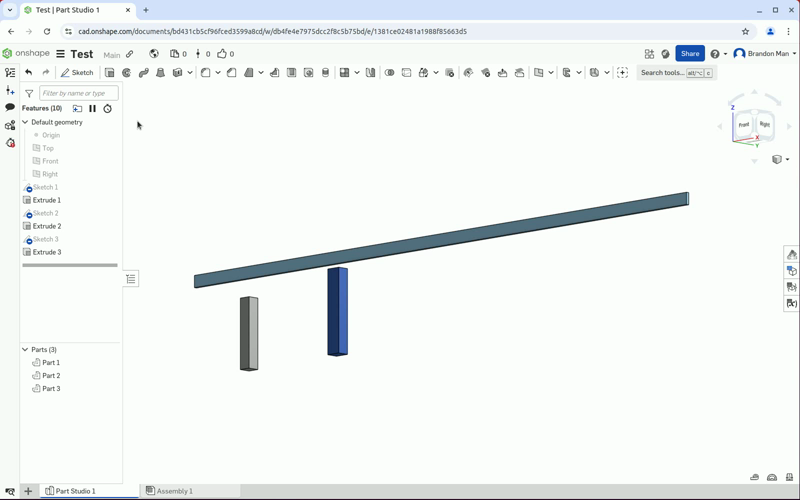
key(down, 3)
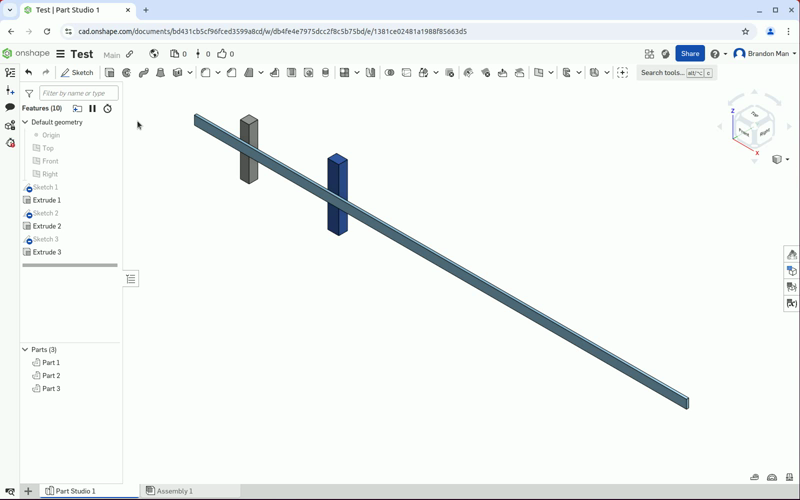
mouse_move(73, 189)
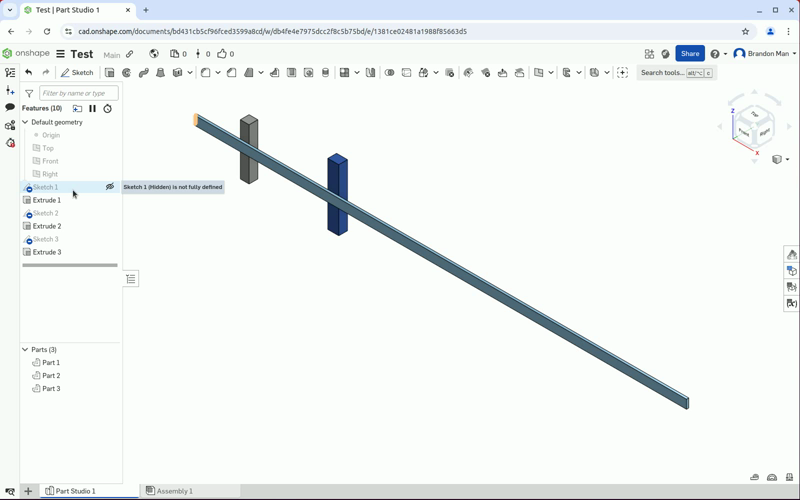
click(73, 189)